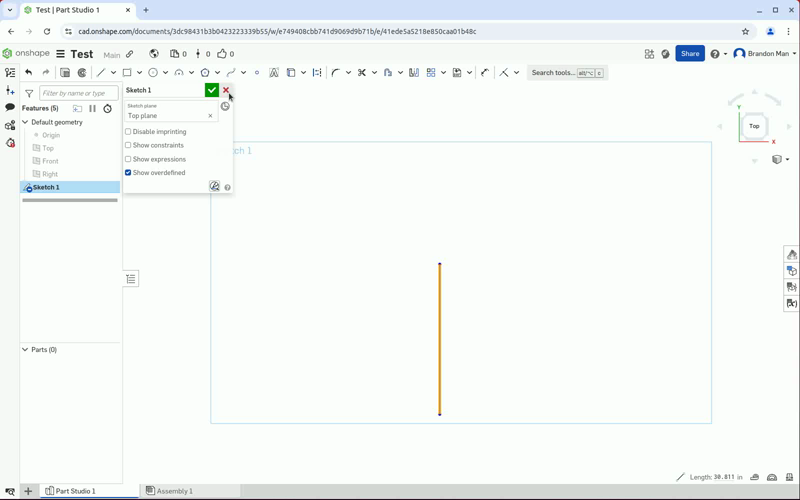
key(shift+h)
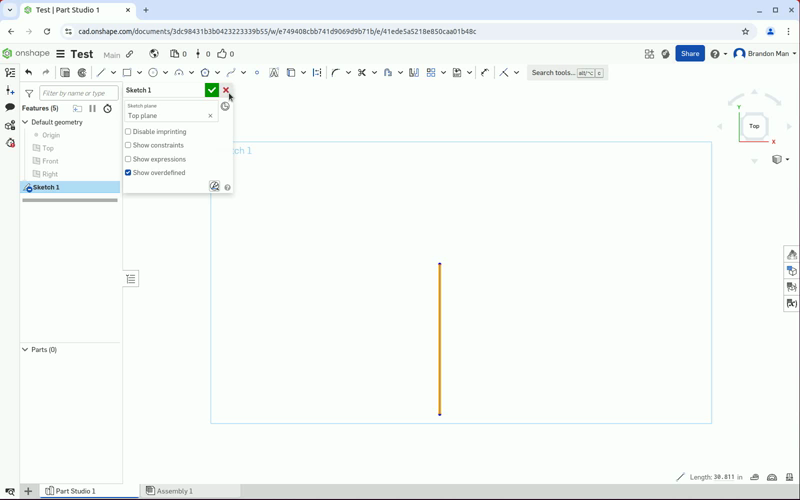
key(shift+s)
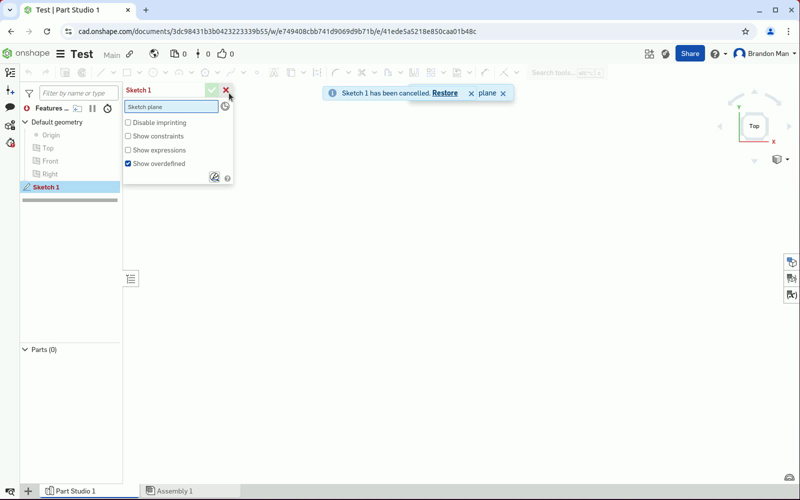
mouse_move(73, 150)
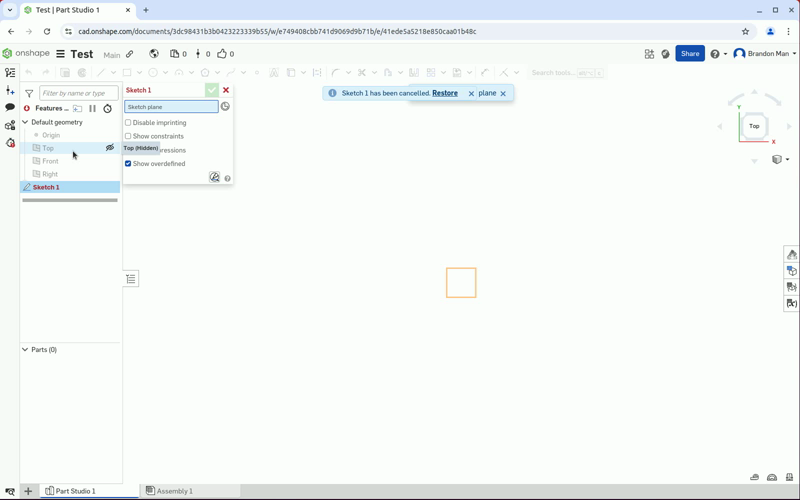
click(73, 150)
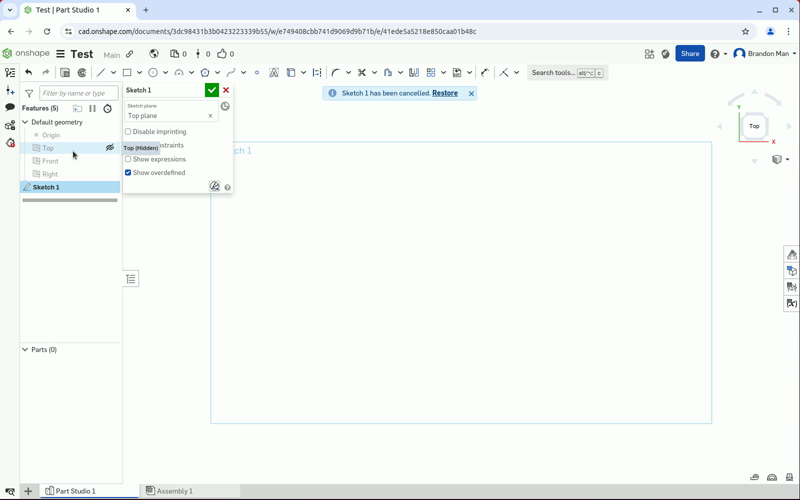
mouse_move(73, 352)
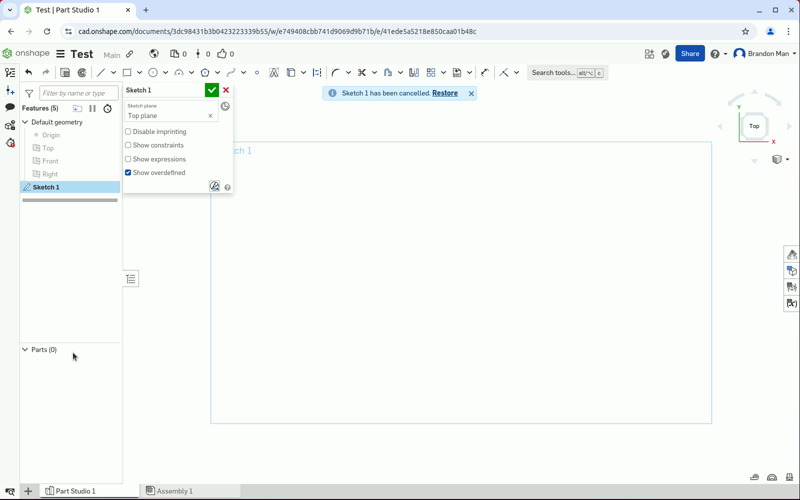
key(y)
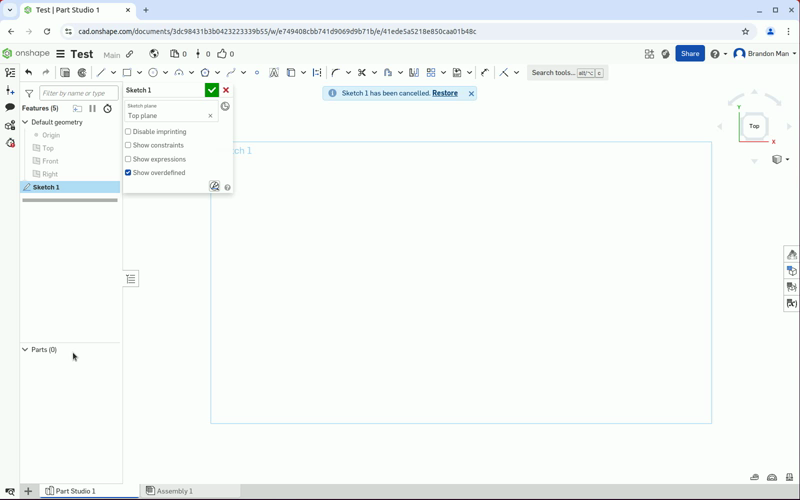
key(a)
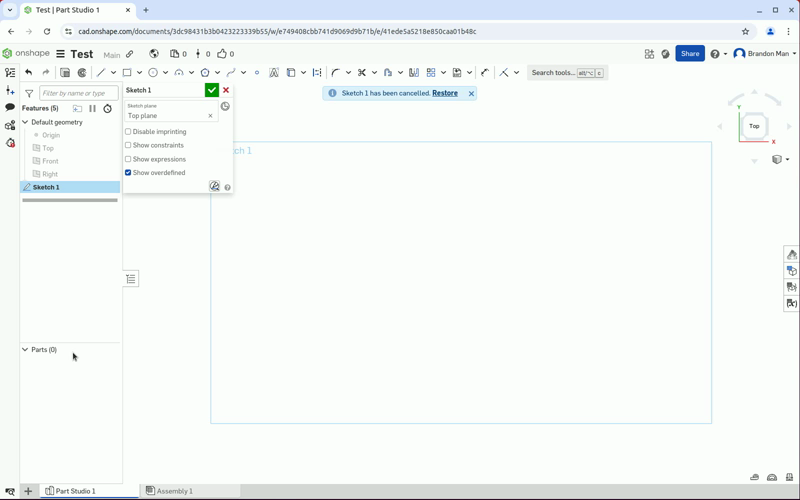
key_down(shift)
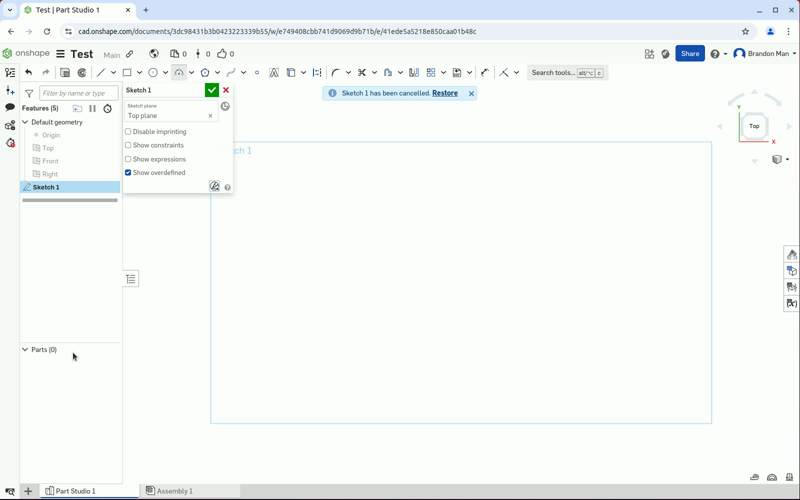
mouse_move(348, 348)
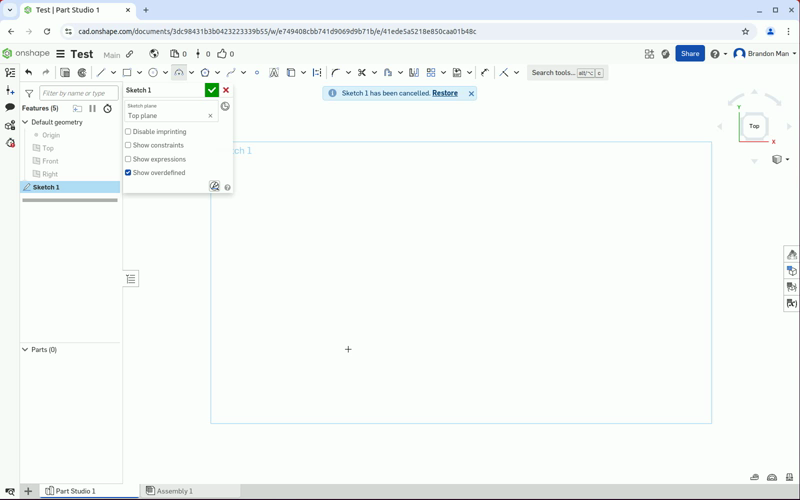
click(348, 348)
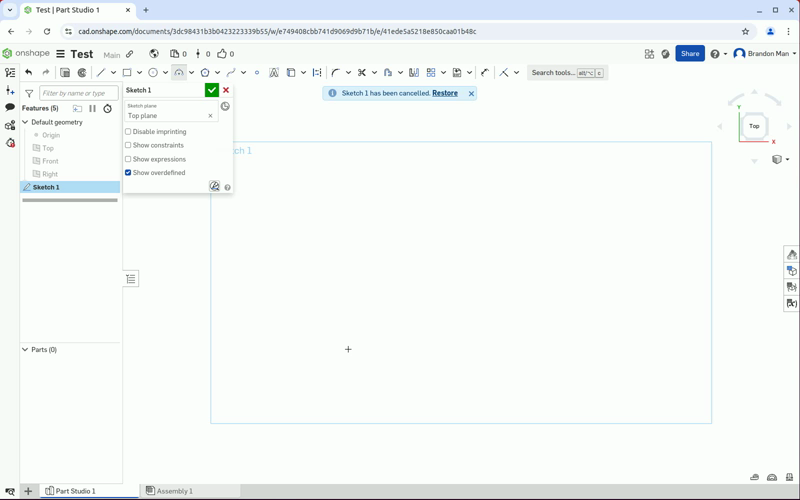
key_up(shift)
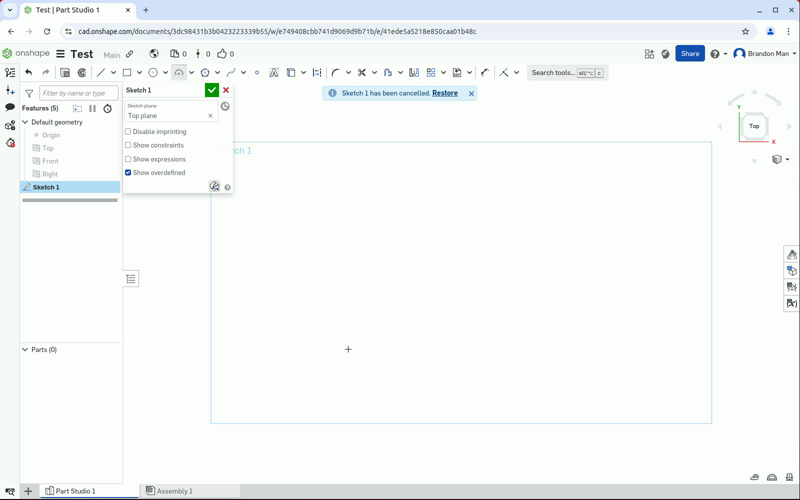
key_down(shift)
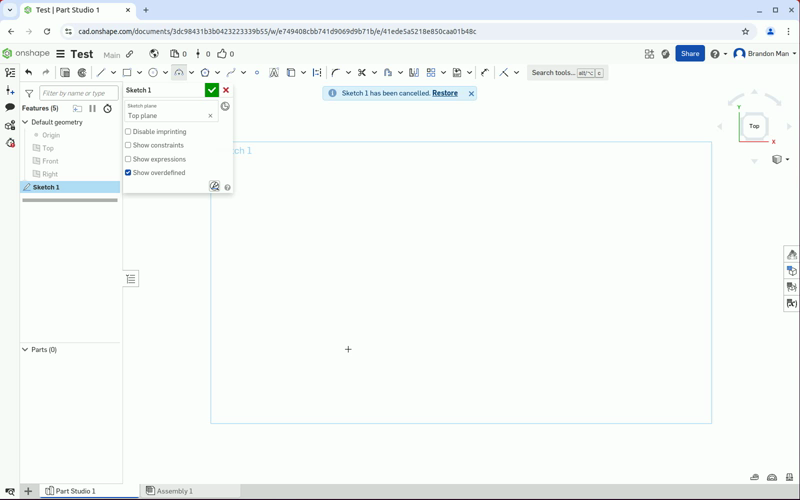
mouse_move(355, 355)
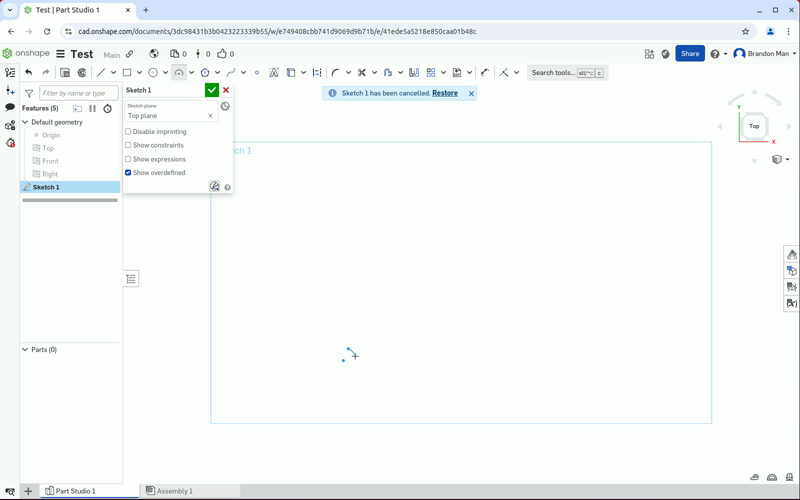
click(355, 355)
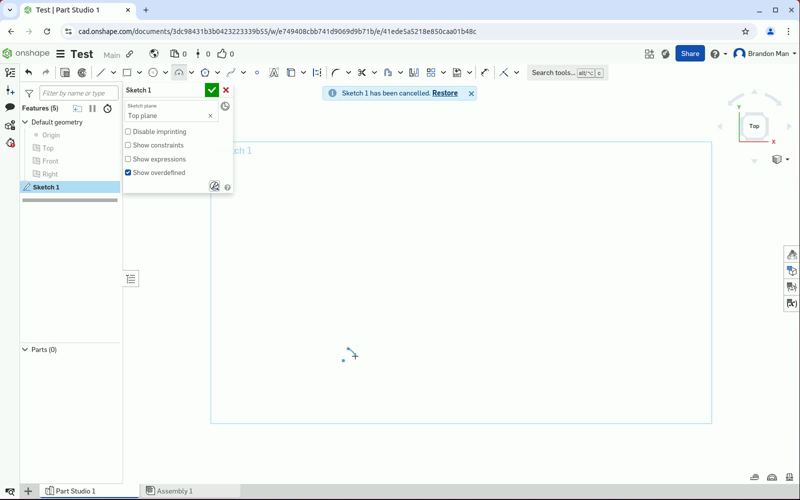
mouse_move(350, 353)
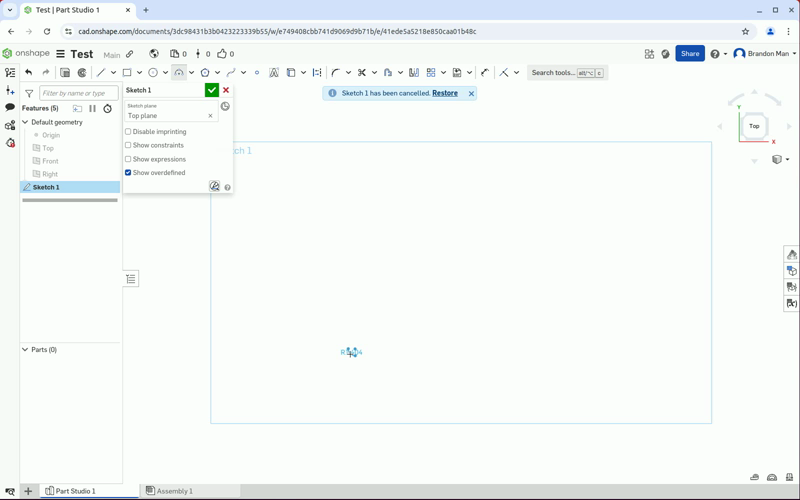
click(350, 353)
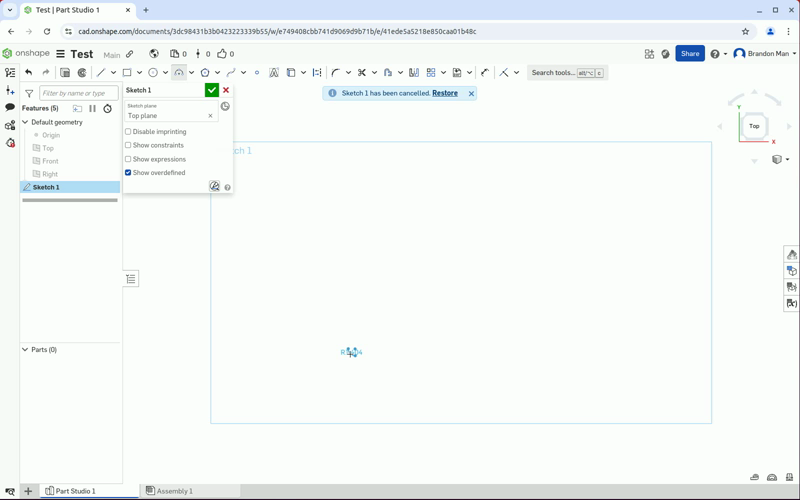
key_up(shift)
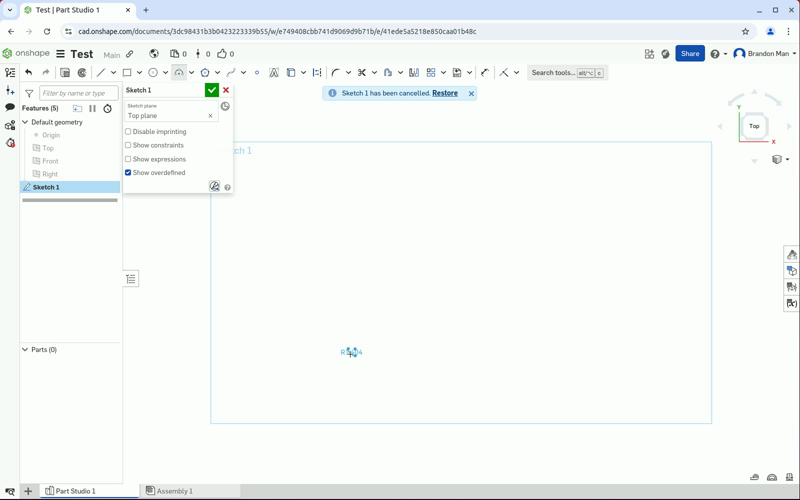
key(esc)
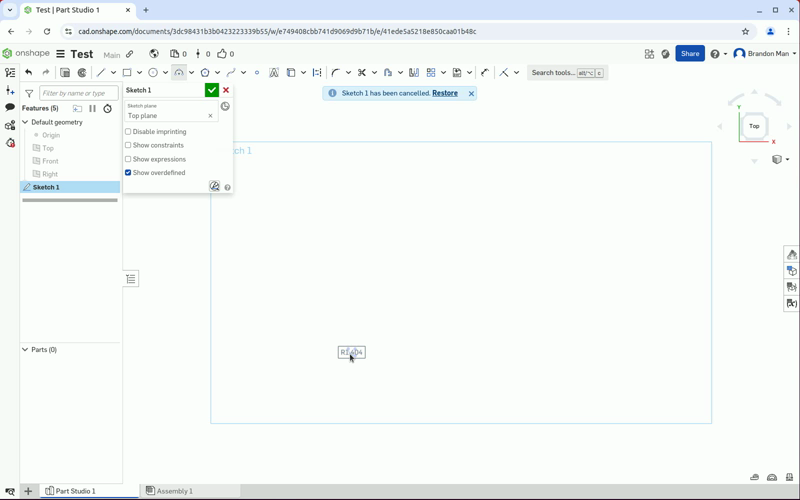
key(l)
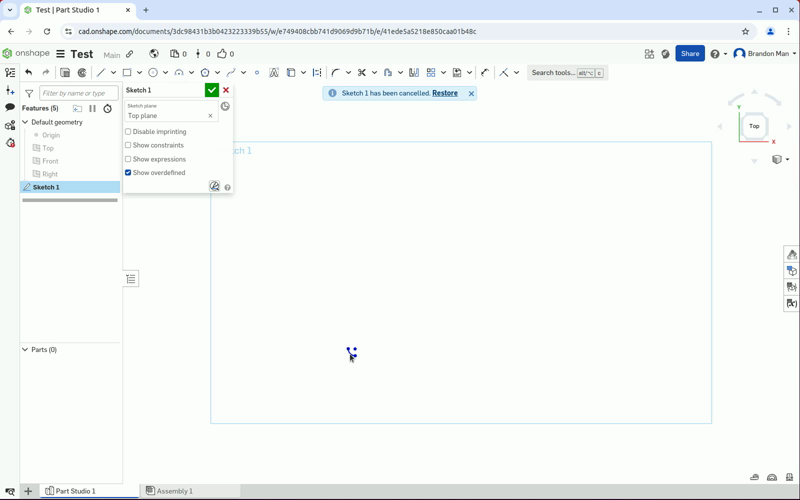
mouse_move(355, 355)
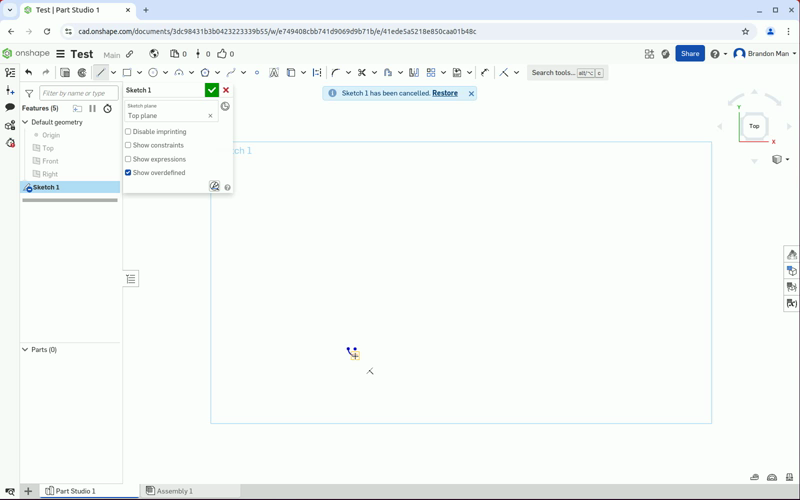
click(355, 355)
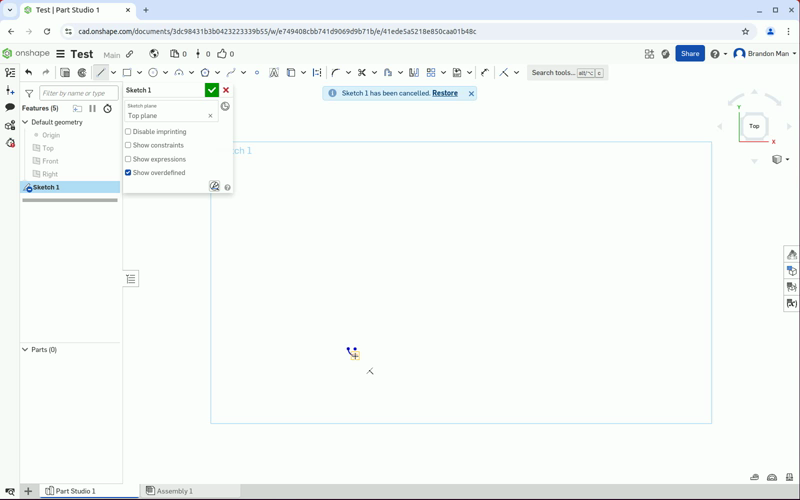
key_down(shift)
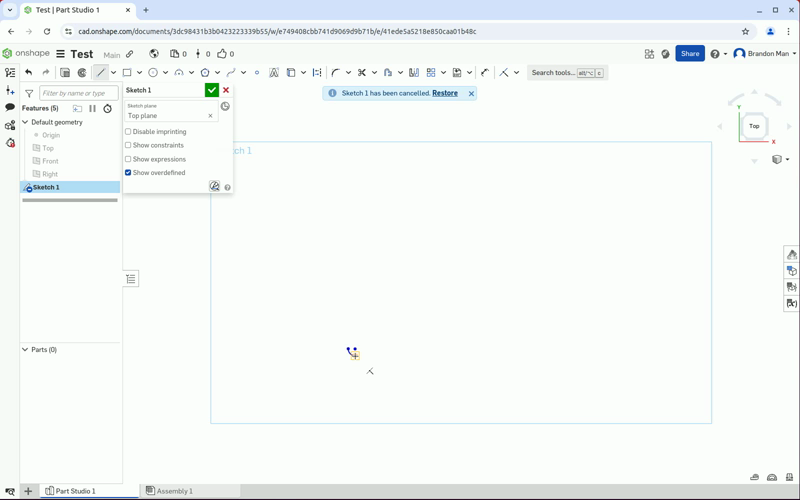
mouse_move(564, 355)
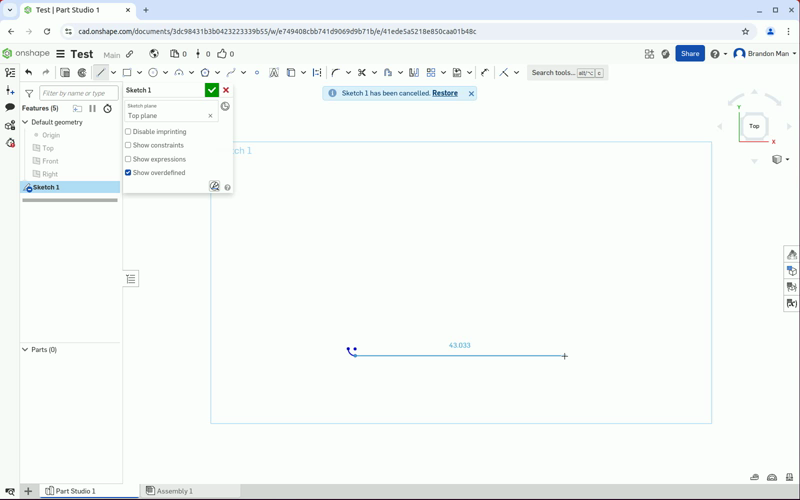
click(564, 355)
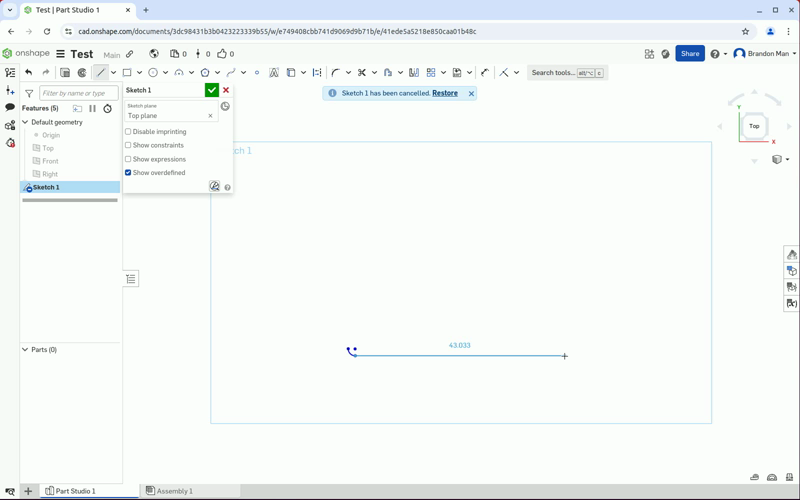
key_up(shift)
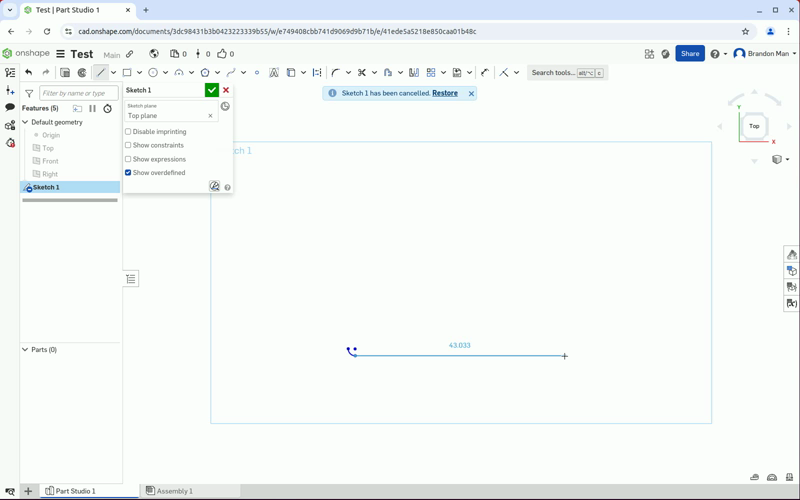
key(esc)
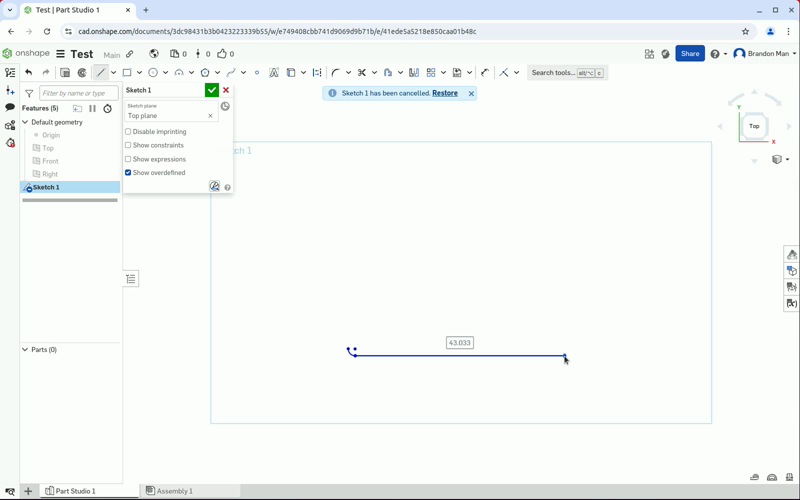
key(a)
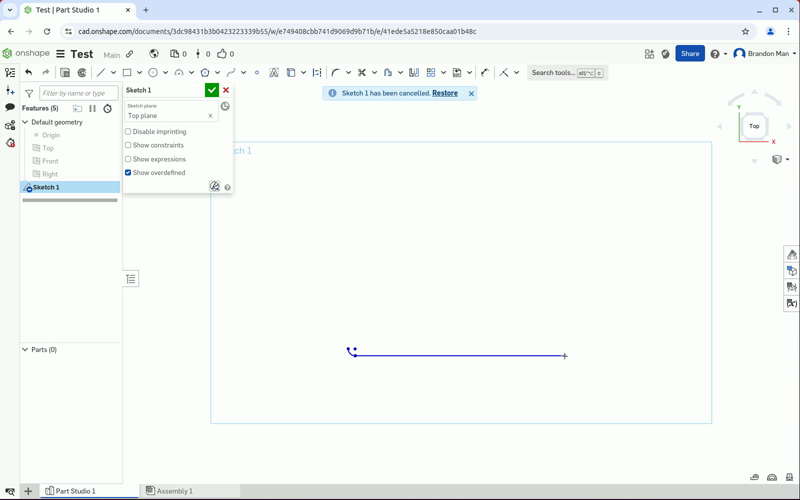
mouse_move(564, 355)
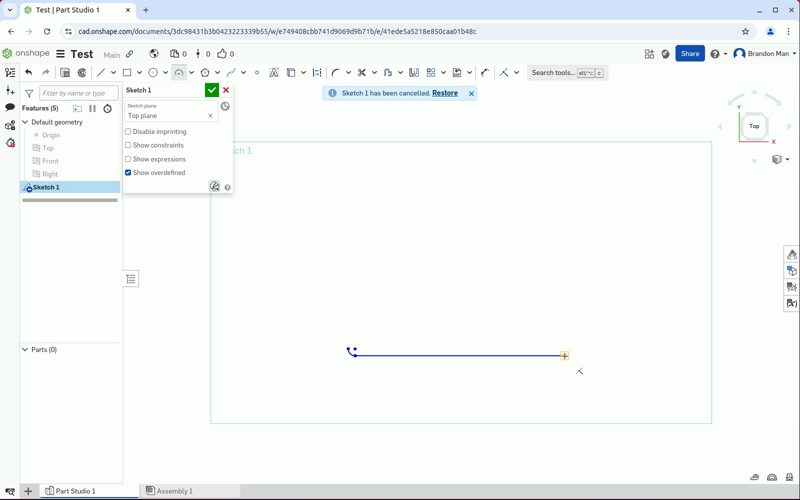
click(564, 355)
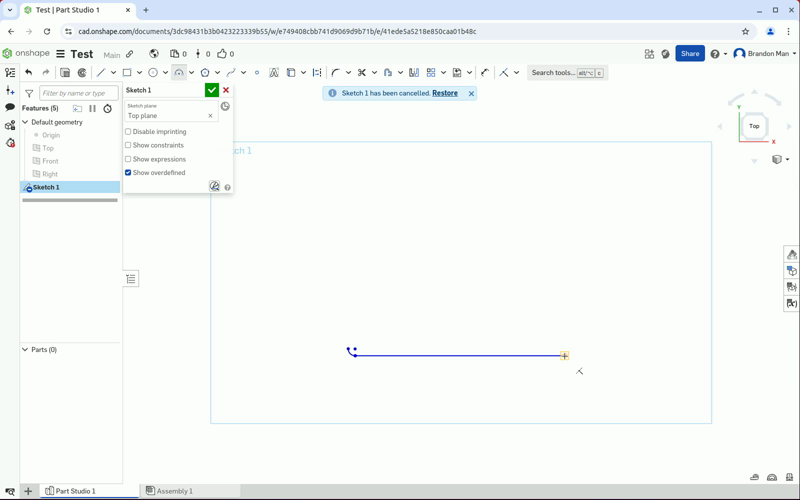
key_down(shift)
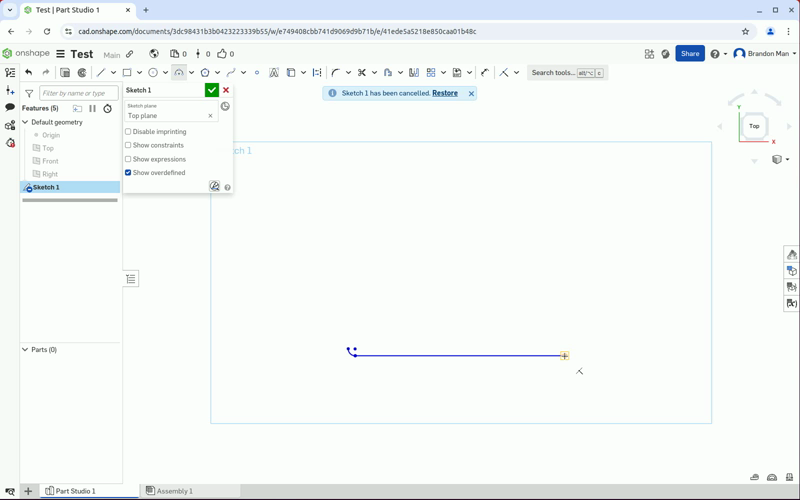
mouse_move(572, 348)
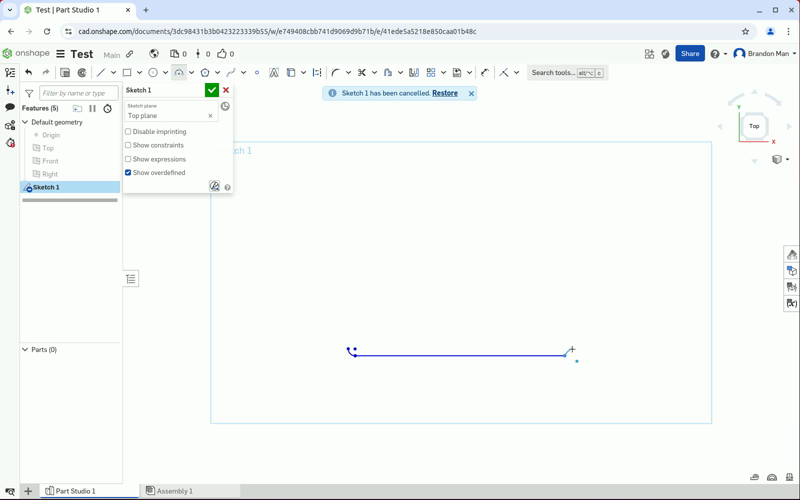
click(572, 348)
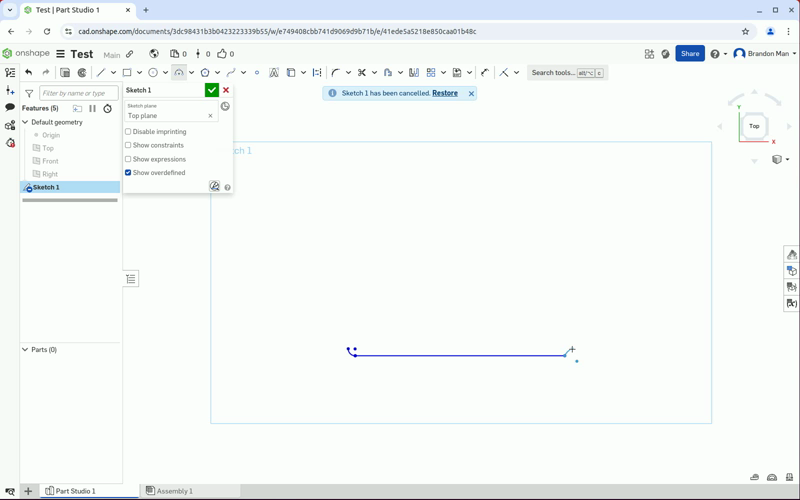
mouse_move(570, 353)
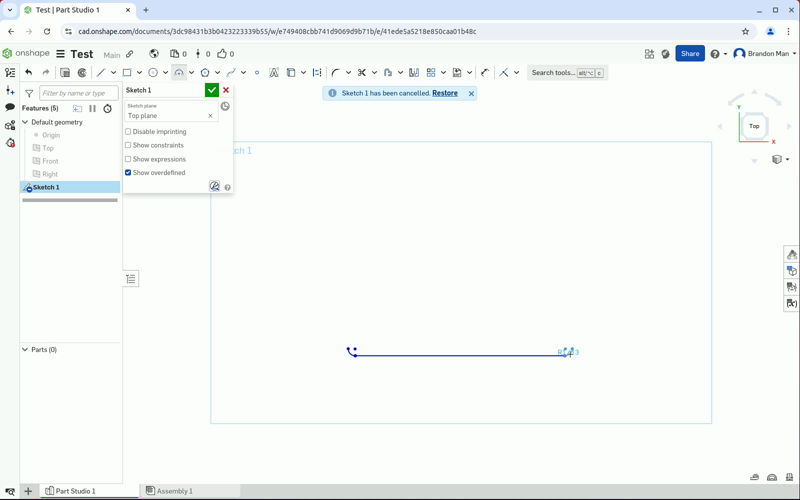
click(570, 353)
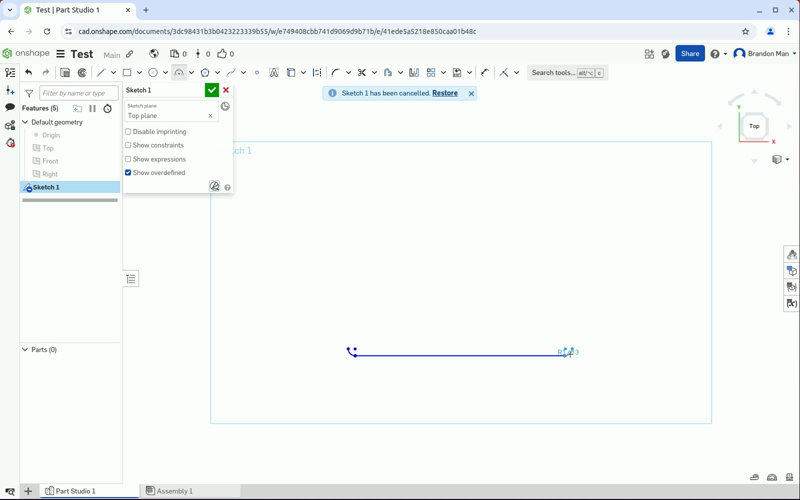
key_up(shift)
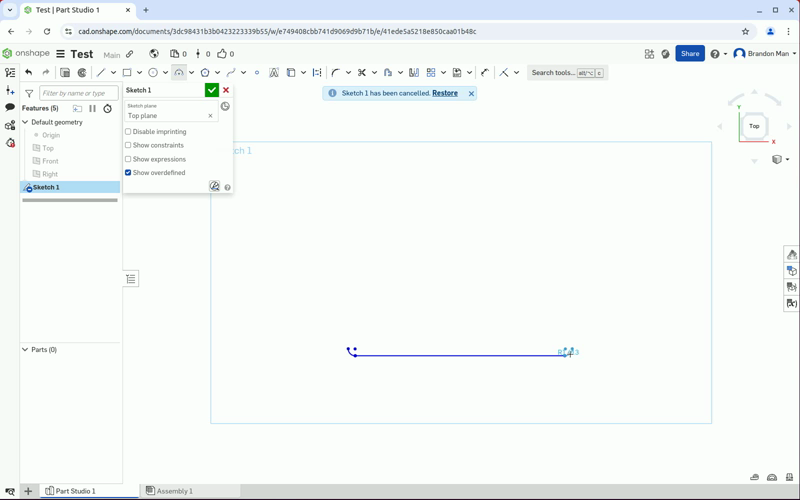
key(esc)
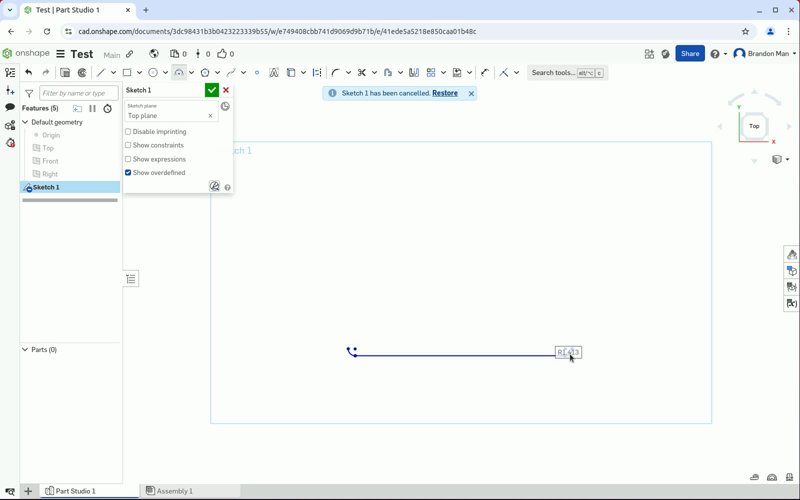
key(l)
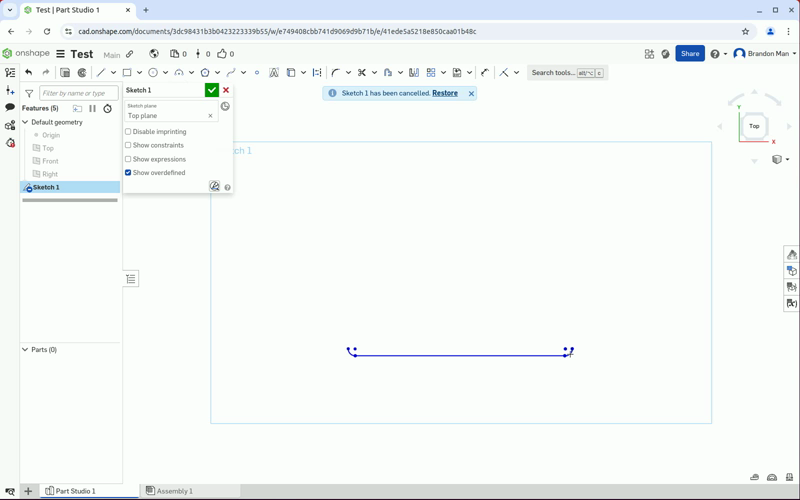
mouse_move(572, 348)
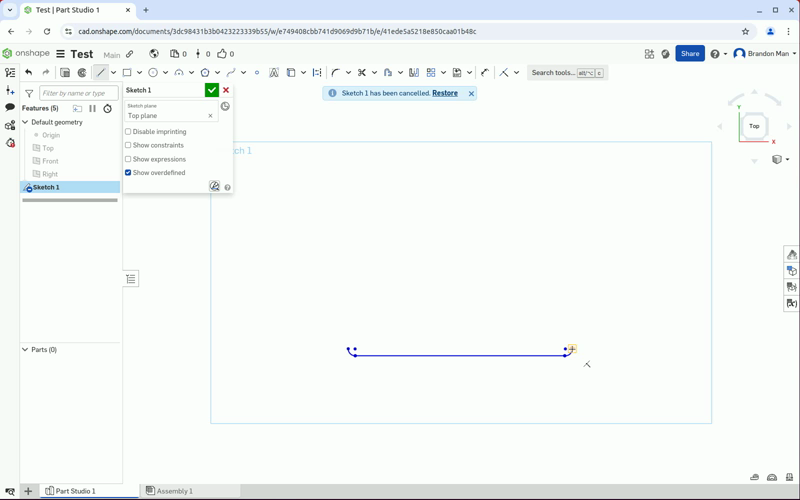
click(572, 348)
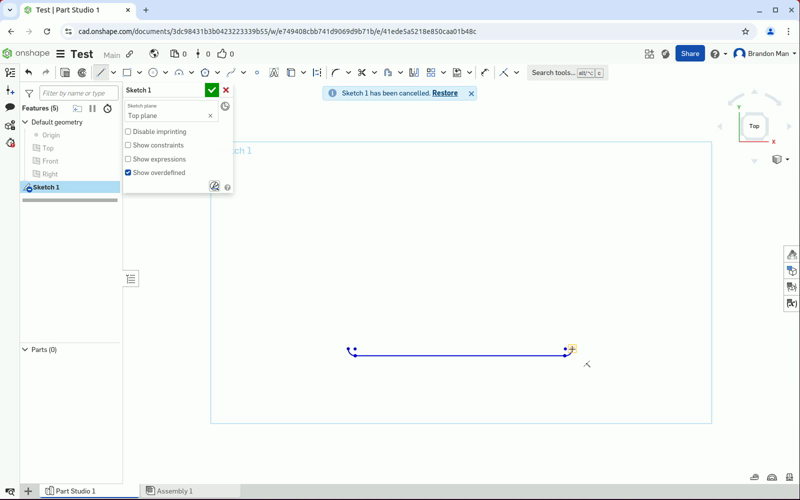
key_down(shift)
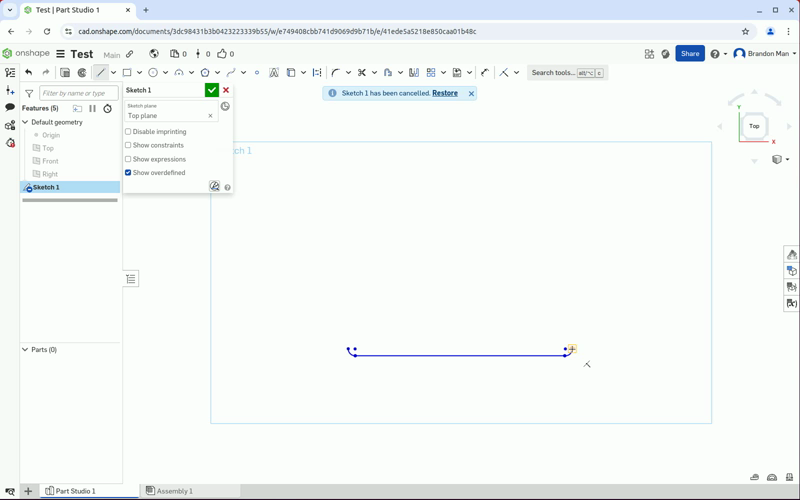
mouse_move(572, 216)
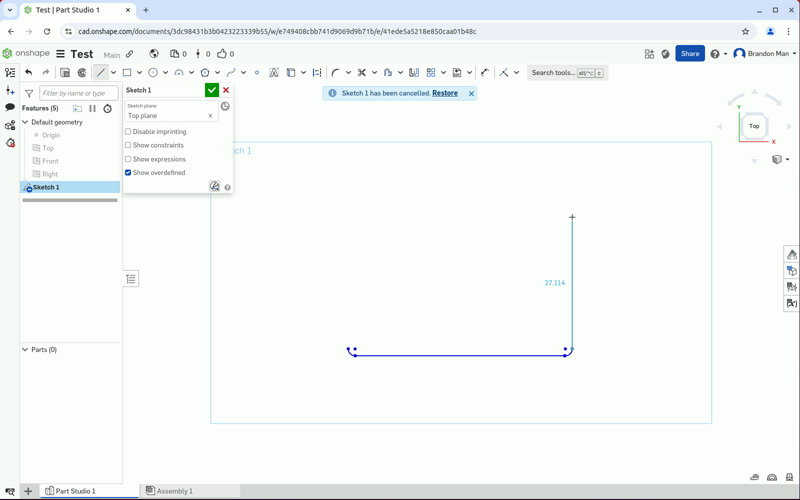
click(572, 216)
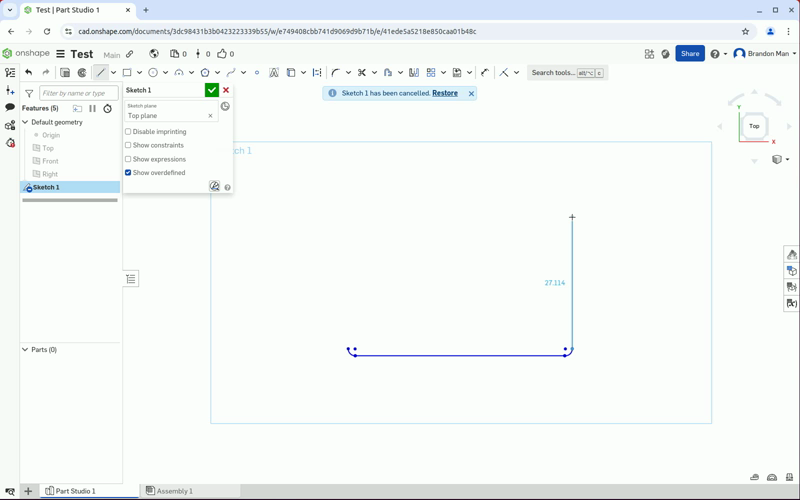
key_up(shift)
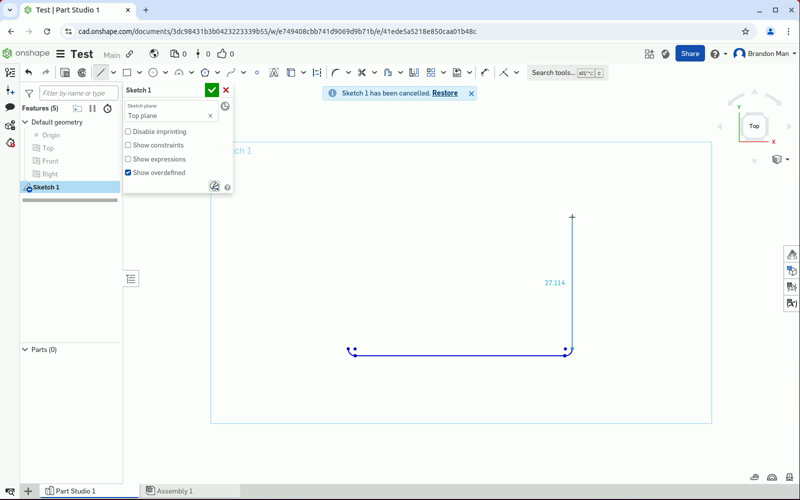
key(esc)
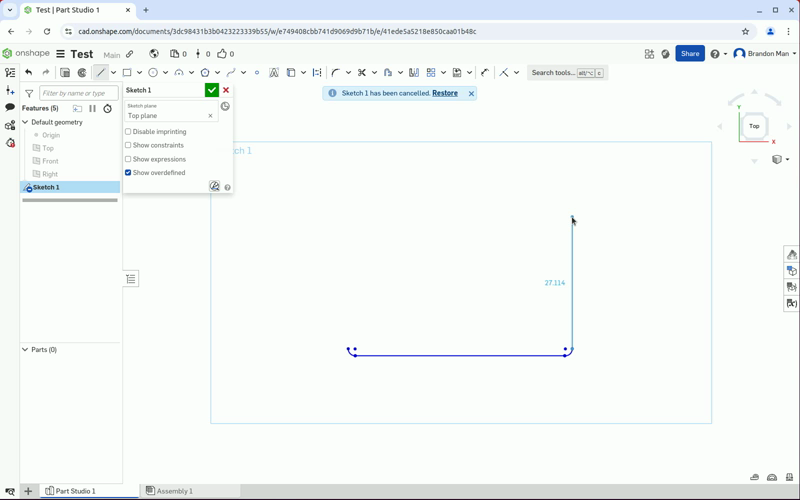
key(a)
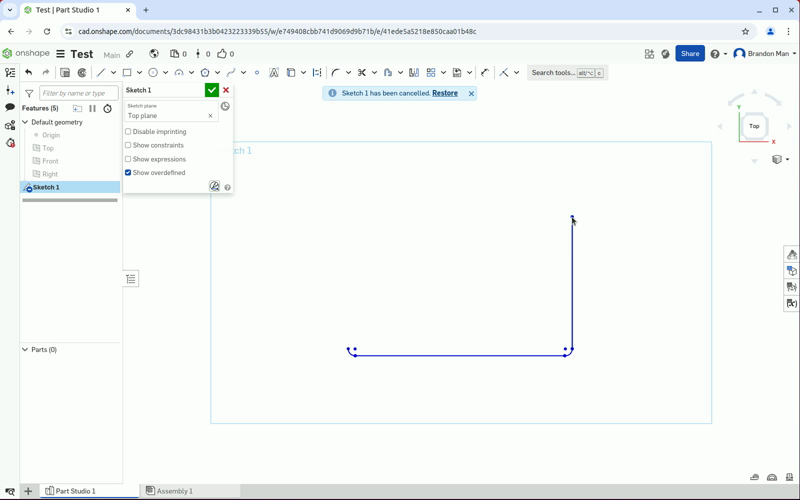
mouse_move(572, 216)
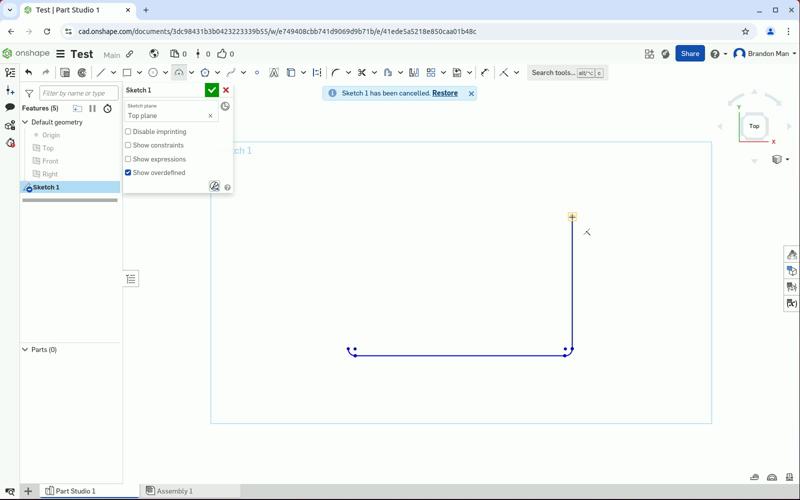
click(572, 216)
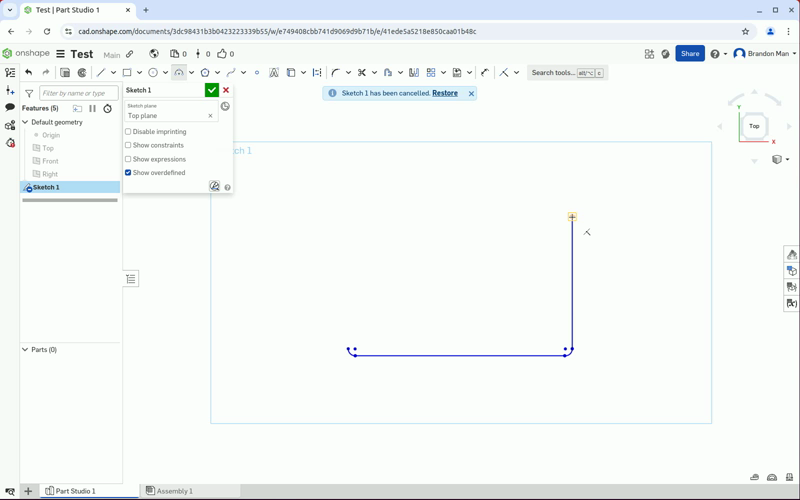
key_down(shift)
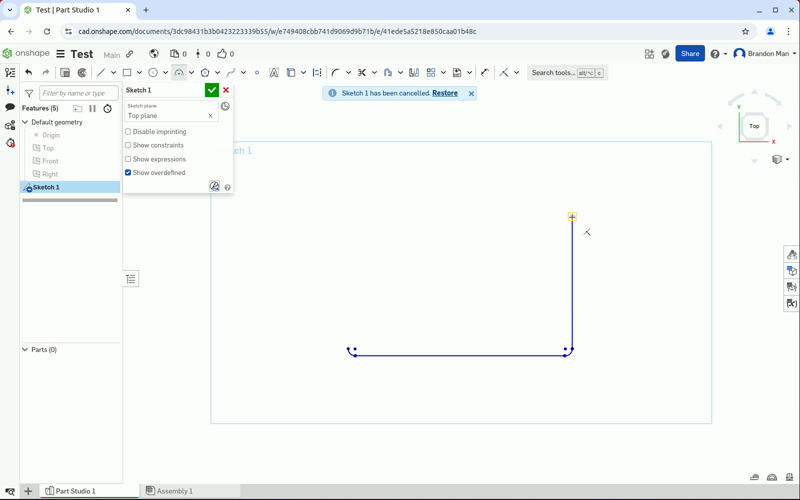
mouse_move(564, 209)
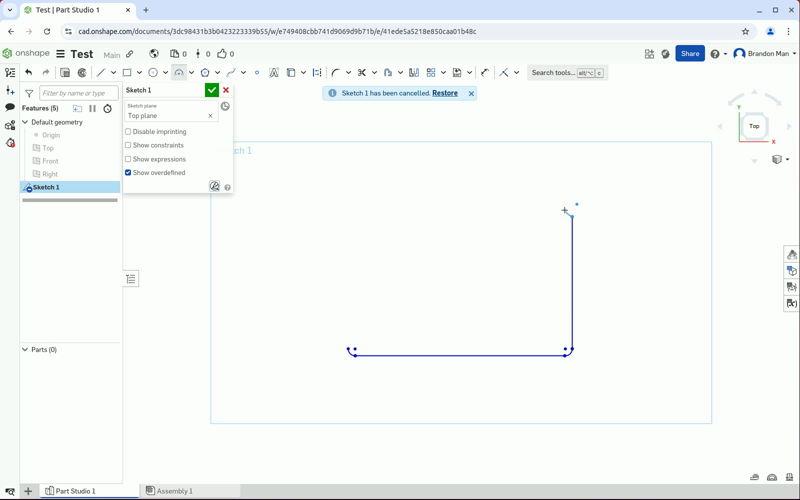
click(564, 209)
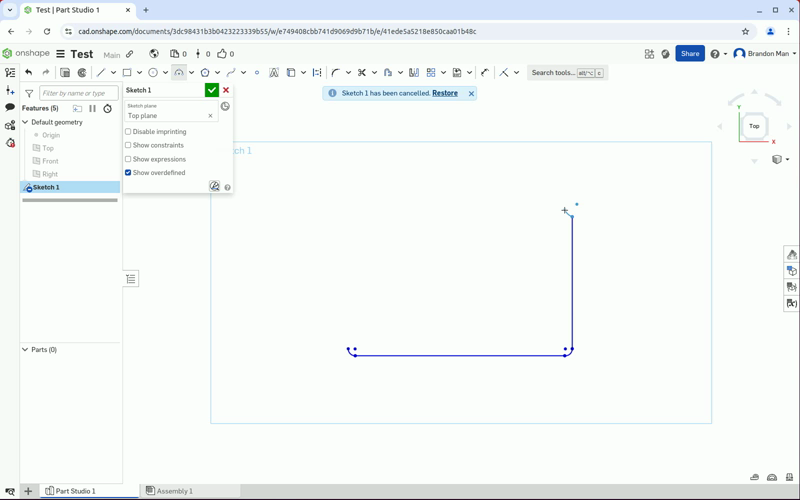
mouse_move(570, 211)
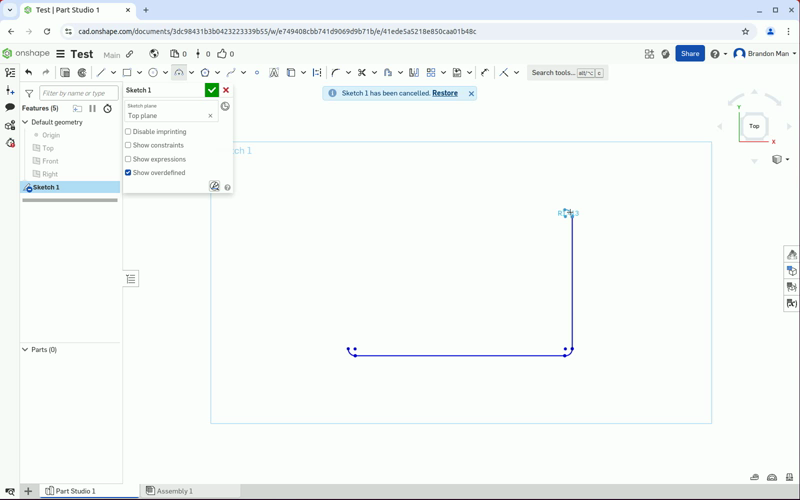
click(570, 211)
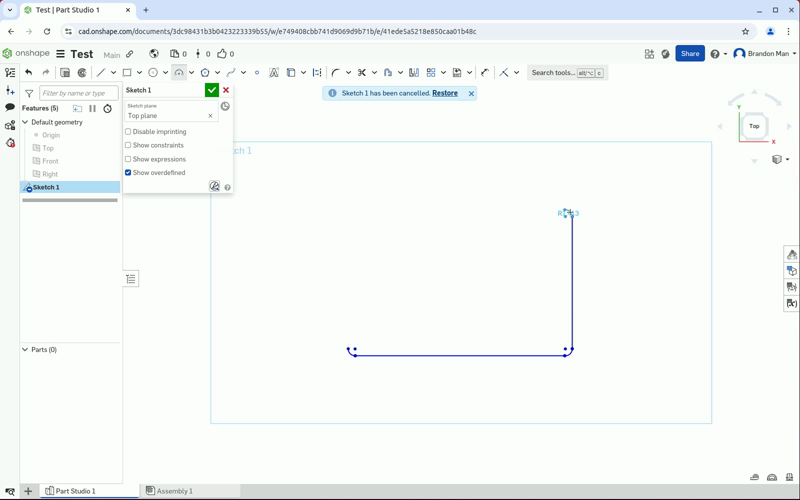
key_up(shift)
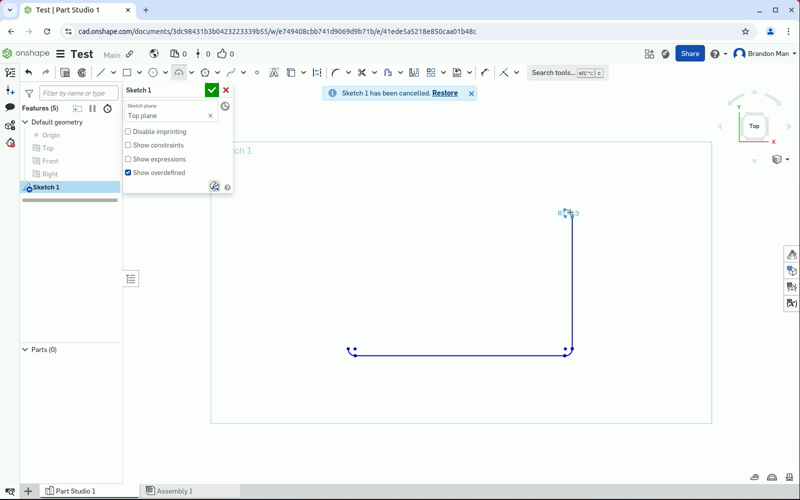
key(esc)
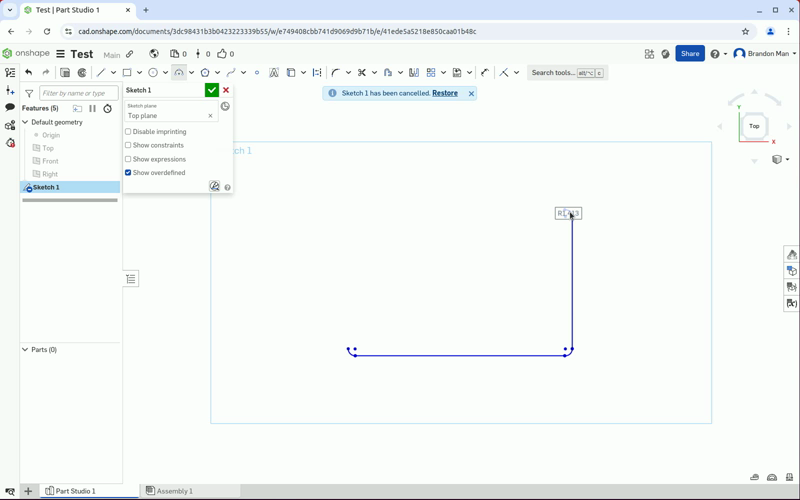
key(l)
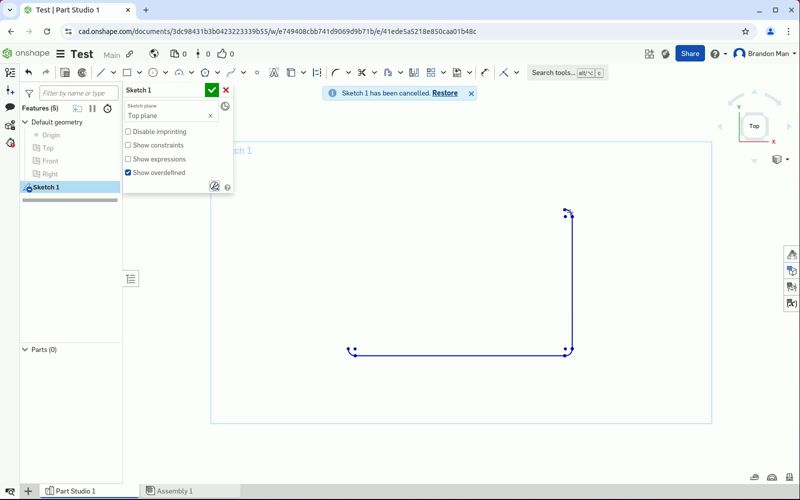
mouse_move(564, 209)
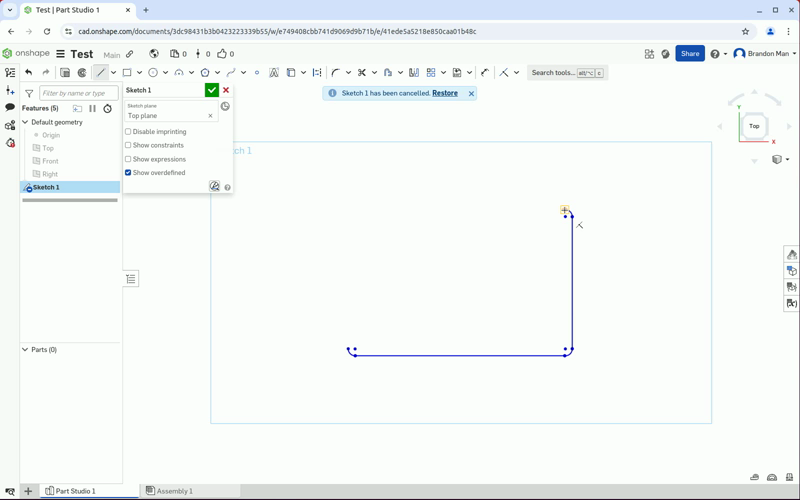
click(564, 209)
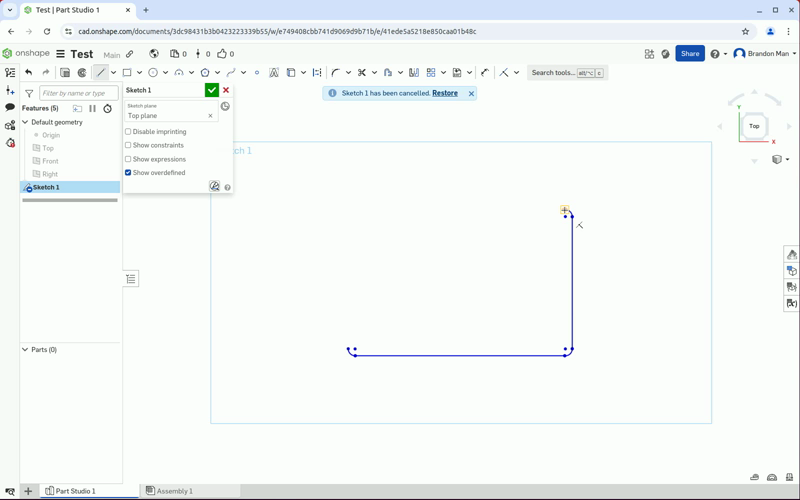
key_down(shift)
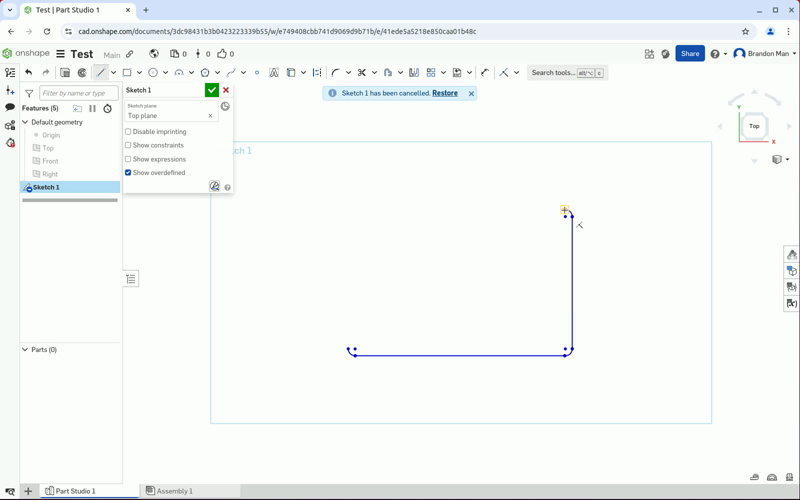
mouse_move(355, 209)
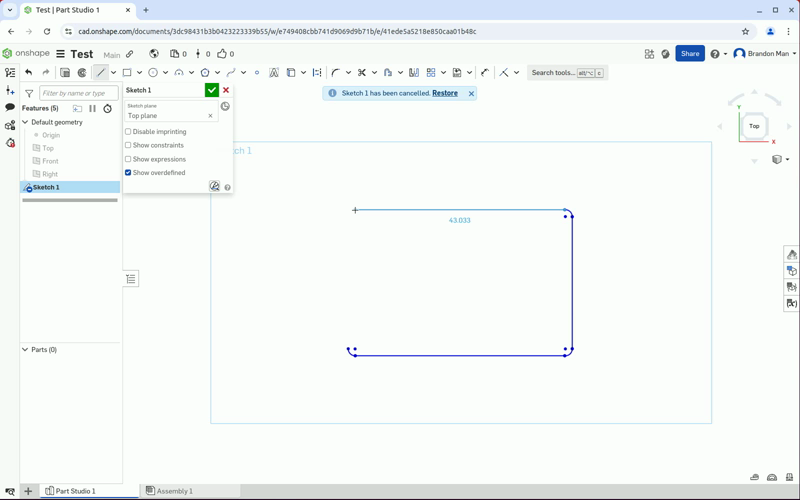
click(355, 209)
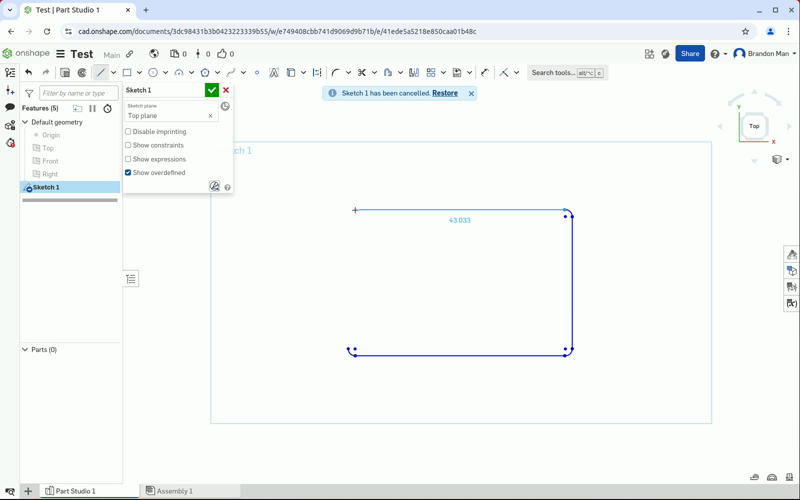
key_up(shift)
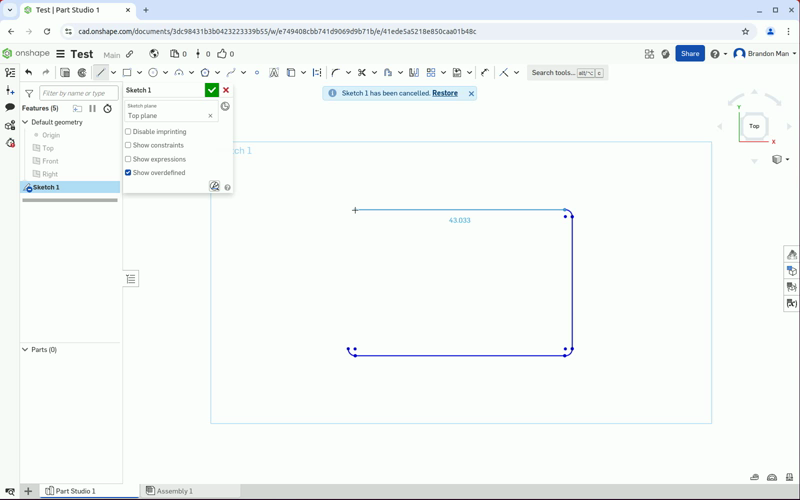
key(esc)
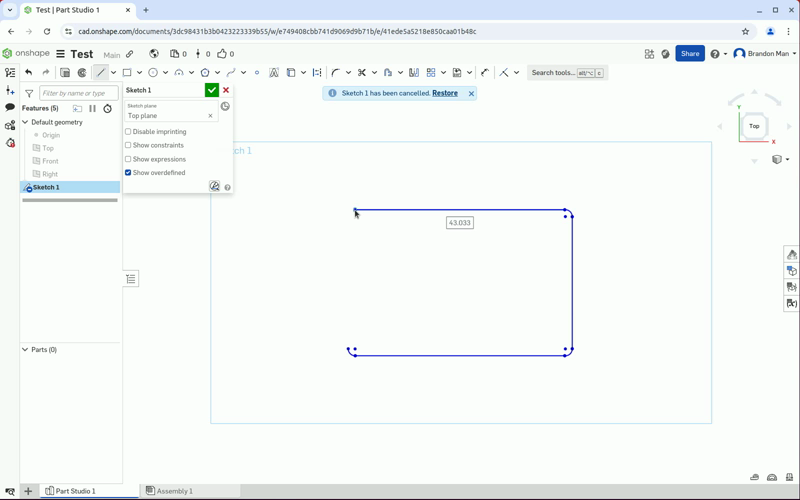
key(a)
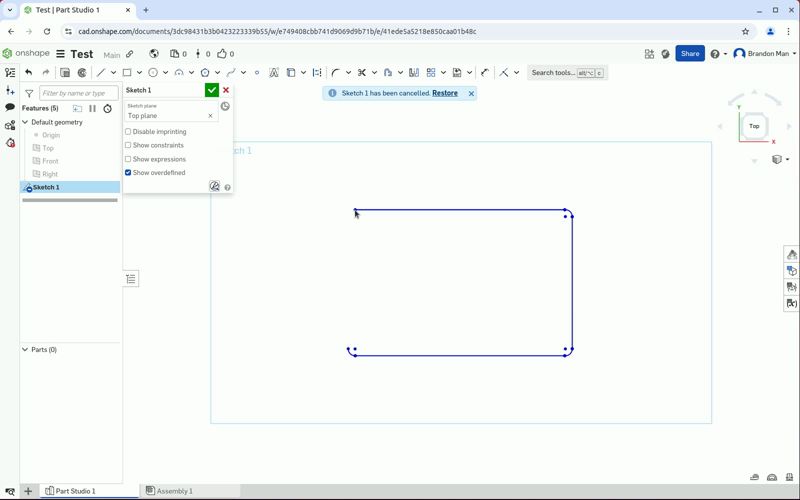
mouse_move(355, 209)
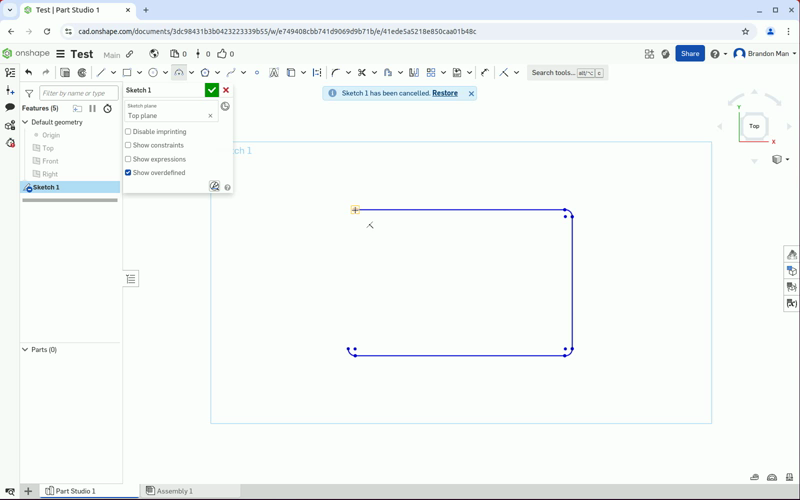
click(355, 209)
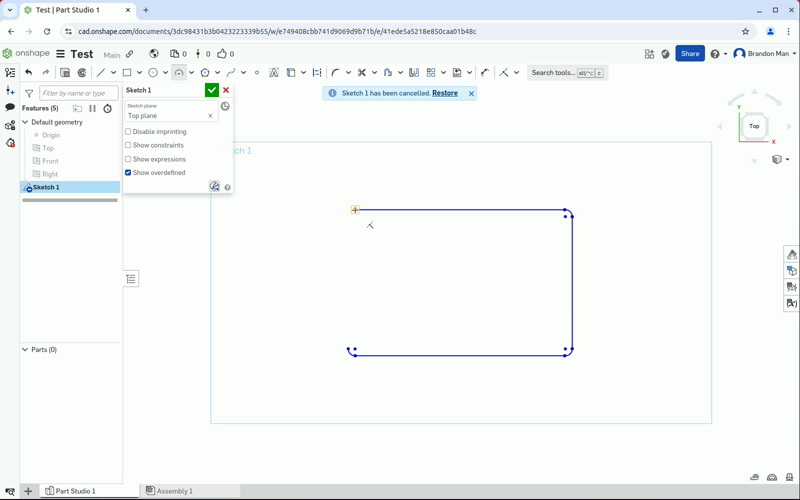
key_down(shift)
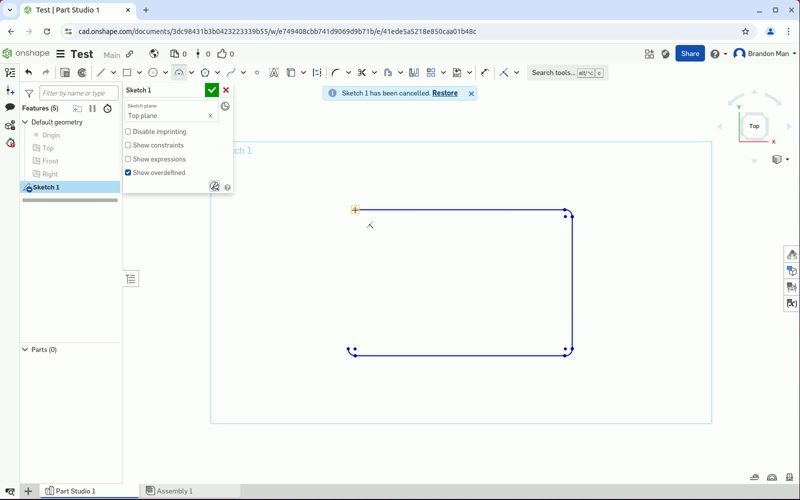
mouse_move(348, 216)
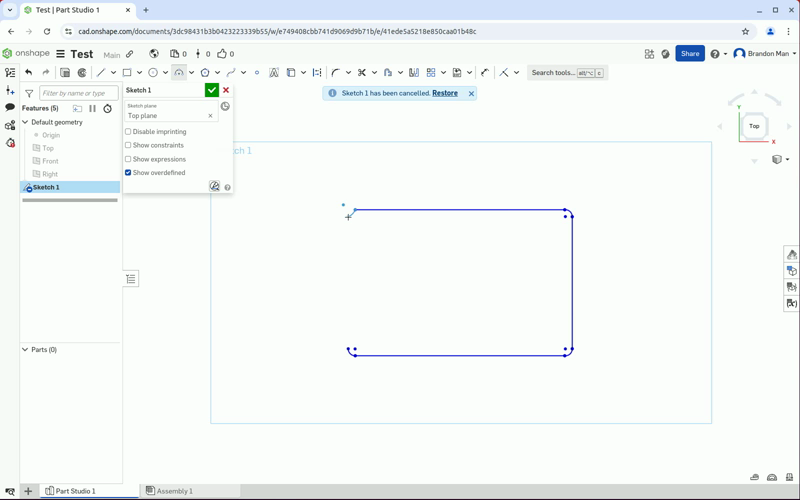
click(348, 216)
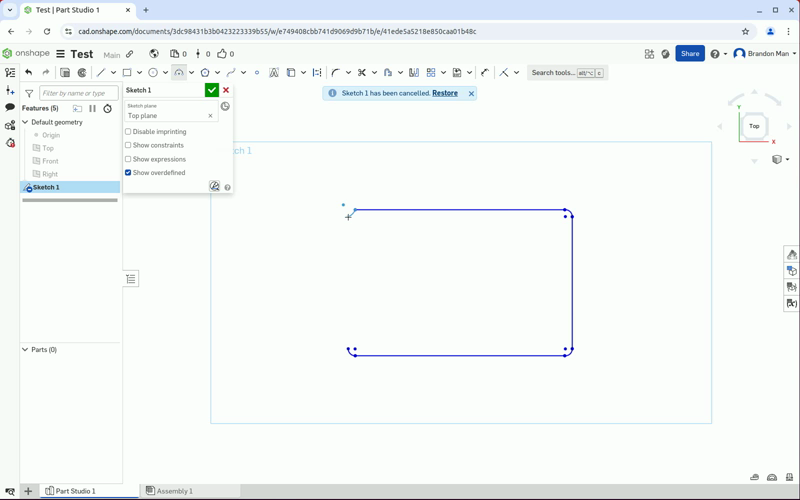
mouse_move(350, 211)
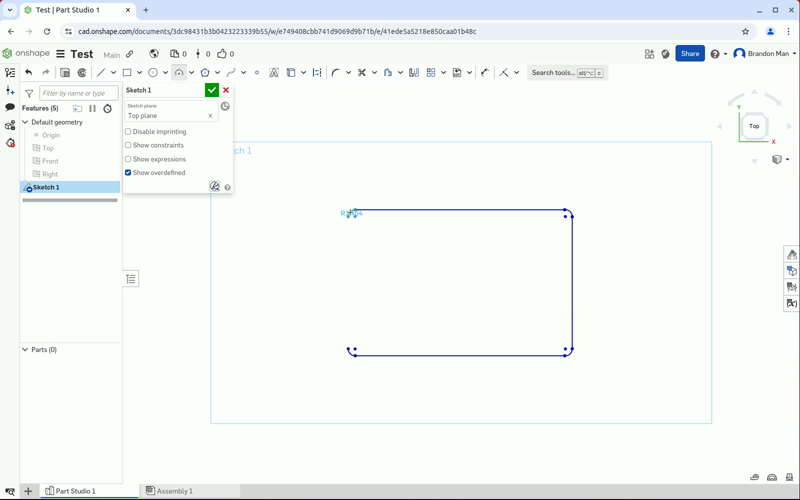
click(350, 211)
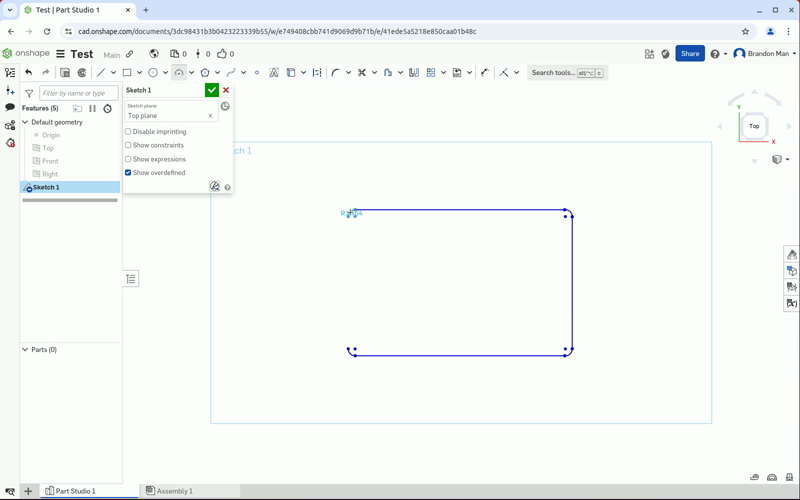
key_up(shift)
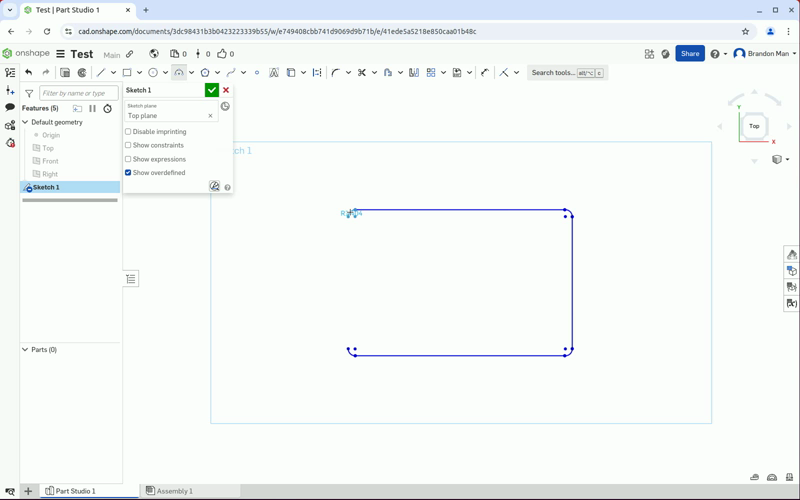
key(esc)
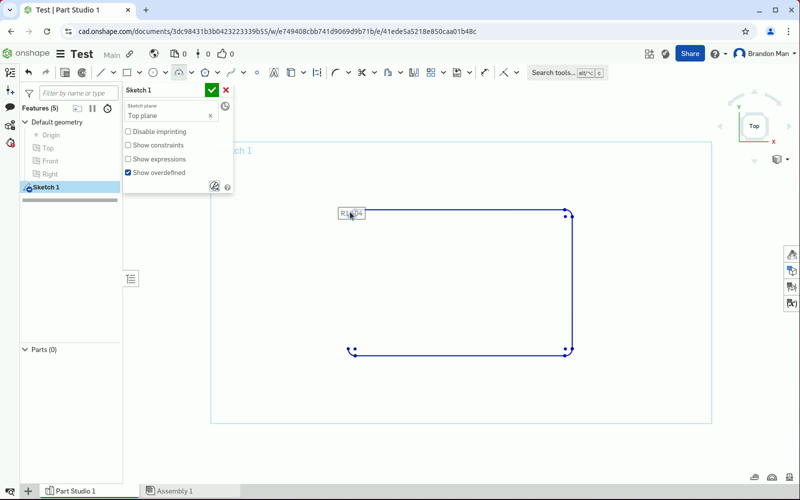
key(l)
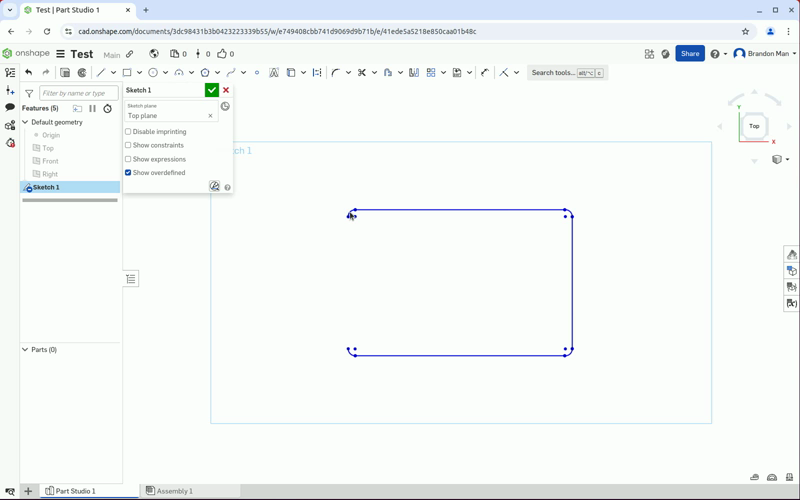
mouse_move(348, 216)
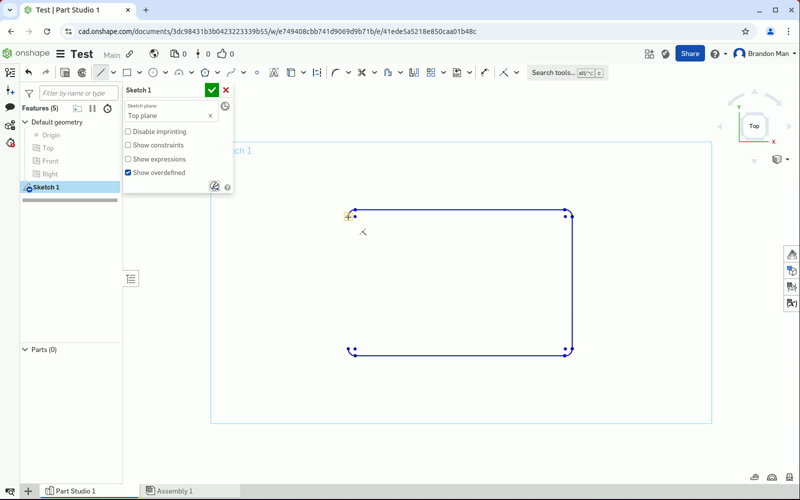
click(348, 216)
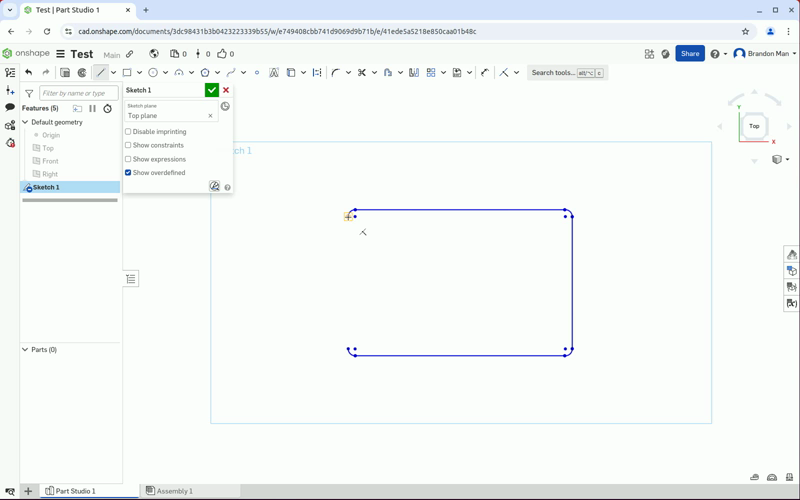
key_down(shift)
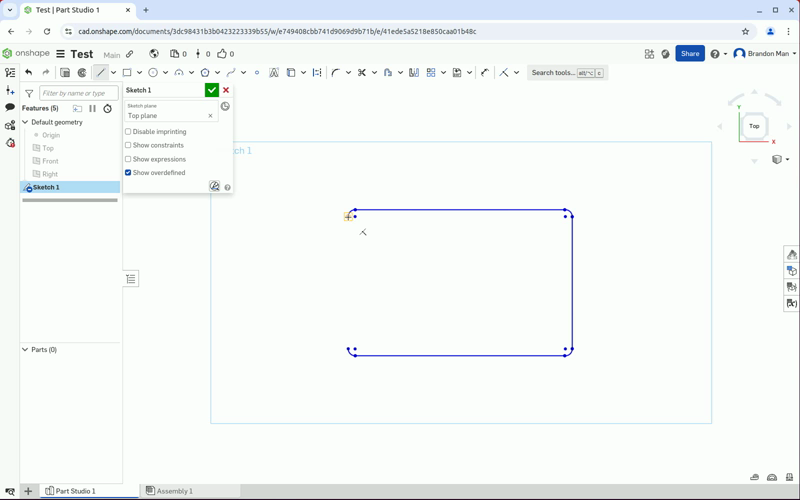
mouse_move(348, 348)
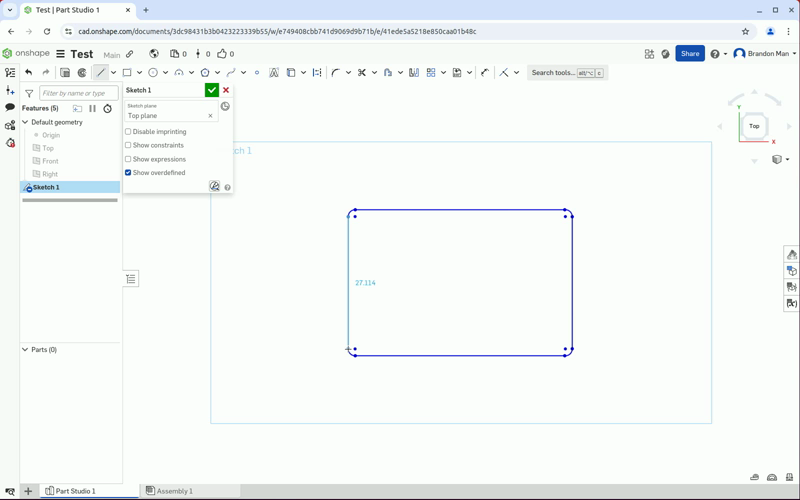
key_up(shift)
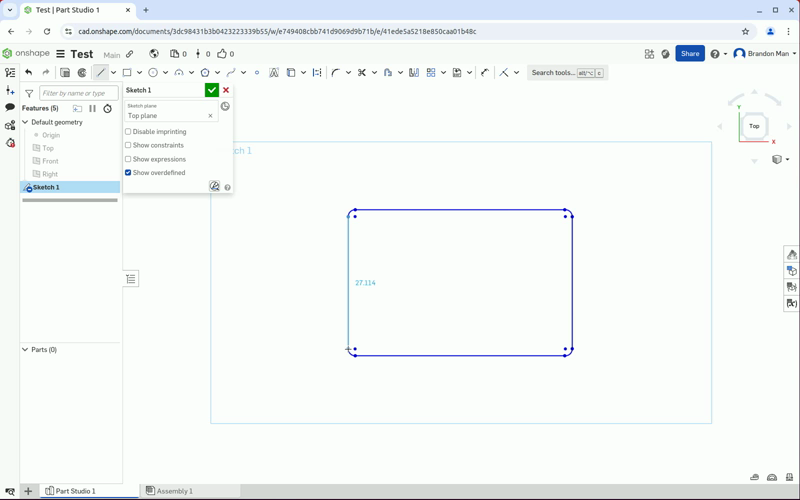
click(348, 348)
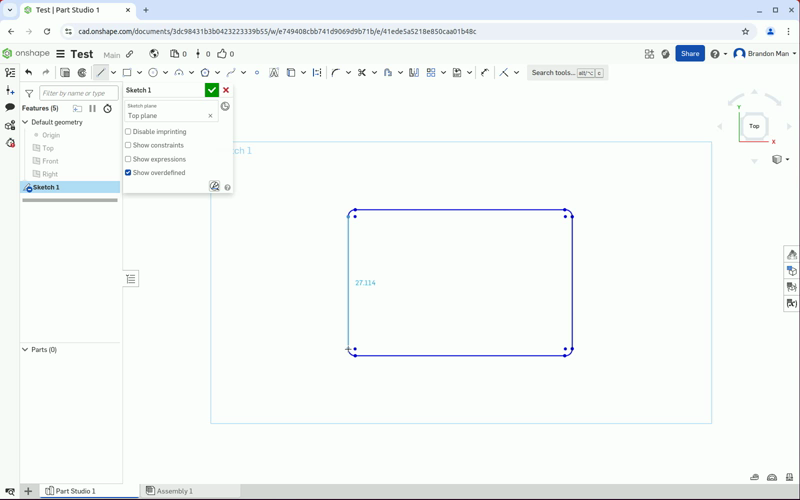
key(esc)
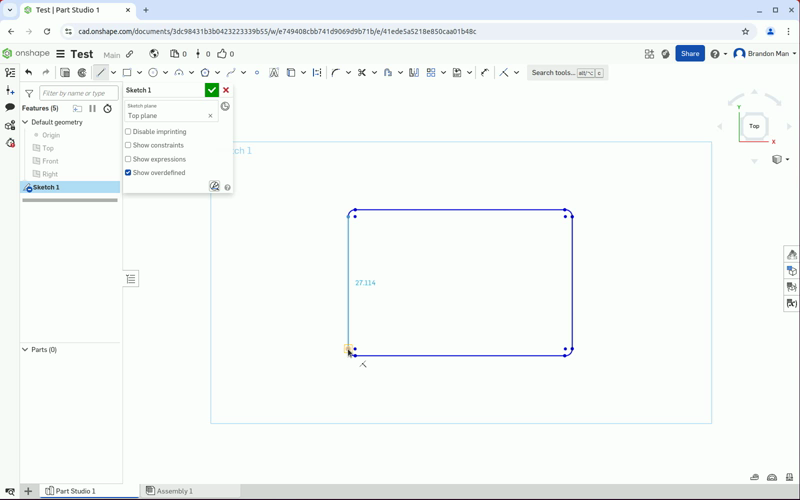
key(c)
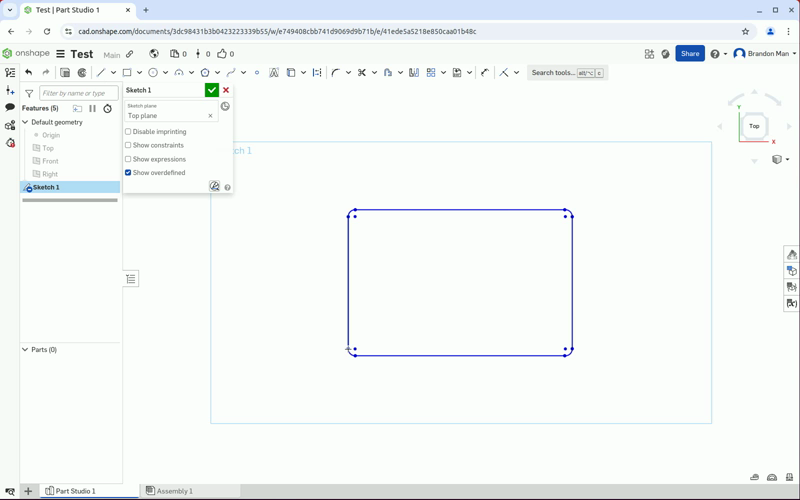
key_down(shift)
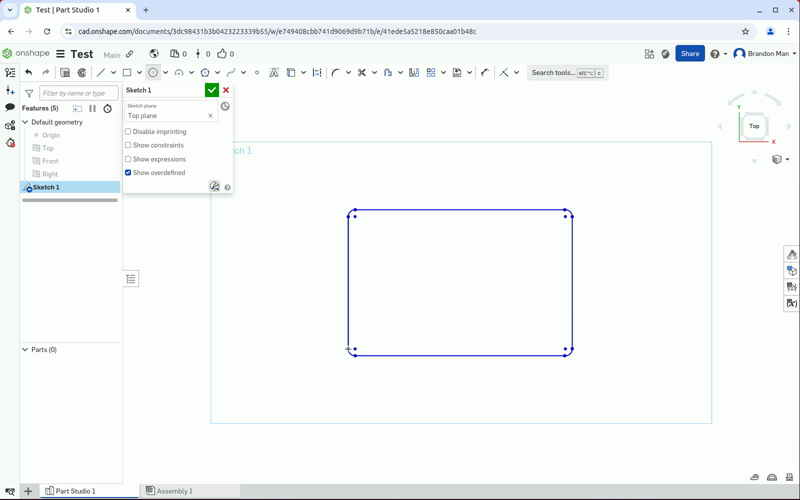
mouse_move(357, 346)
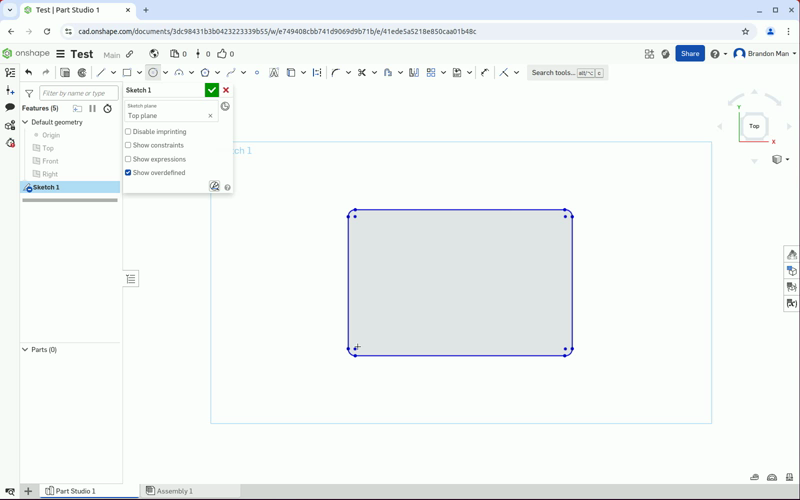
scroll(6)
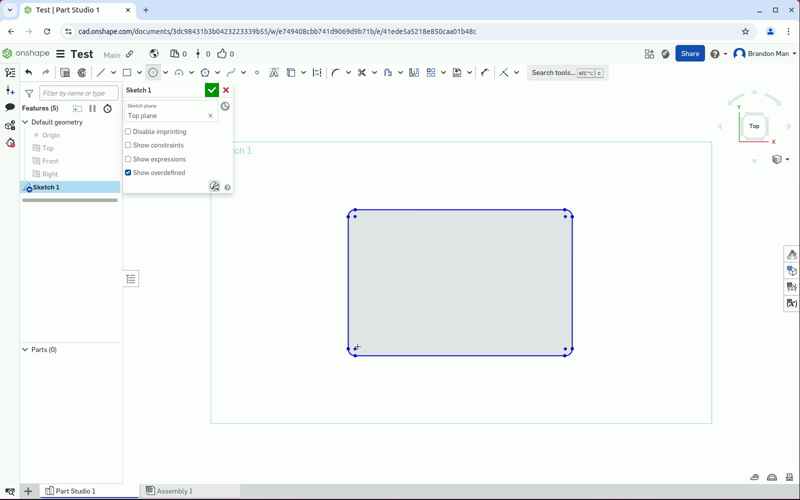
scroll(6)
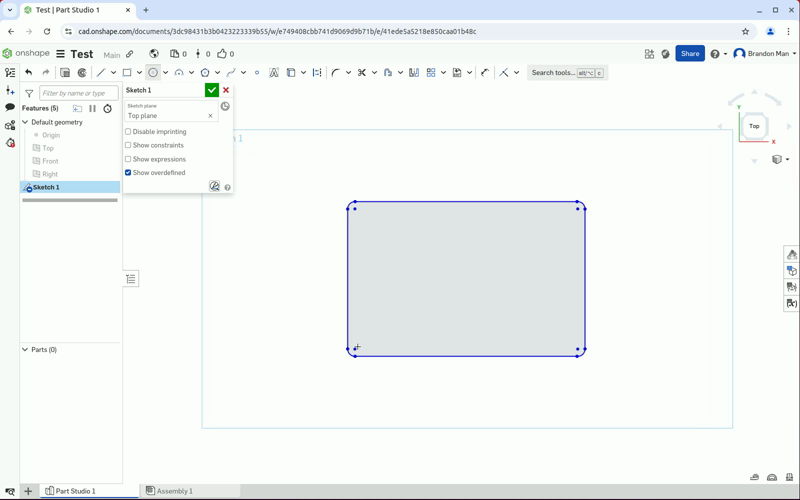
scroll(6)
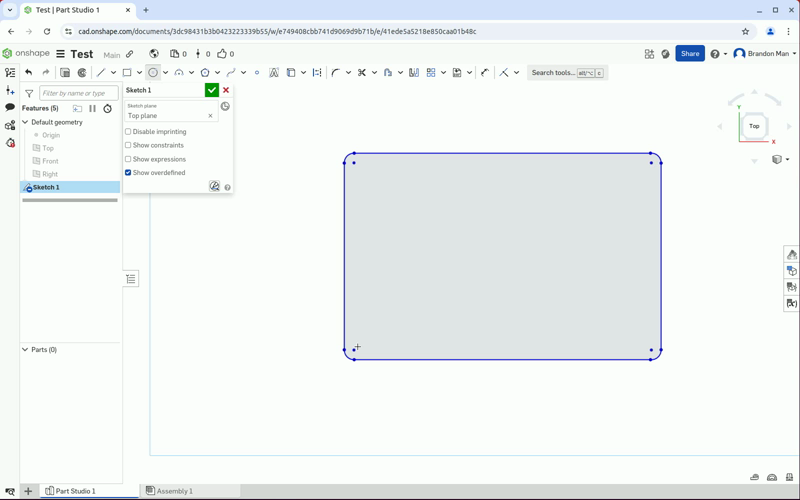
scroll(6)
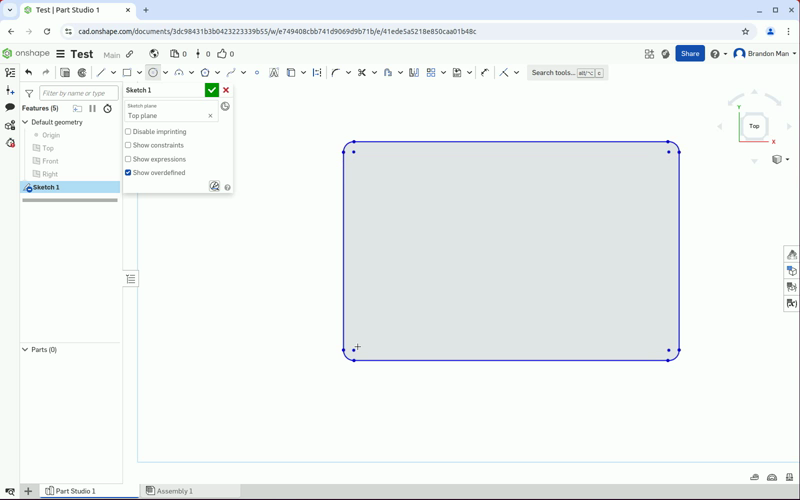
scroll(6)
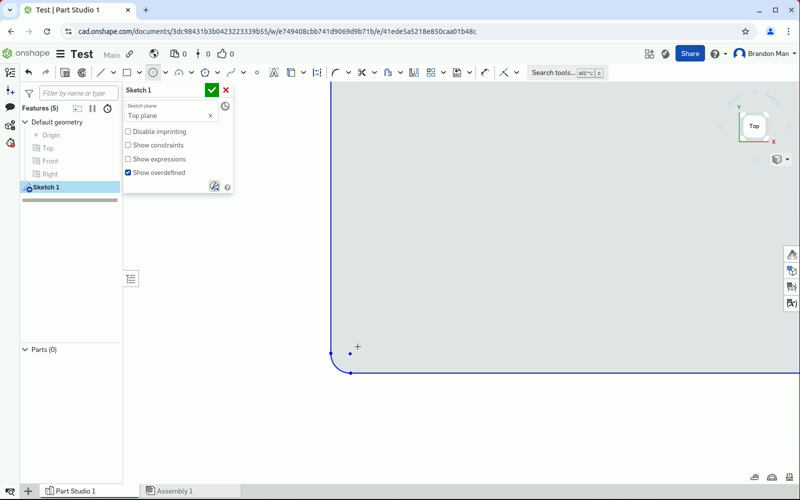
scroll(6)
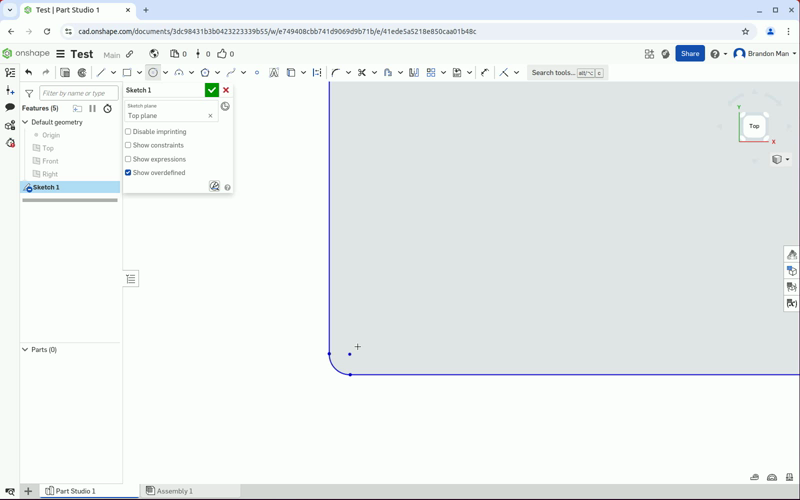
scroll(6)
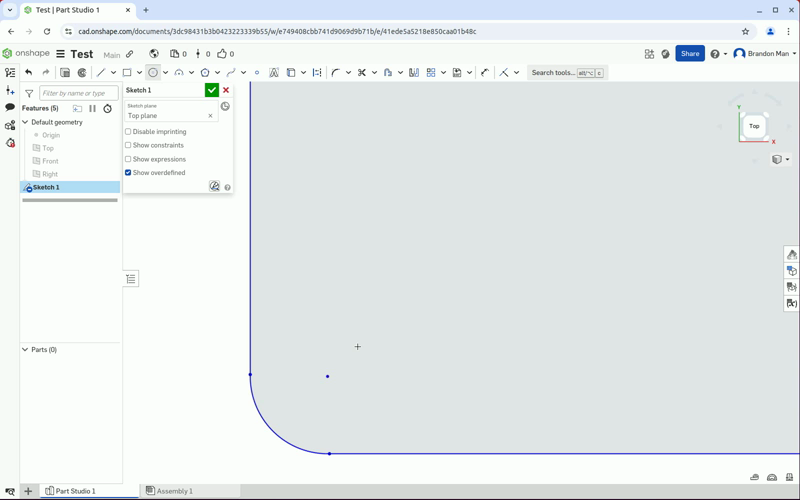
click(357, 346)
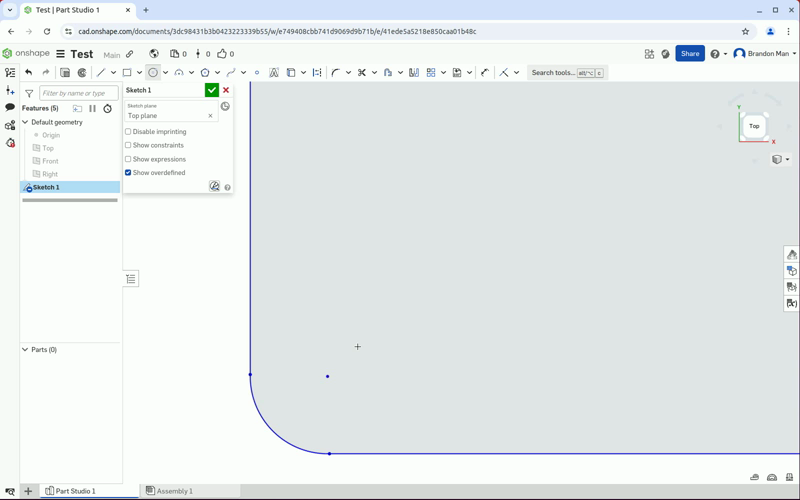
scroll(-6)
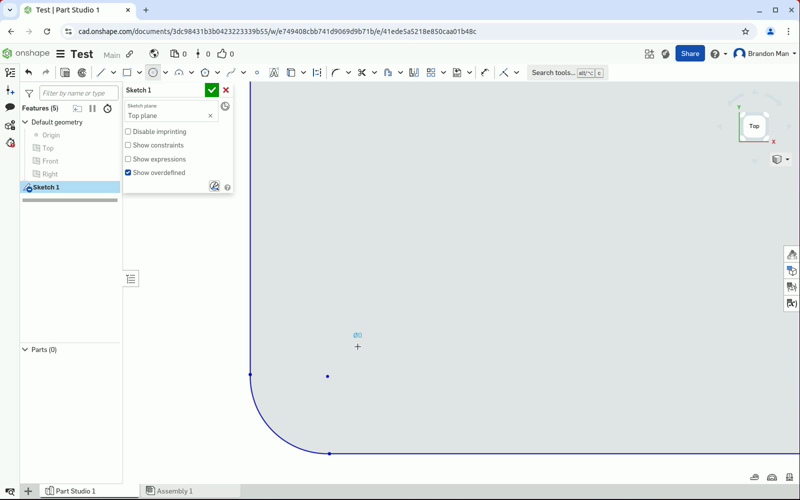
scroll(-6)
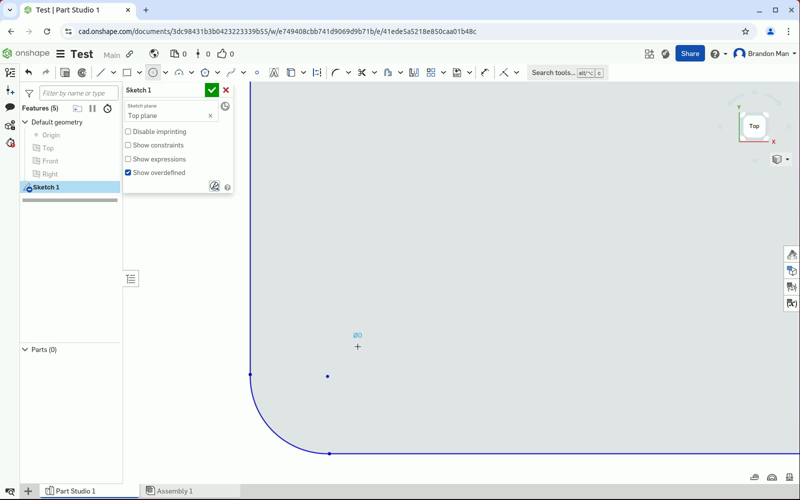
scroll(-6)
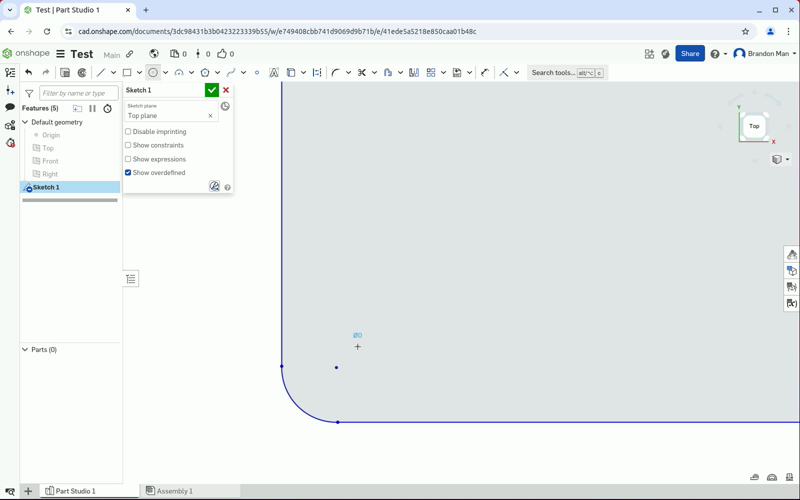
scroll(-6)
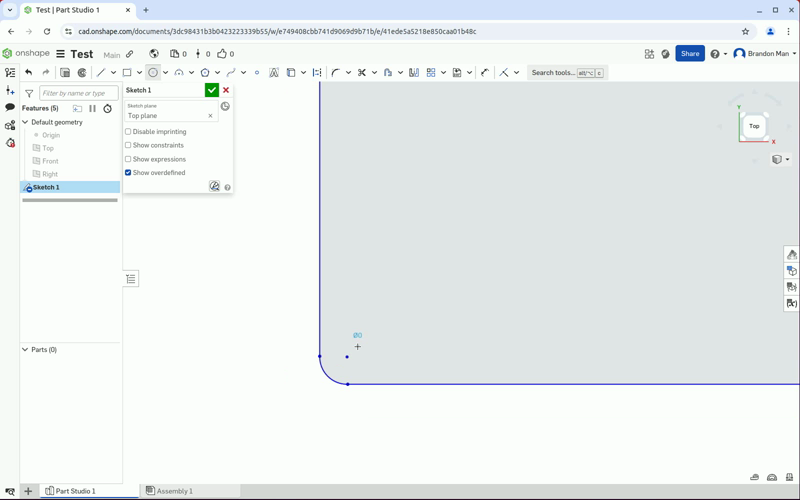
scroll(-6)
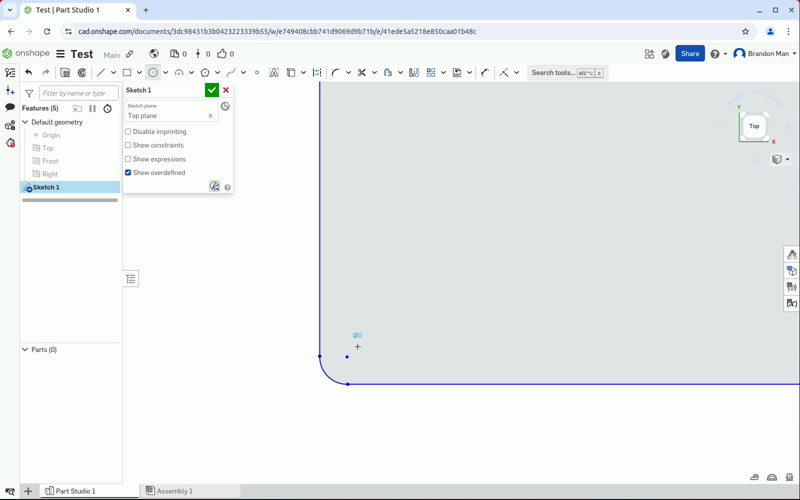
scroll(-6)
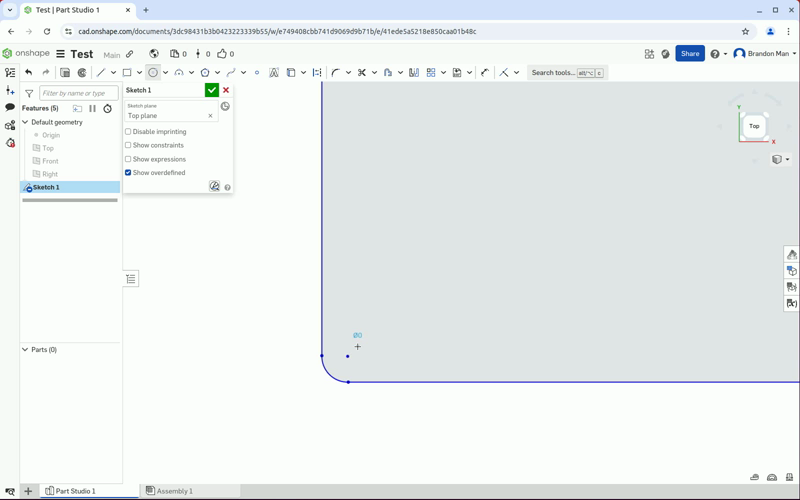
scroll(-6)
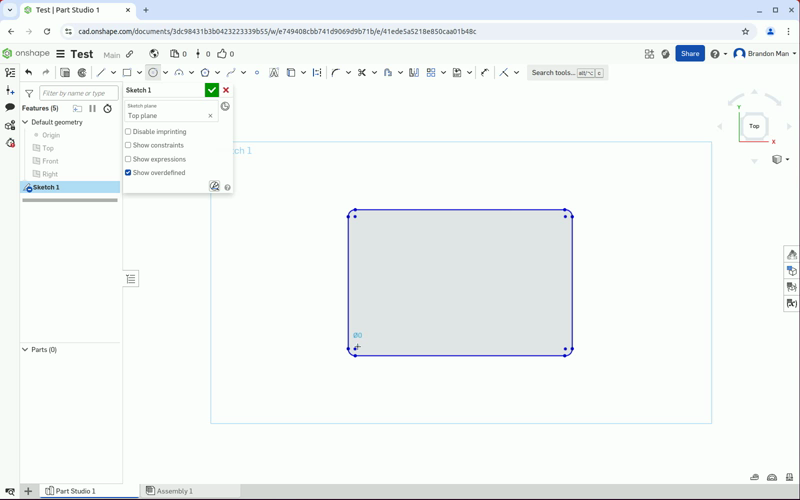
key_up(shift)
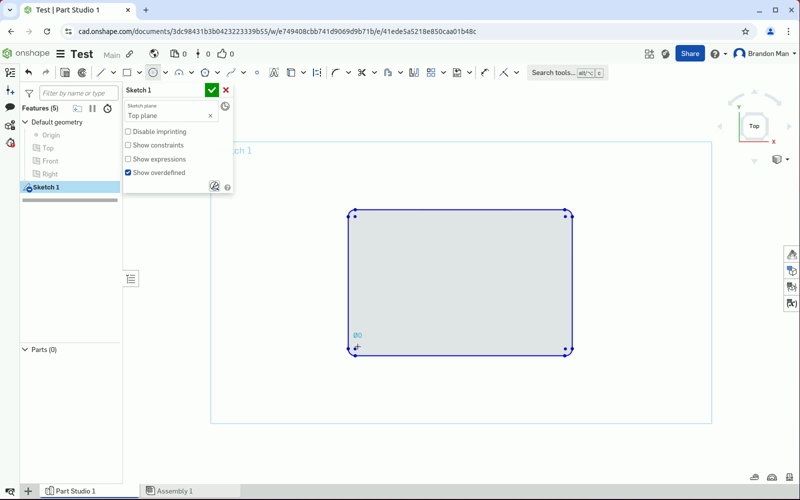
mouse_move(364, 346)
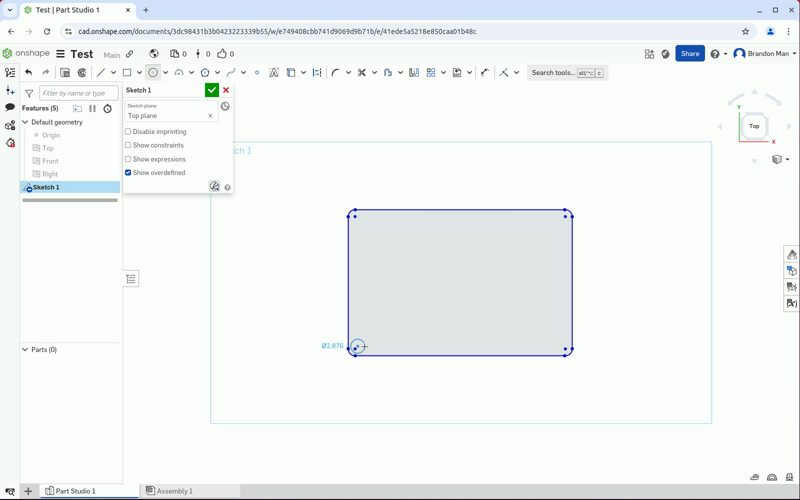
click(364, 346)
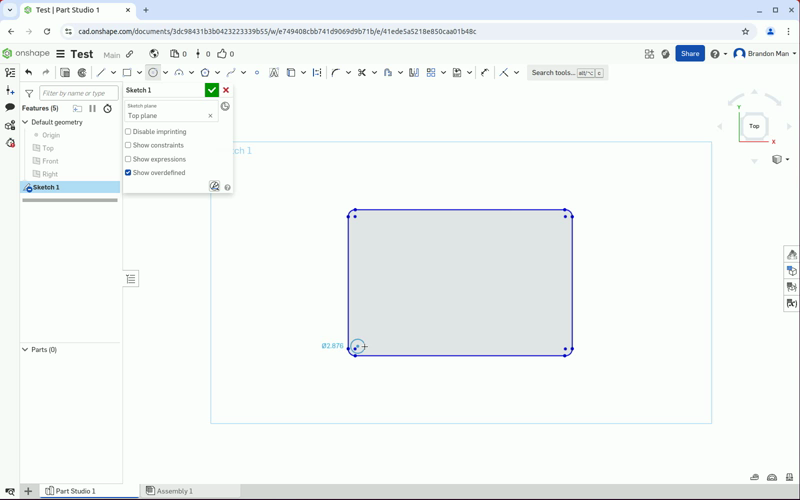
key(esc)
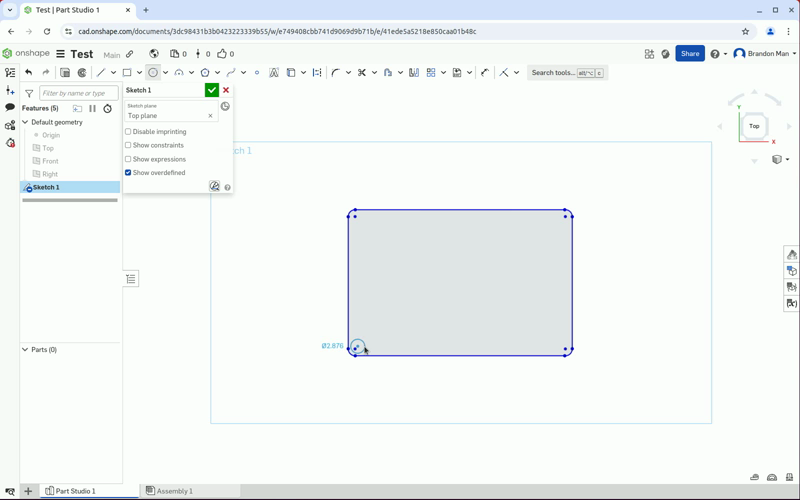
key(c)
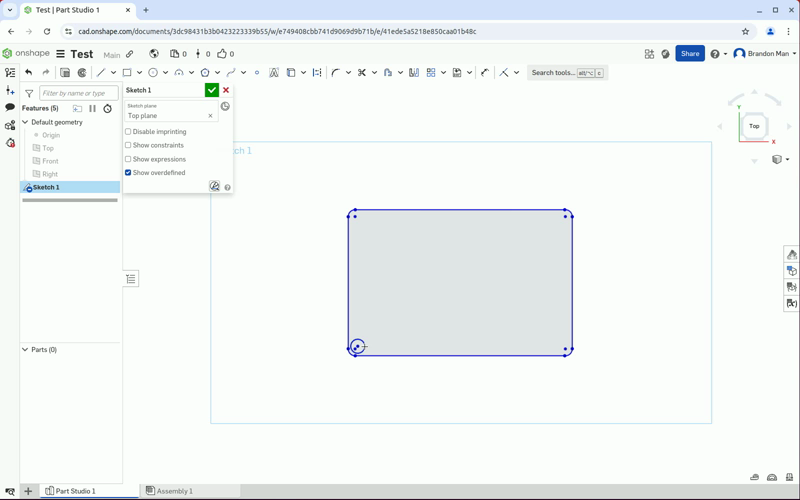
key_down(shift)
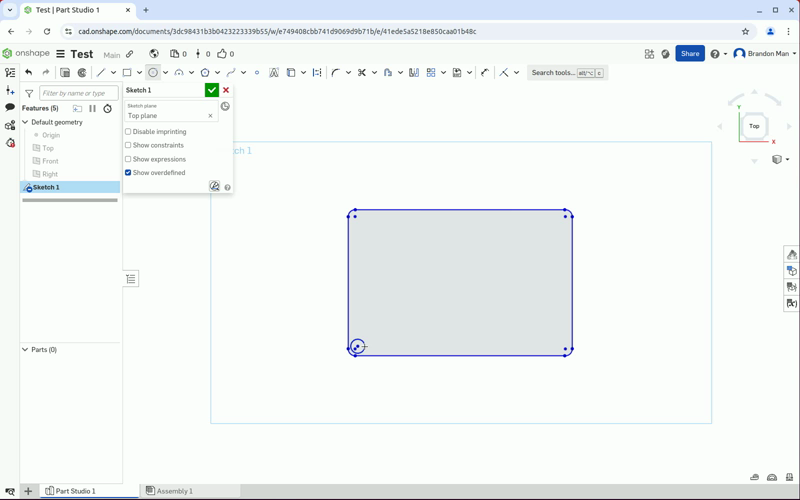
mouse_move(357, 219)
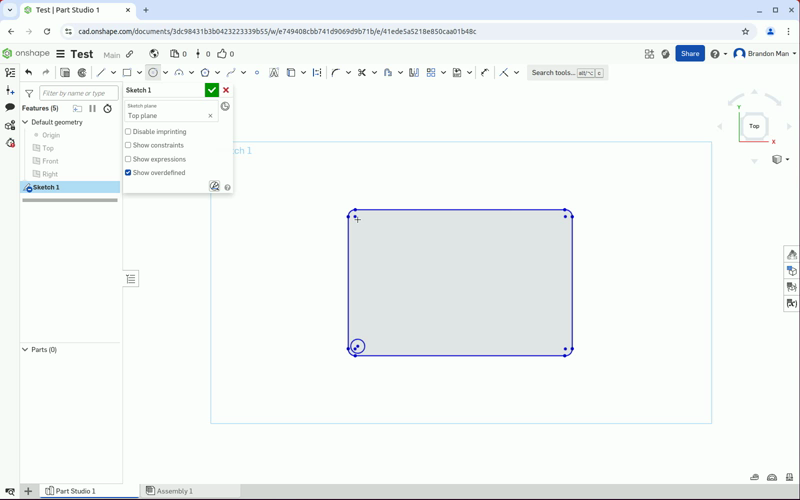
scroll(6)
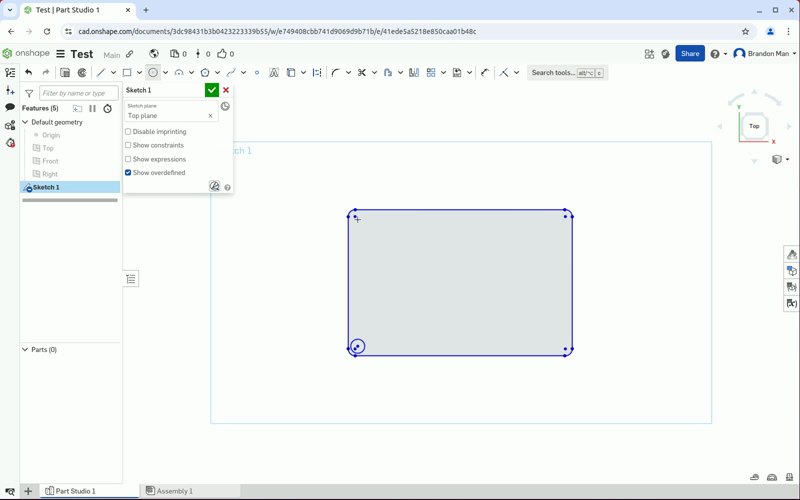
scroll(6)
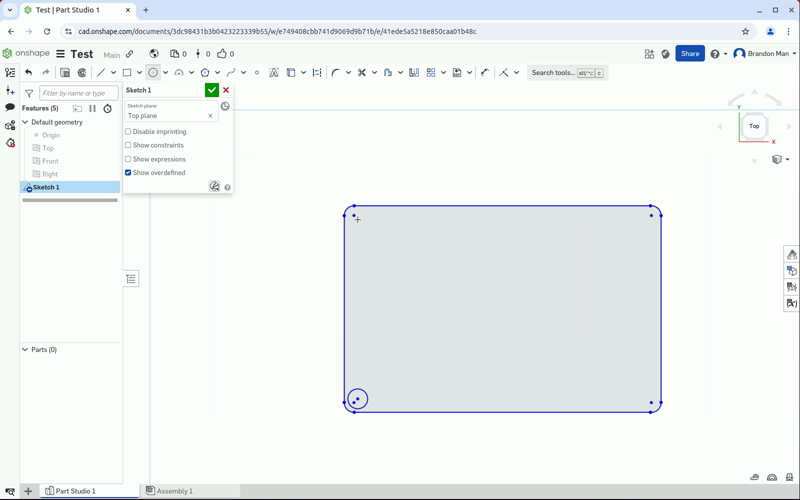
scroll(6)
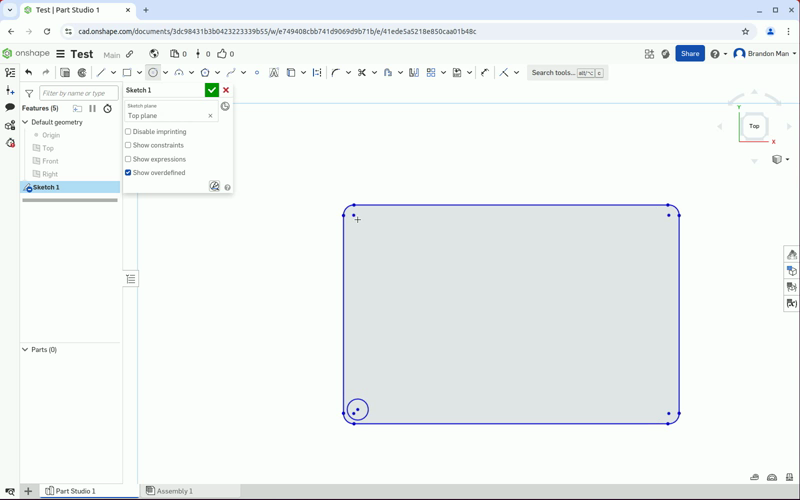
scroll(6)
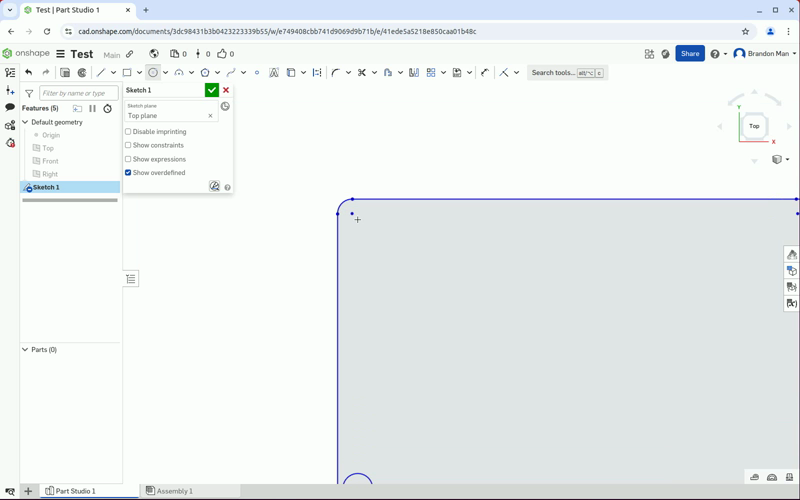
scroll(6)
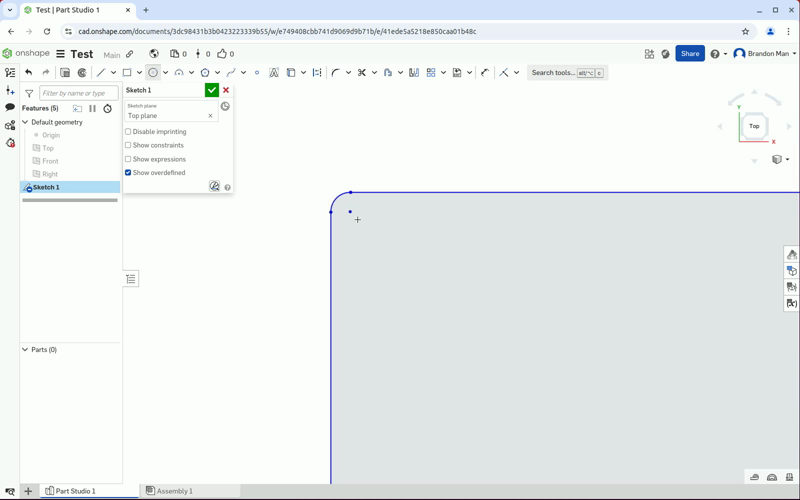
scroll(6)
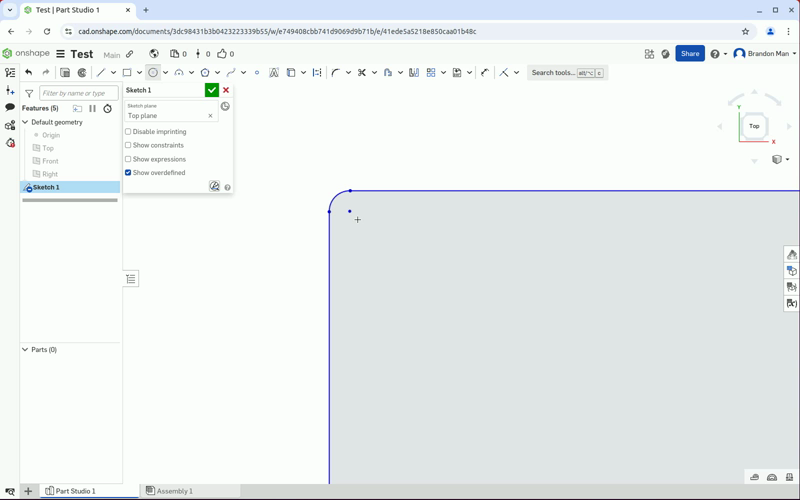
scroll(6)
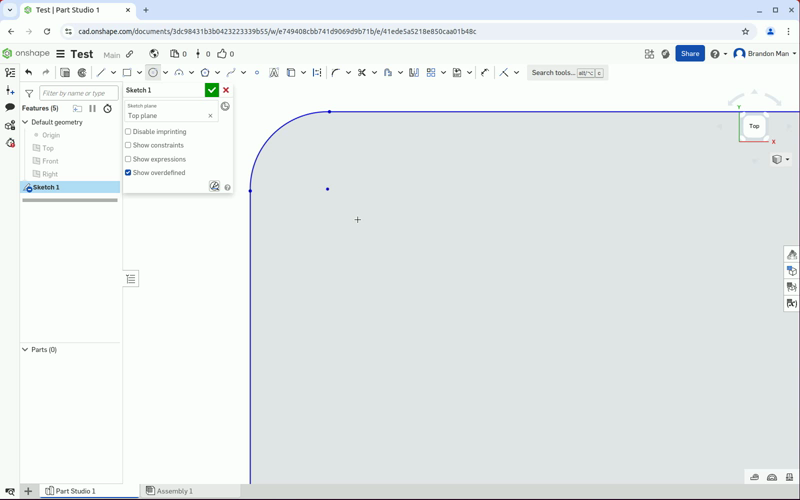
click(357, 219)
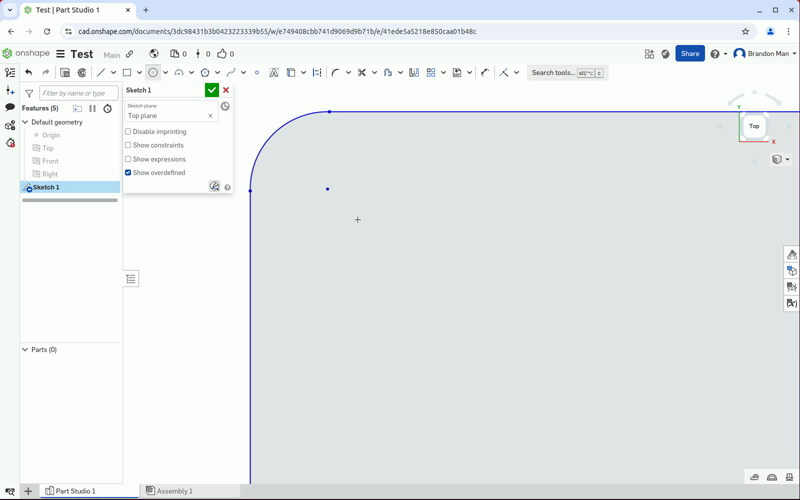
scroll(-6)
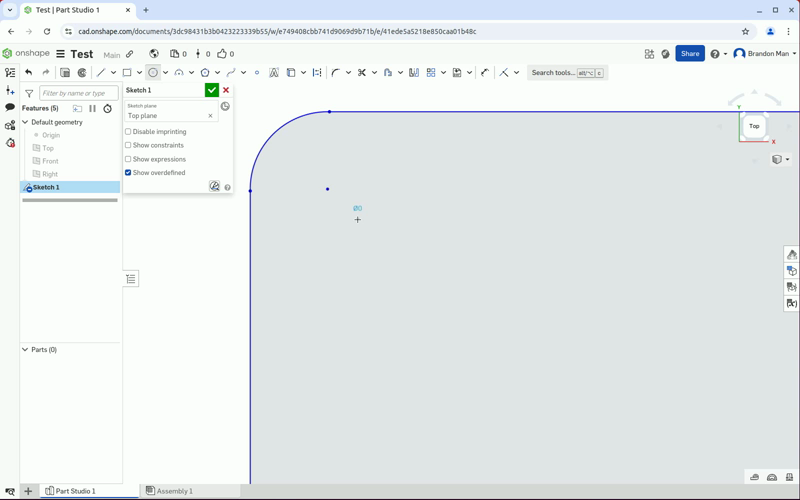
scroll(-6)
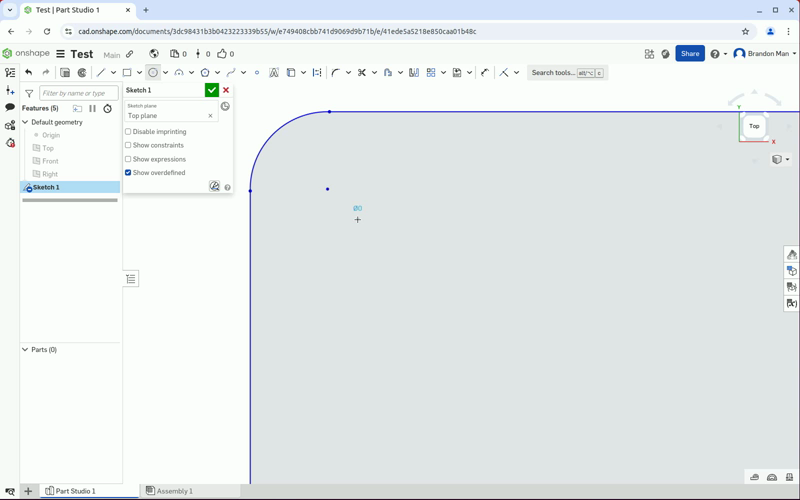
scroll(-6)
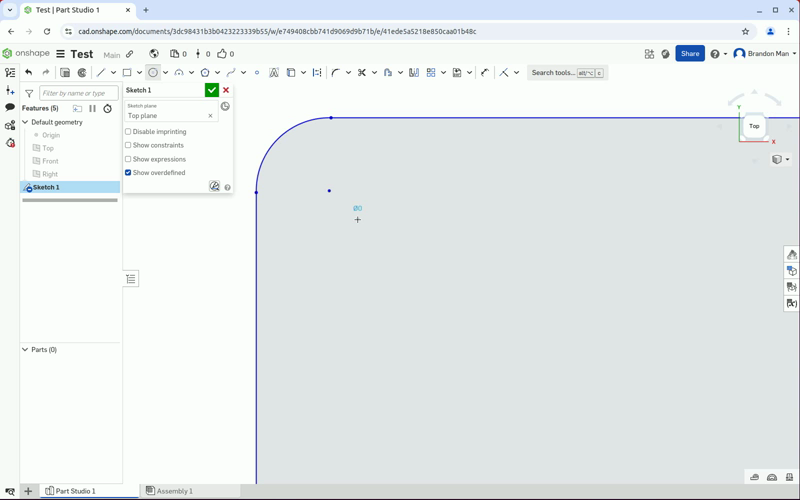
scroll(-6)
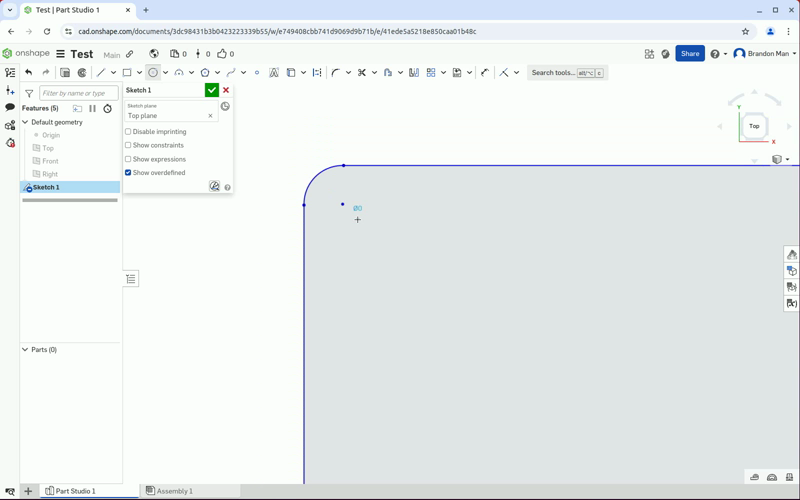
scroll(-6)
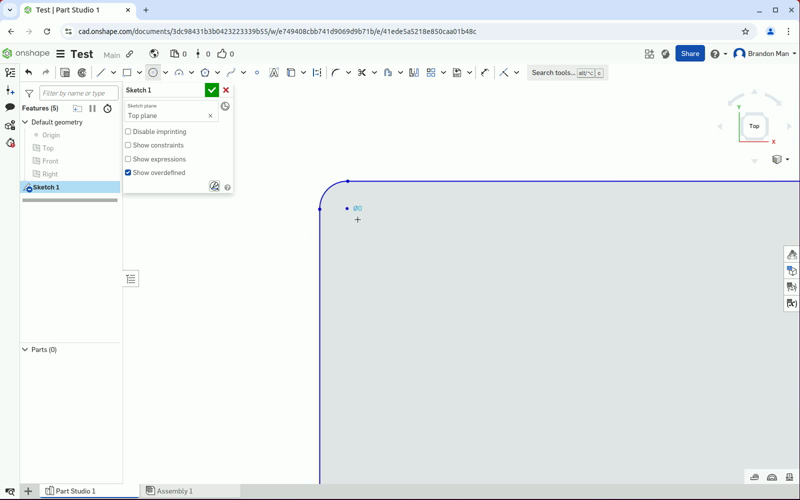
scroll(-6)
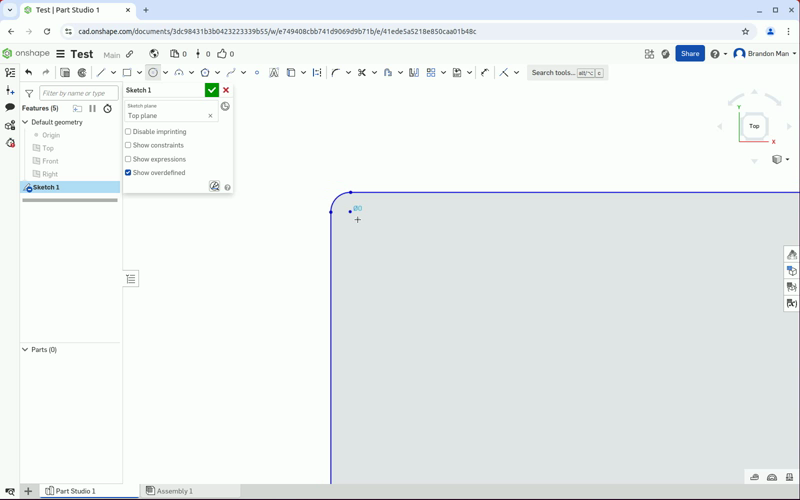
scroll(-6)
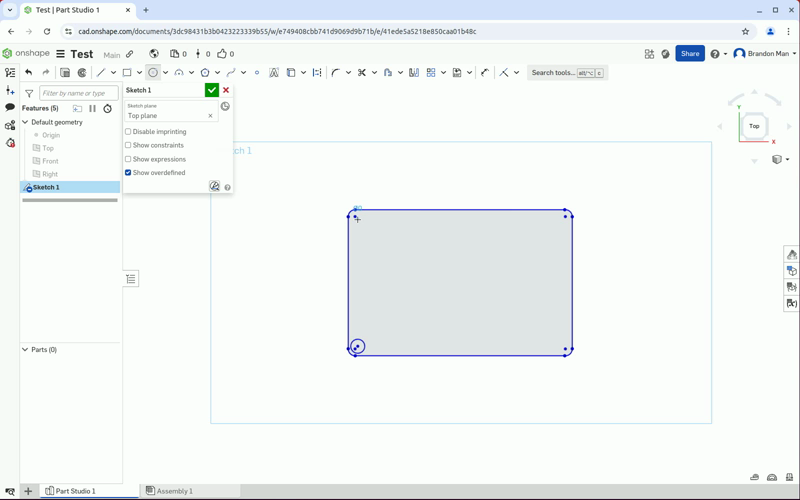
key_up(shift)
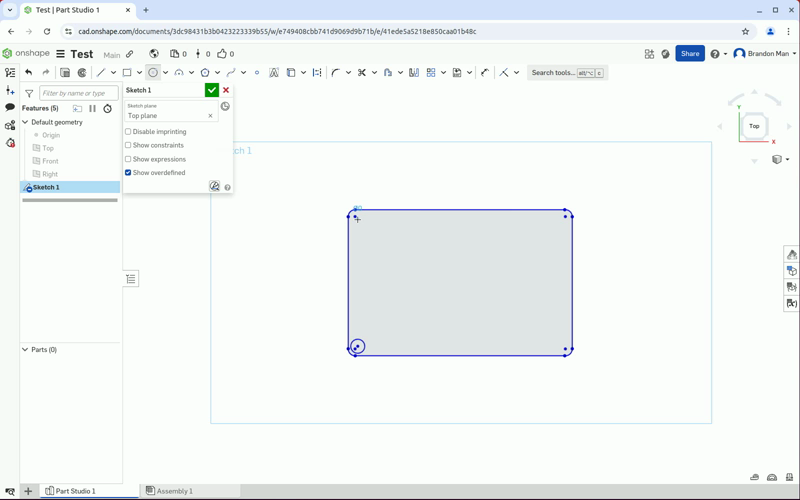
mouse_move(364, 219)
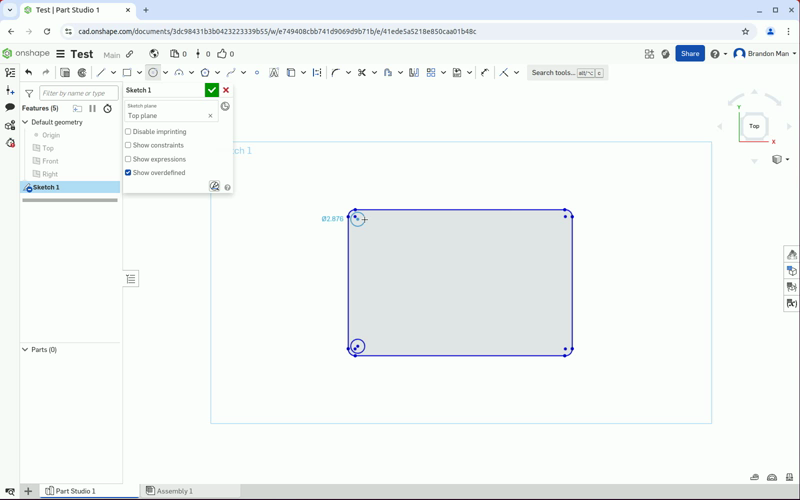
click(364, 219)
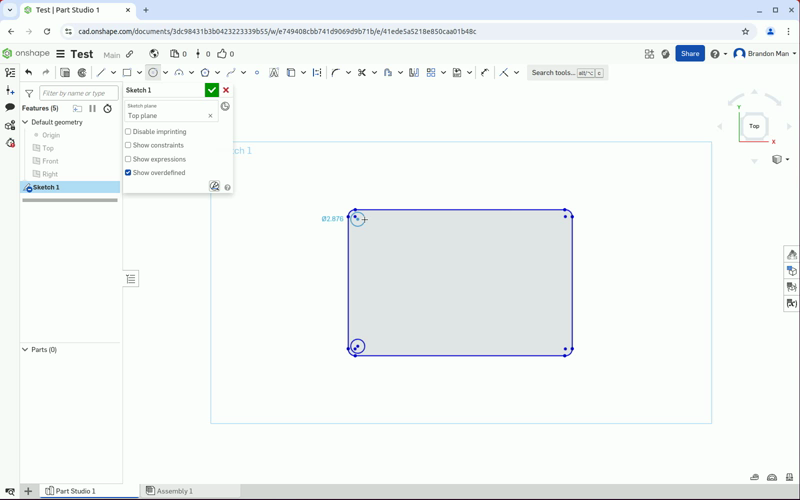
key(esc)
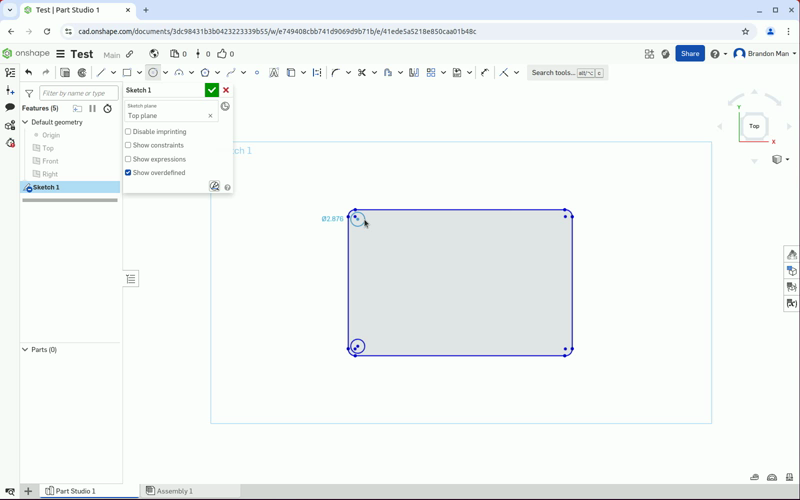
key(c)
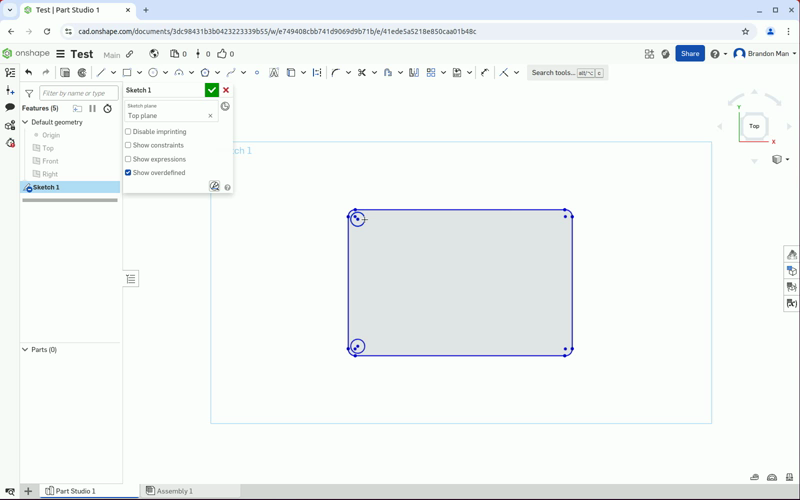
key_down(shift)
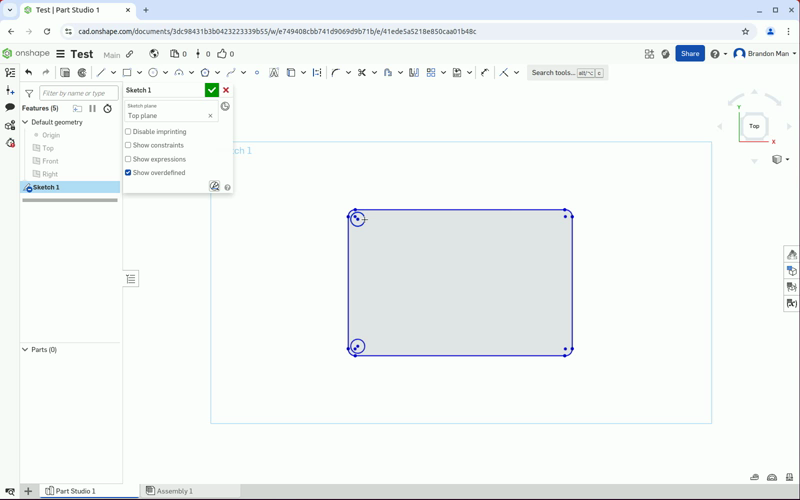
mouse_move(487, 346)
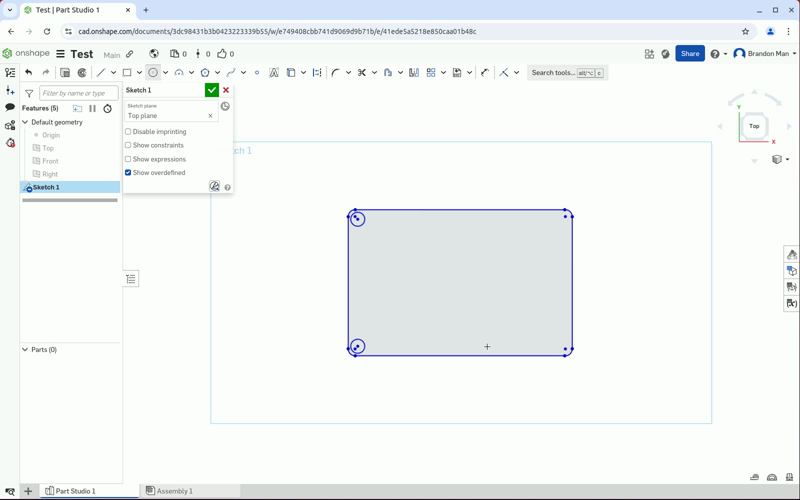
click(487, 346)
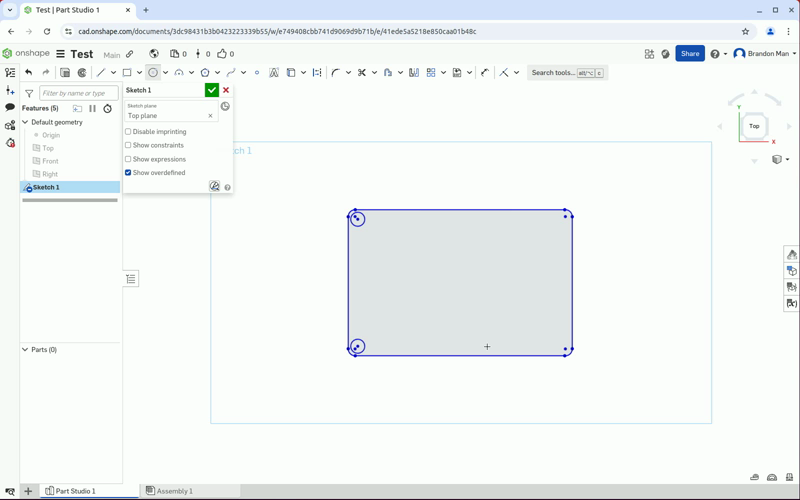
key_up(shift)
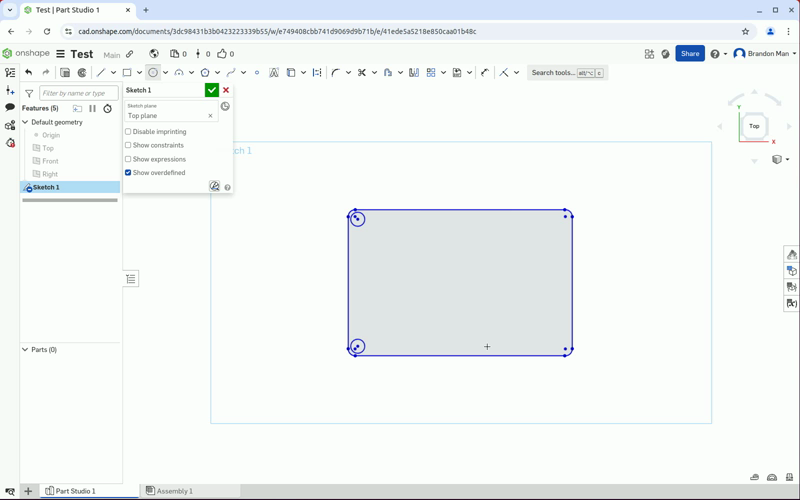
mouse_move(494, 346)
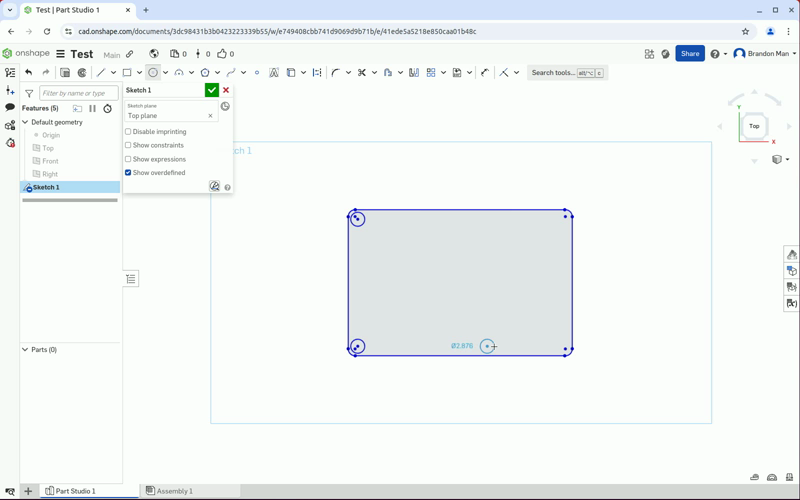
click(494, 346)
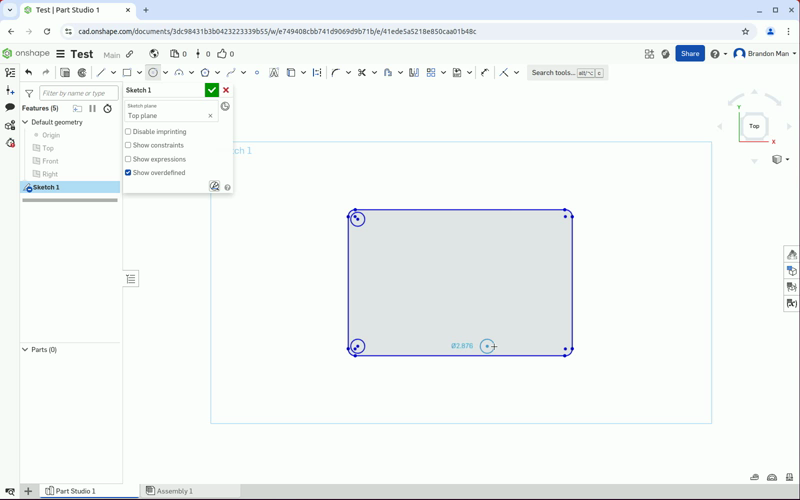
key(esc)
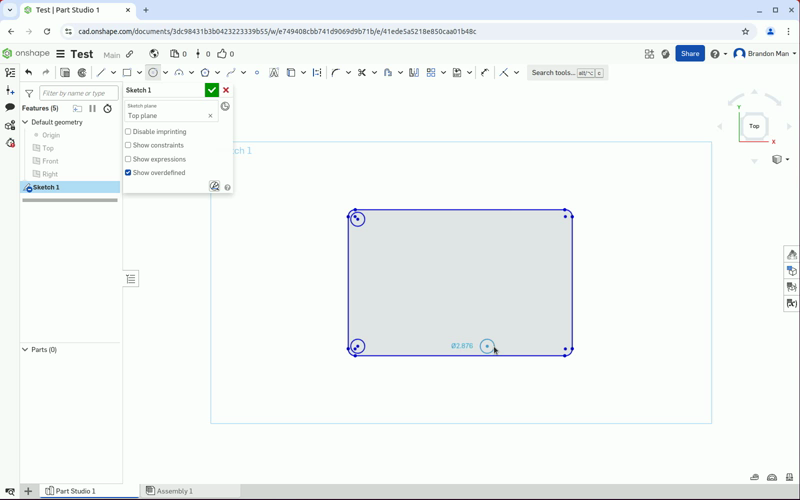
key(c)
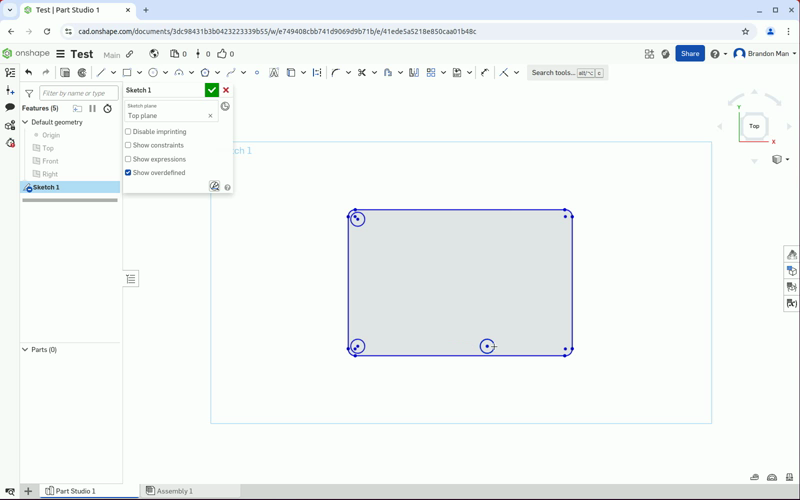
key_down(shift)
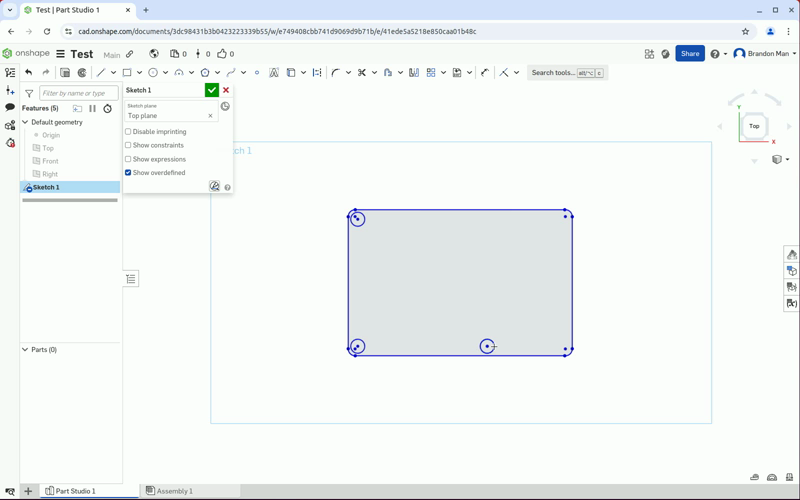
mouse_move(487, 219)
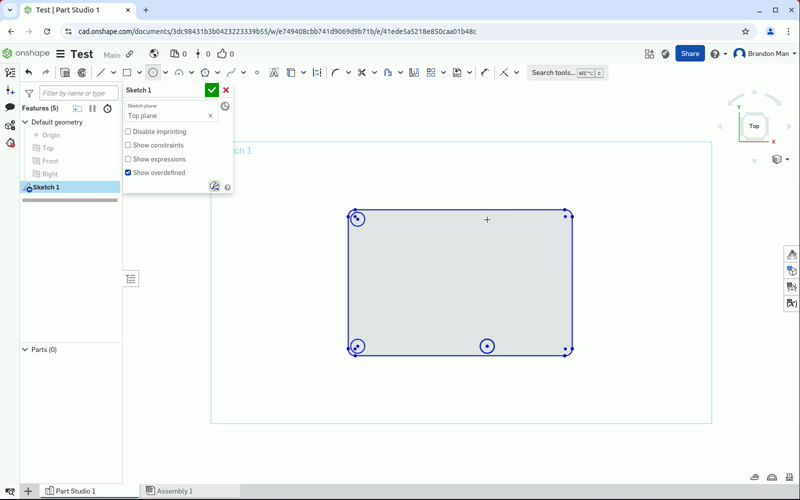
click(487, 219)
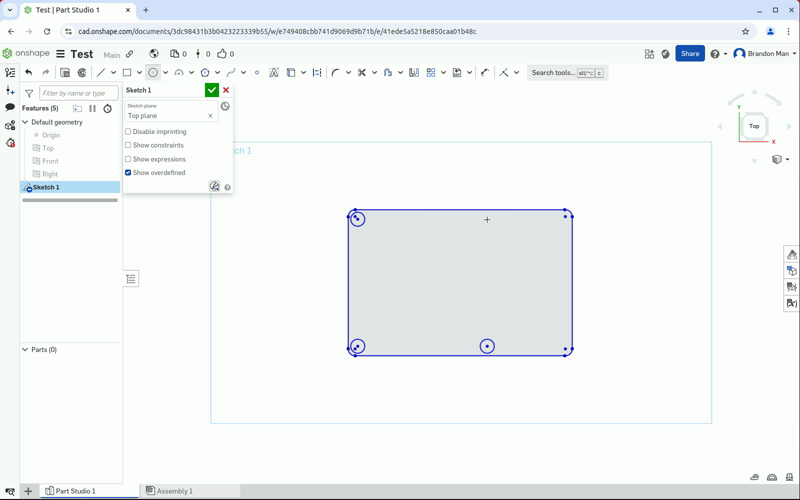
key_up(shift)
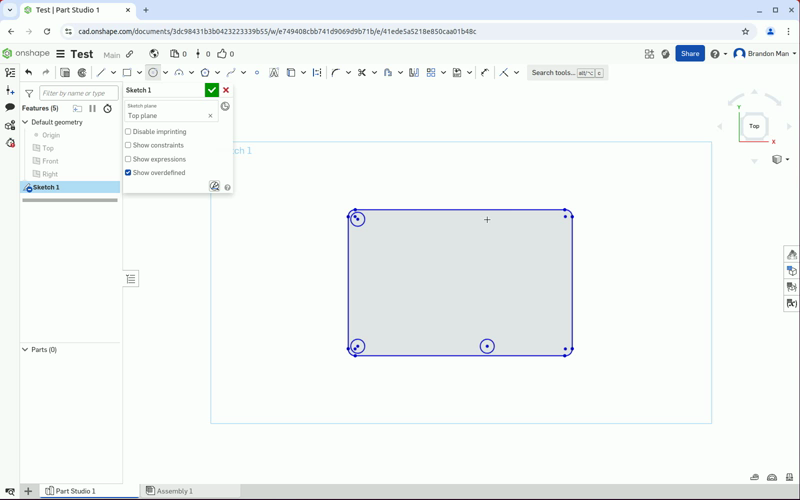
mouse_move(494, 219)
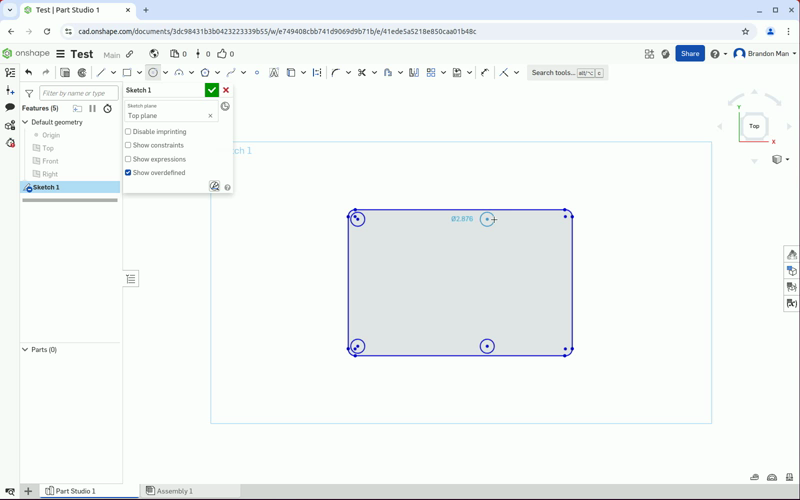
click(494, 219)
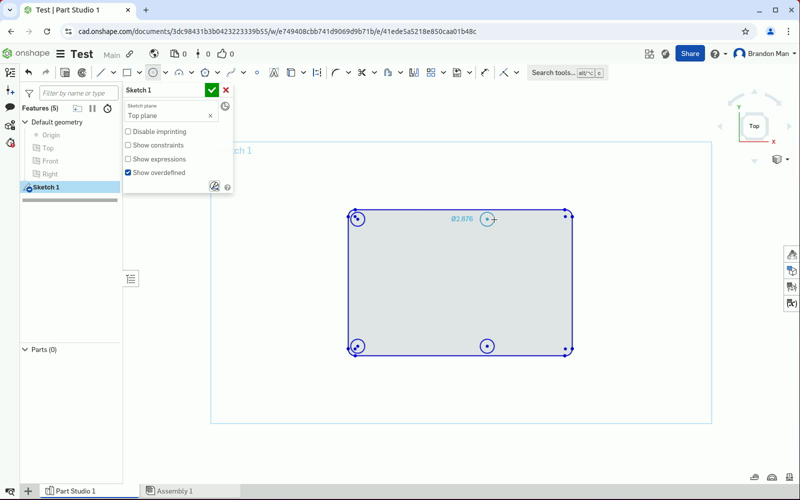
key(esc)
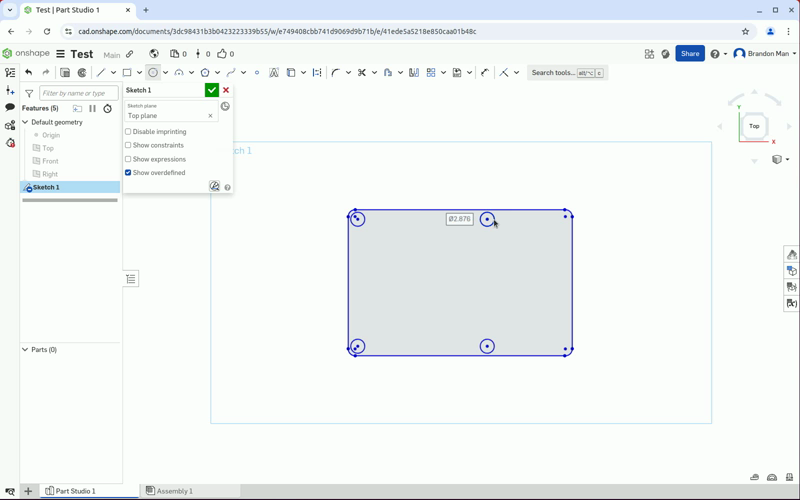
mouse_move(375, 251)
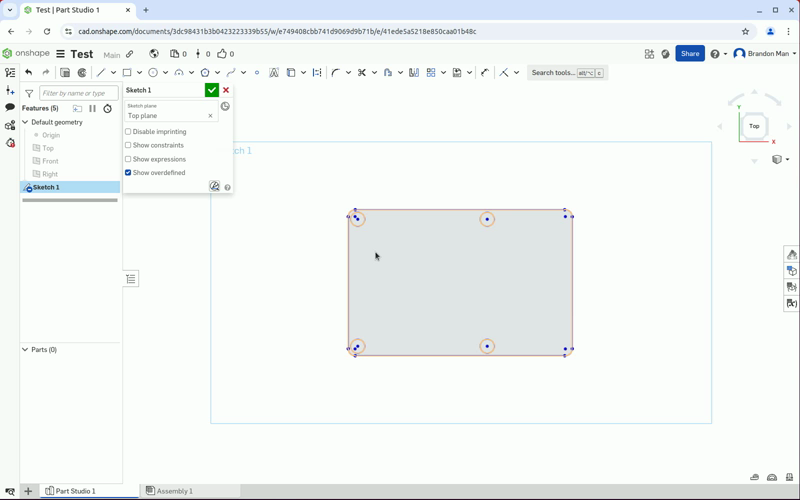
click(375, 251)
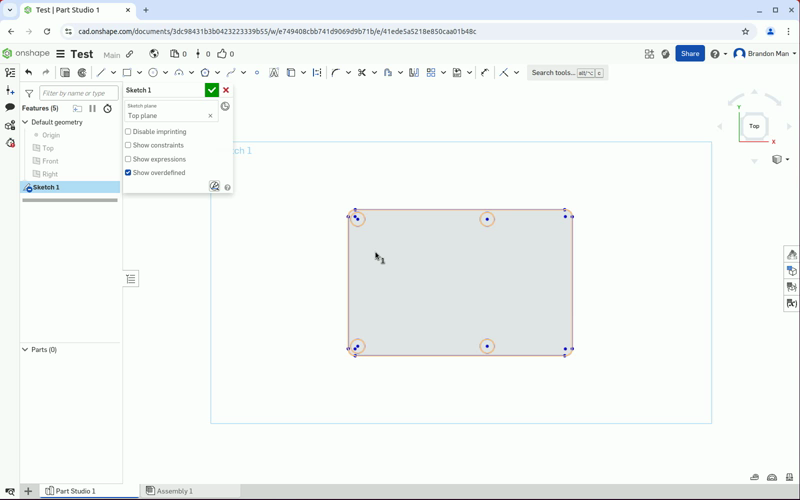
mouse_move(73, 352)
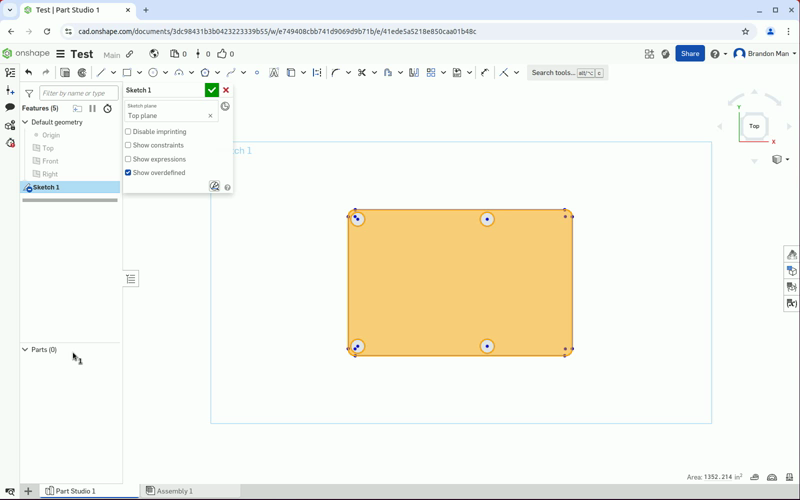
key(shift+y)
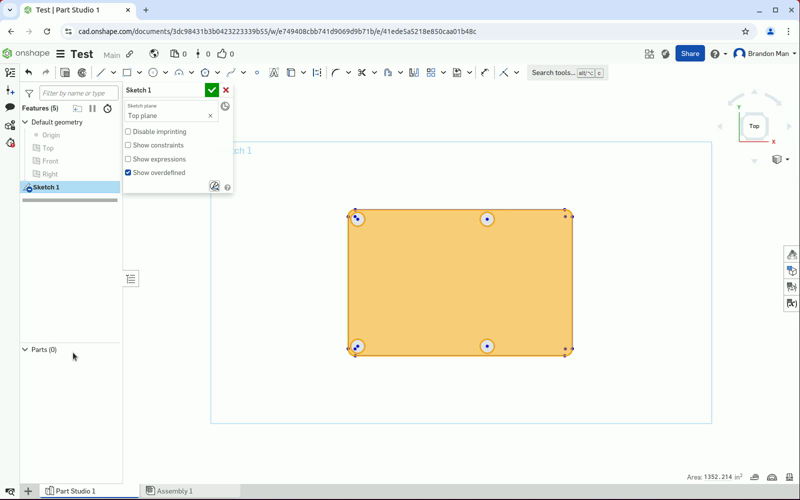
key(shift+e)
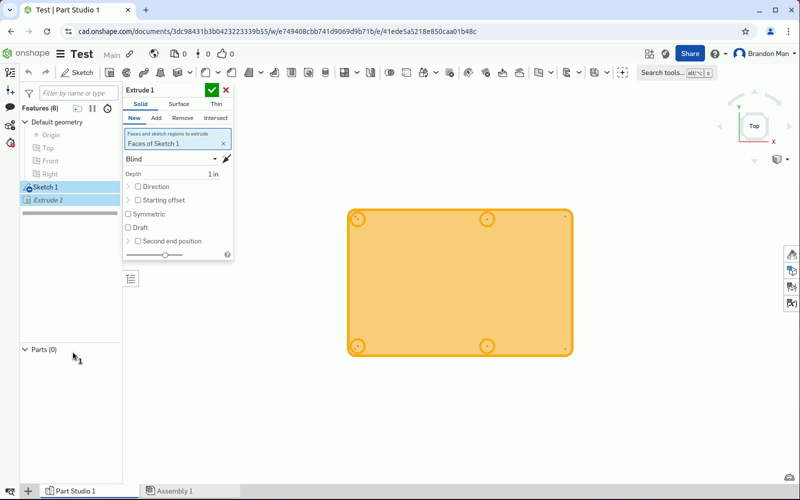
mouse_move(143, 106)
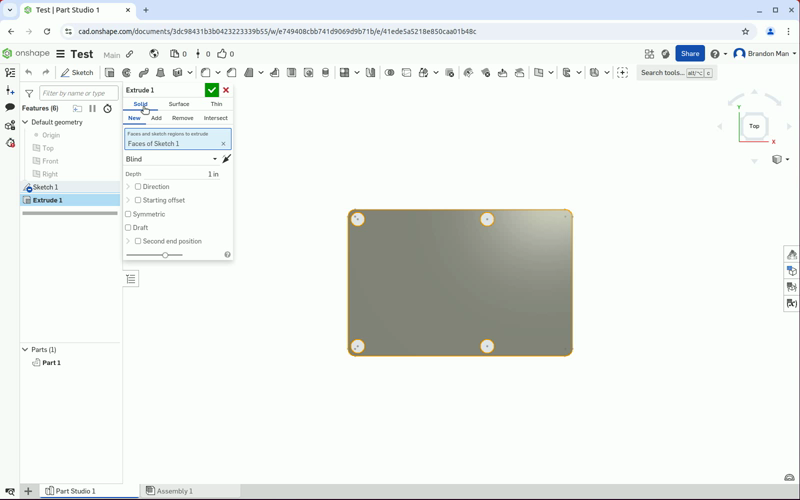
click(143, 106)
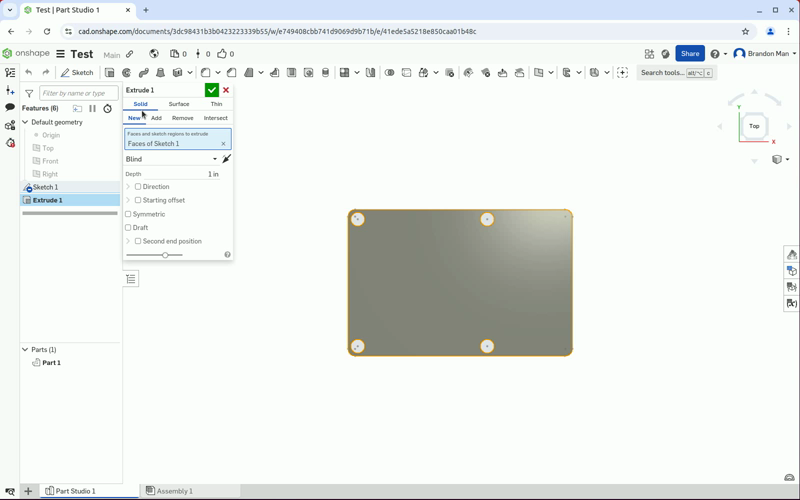
mouse_move(137, 120)
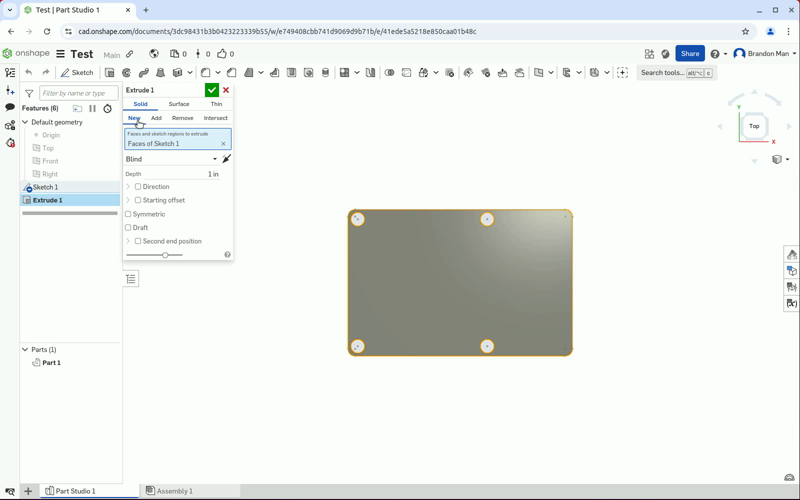
click(137, 120)
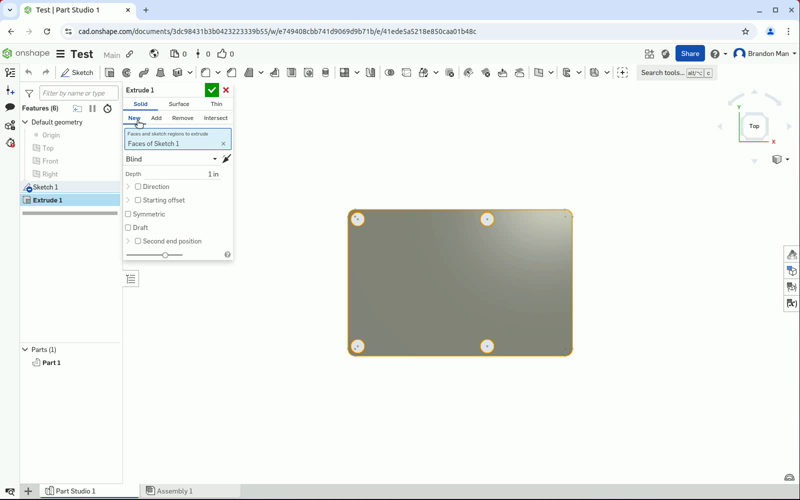
key(tab, 4)
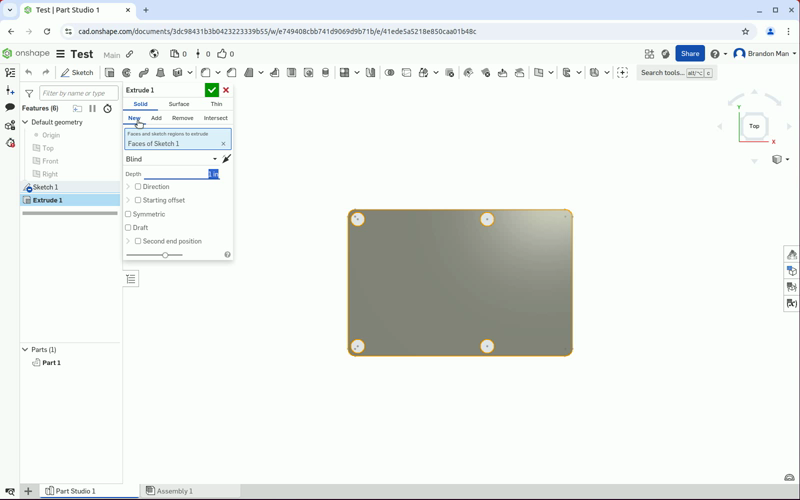
text(1.204)
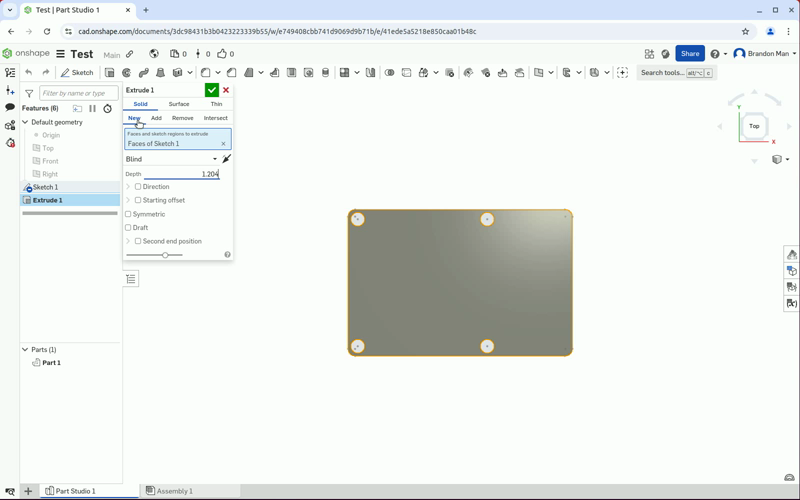
key(enter)
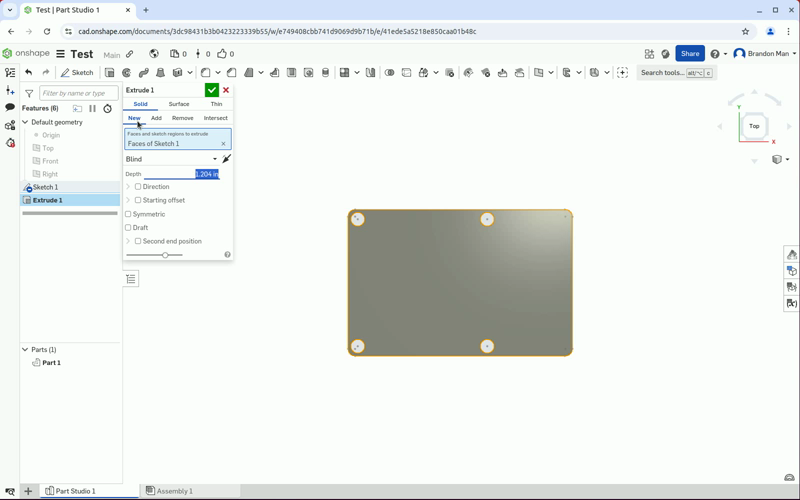
key(shift+h)
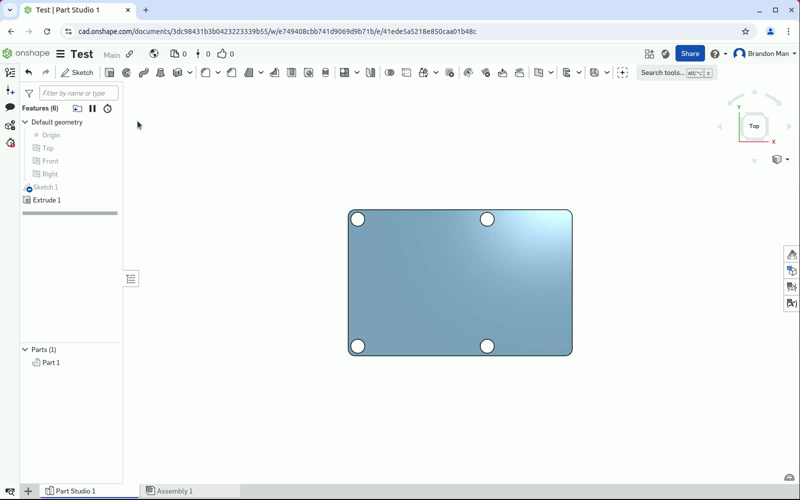
key(shift+h)
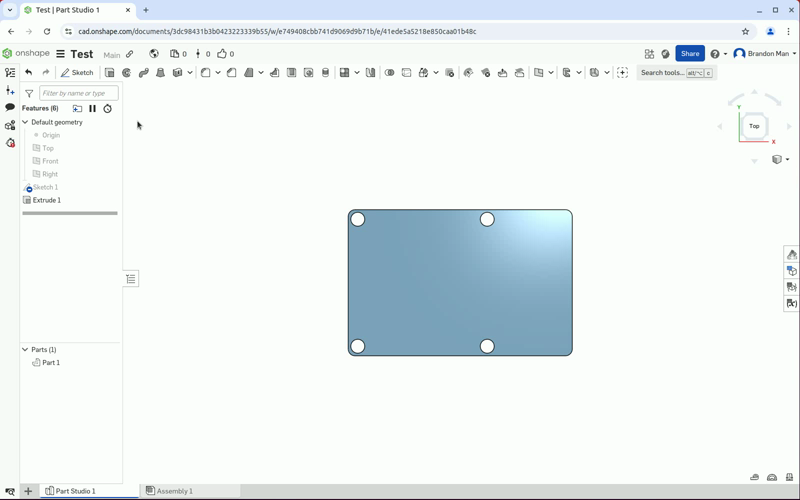
mouse_move(73, 189)
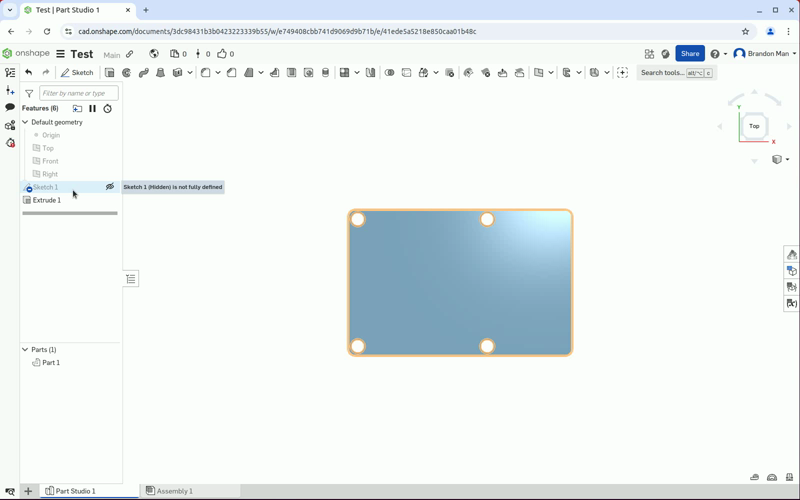
click(73, 189)
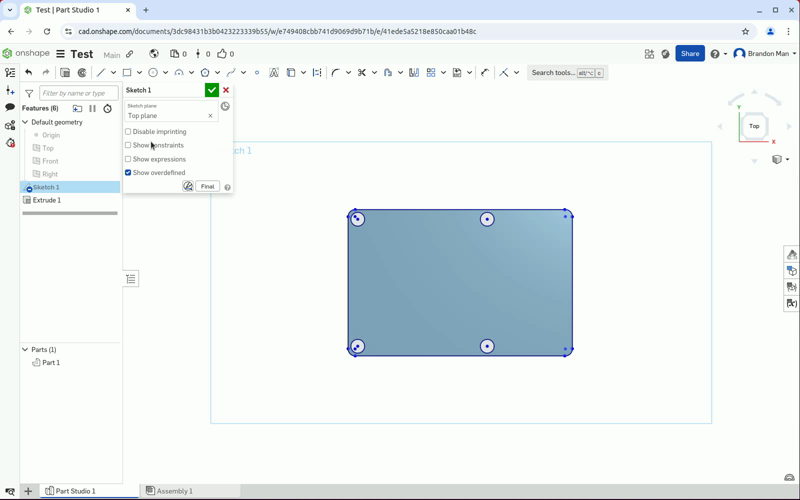
mouse_move(229, 92)
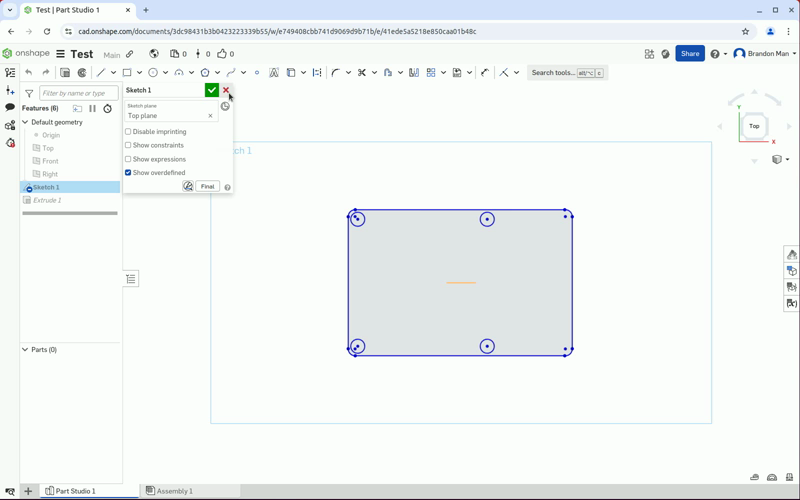
click(229, 92)
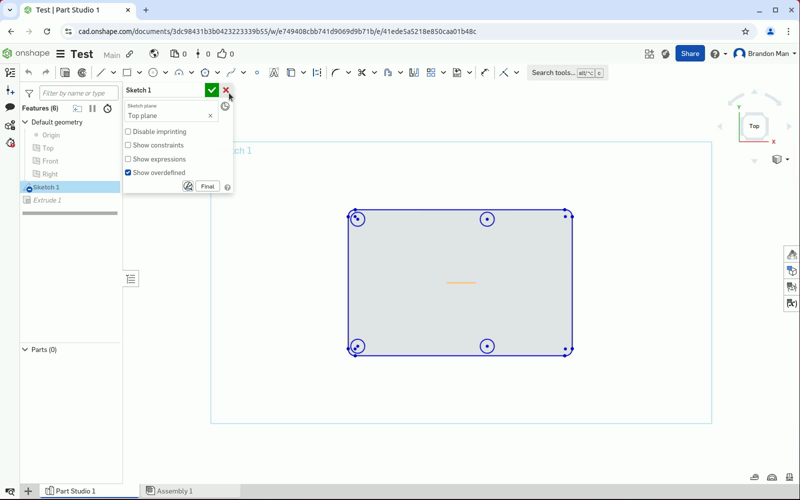
key(shift+s)
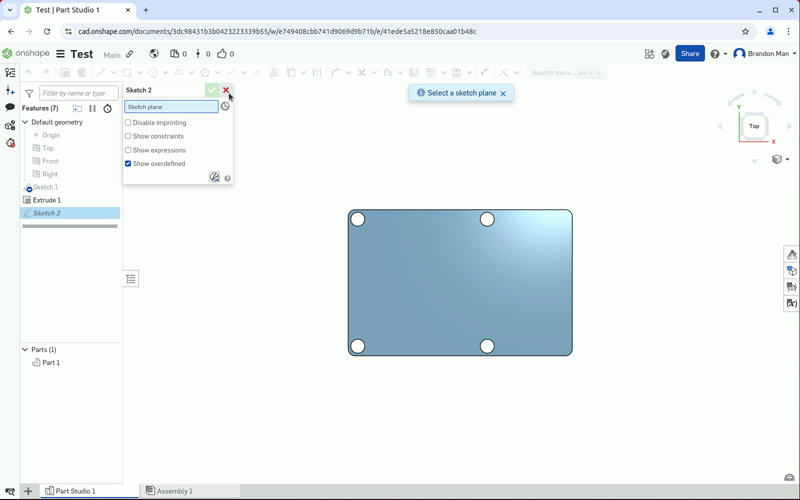
mouse_move(73, 150)
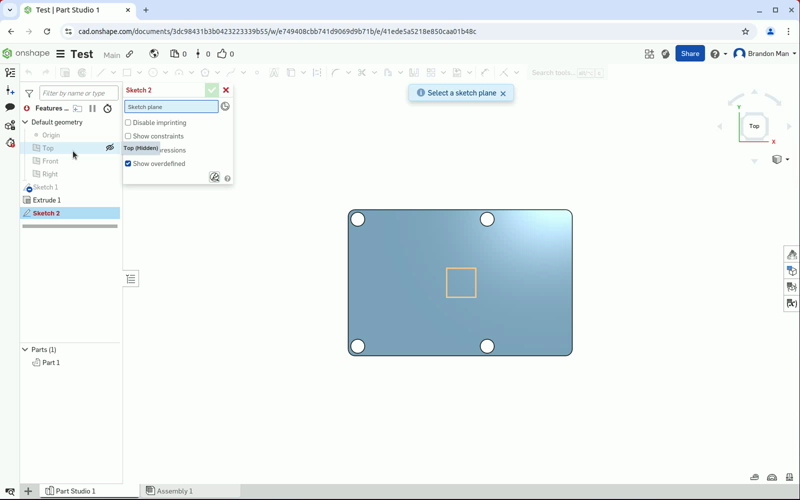
click(73, 150)
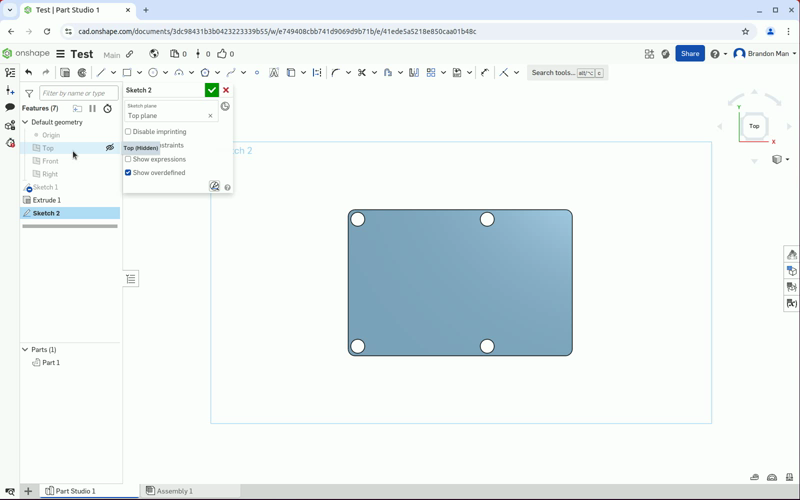
mouse_move(73, 352)
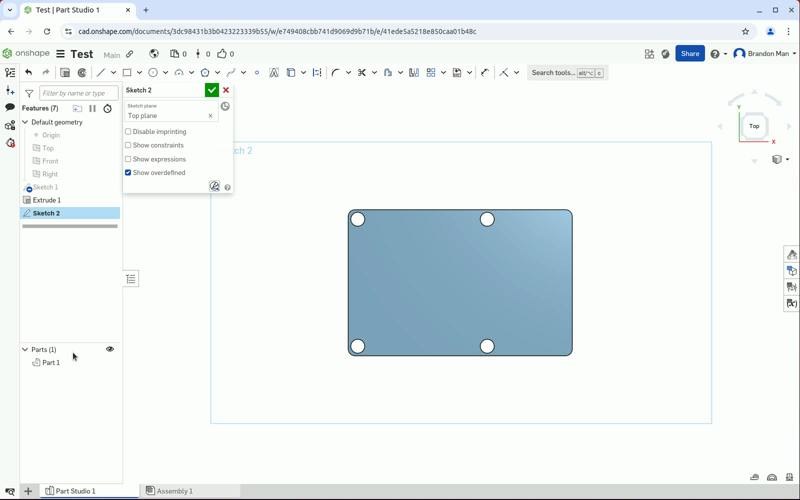
key(y)
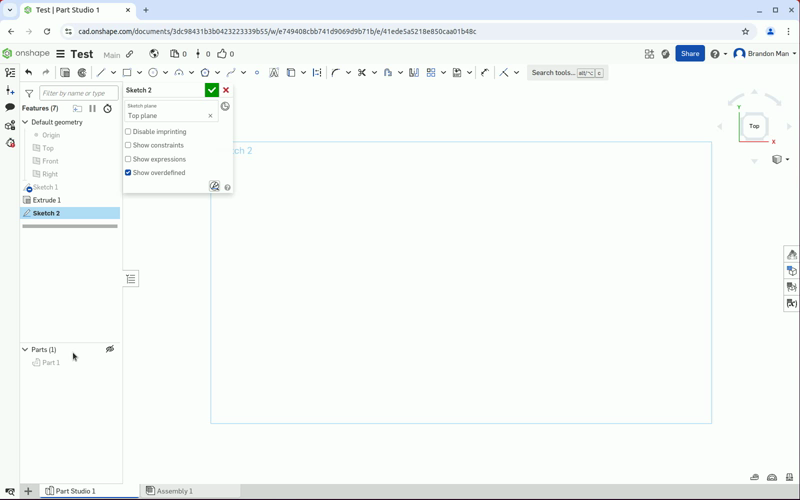
key(c)
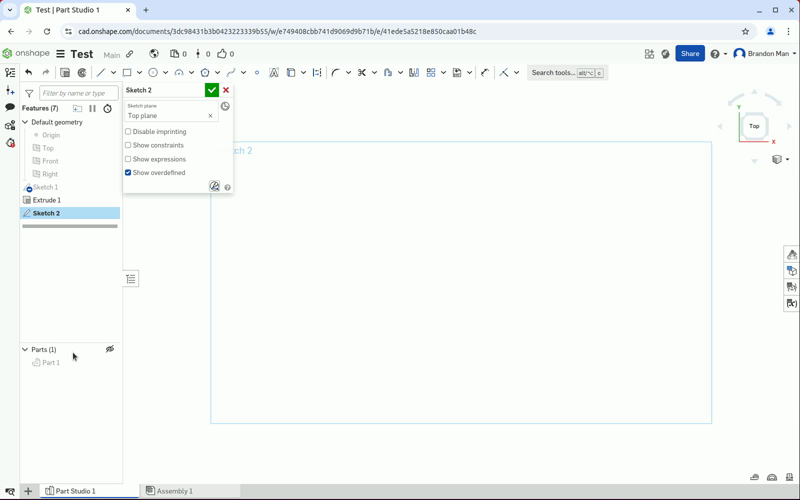
key_down(shift)
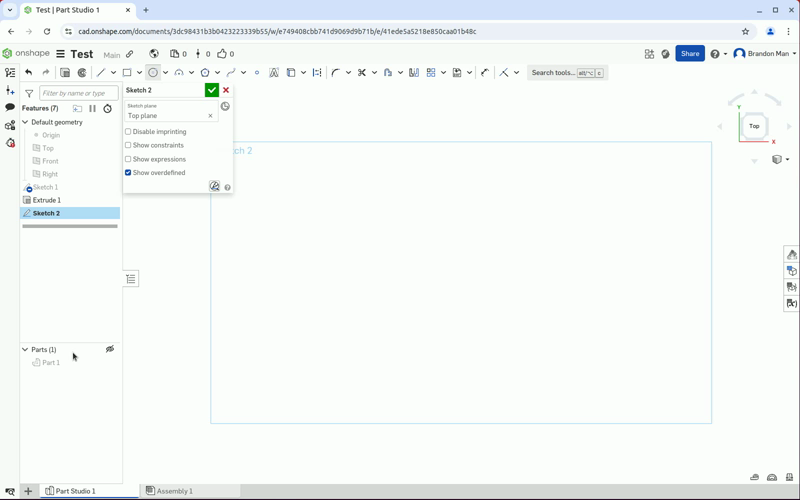
mouse_move(488, 218)
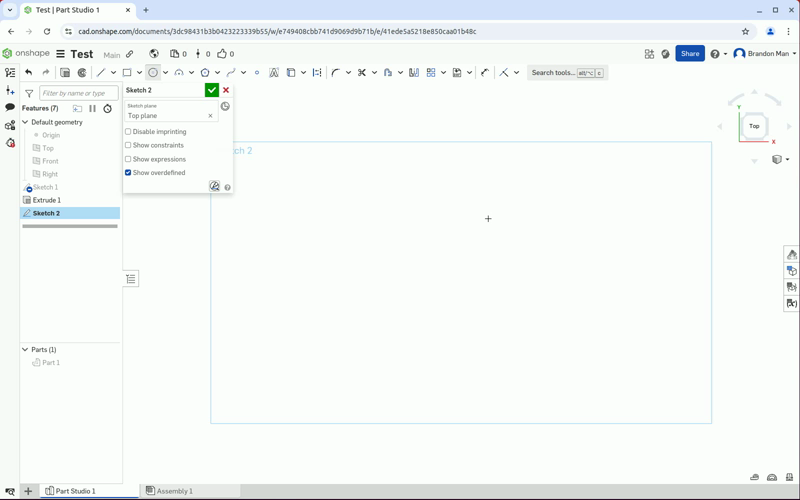
click(488, 218)
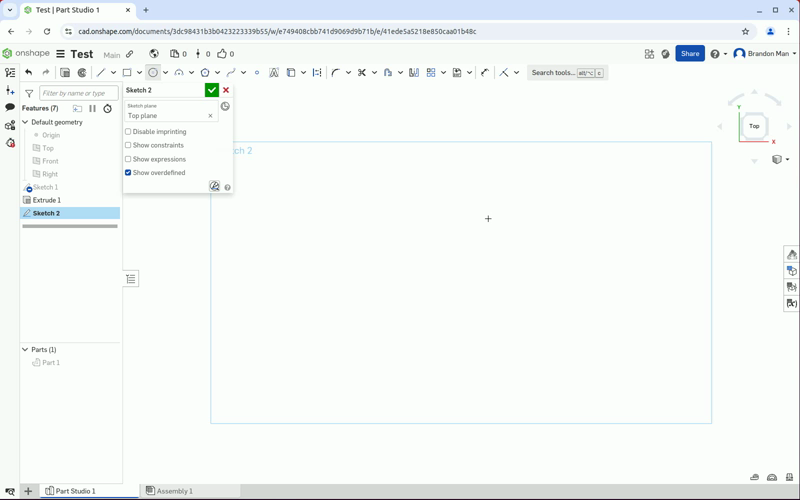
key_up(shift)
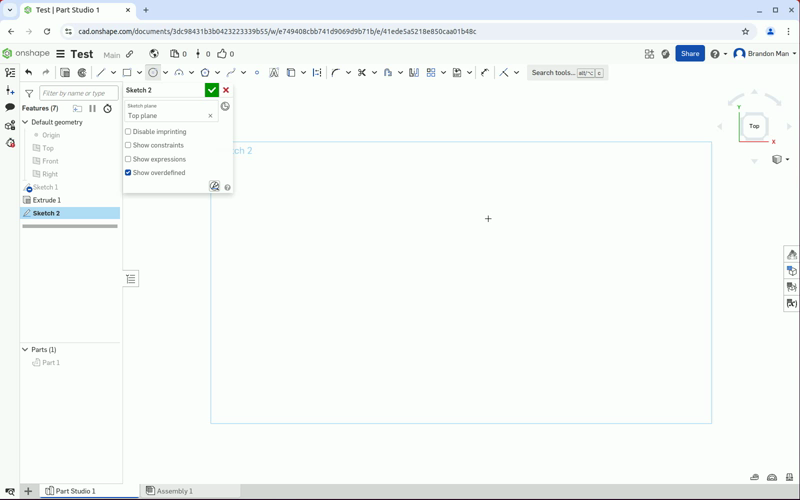
mouse_move(497, 218)
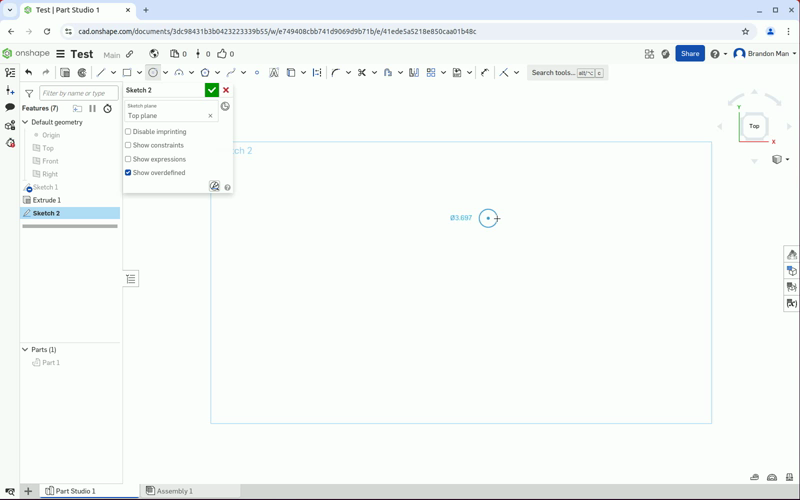
click(497, 218)
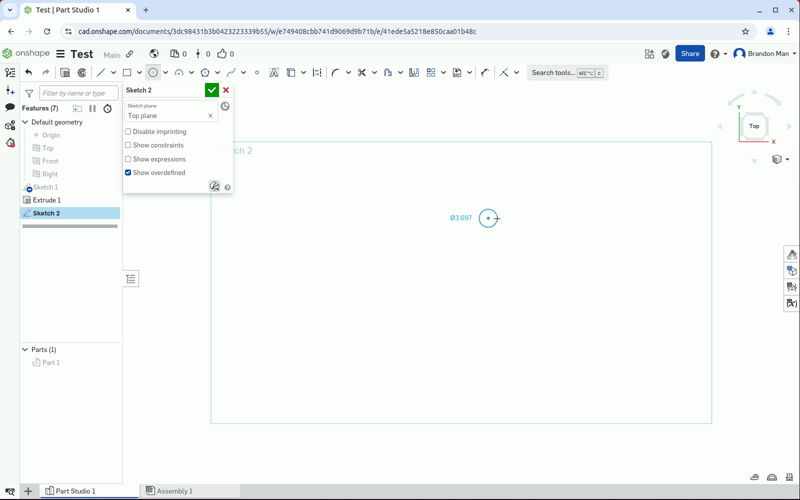
key(esc)
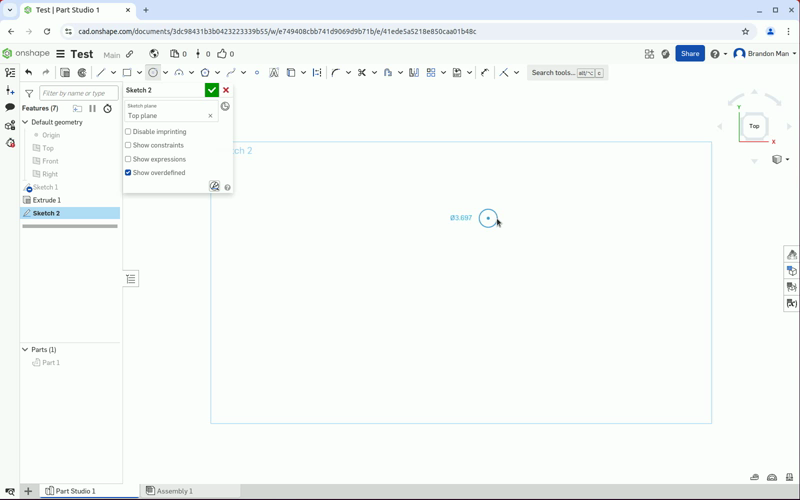
key(c)
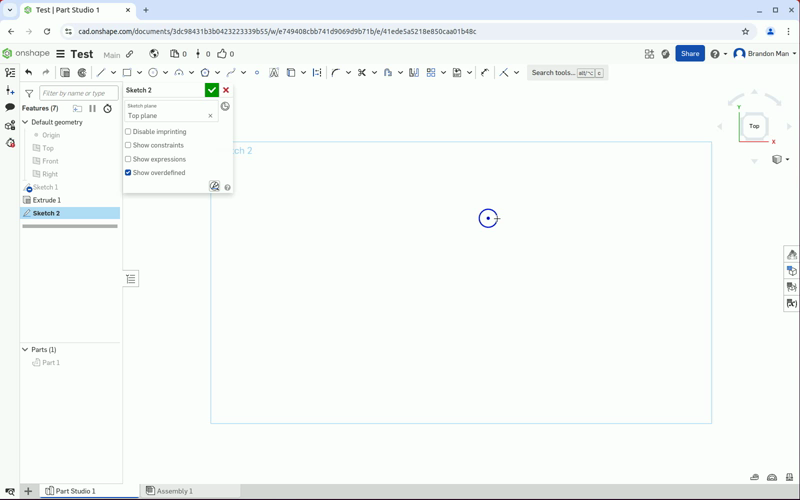
key_down(shift)
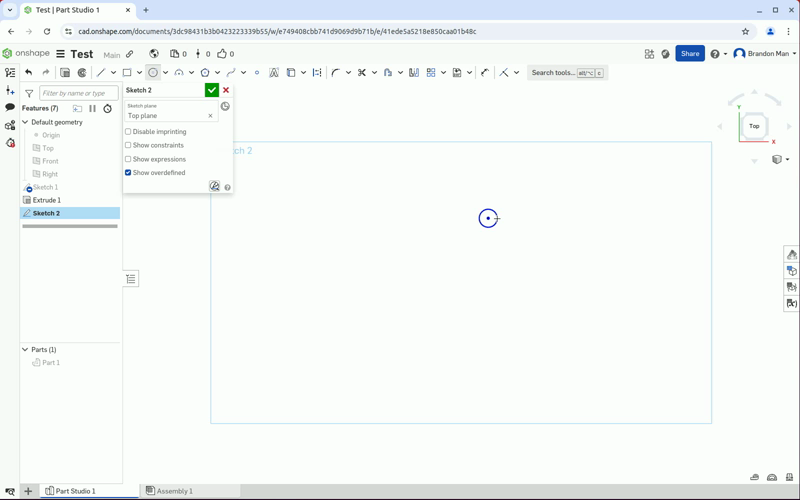
mouse_move(488, 218)
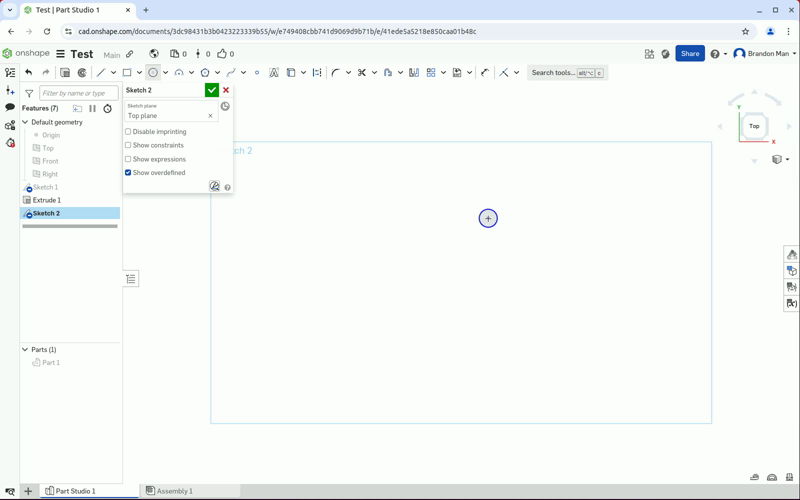
click(488, 218)
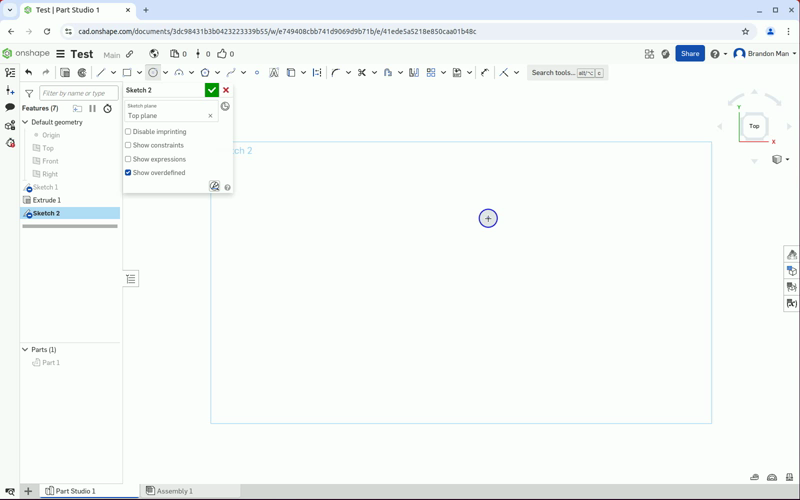
key_up(shift)
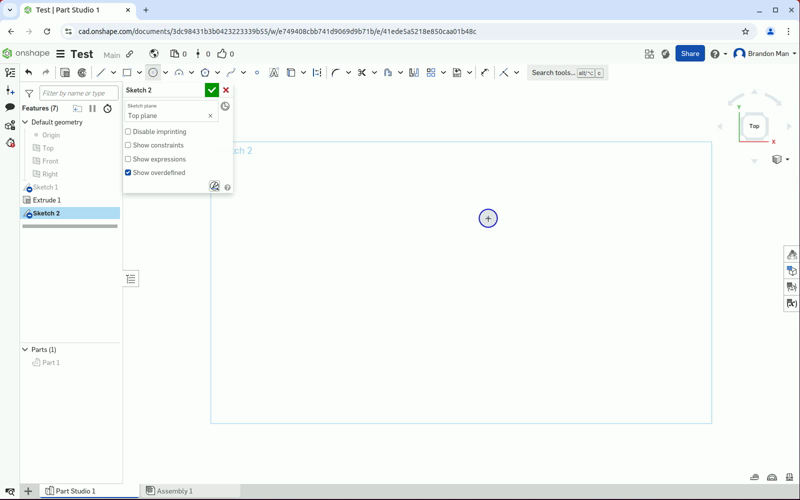
mouse_move(492, 218)
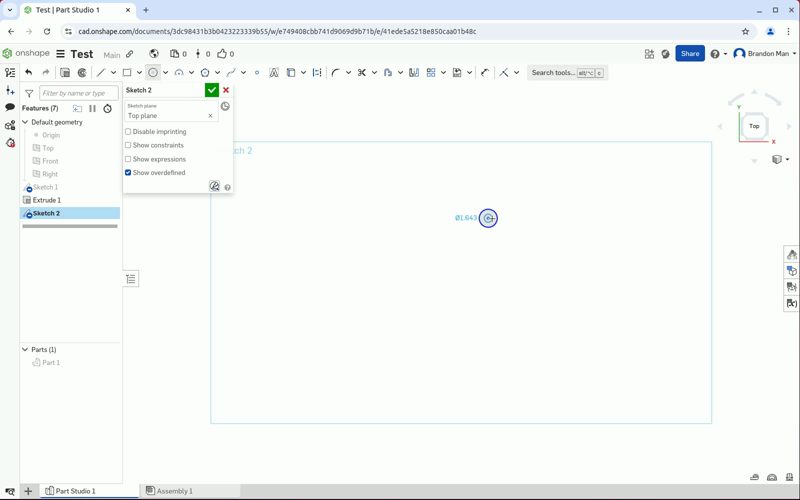
scroll(6)
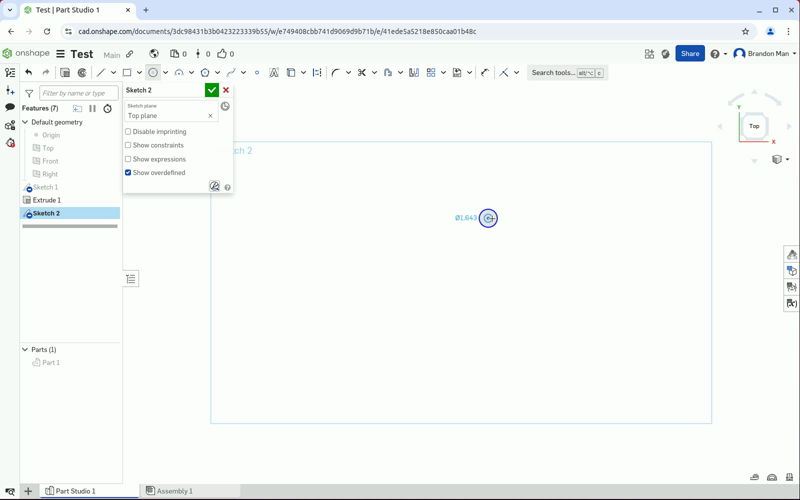
scroll(6)
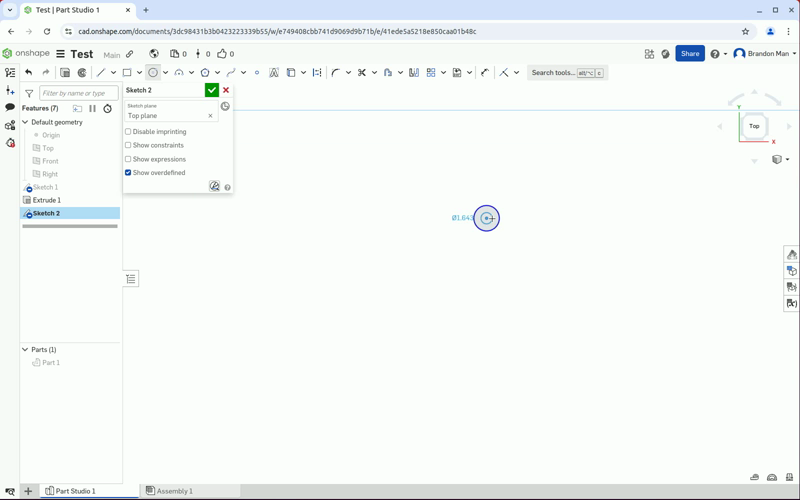
scroll(6)
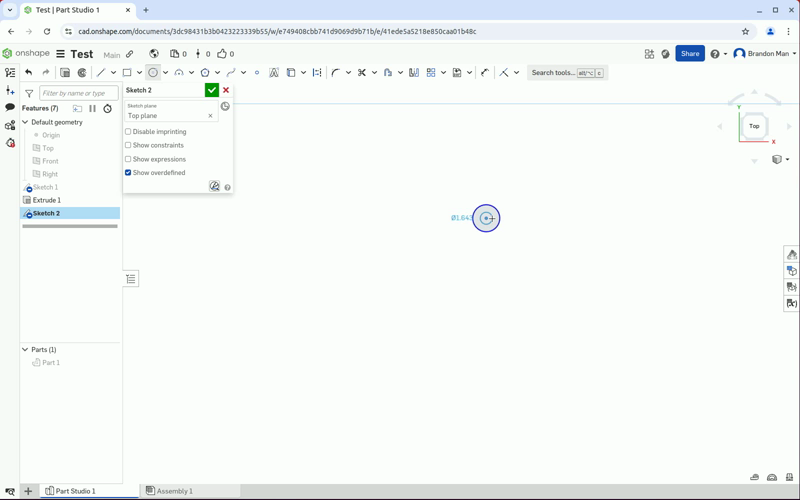
scroll(6)
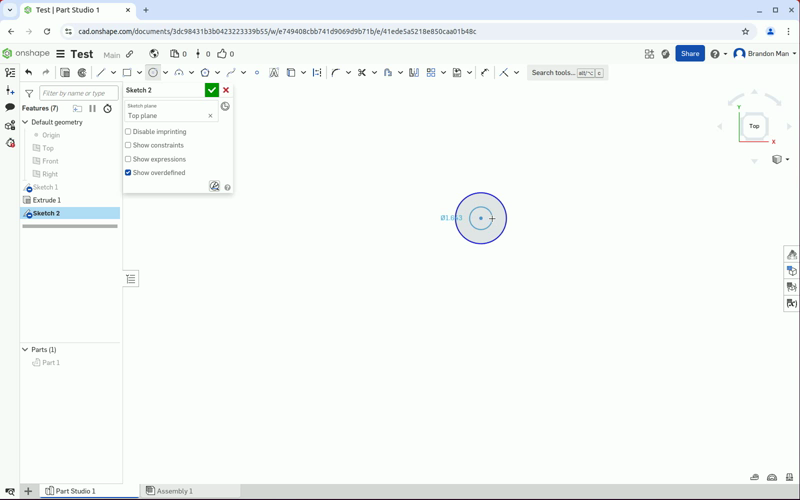
scroll(6)
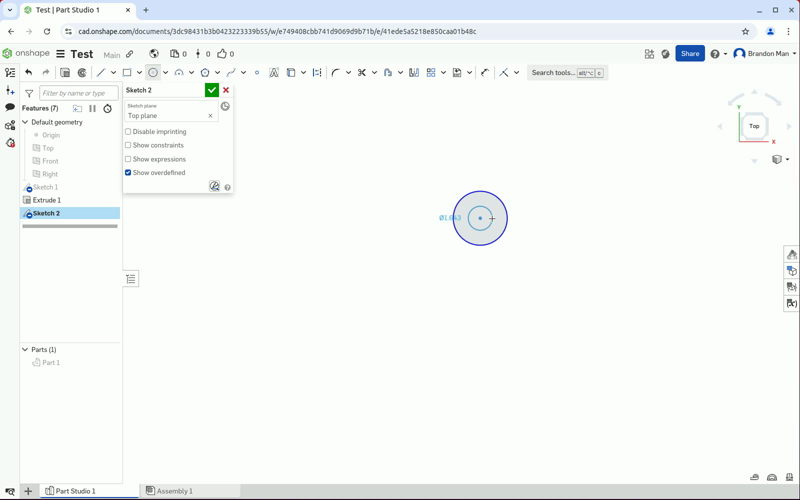
scroll(6)
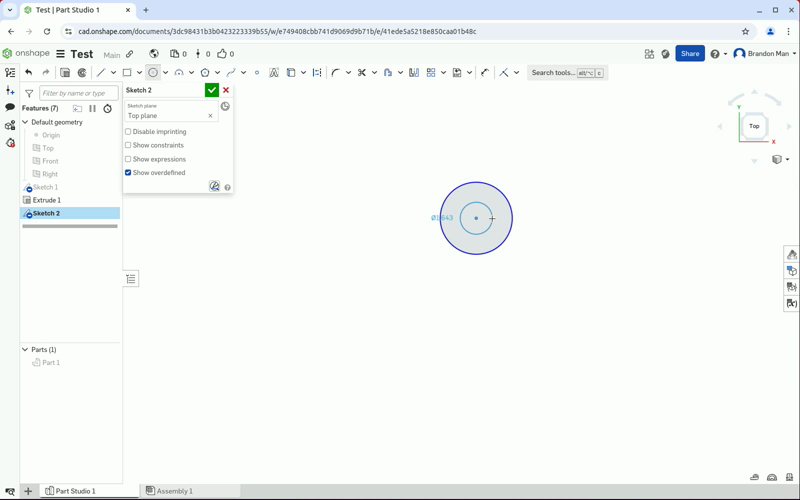
scroll(6)
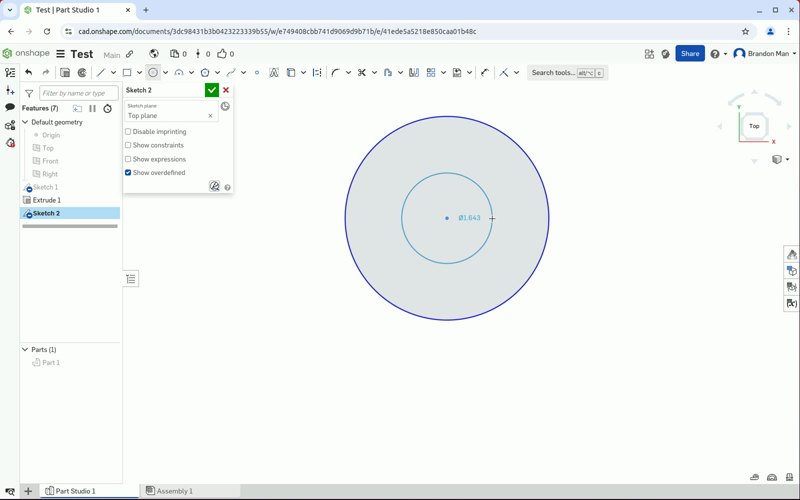
click(492, 218)
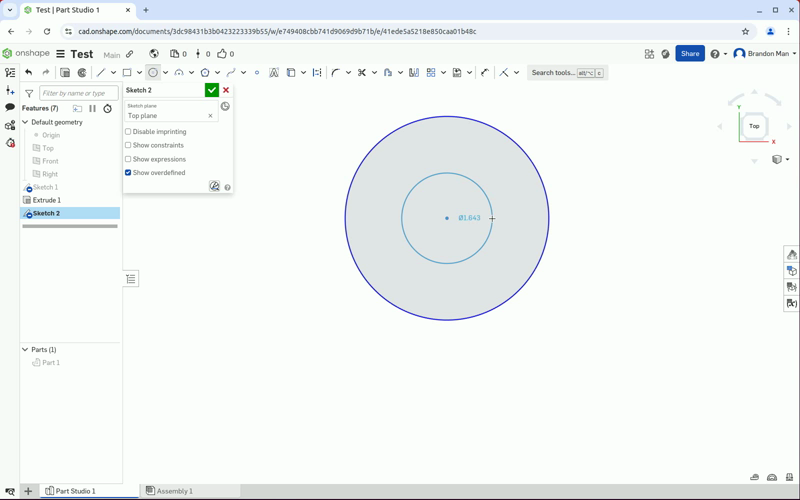
scroll(-6)
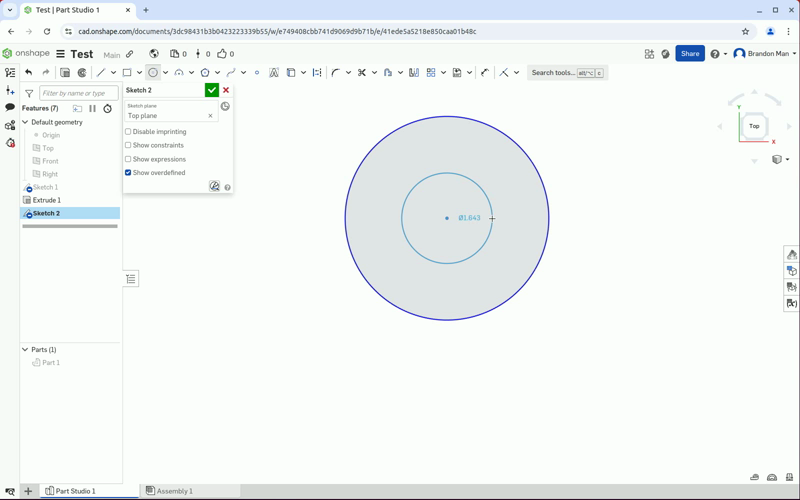
scroll(-6)
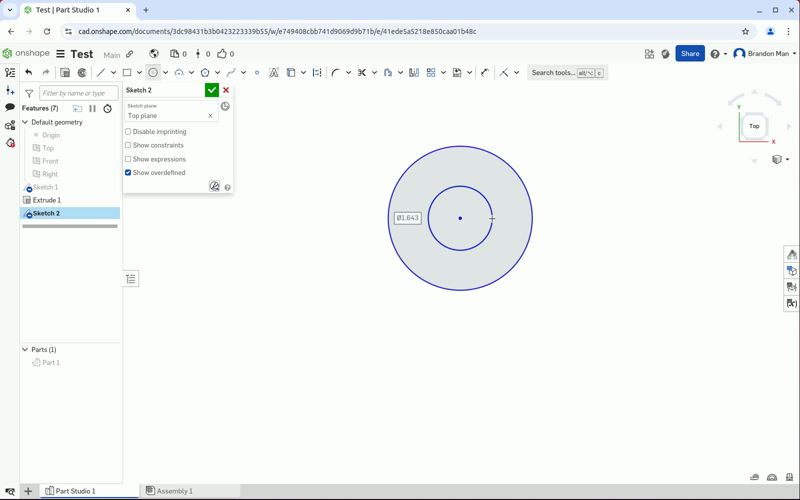
scroll(-6)
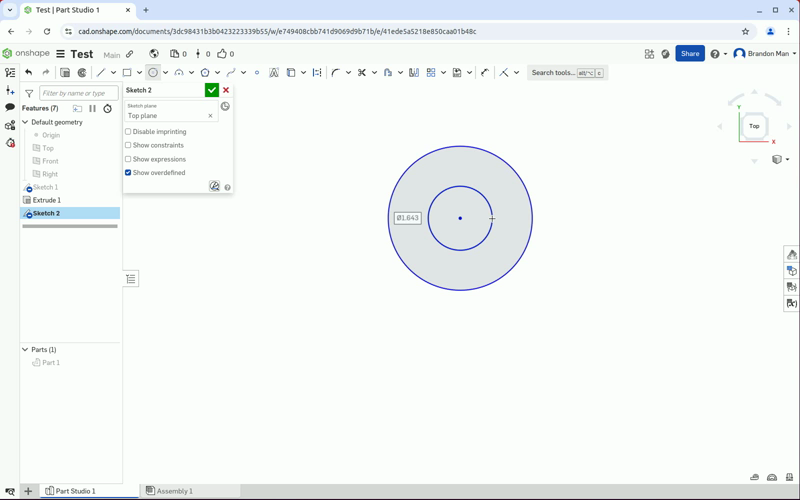
scroll(-6)
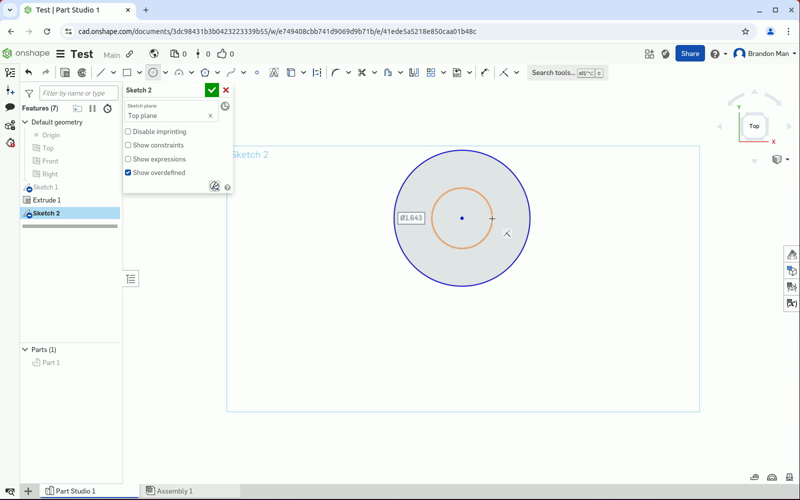
scroll(-6)
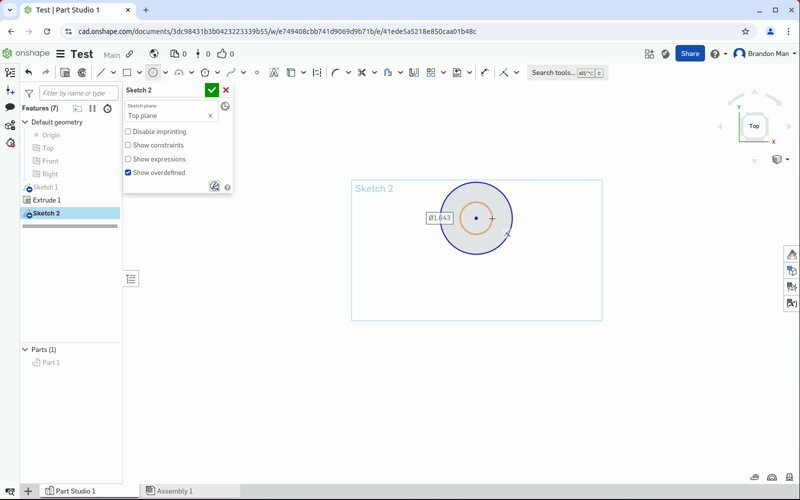
scroll(-6)
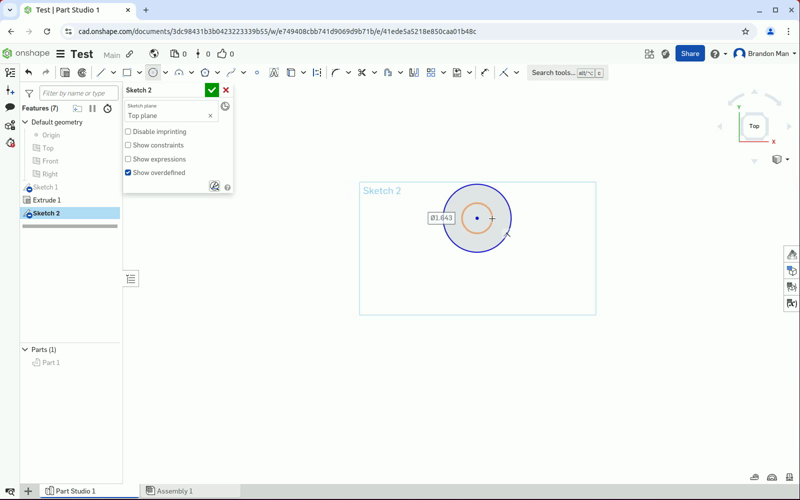
scroll(-6)
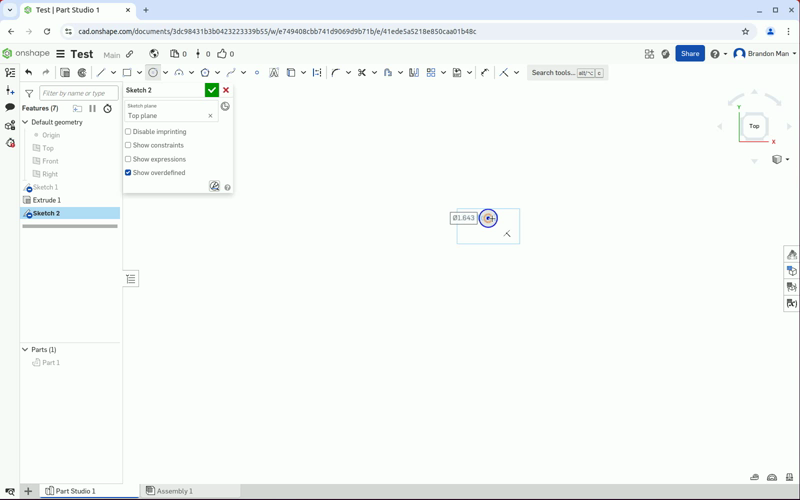
key(esc)
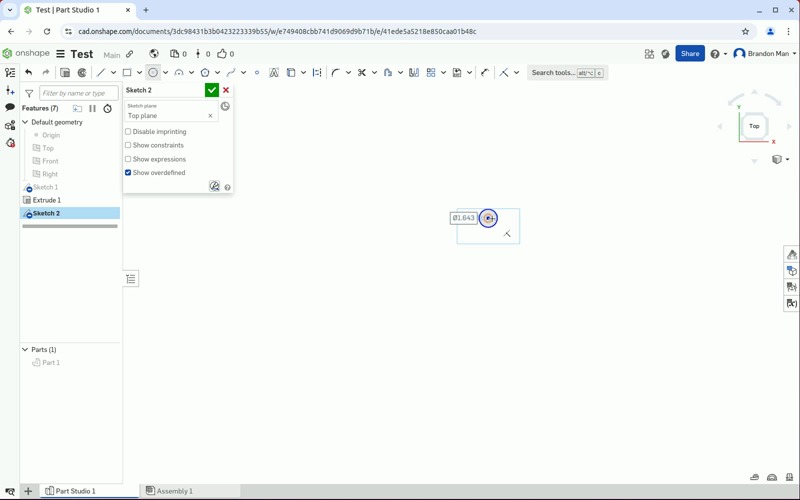
mouse_move(487, 210)
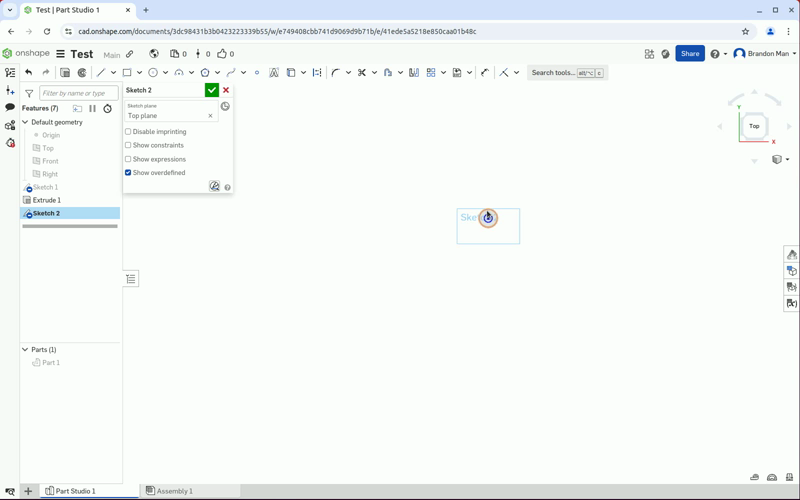
scroll(6)
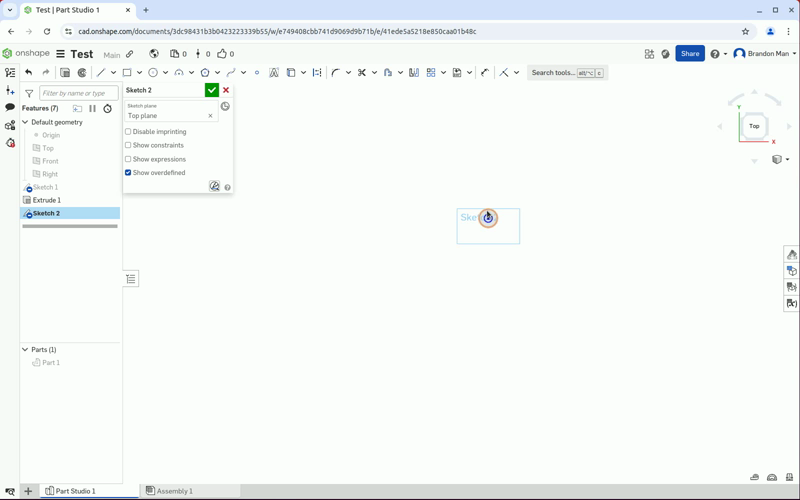
scroll(6)
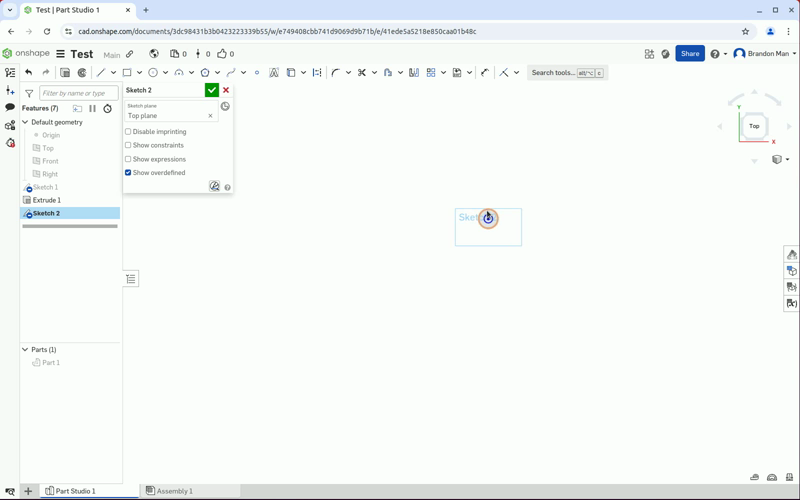
scroll(6)
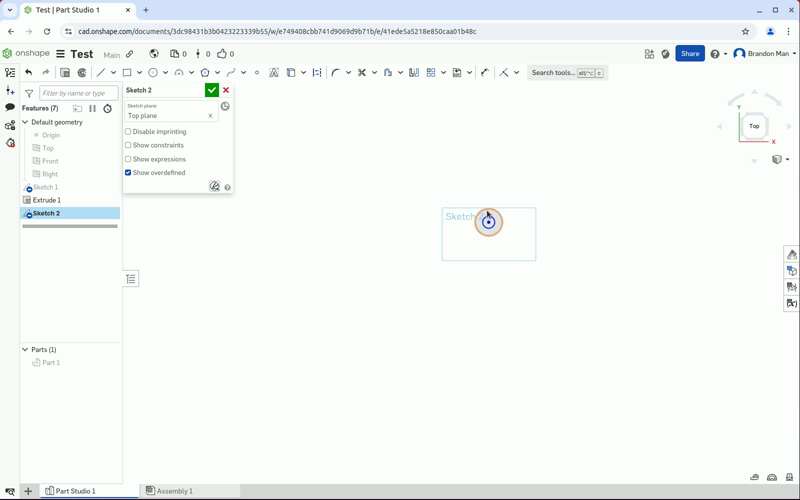
scroll(6)
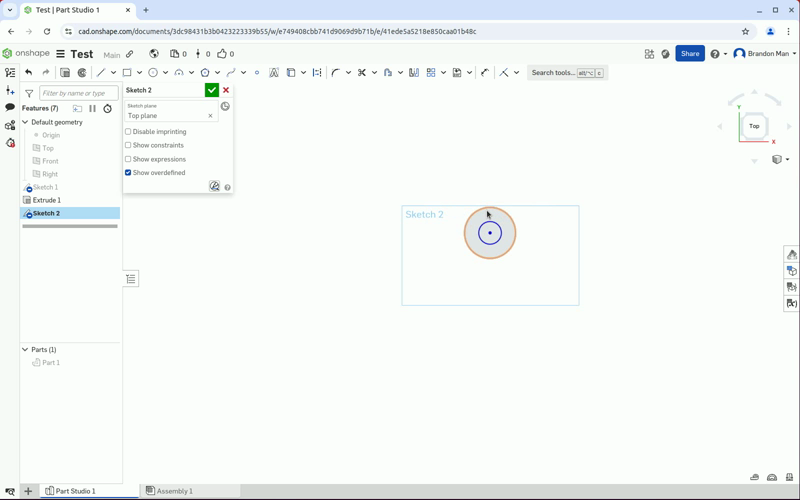
scroll(6)
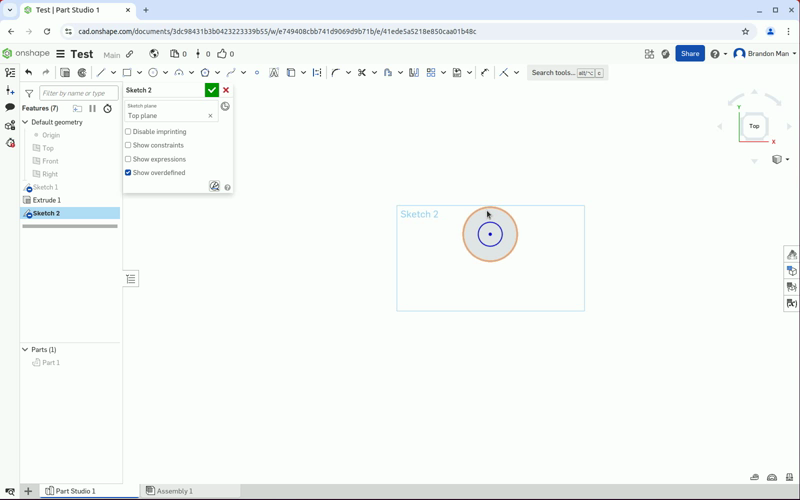
scroll(6)
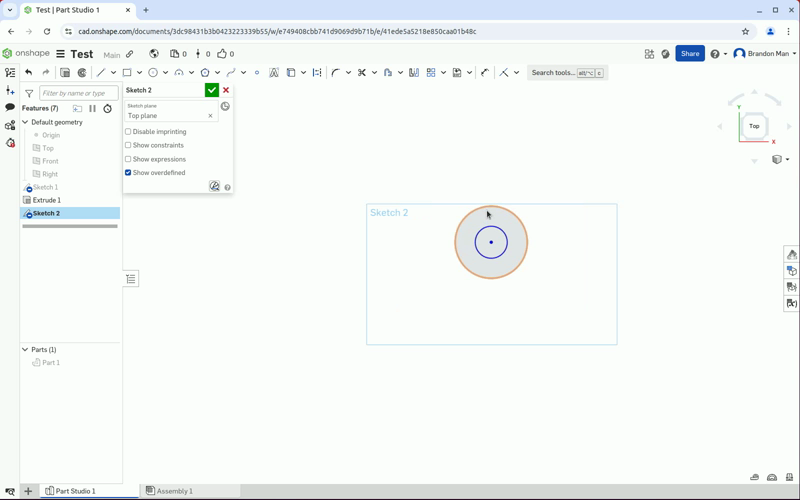
scroll(6)
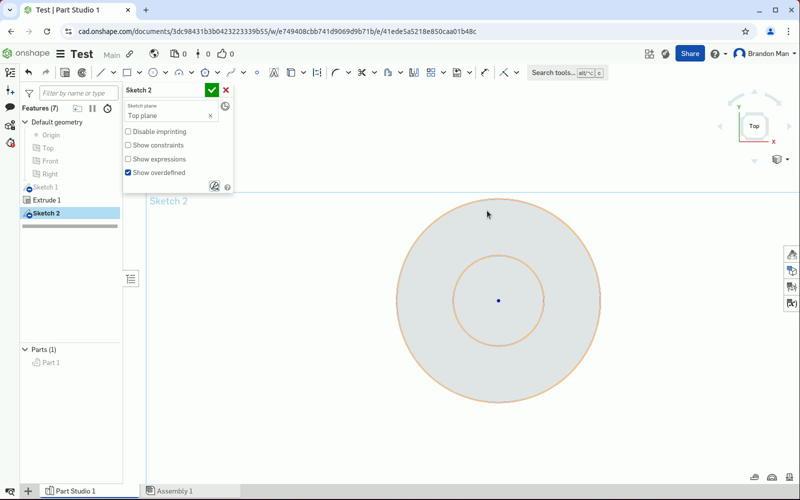
click(487, 210)
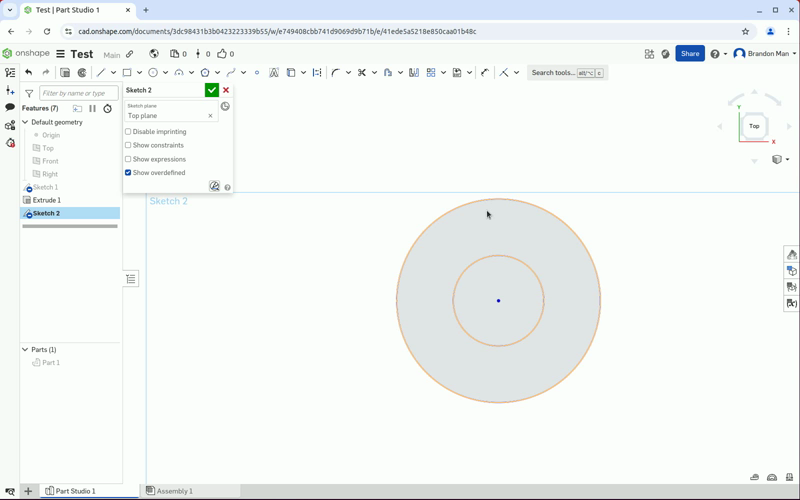
scroll(-6)
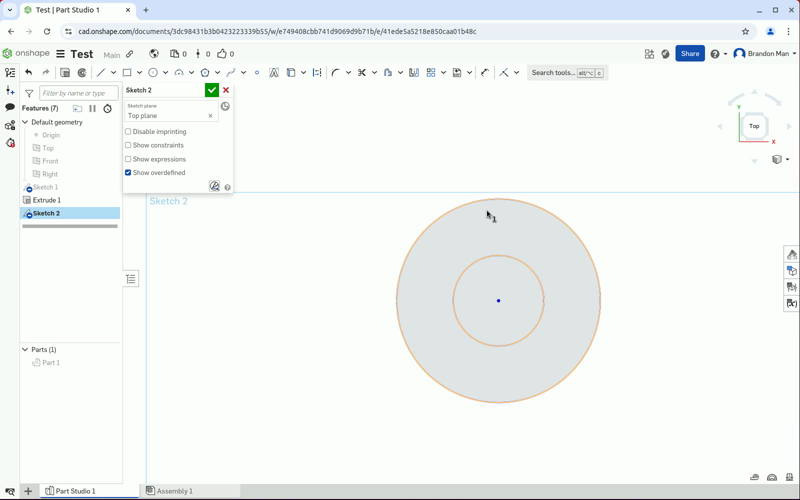
scroll(-6)
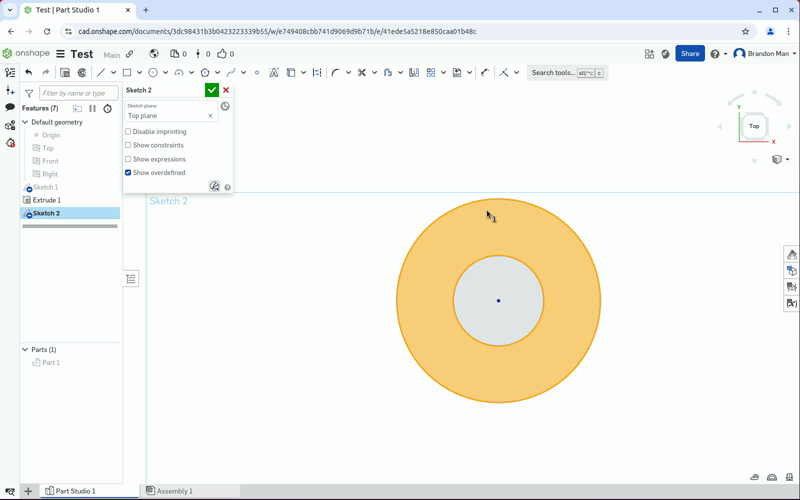
scroll(-6)
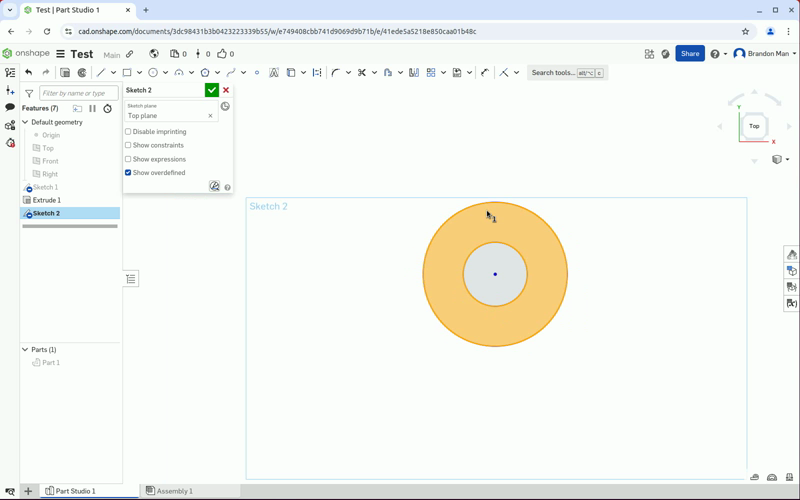
scroll(-6)
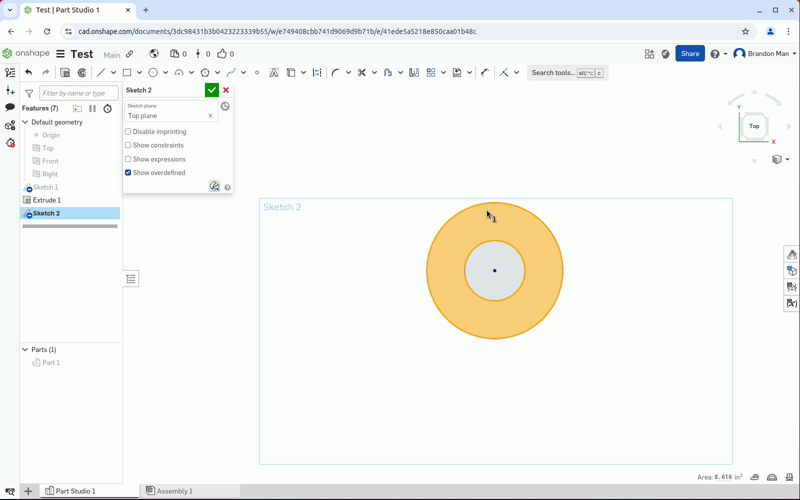
scroll(-6)
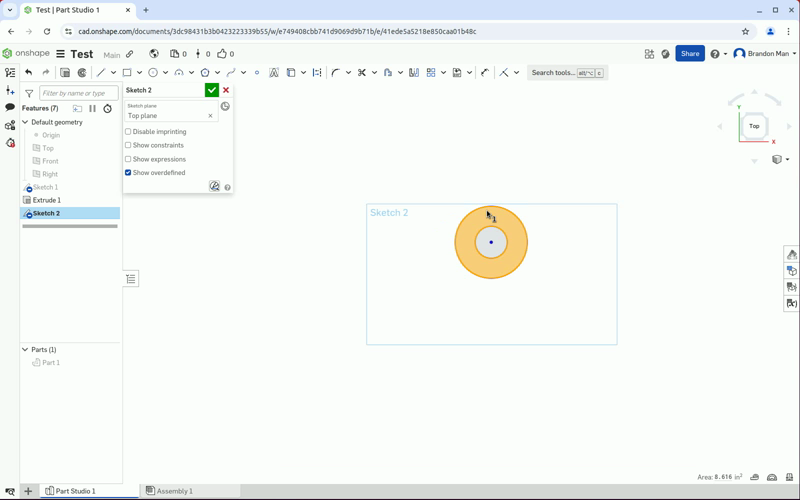
scroll(-6)
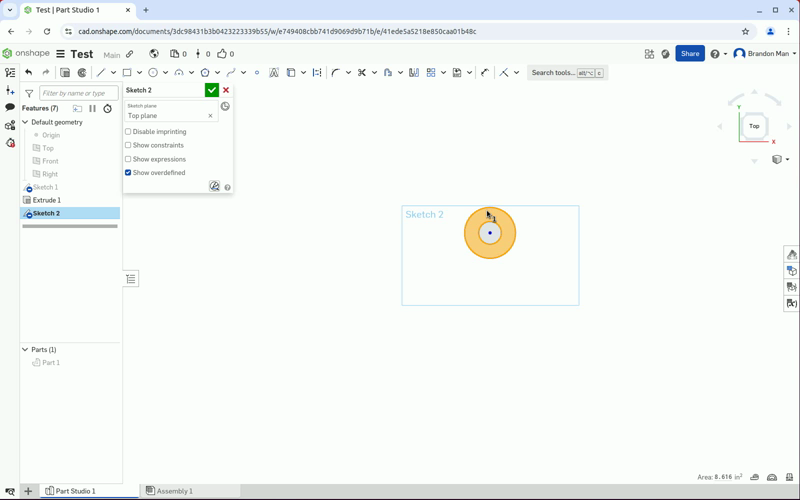
scroll(-6)
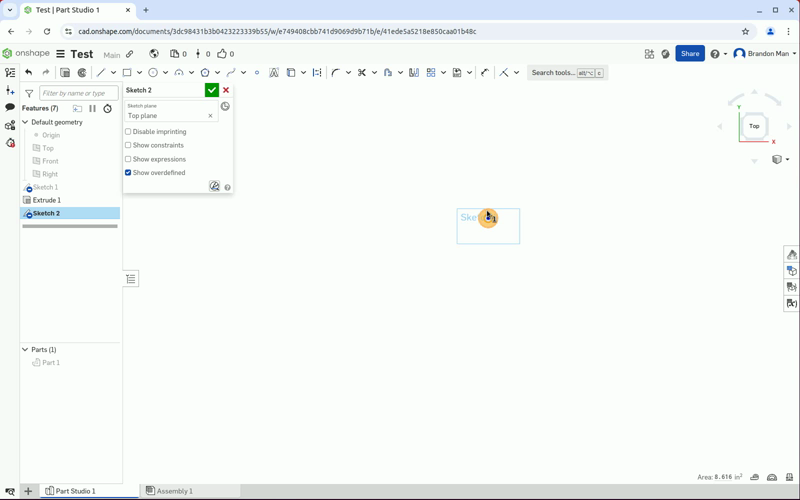
mouse_move(73, 352)
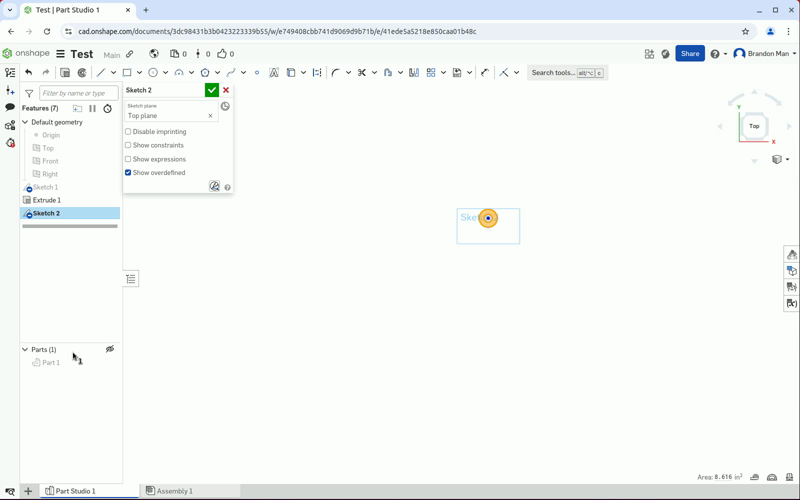
key(shift+y)
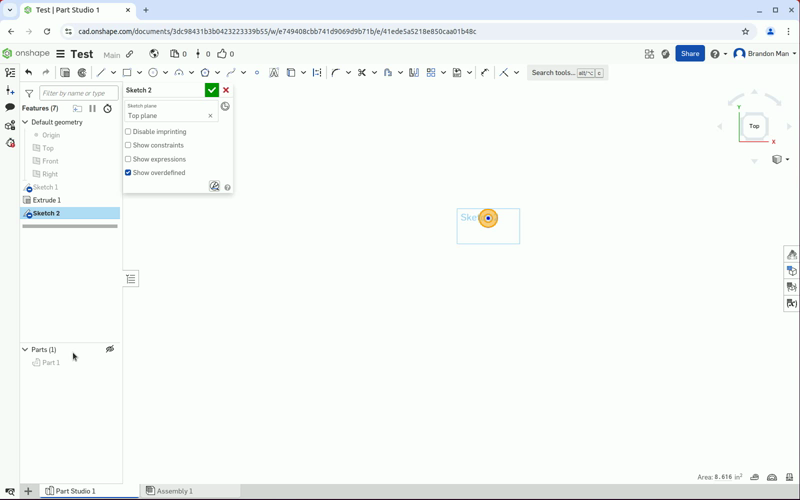
key(shift+e)
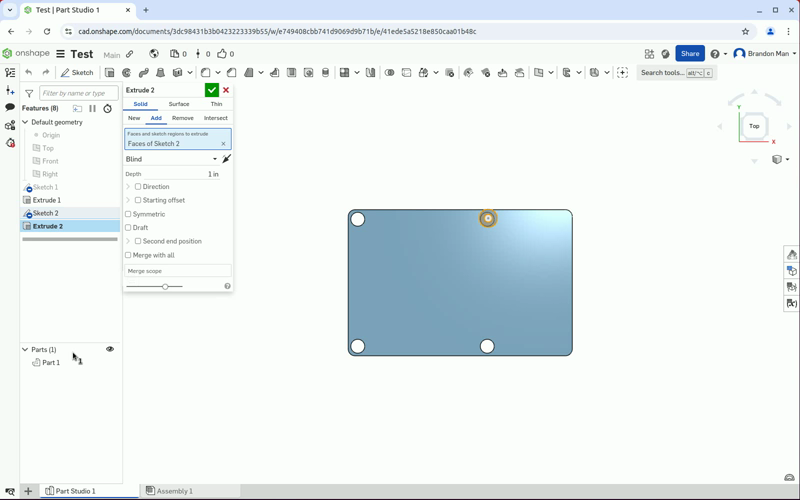
mouse_move(143, 106)
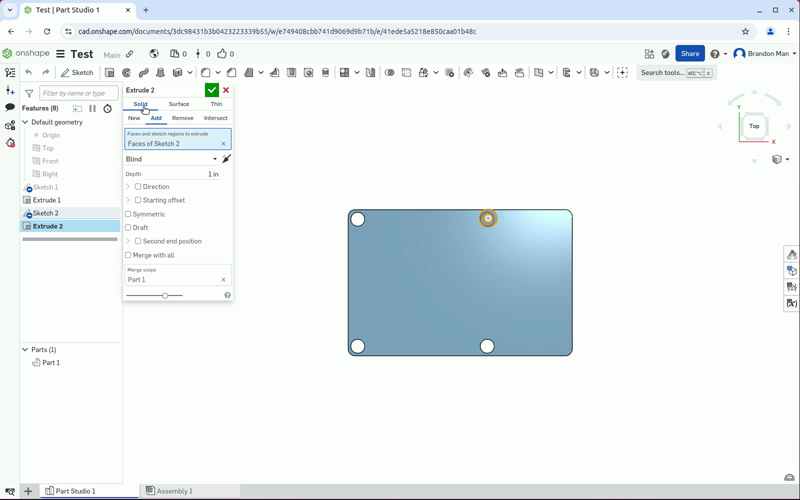
click(143, 106)
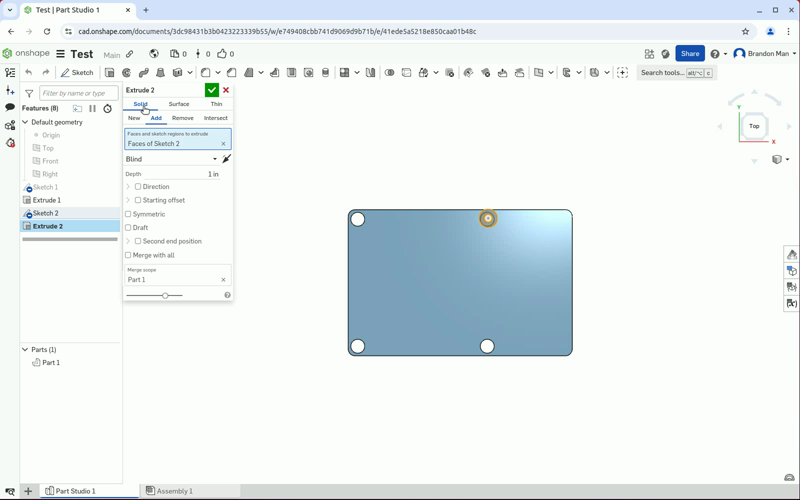
mouse_move(137, 120)
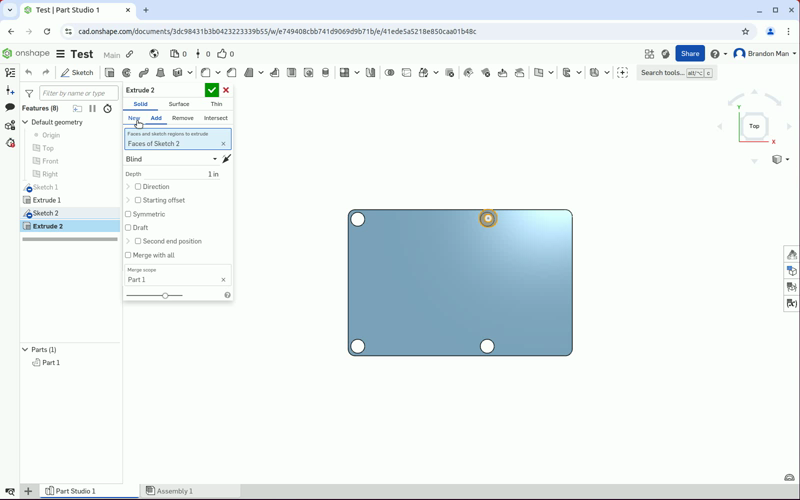
click(137, 120)
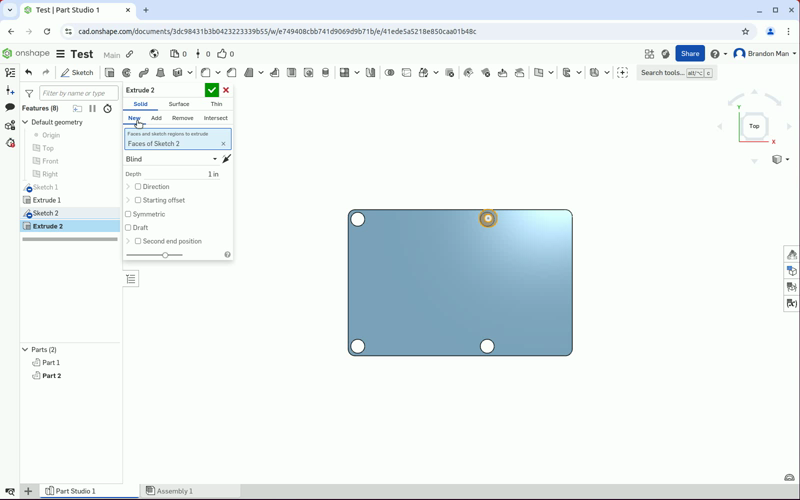
key(tab, 4)
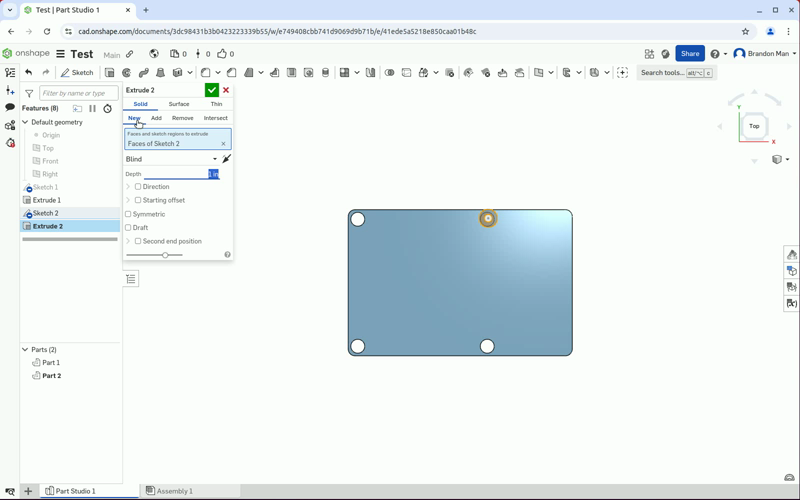
text(1.204)
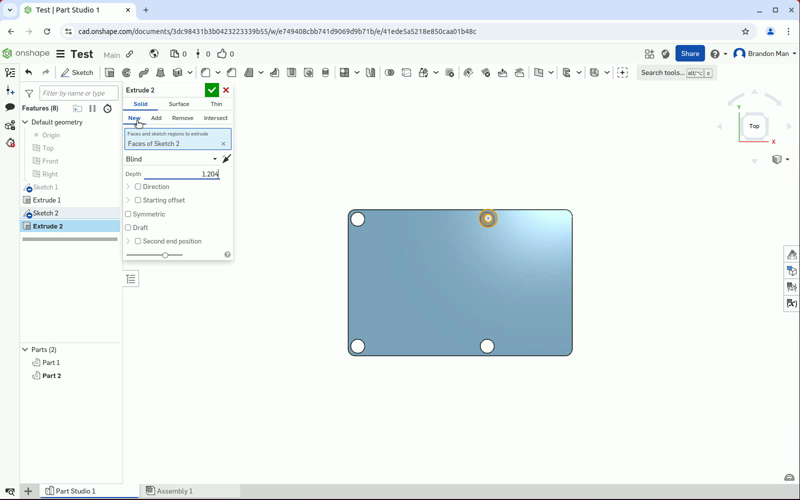
key(enter)
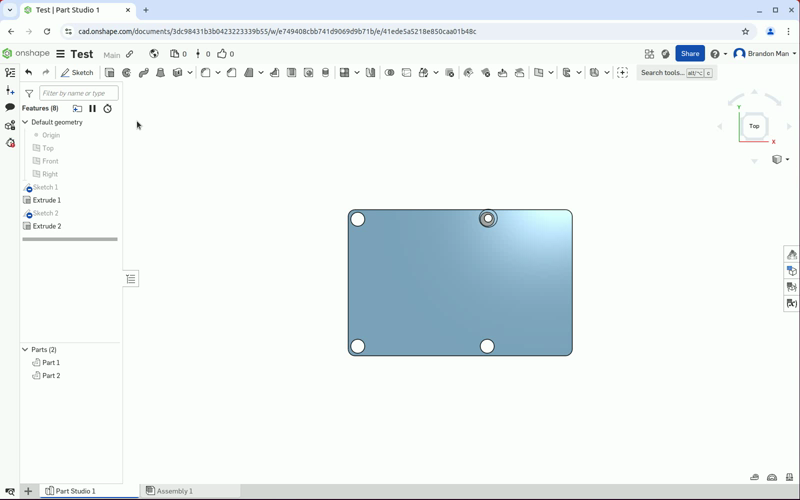
key(shift+h)
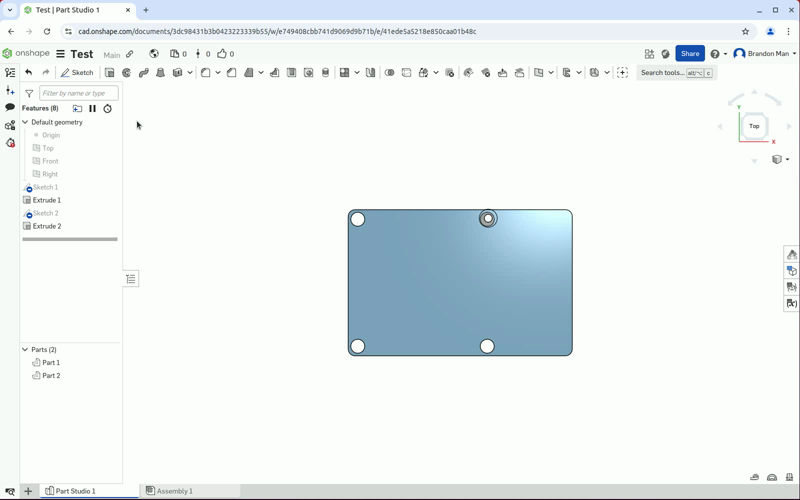
key(shift+h)
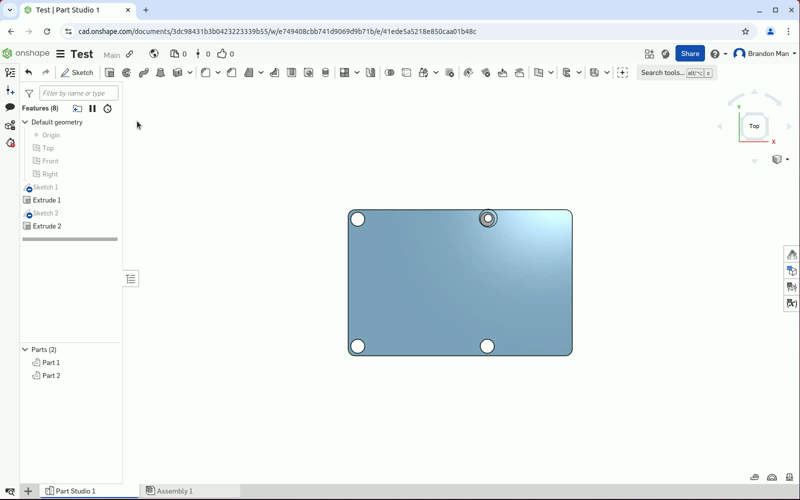
mouse_move(73, 189)
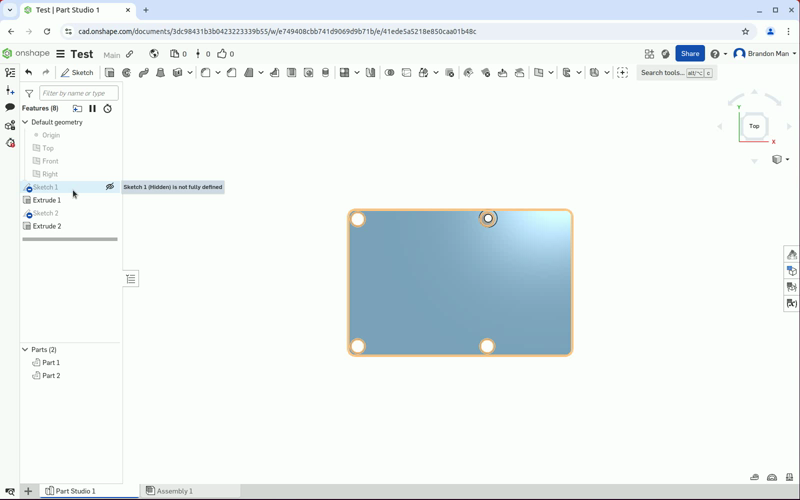
click(73, 189)
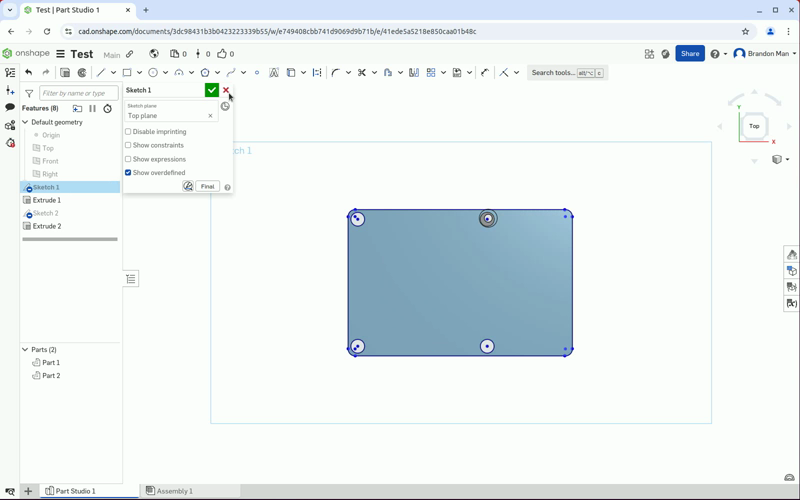
mouse_move(229, 92)
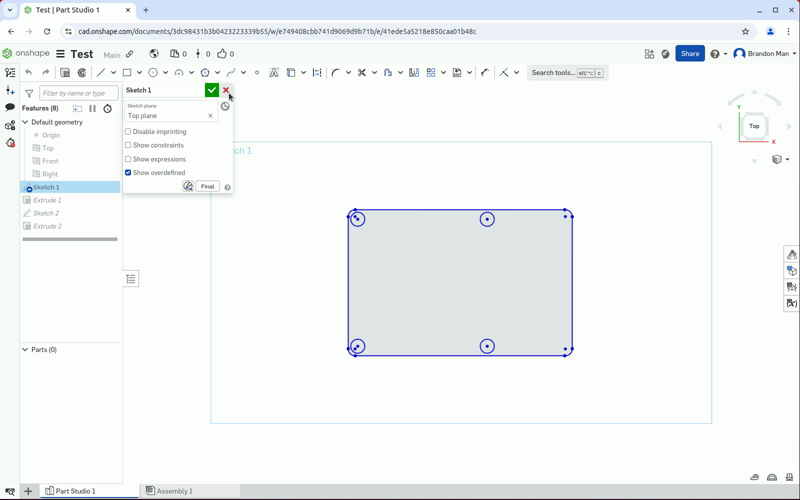
click(229, 92)
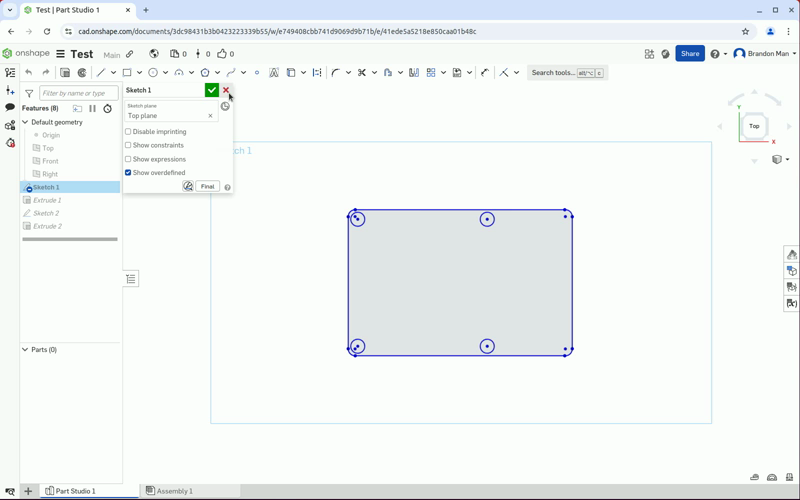
key(shift+s)
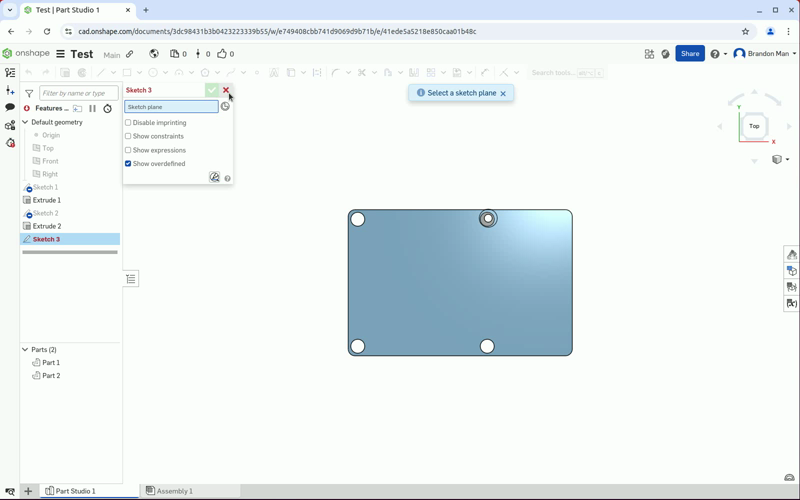
mouse_move(73, 150)
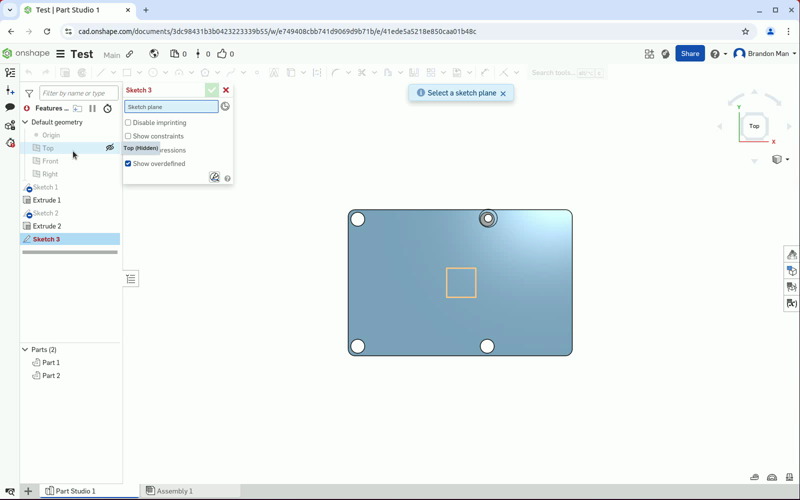
click(73, 150)
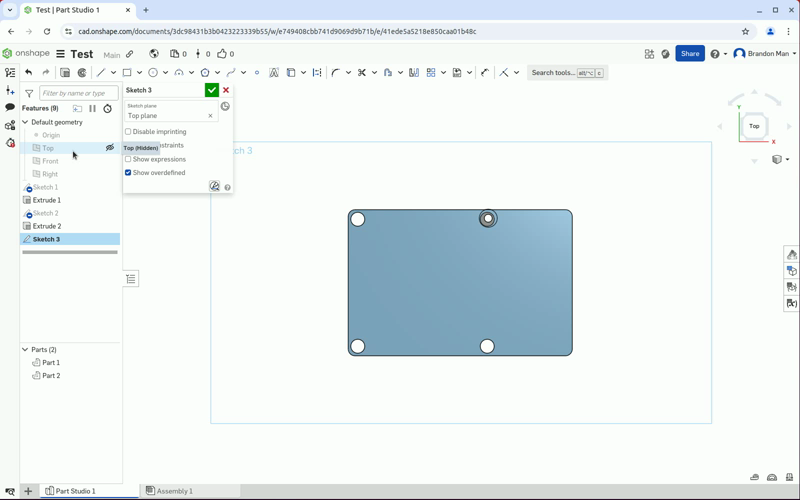
mouse_move(73, 352)
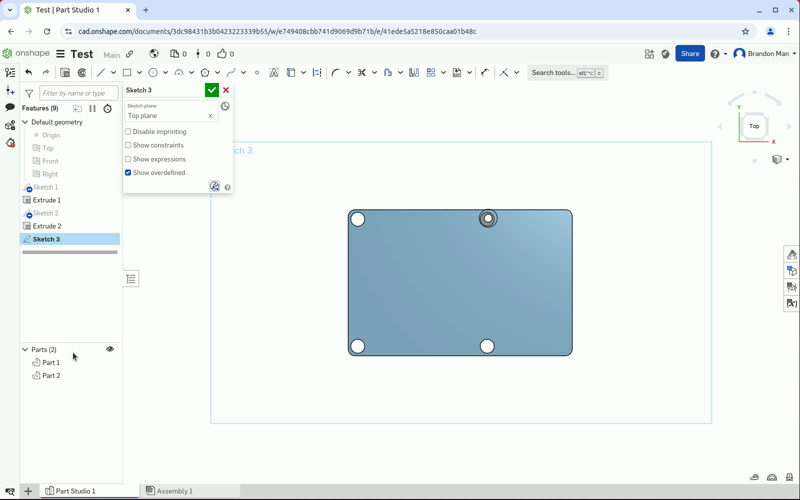
key(y)
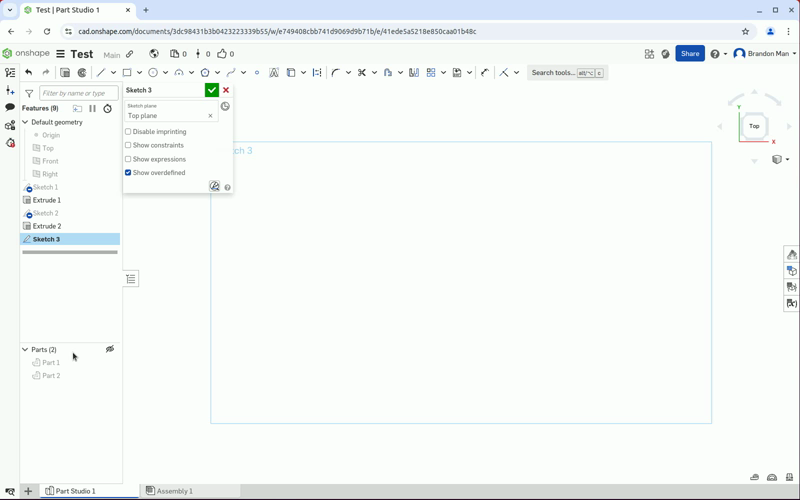
key(c)
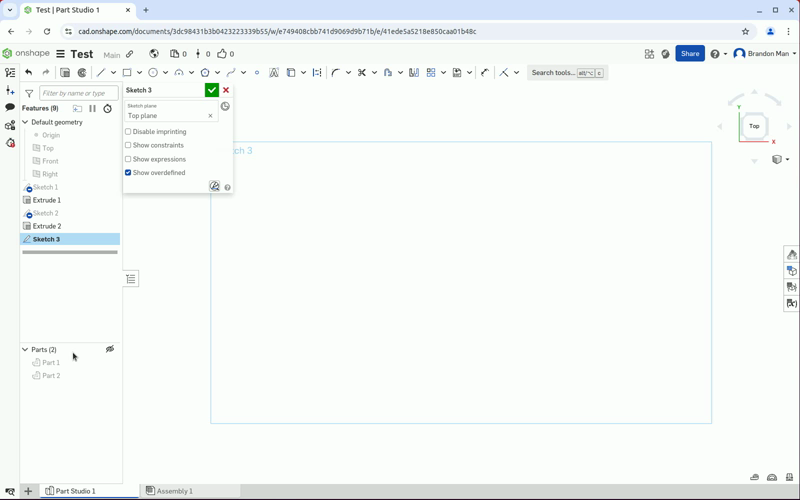
key_down(shift)
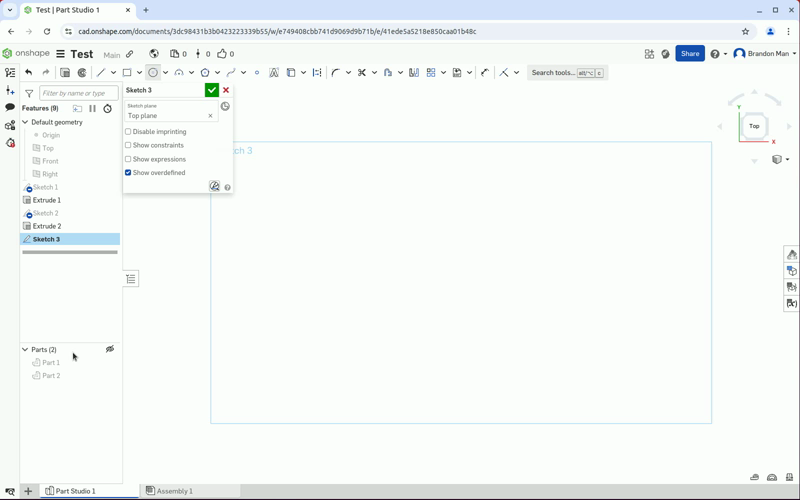
mouse_move(488, 347)
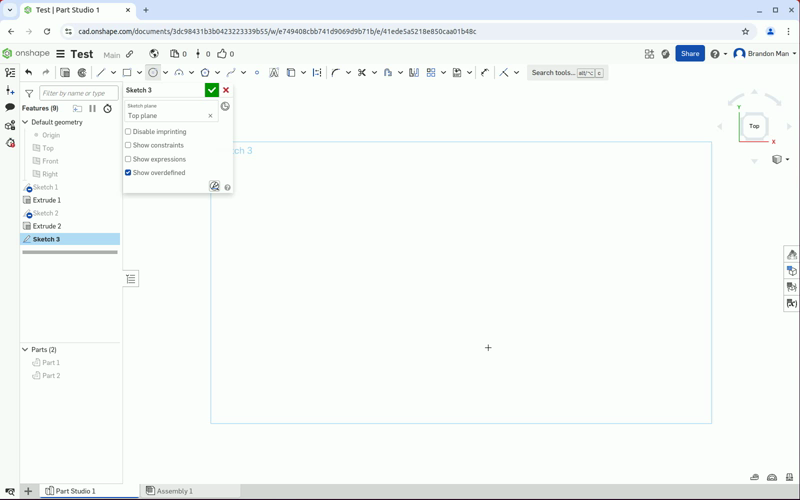
click(488, 347)
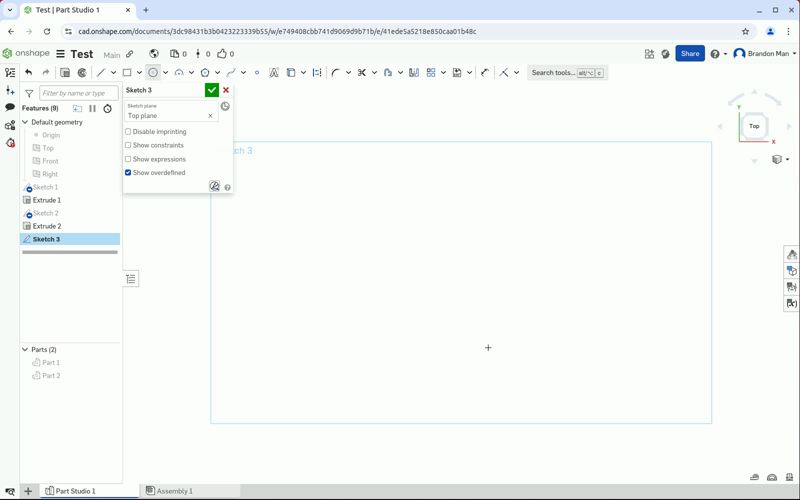
key_up(shift)
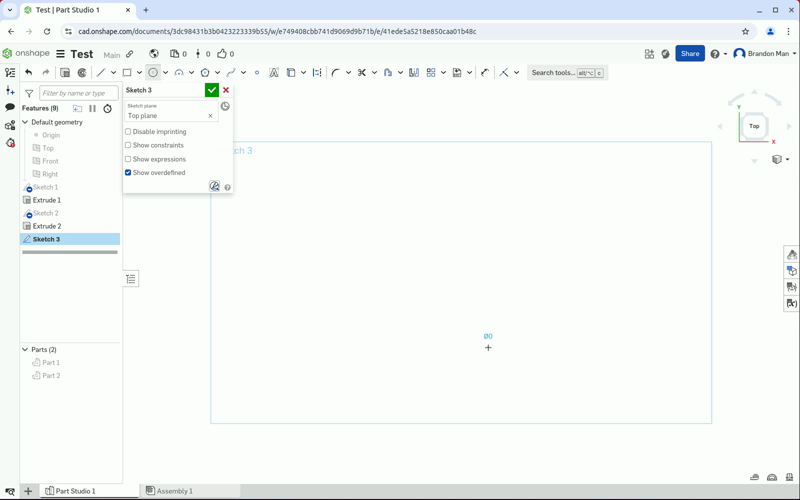
mouse_move(497, 347)
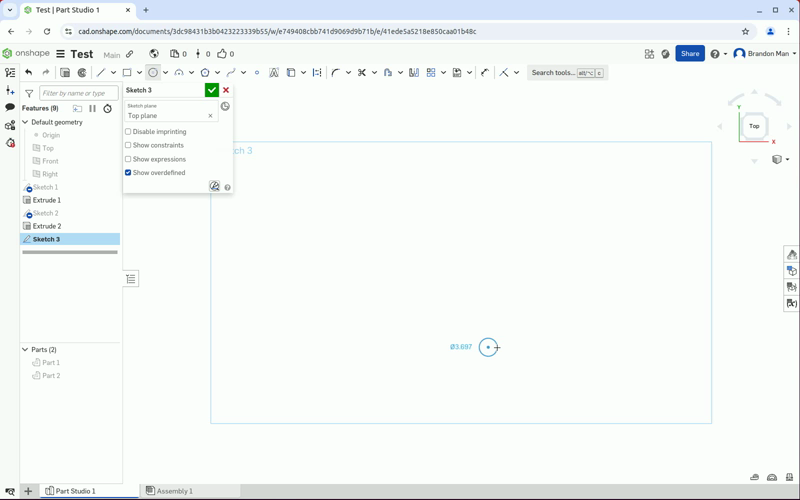
click(497, 347)
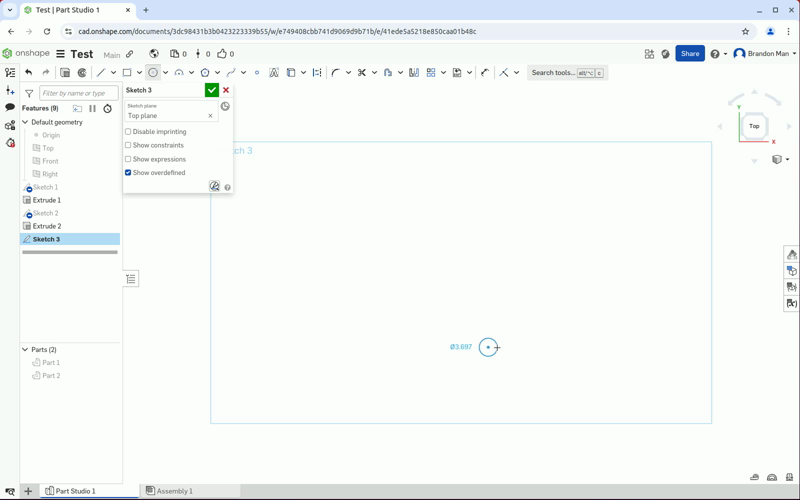
key(esc)
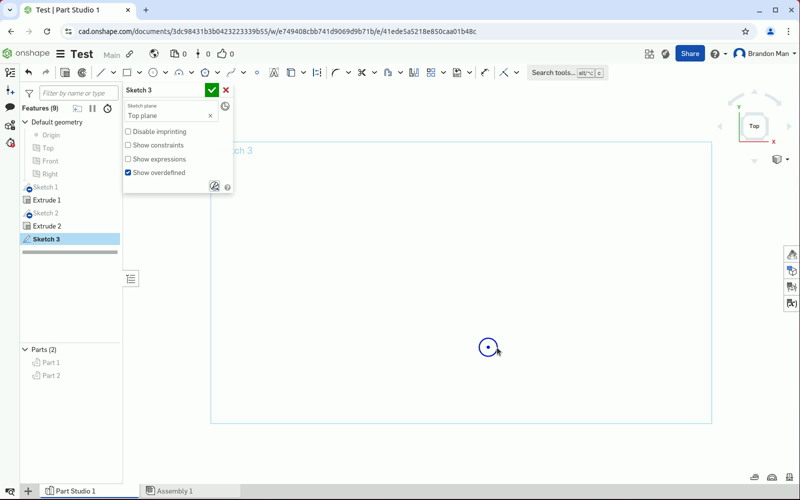
key(c)
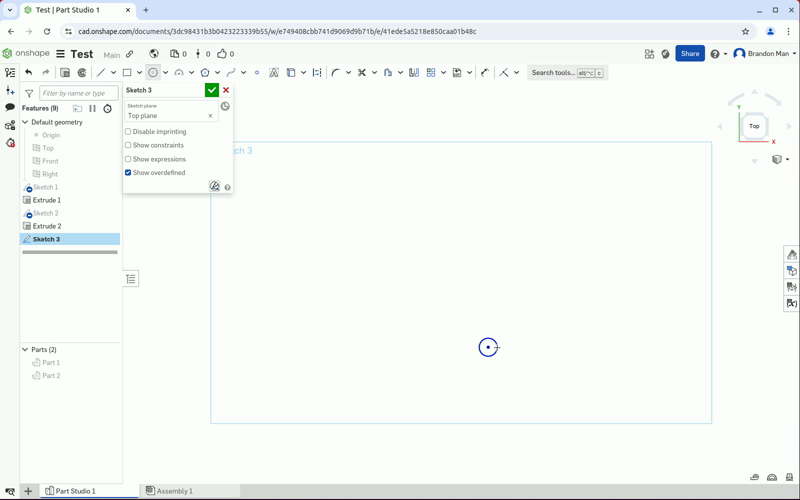
key_down(shift)
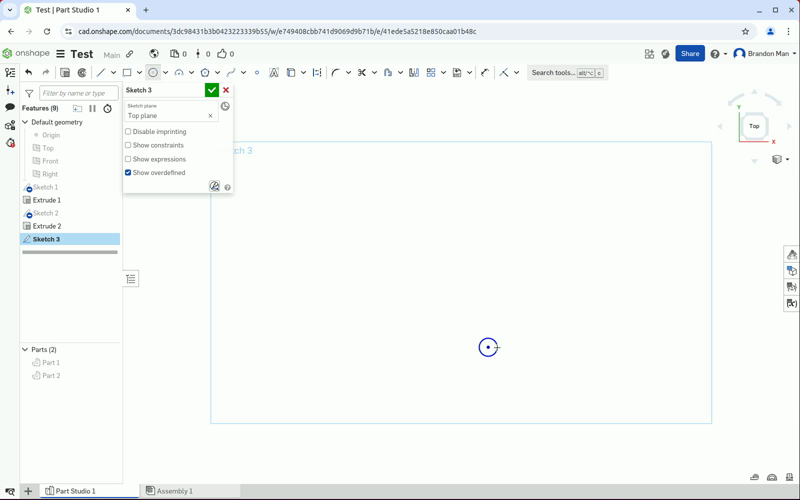
mouse_move(488, 347)
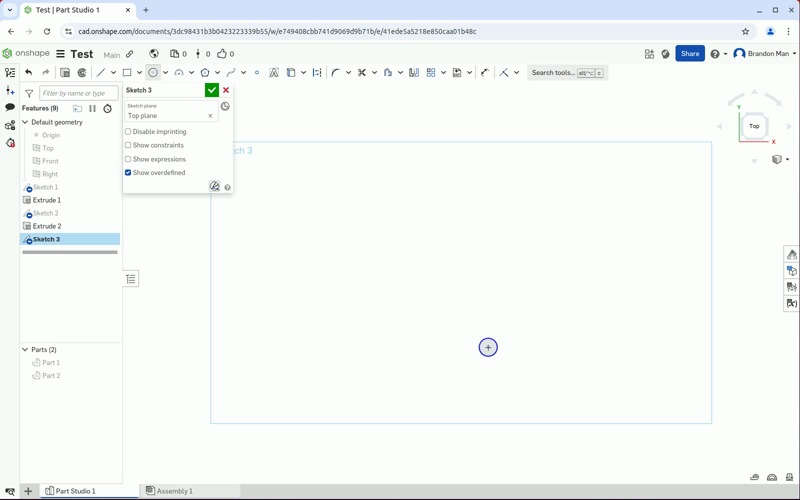
click(488, 347)
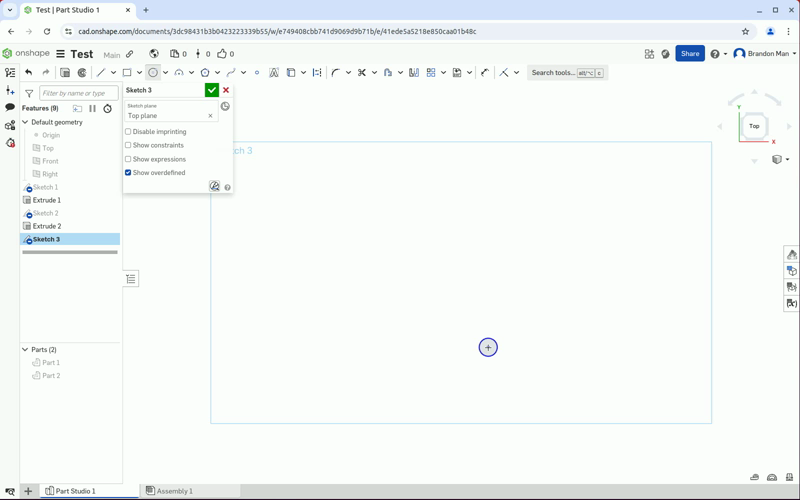
key_up(shift)
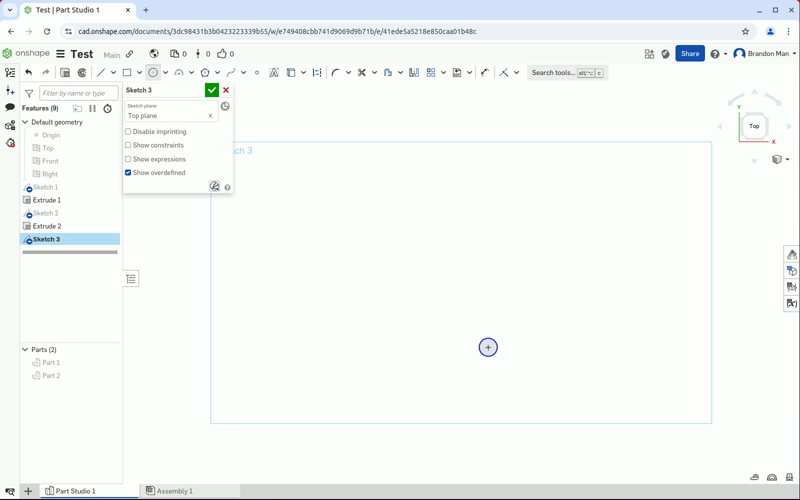
mouse_move(492, 347)
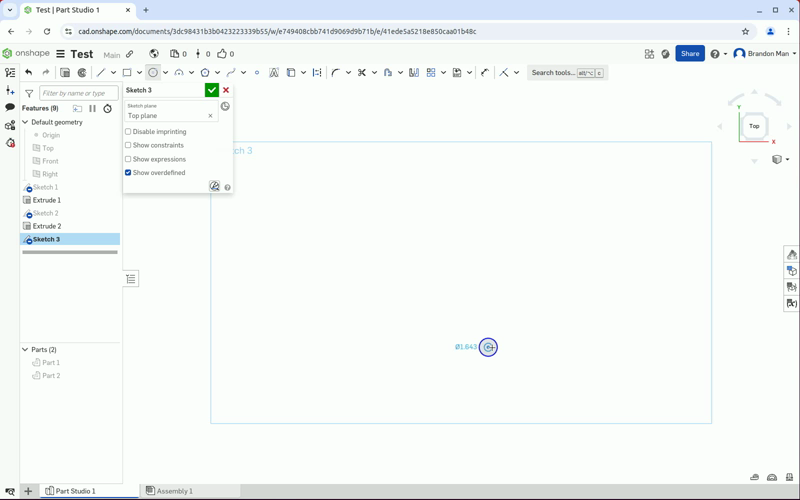
scroll(6)
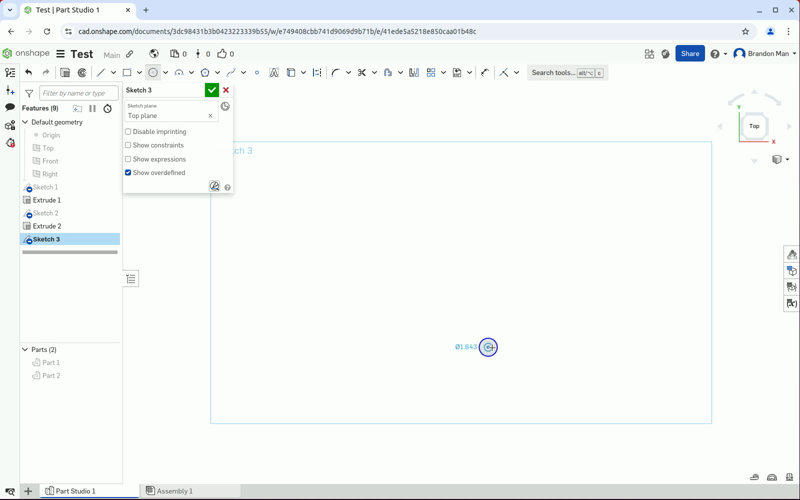
scroll(6)
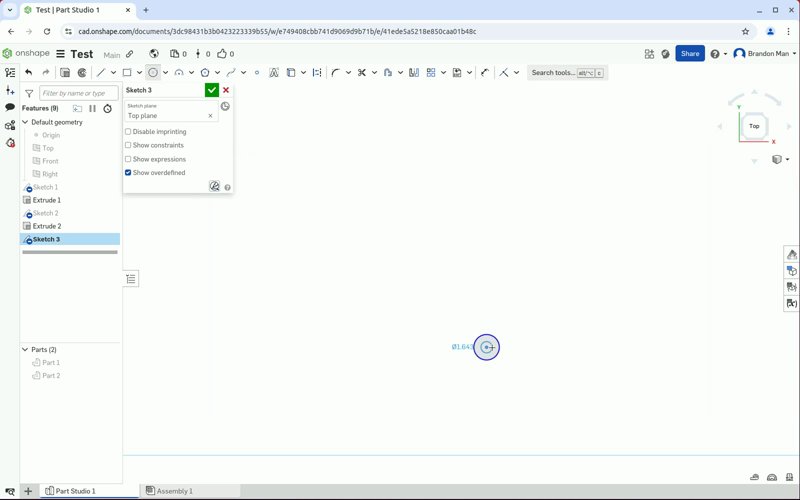
scroll(6)
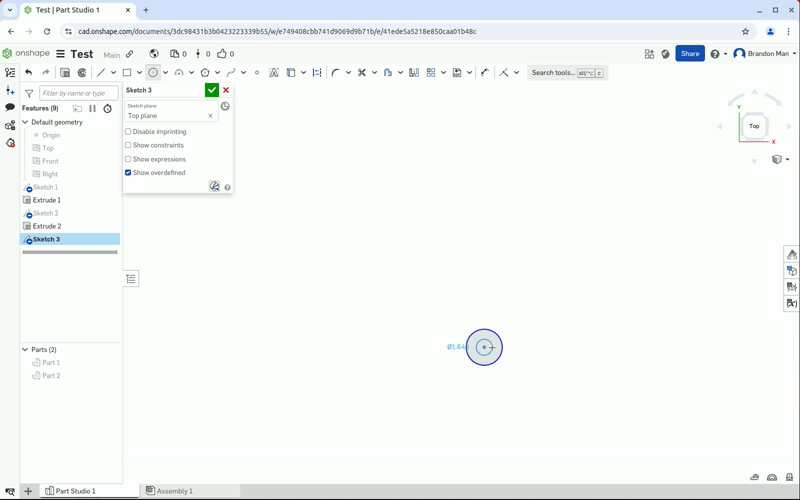
scroll(6)
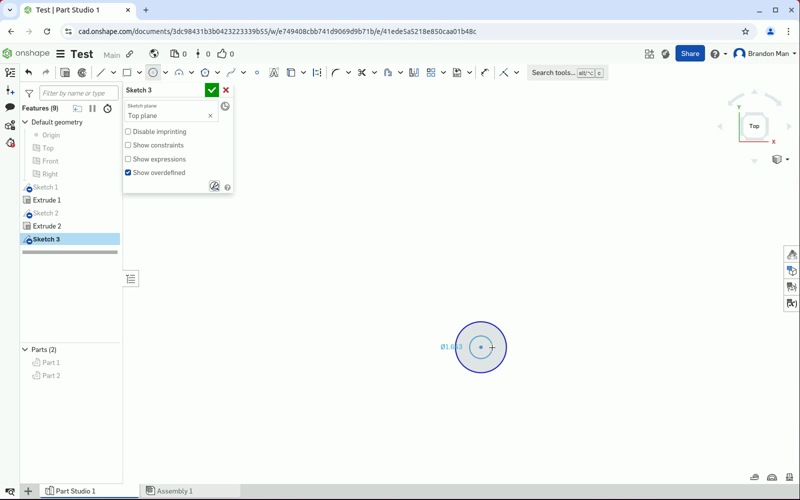
scroll(6)
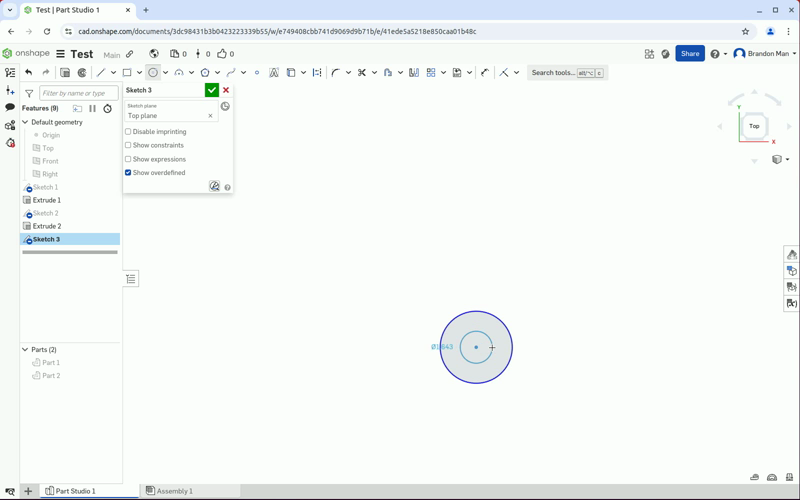
scroll(6)
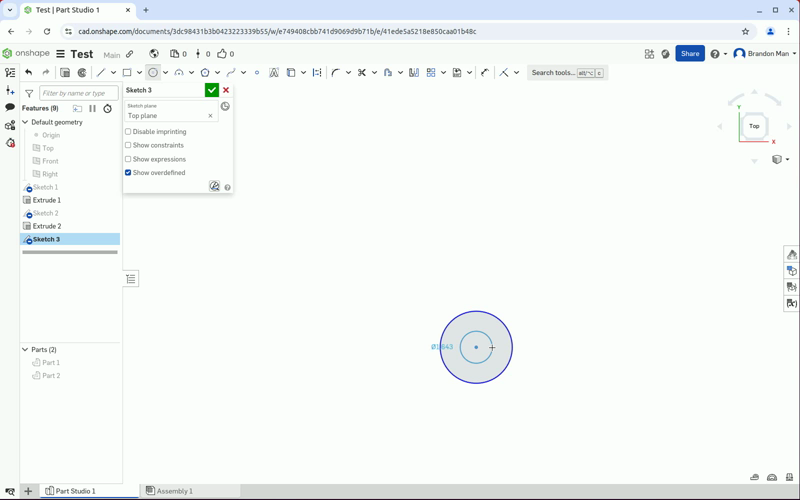
scroll(6)
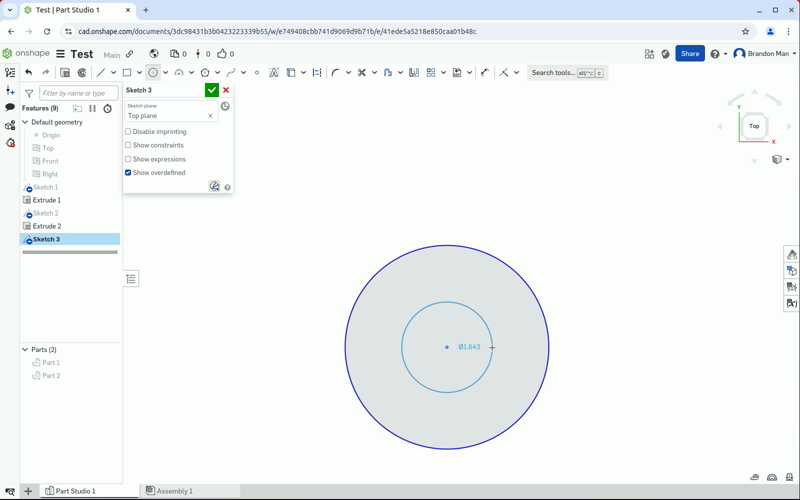
click(492, 347)
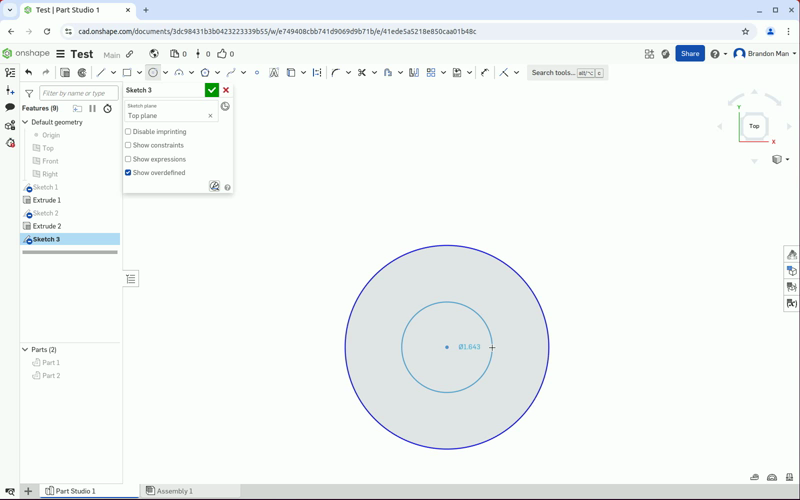
scroll(-6)
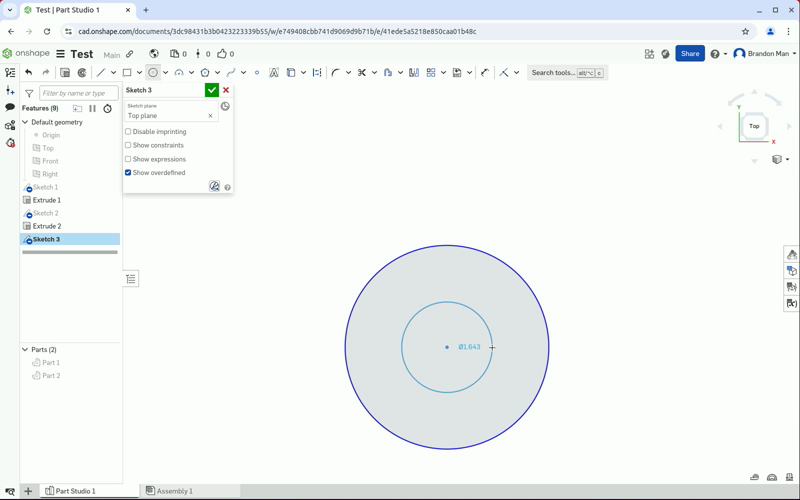
scroll(-6)
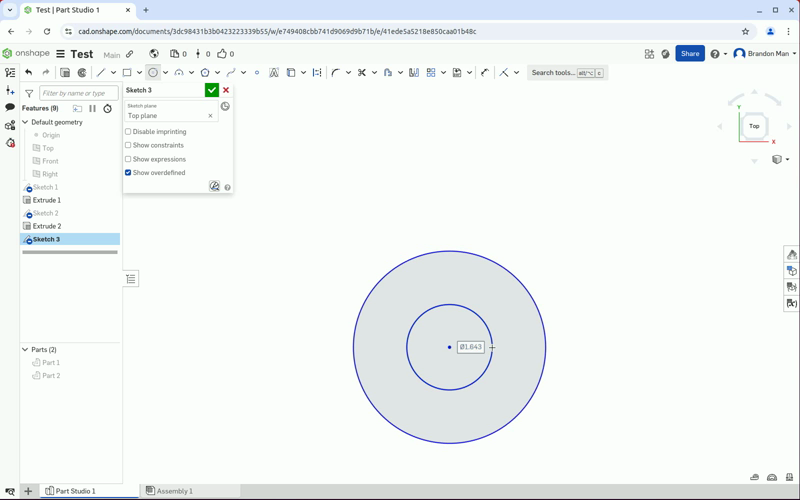
scroll(-6)
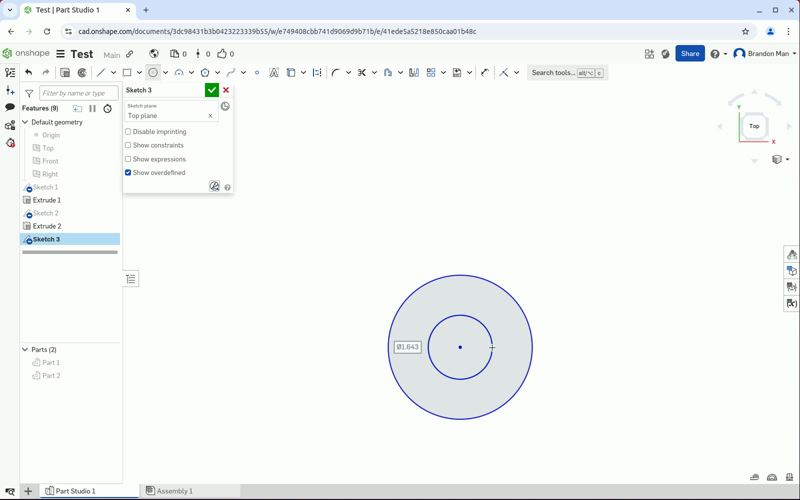
scroll(-6)
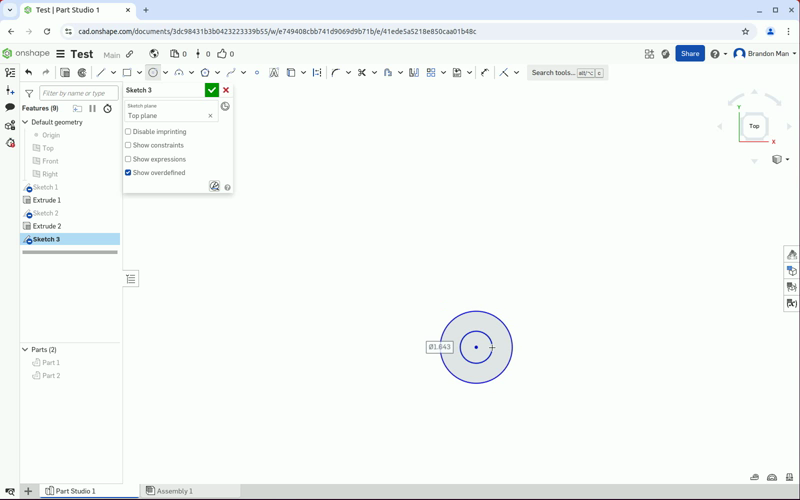
scroll(-6)
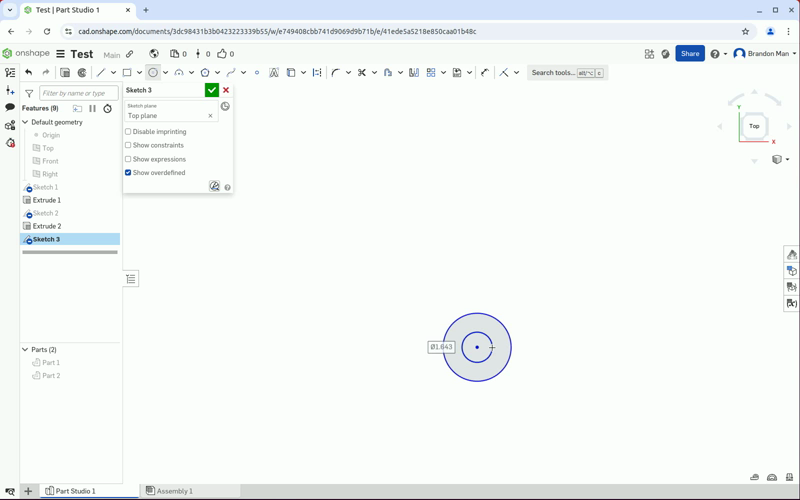
scroll(-6)
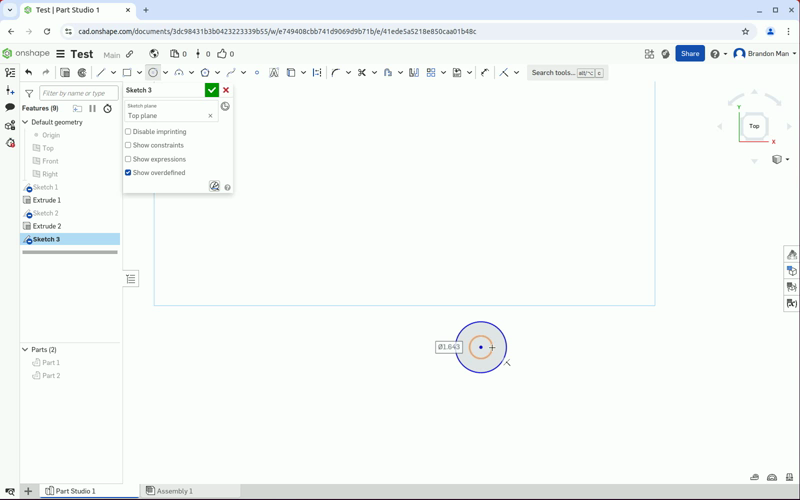
scroll(-6)
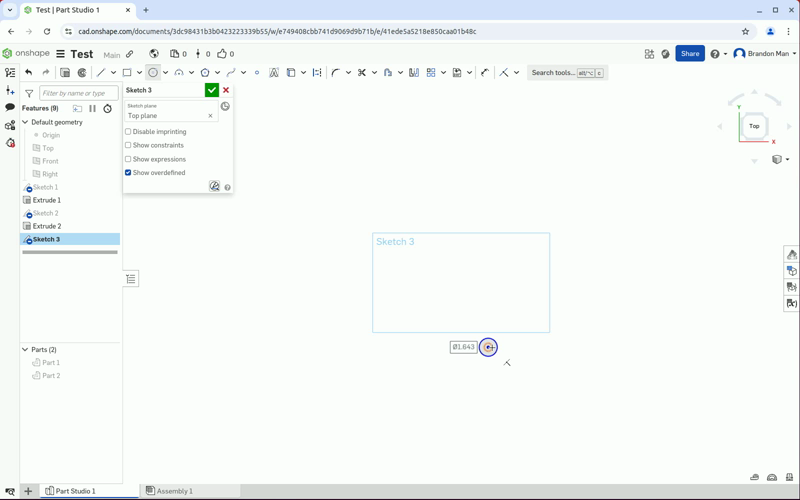
key(esc)
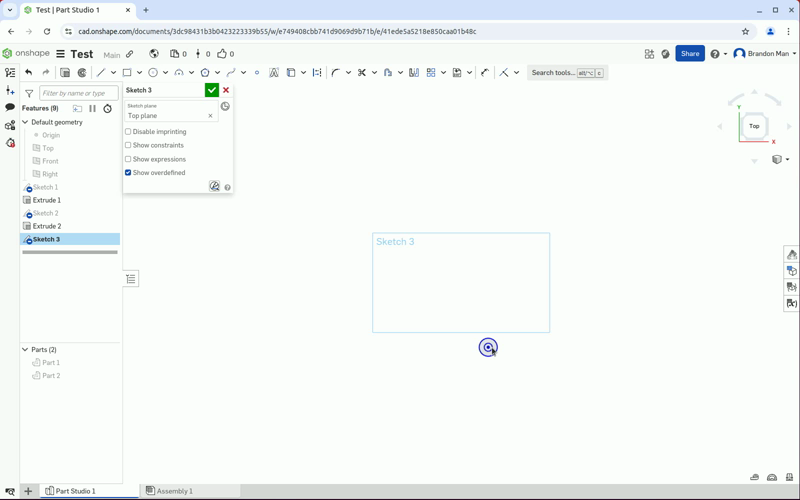
mouse_move(489, 353)
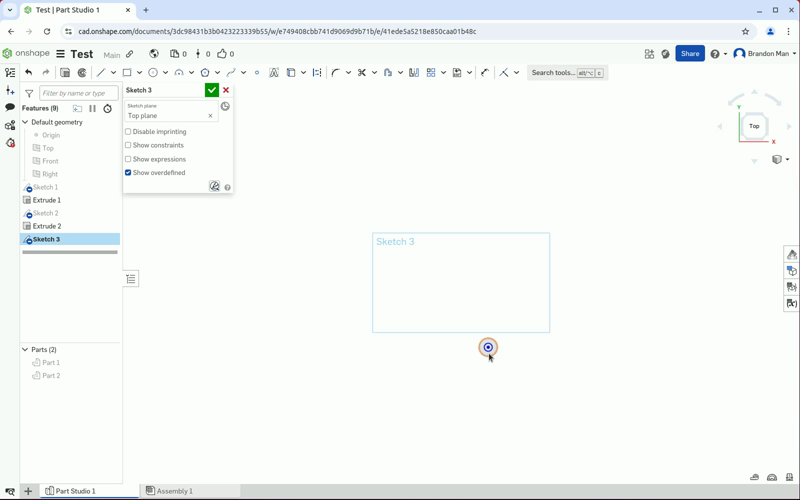
scroll(6)
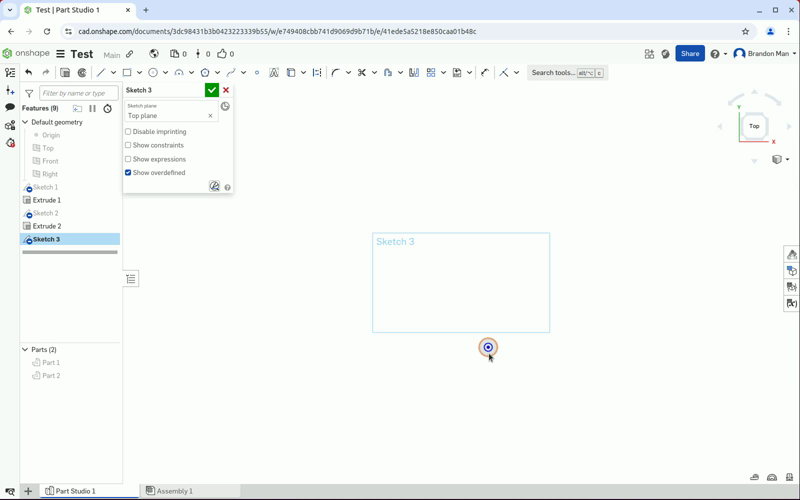
scroll(6)
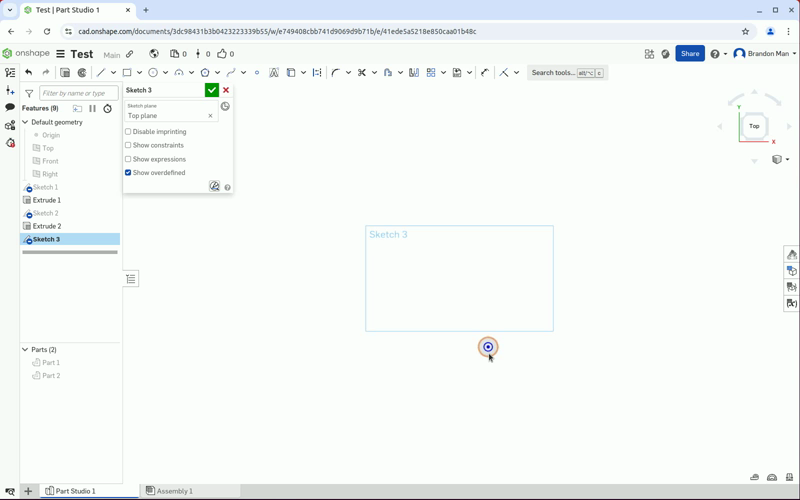
scroll(6)
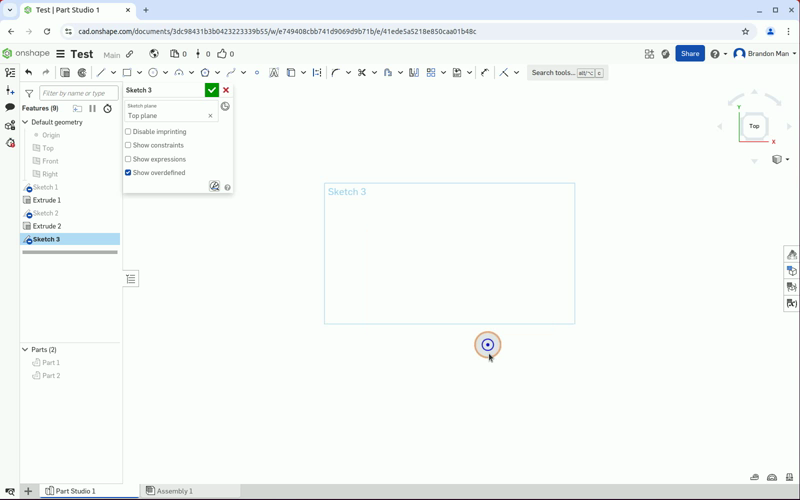
scroll(6)
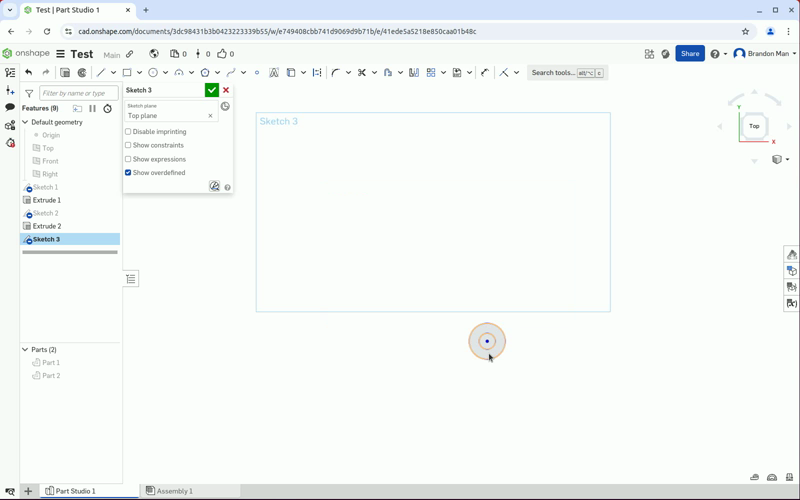
scroll(6)
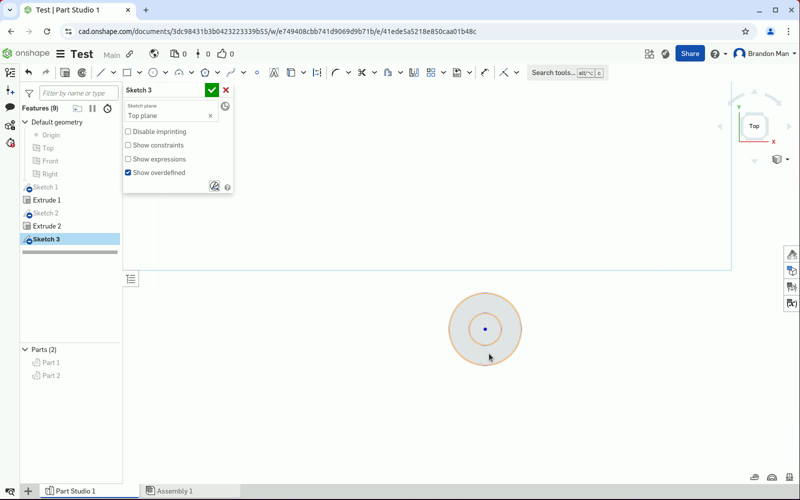
scroll(6)
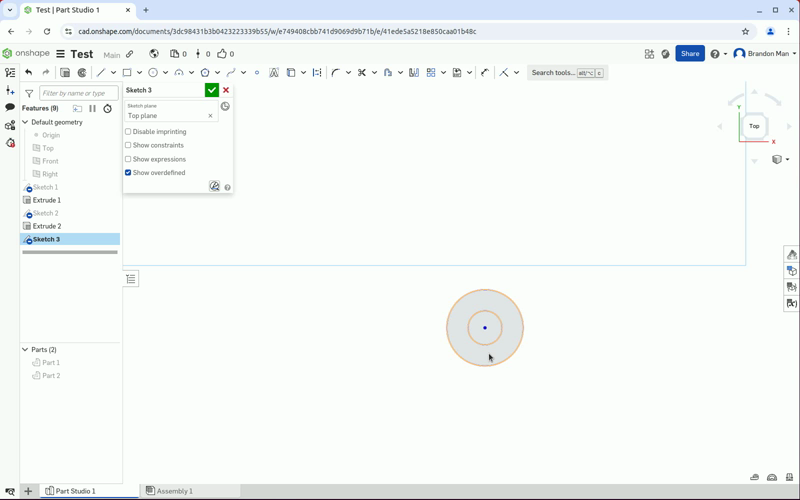
scroll(6)
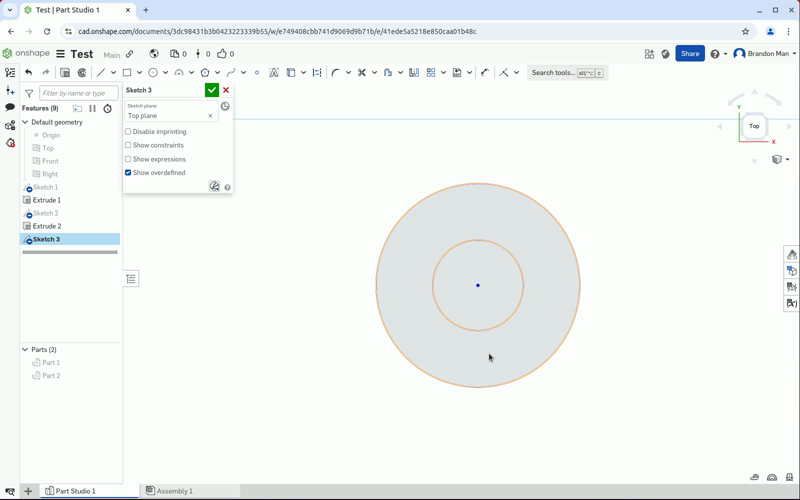
click(489, 353)
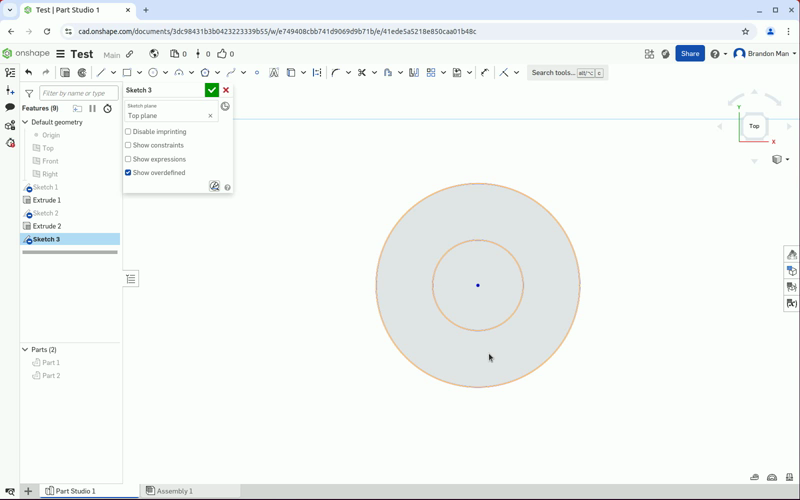
scroll(-6)
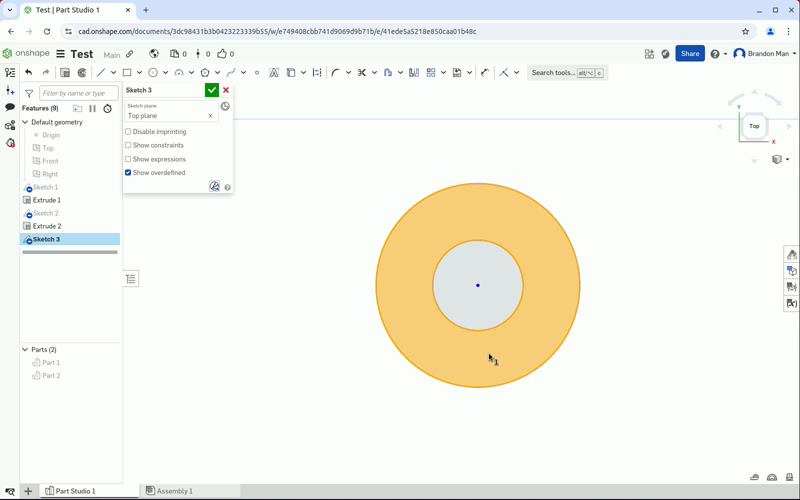
scroll(-6)
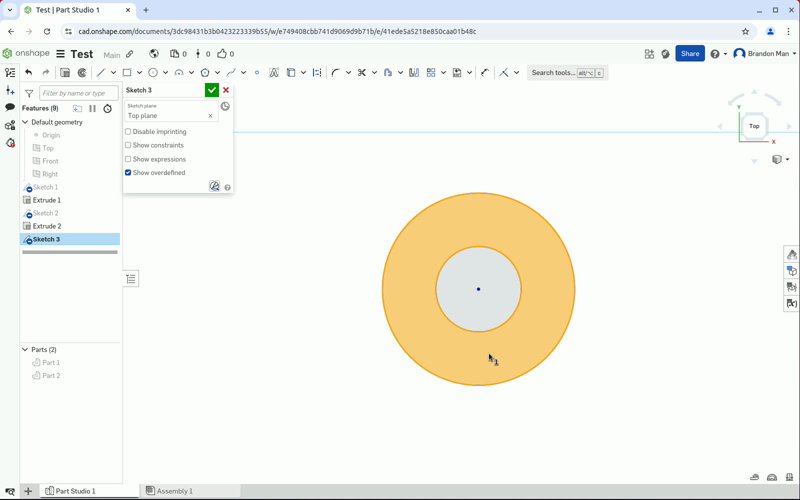
scroll(-6)
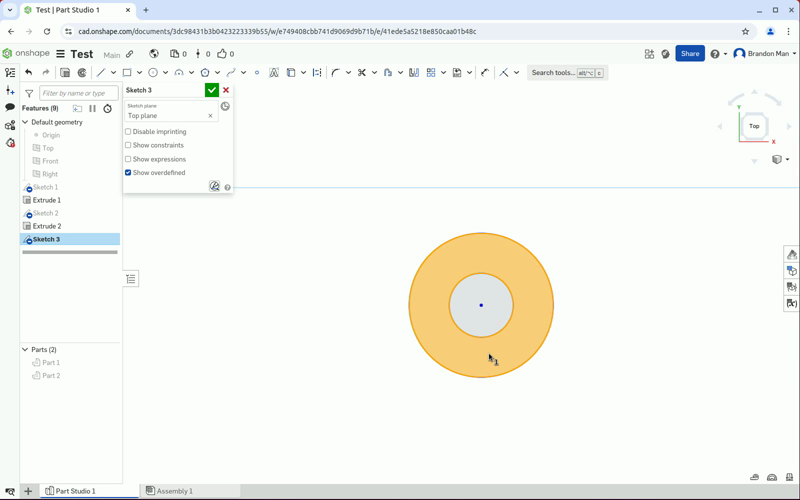
scroll(-6)
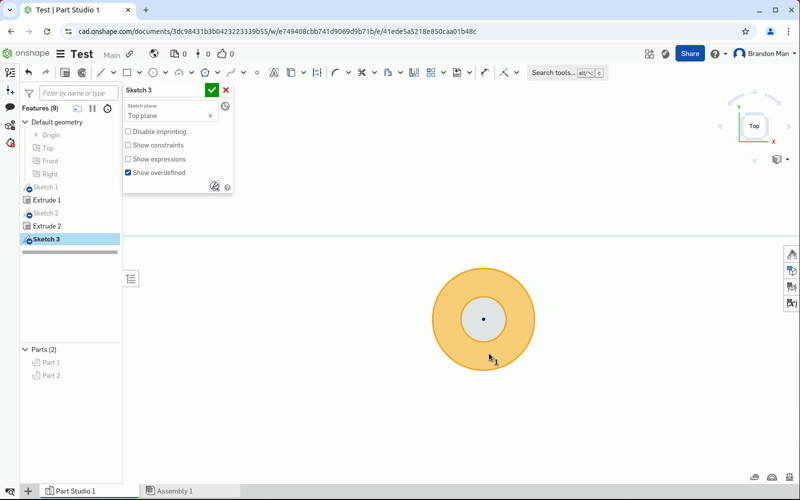
scroll(-6)
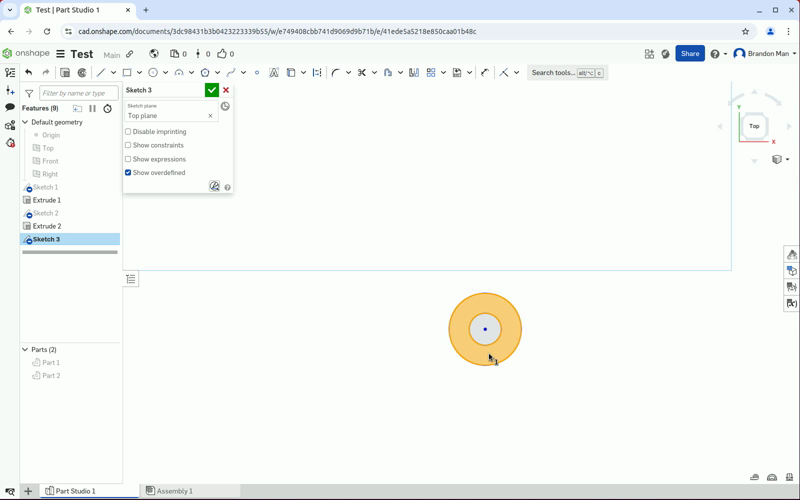
scroll(-6)
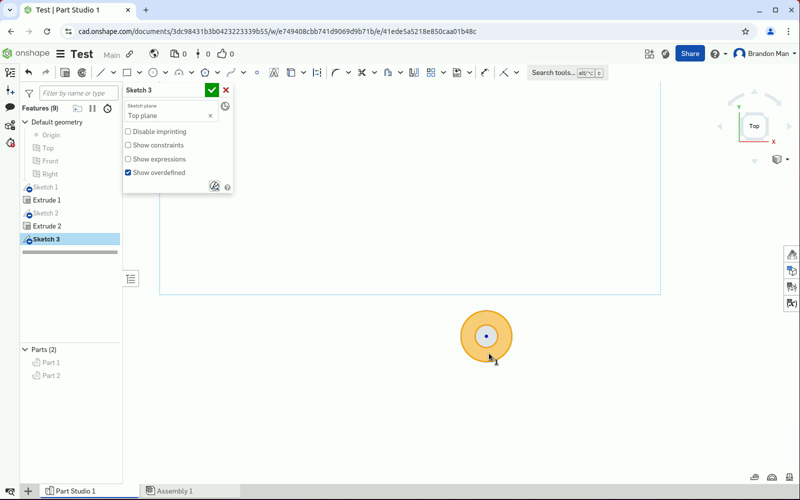
scroll(-6)
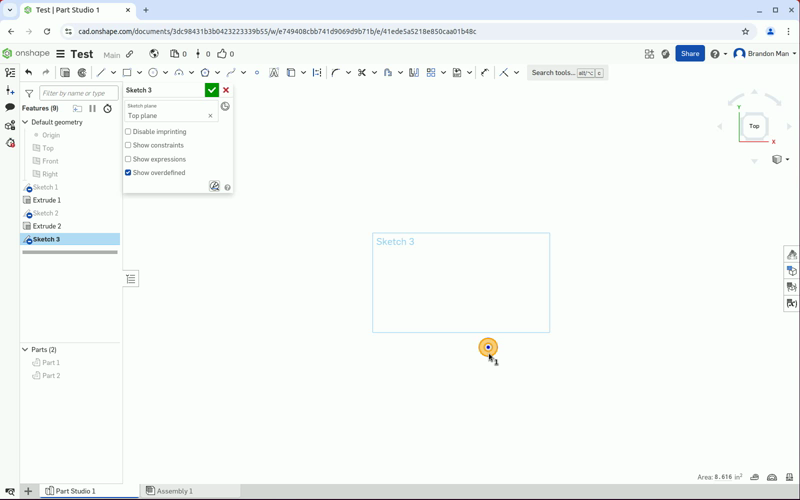
mouse_move(73, 352)
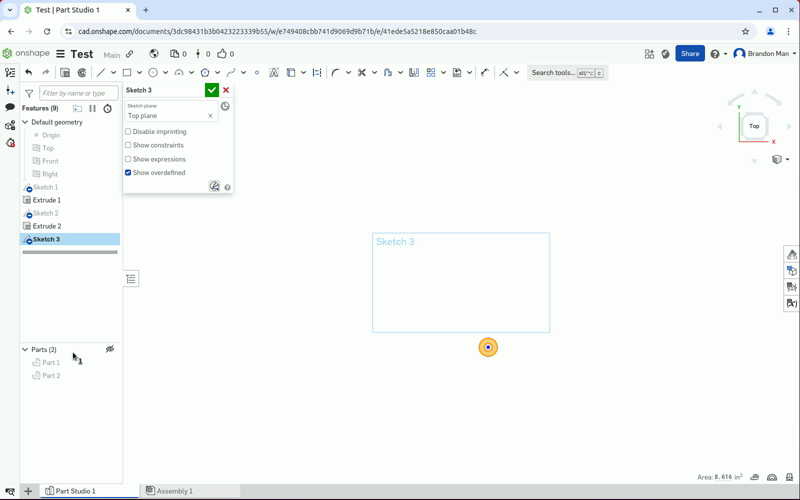
key(shift+y)
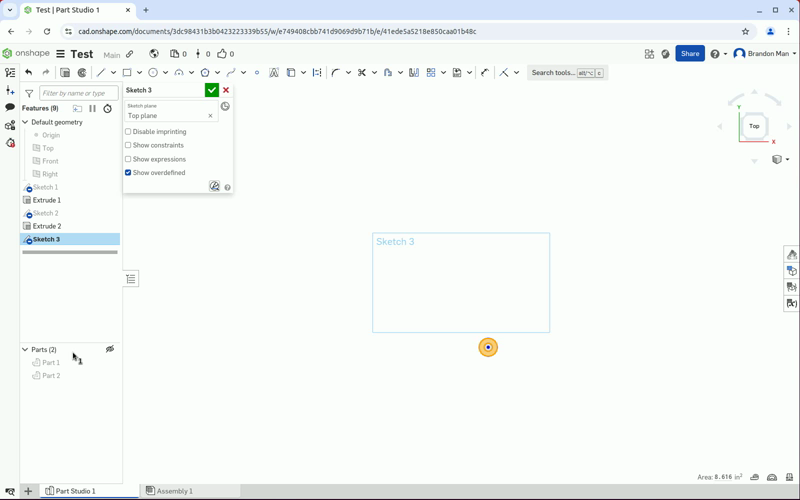
key(shift+e)
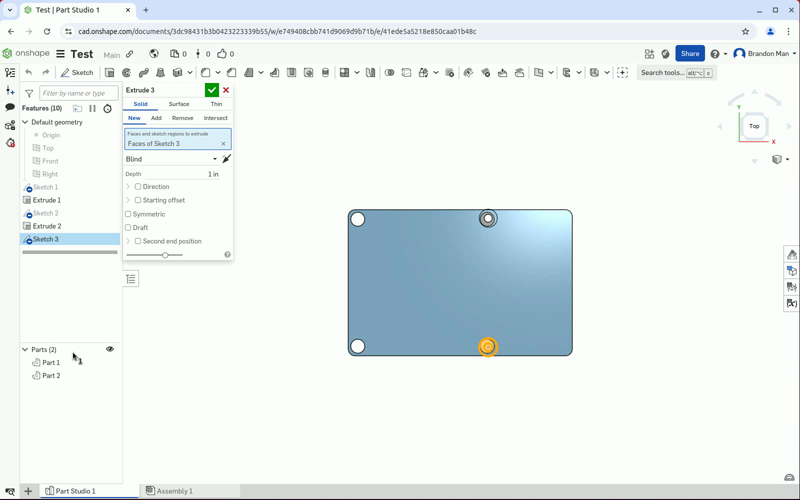
mouse_move(143, 106)
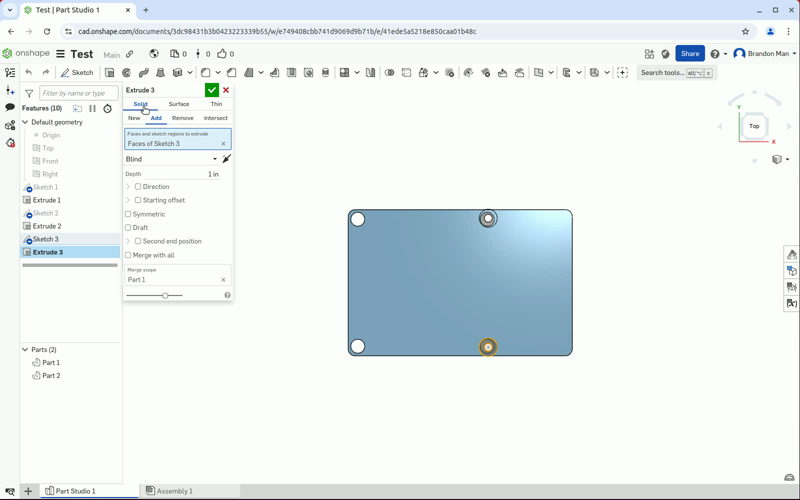
click(143, 106)
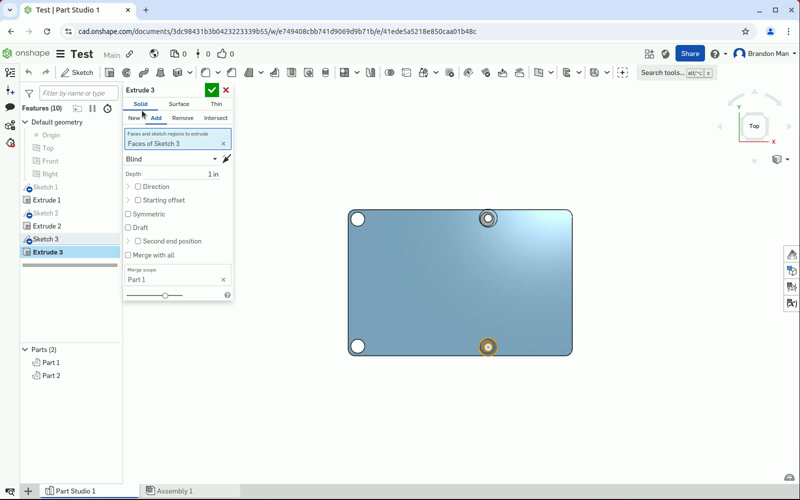
mouse_move(137, 120)
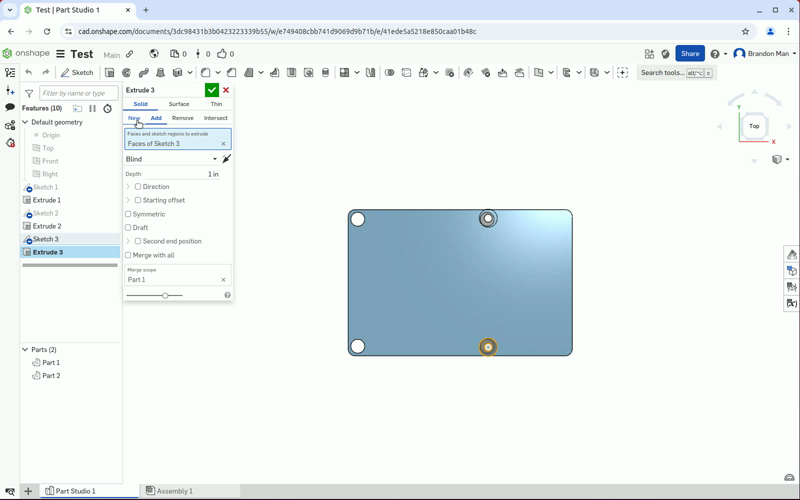
click(137, 120)
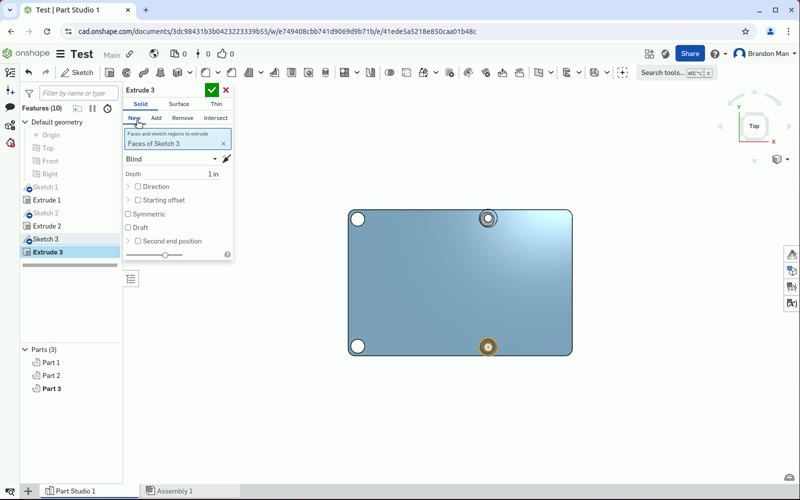
key(tab, 4)
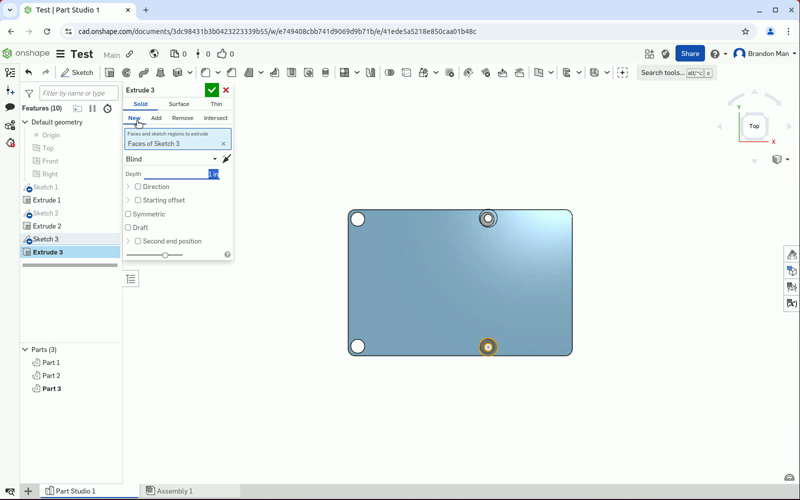
text(1.204)
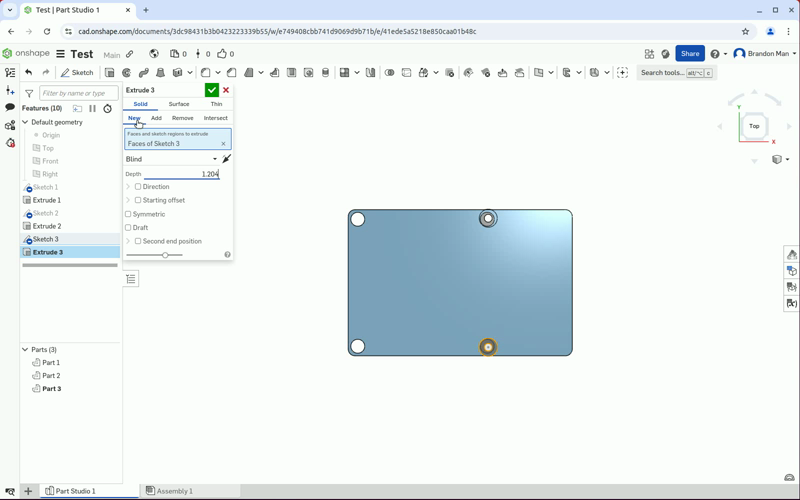
key(enter)
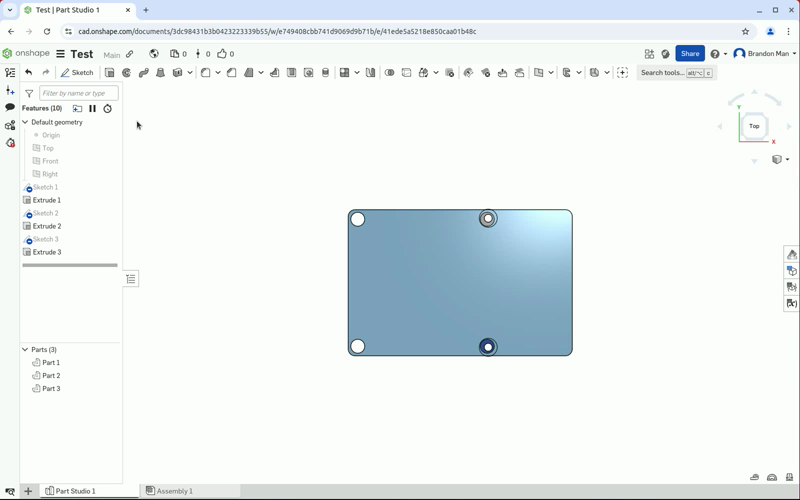
key(shift+h)
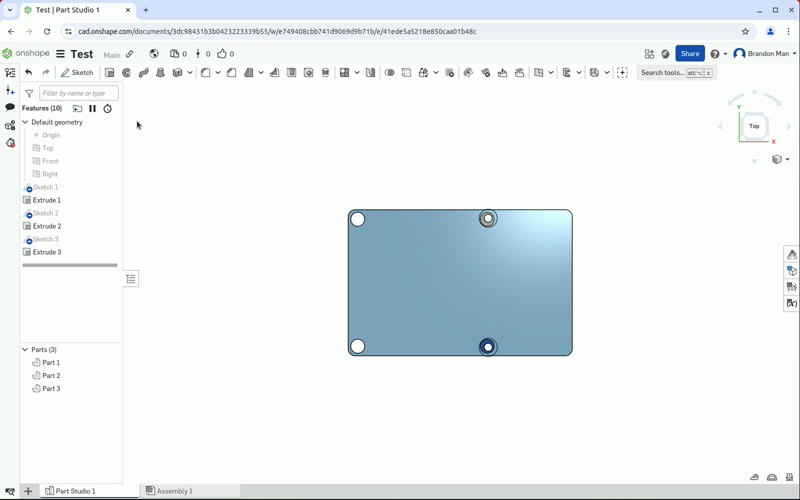
key(shift+h)
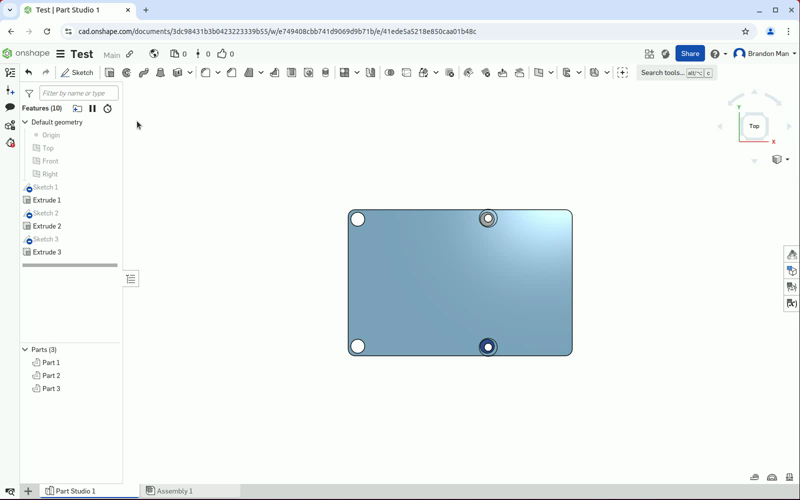
mouse_move(73, 189)
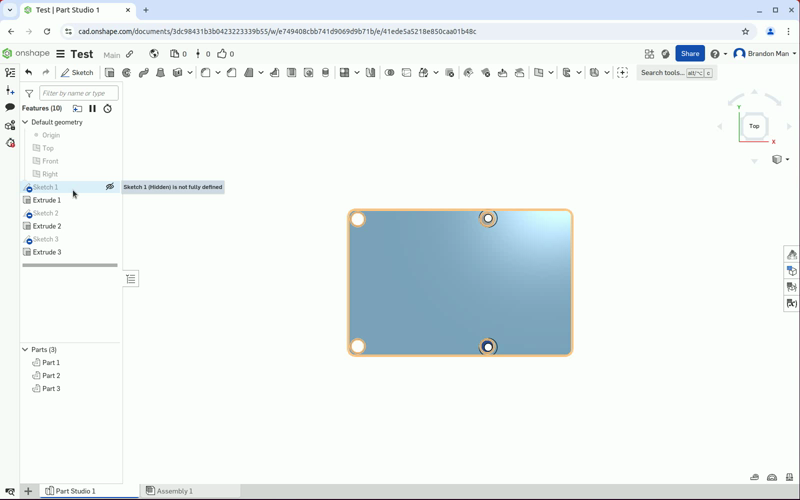
click(73, 189)
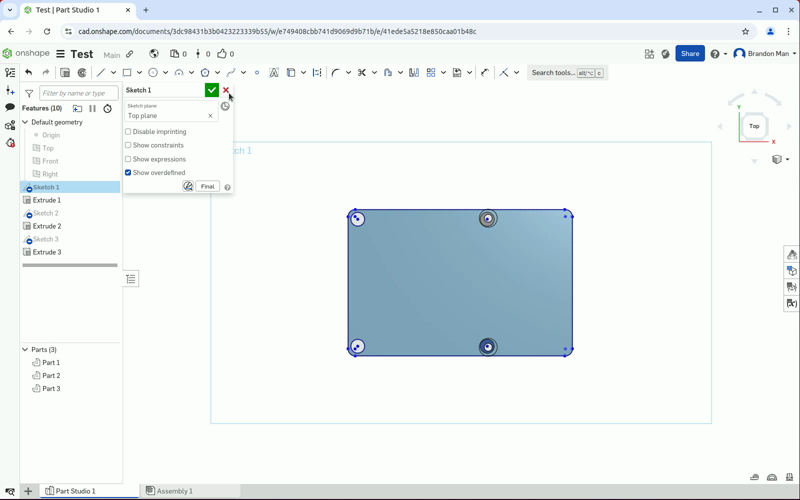
mouse_move(229, 92)
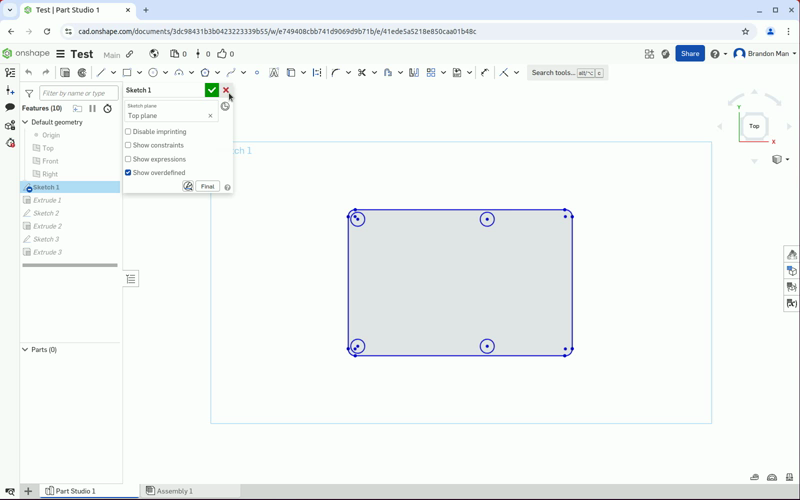
click(229, 92)
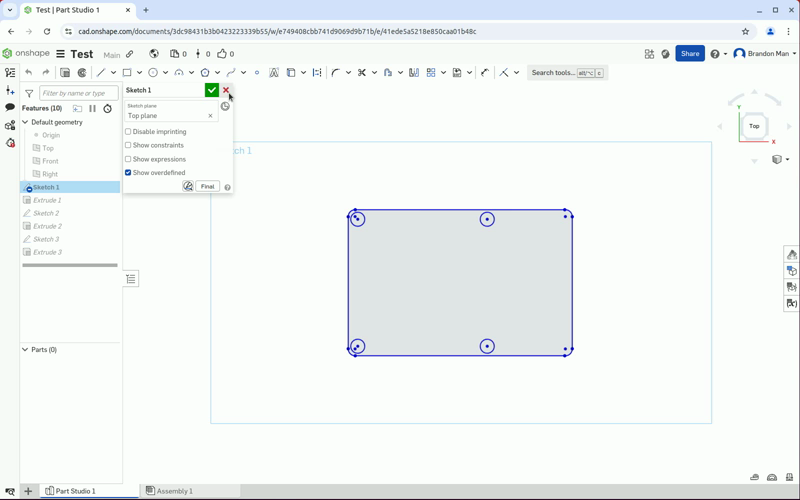
key(shift+s)
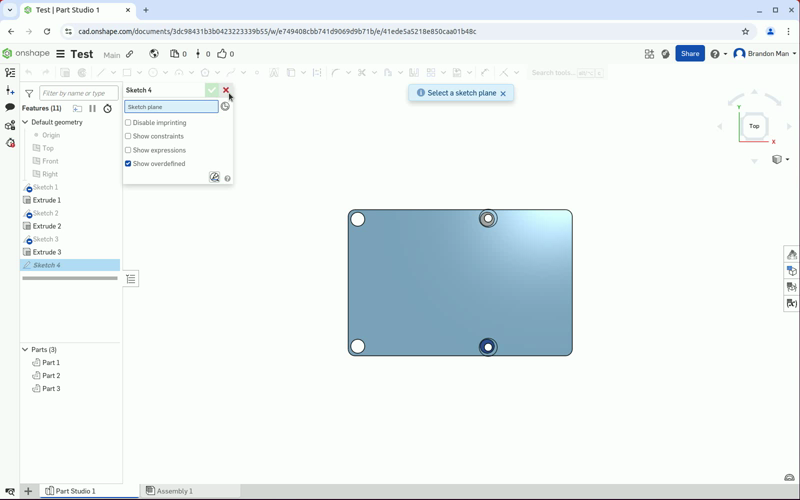
mouse_move(73, 150)
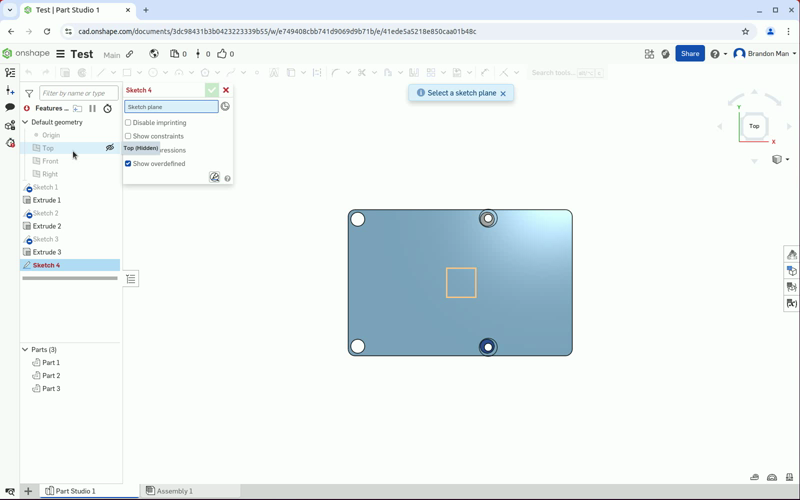
click(73, 150)
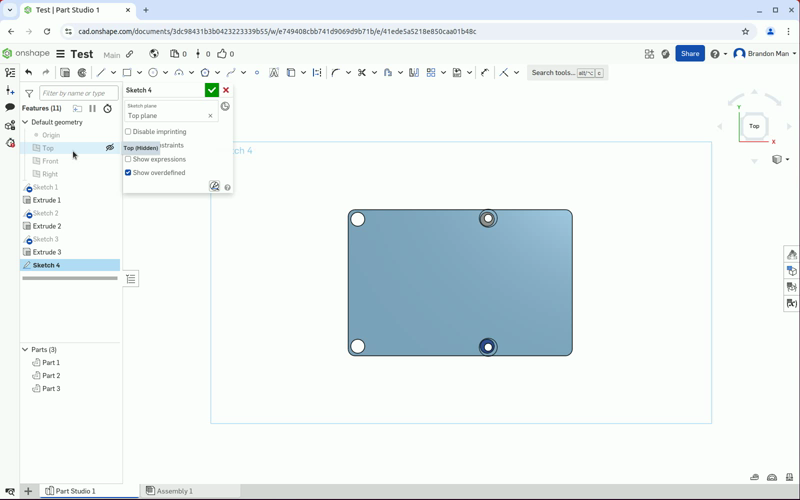
mouse_move(73, 352)
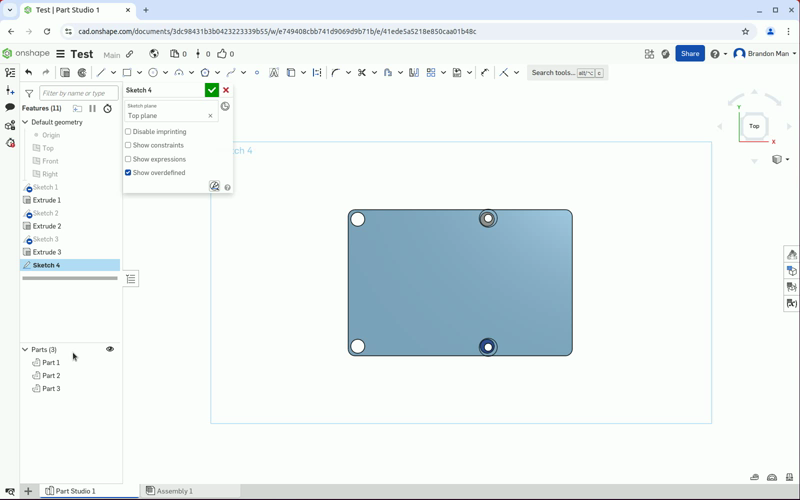
key(y)
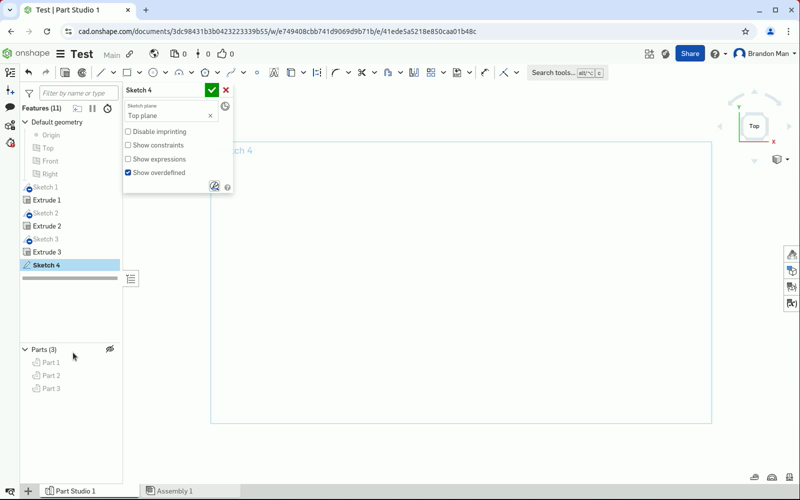
key(c)
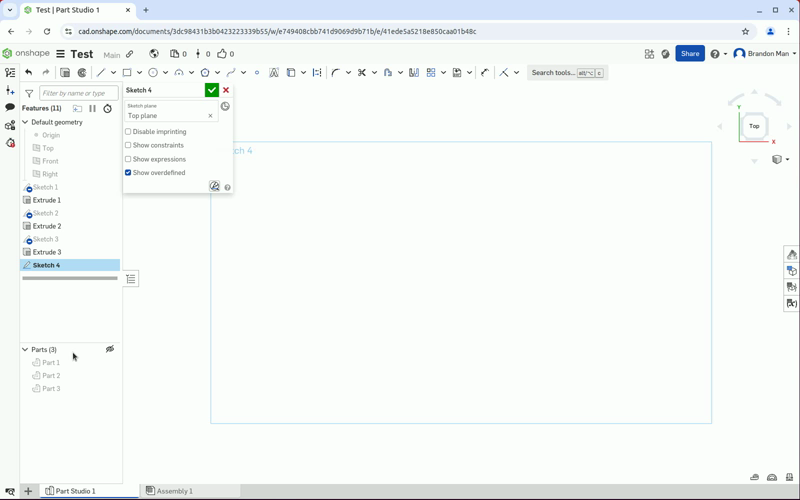
key_down(shift)
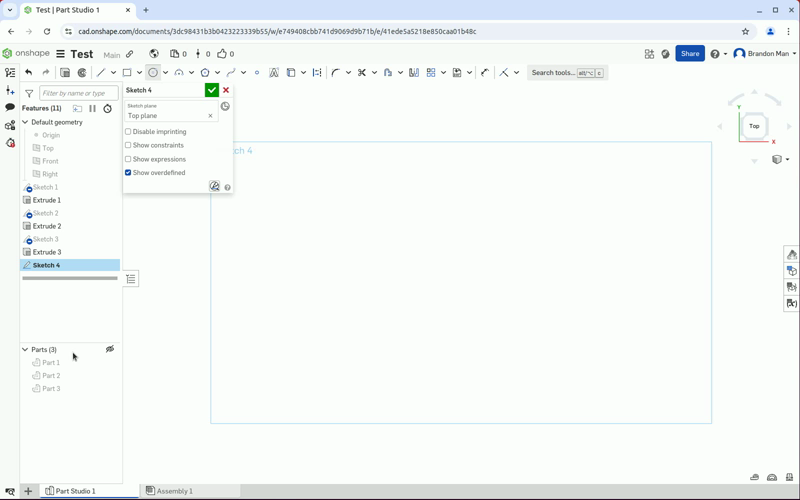
mouse_move(358, 347)
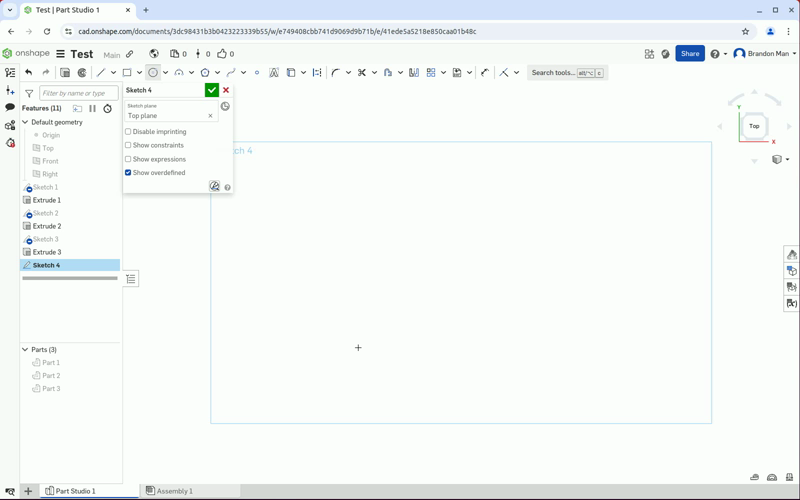
click(358, 347)
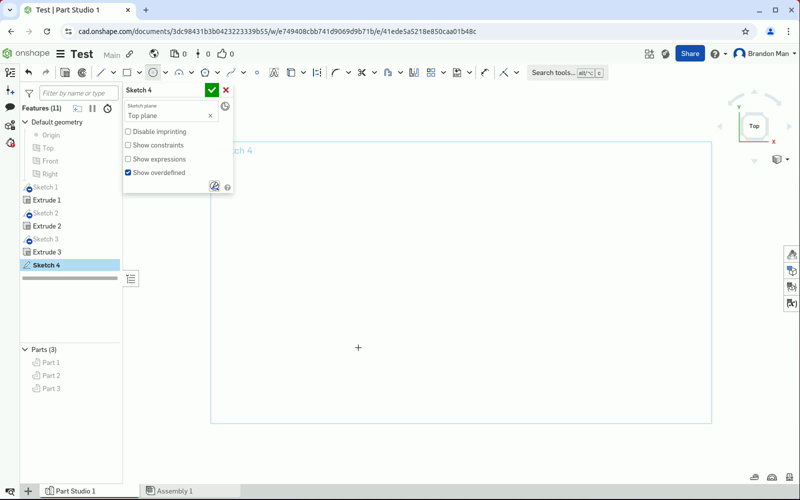
key_up(shift)
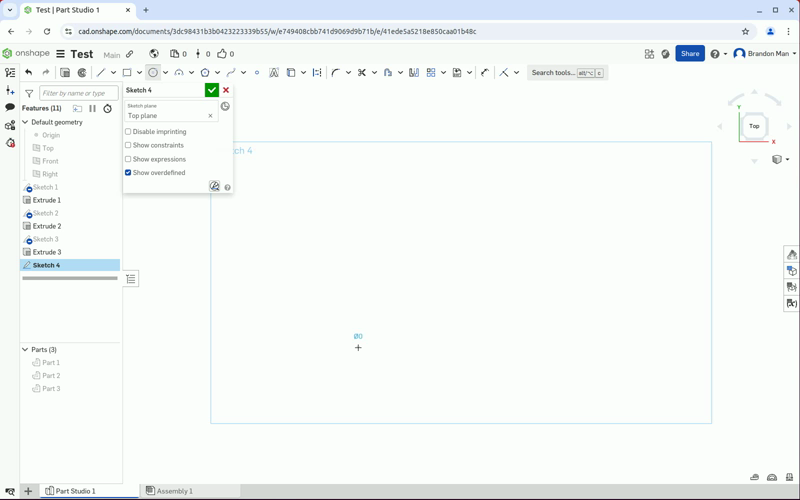
mouse_move(366, 347)
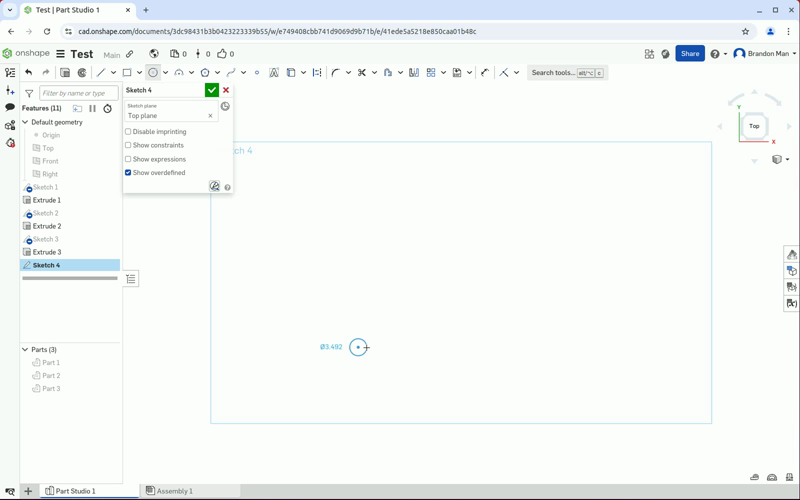
click(366, 347)
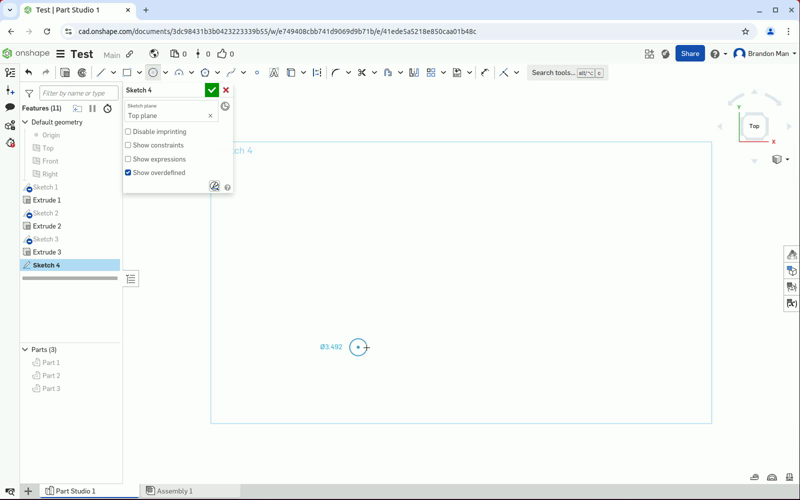
key(esc)
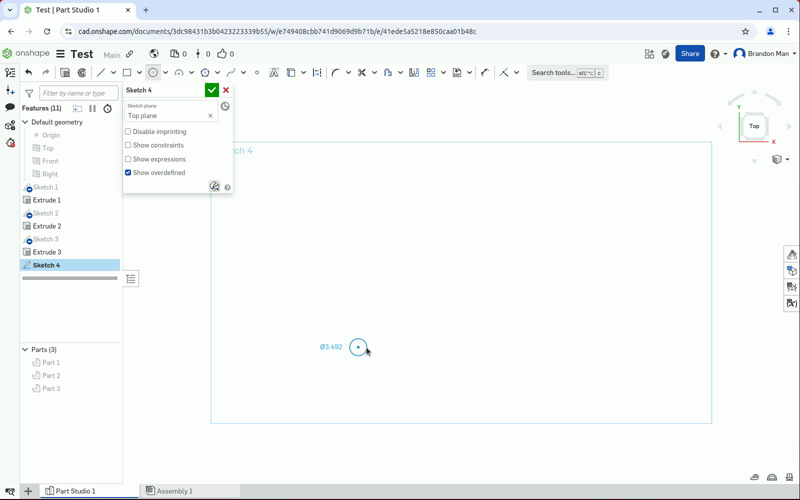
key(c)
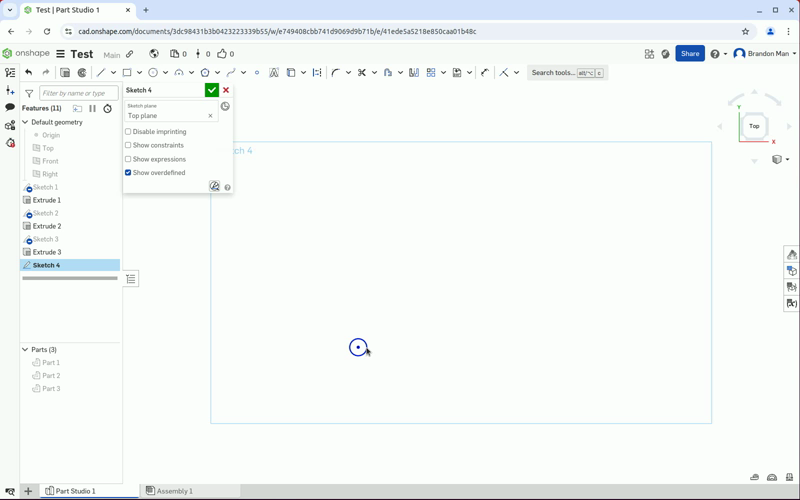
key_down(shift)
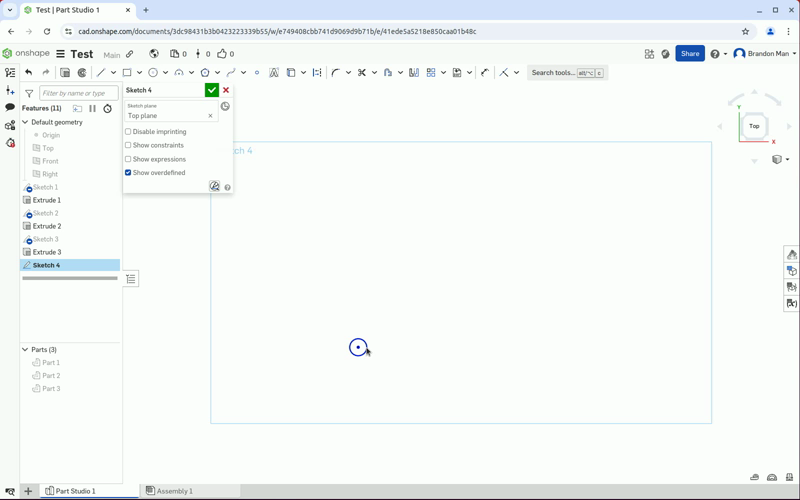
mouse_move(358, 347)
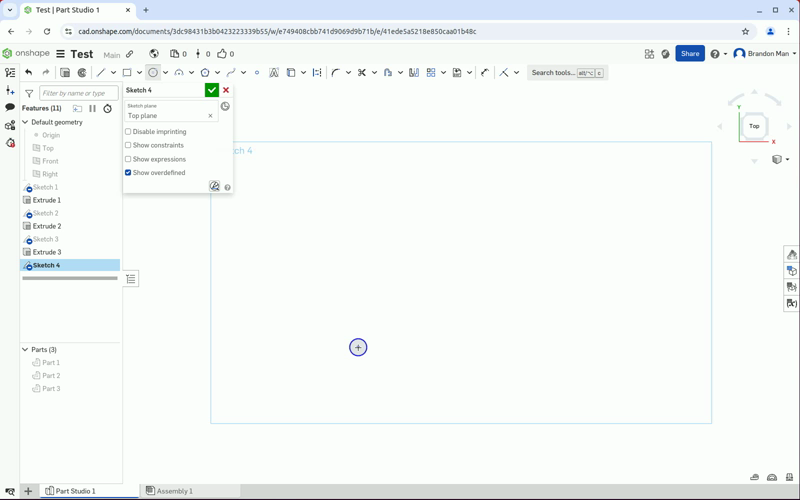
click(358, 347)
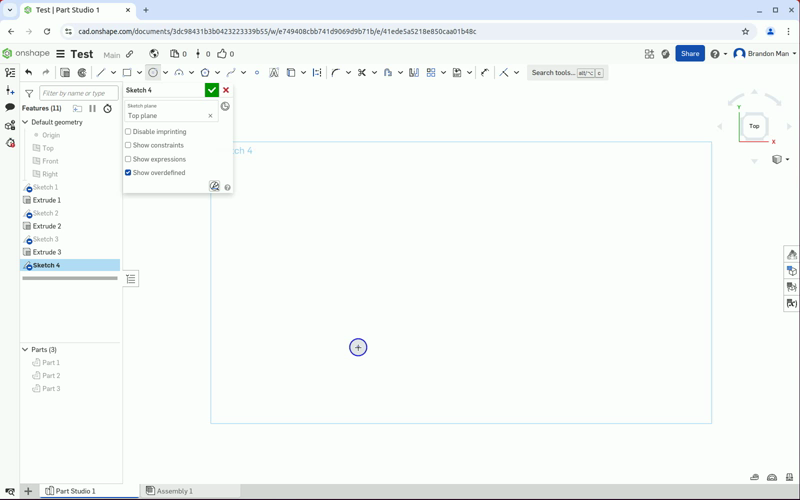
key_up(shift)
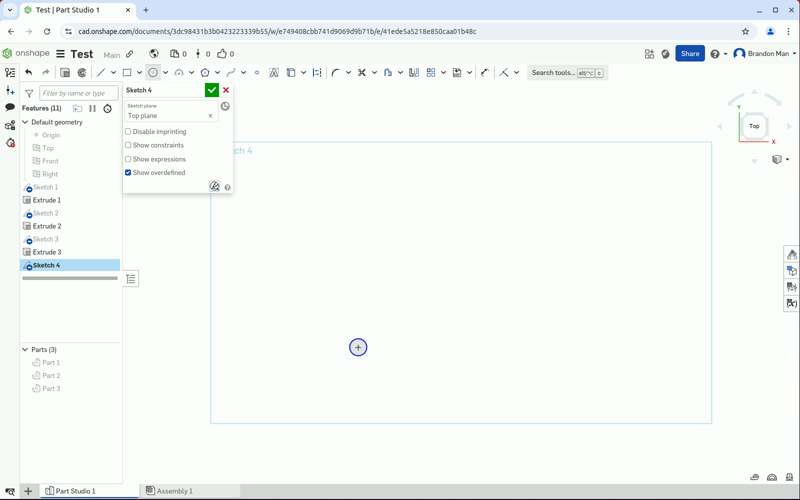
mouse_move(362, 347)
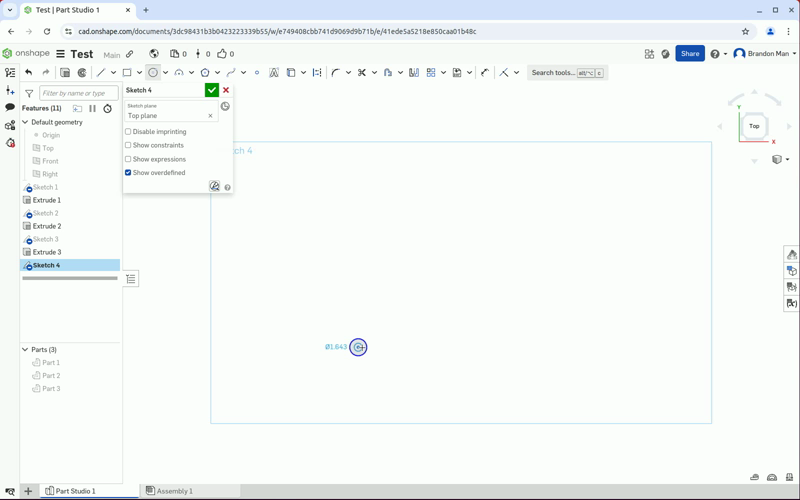
scroll(6)
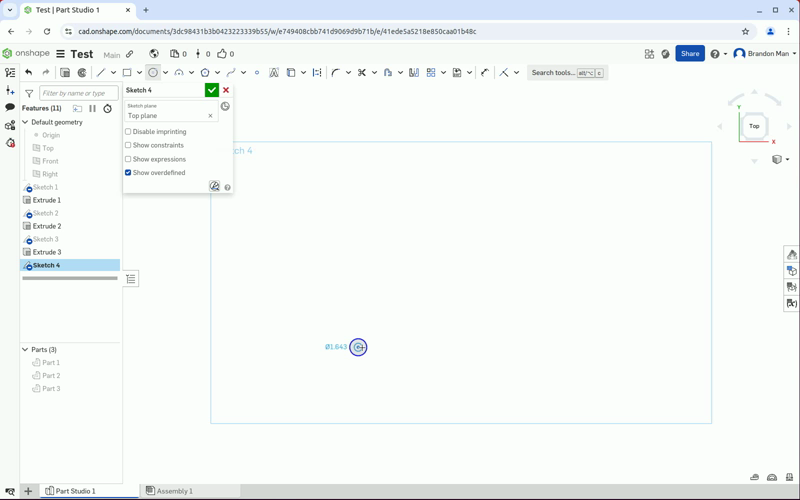
scroll(6)
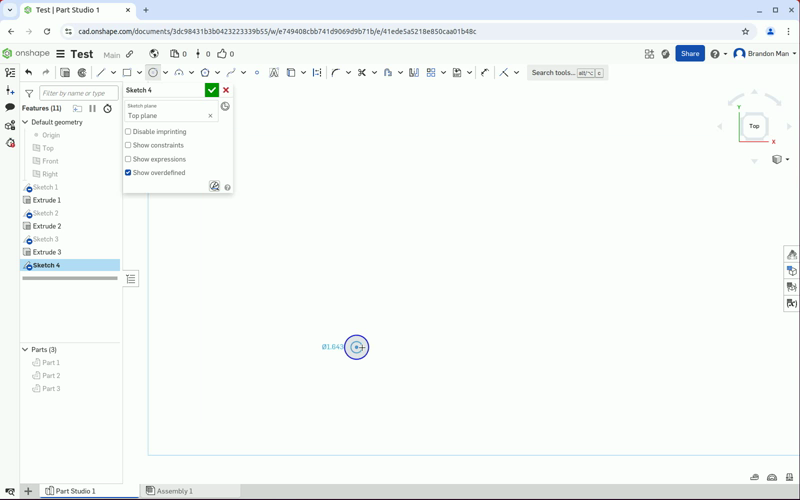
scroll(6)
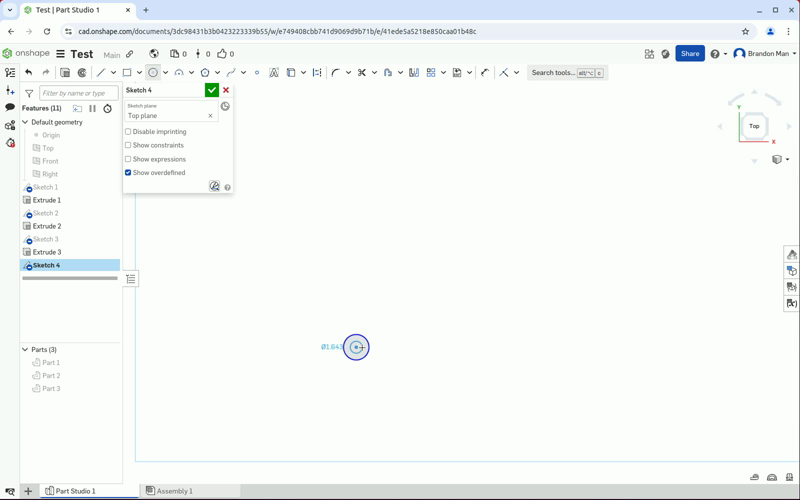
scroll(6)
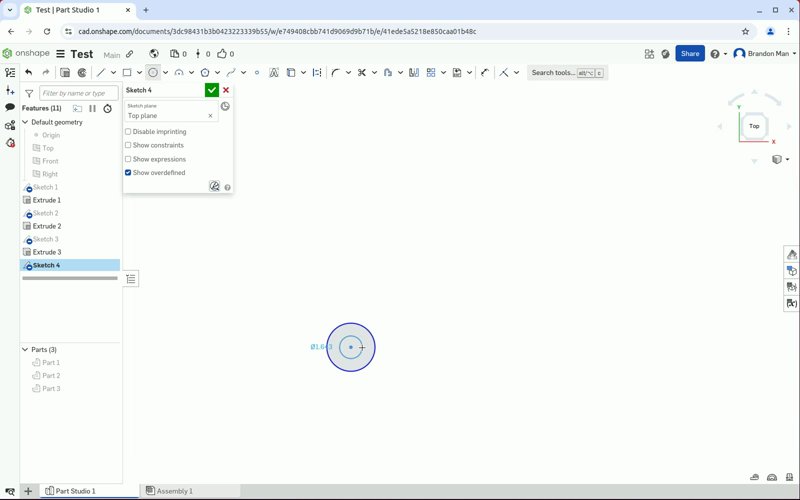
scroll(6)
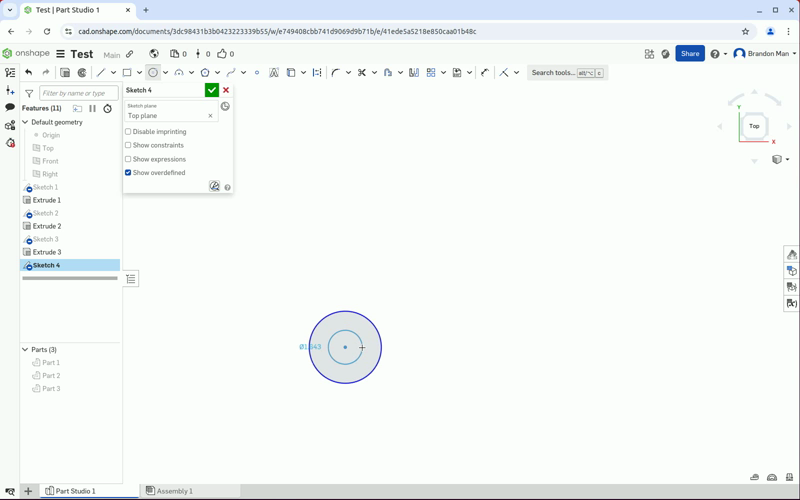
scroll(6)
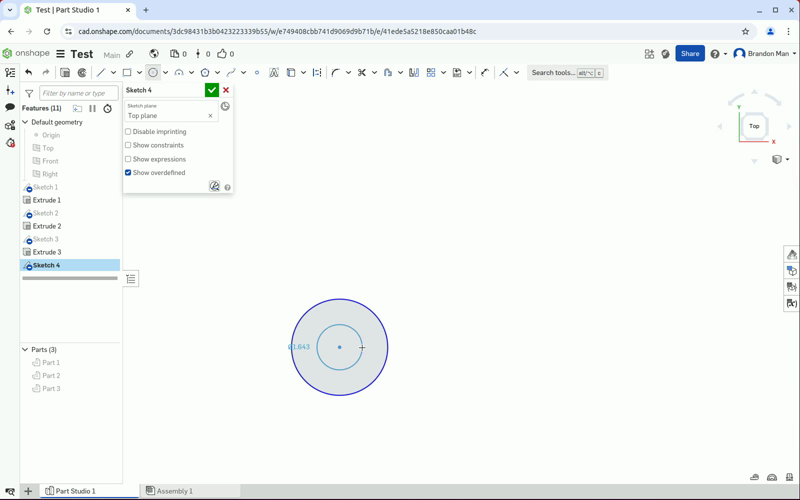
scroll(6)
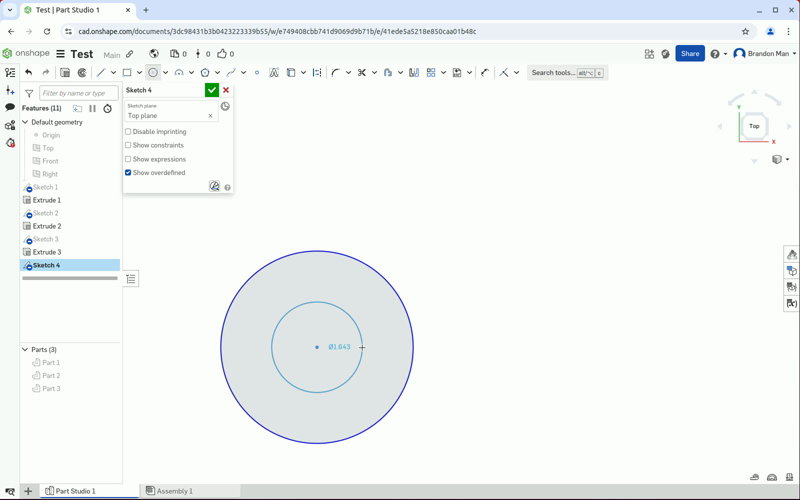
click(362, 347)
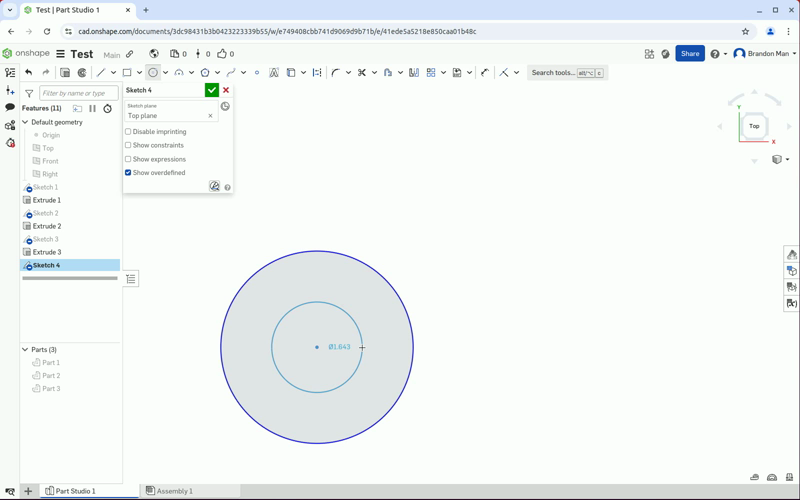
scroll(-6)
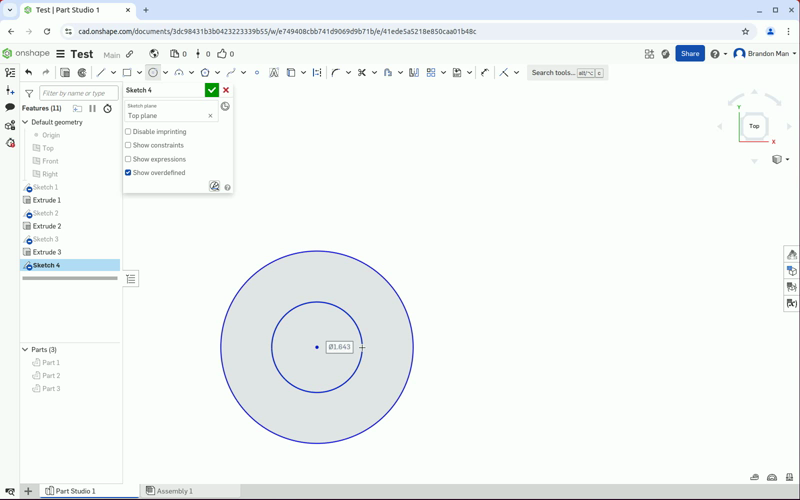
scroll(-6)
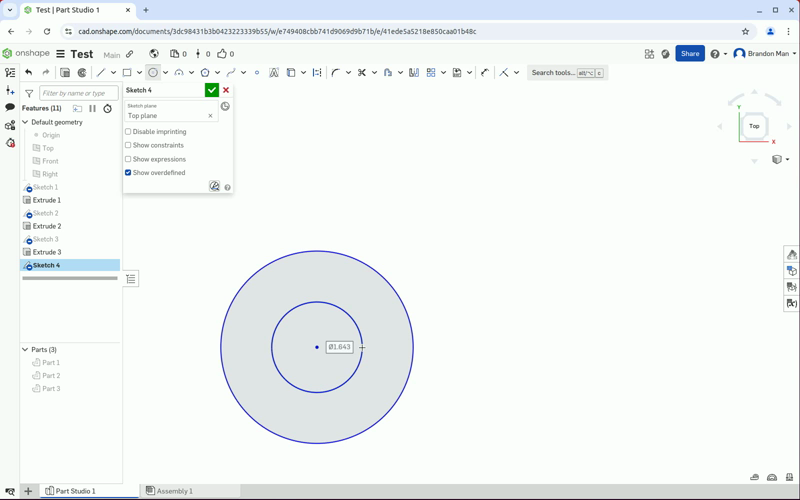
scroll(-6)
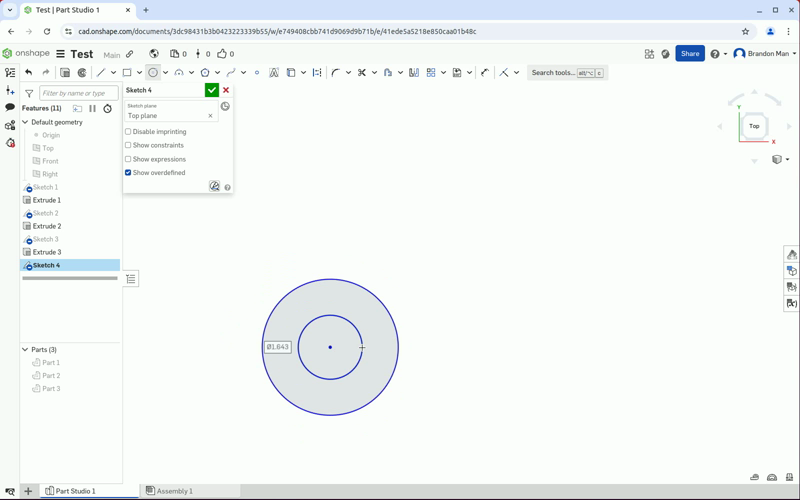
scroll(-6)
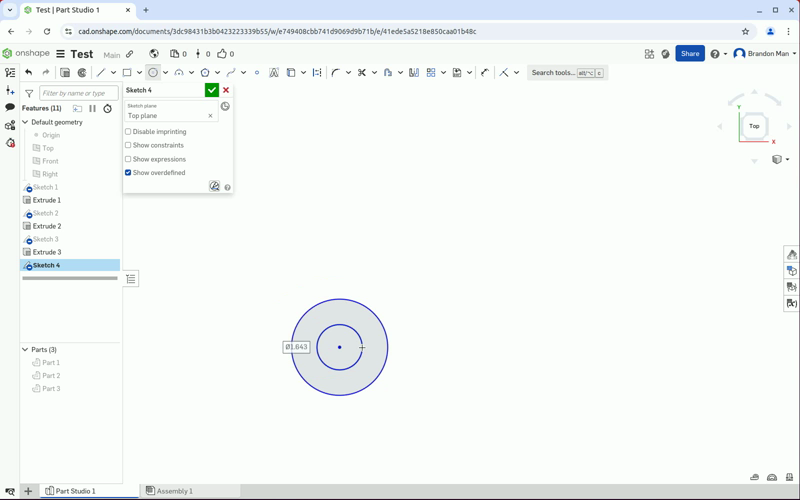
scroll(-6)
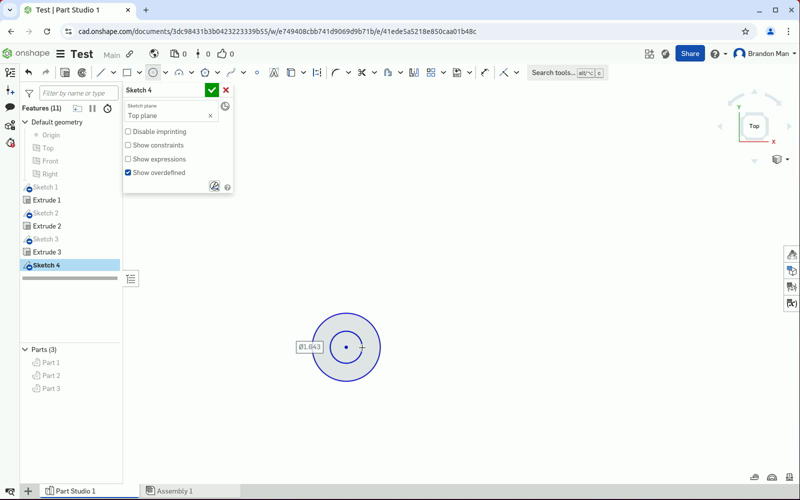
scroll(-6)
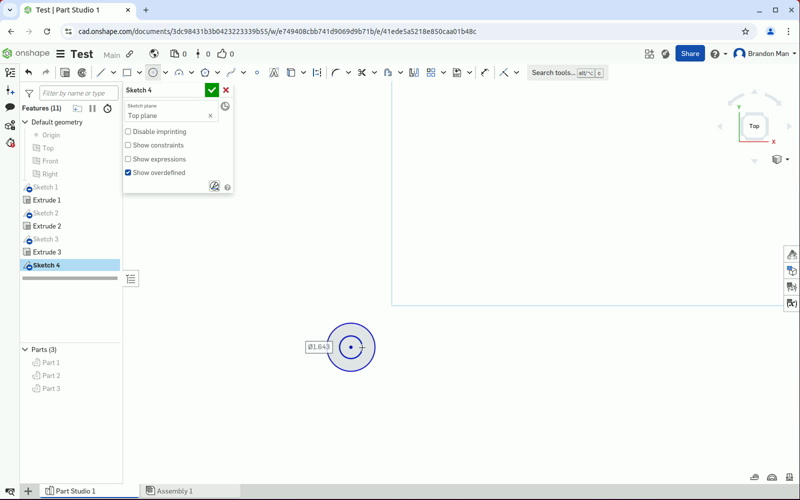
scroll(-6)
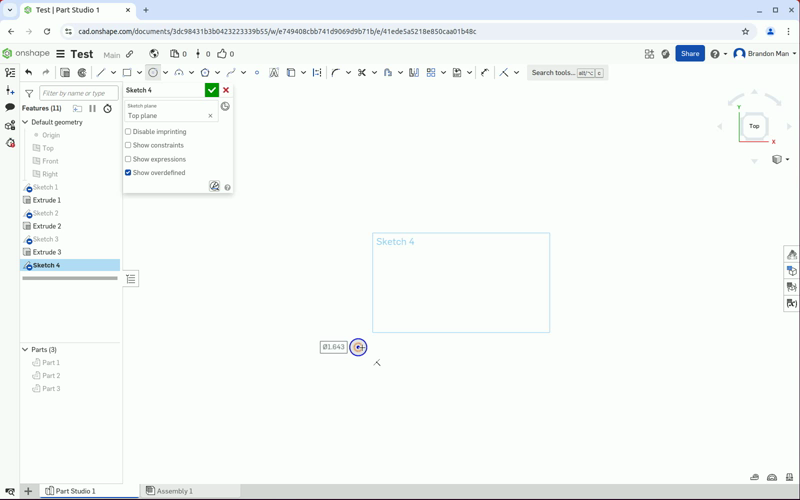
key(esc)
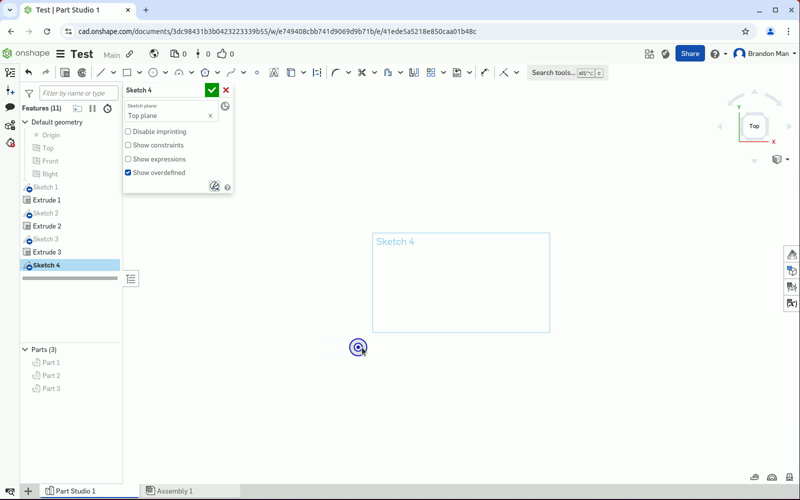
mouse_move(365, 349)
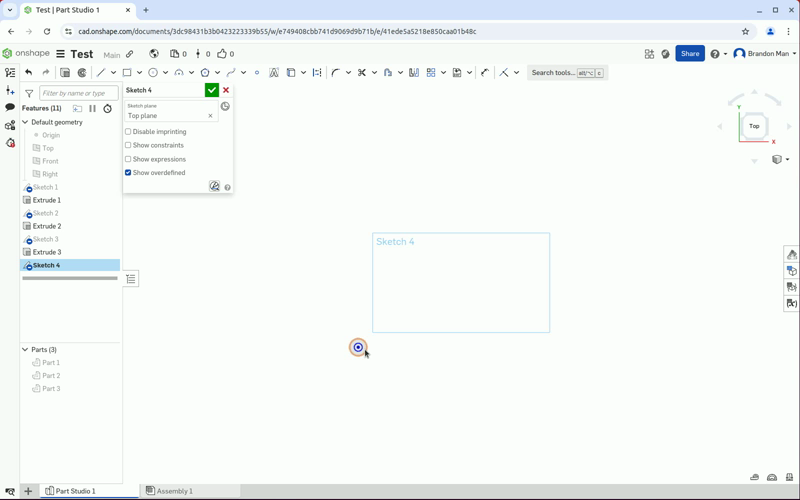
scroll(6)
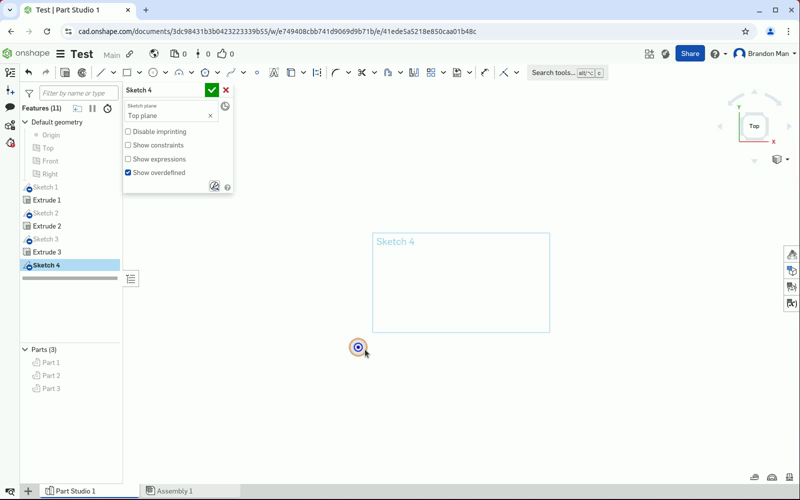
scroll(6)
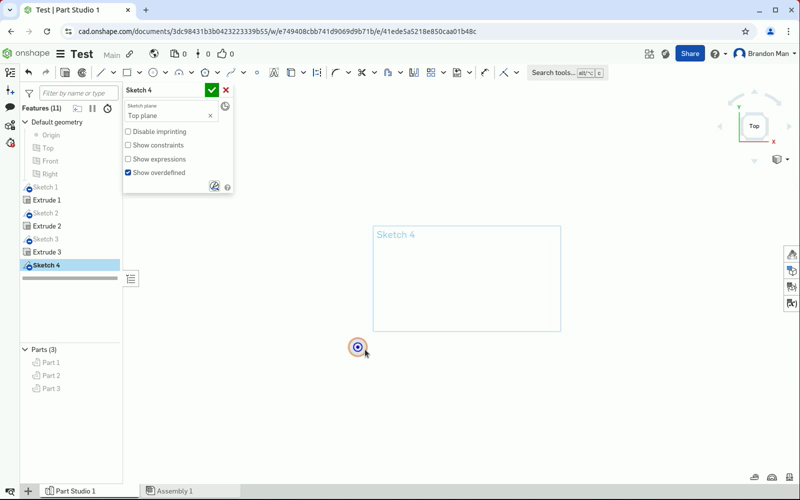
scroll(6)
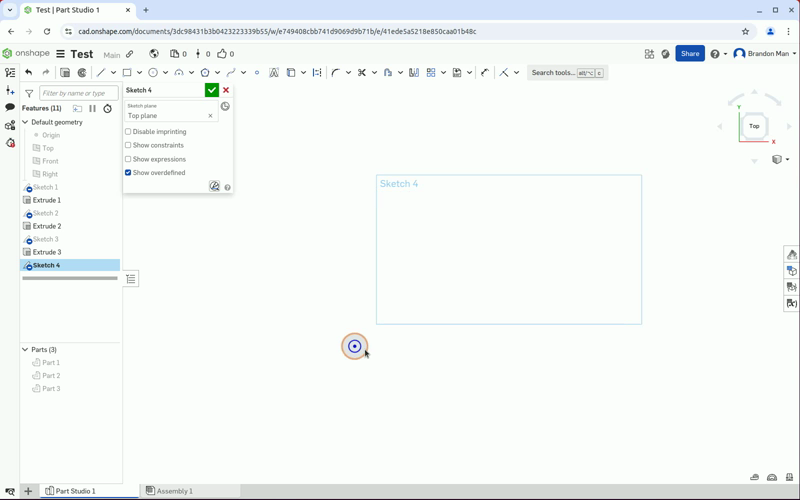
scroll(6)
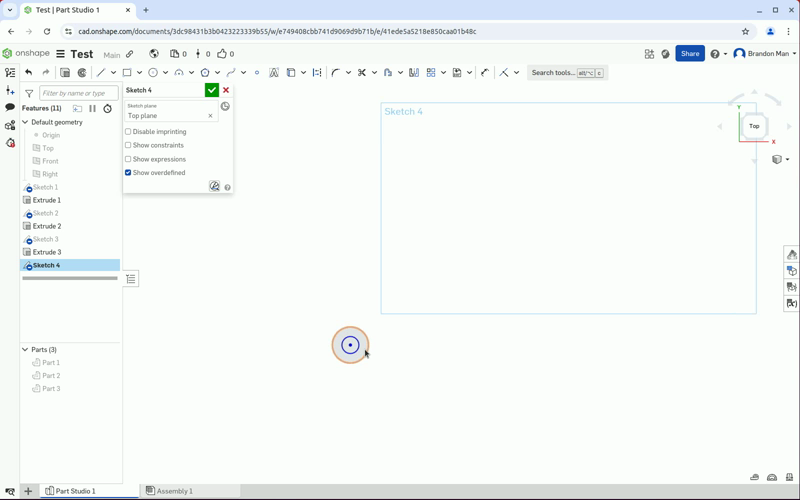
scroll(6)
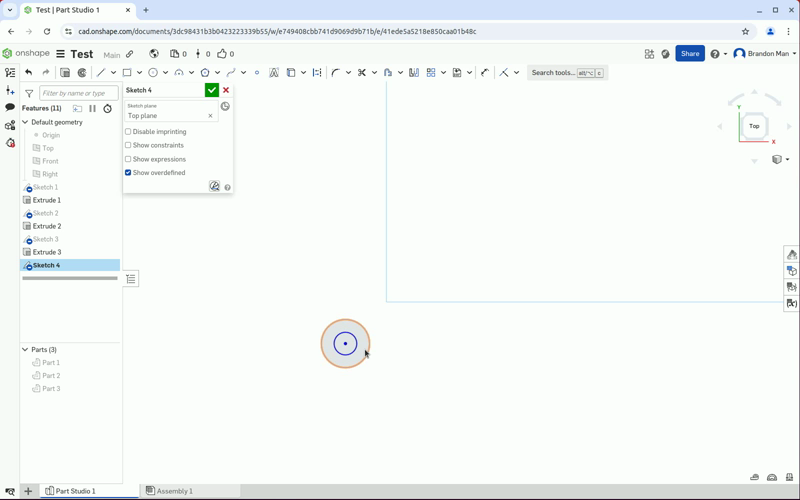
scroll(6)
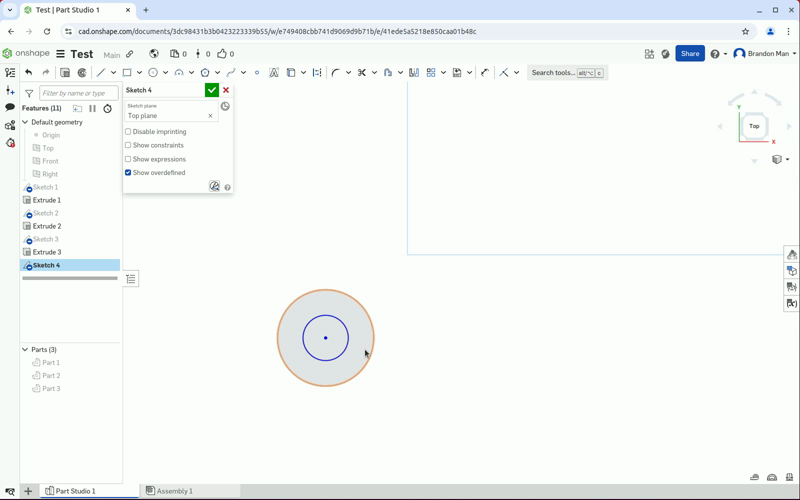
scroll(6)
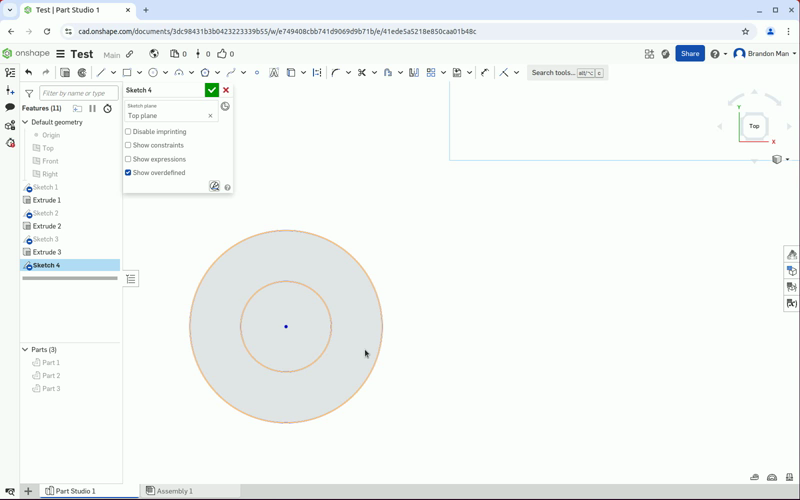
click(365, 349)
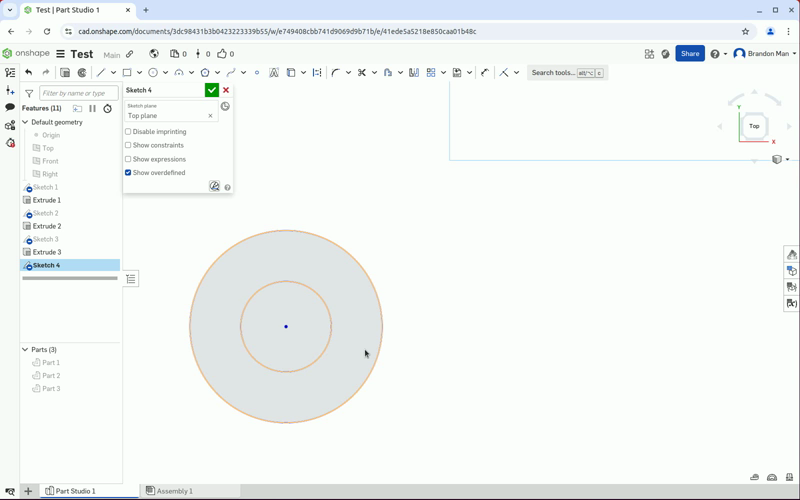
scroll(-6)
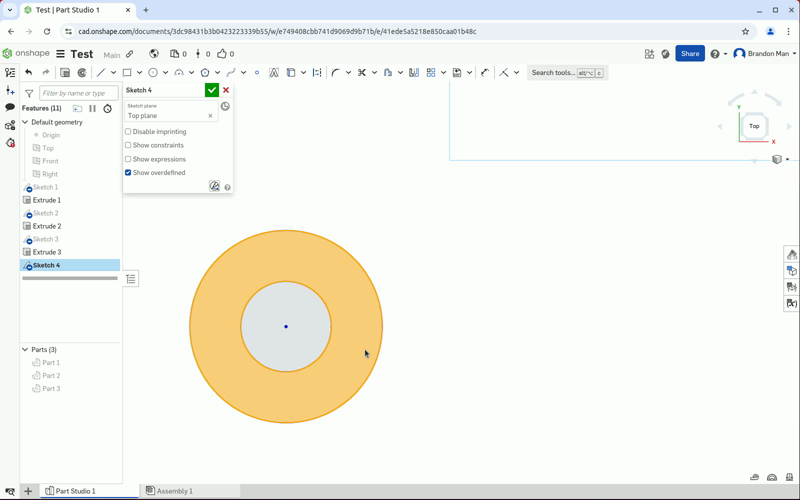
scroll(-6)
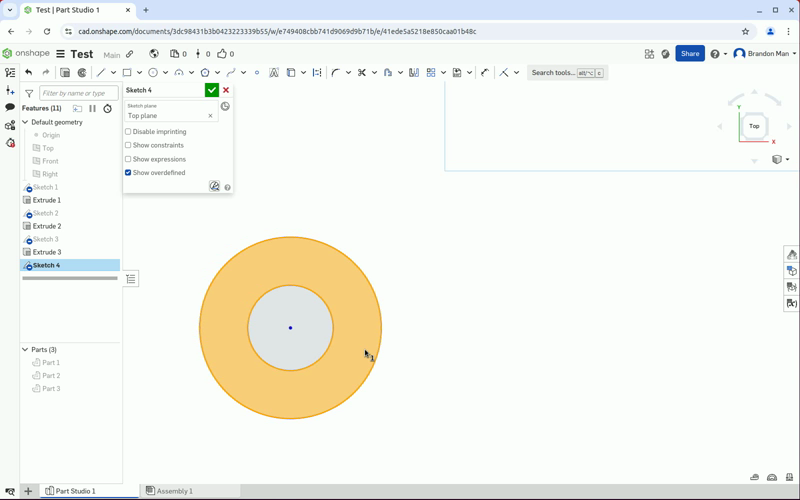
scroll(-6)
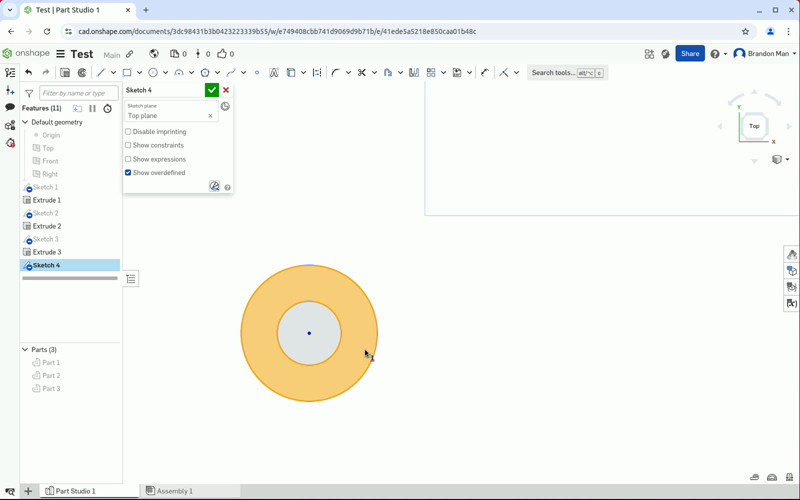
scroll(-6)
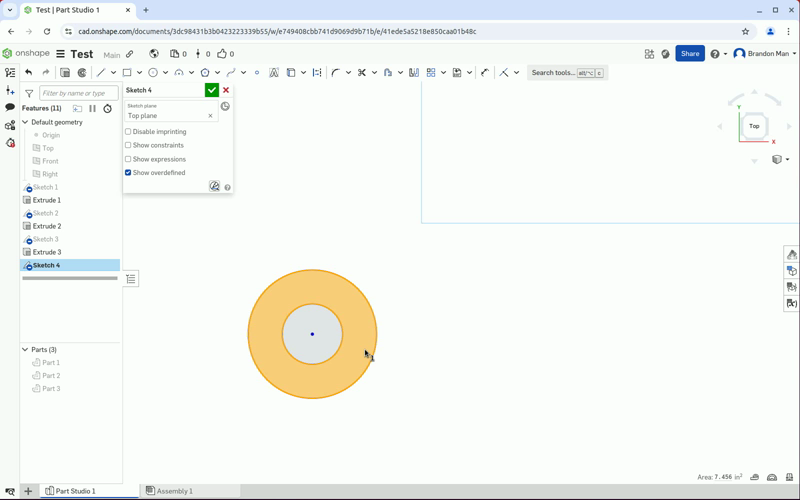
scroll(-6)
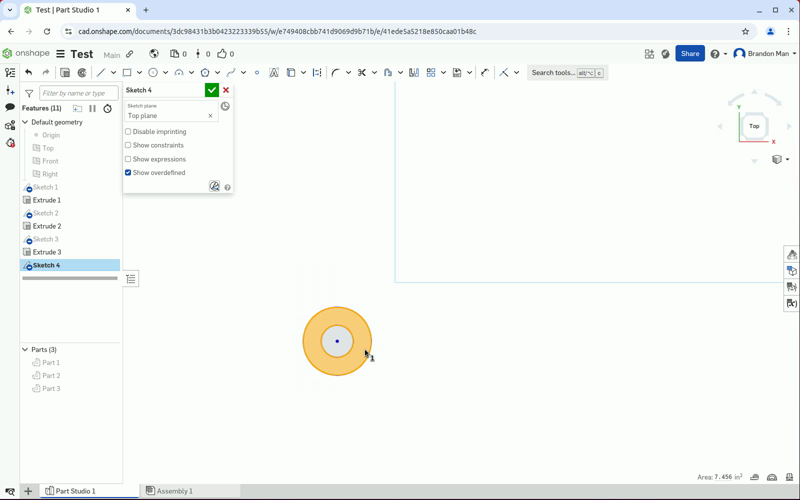
scroll(-6)
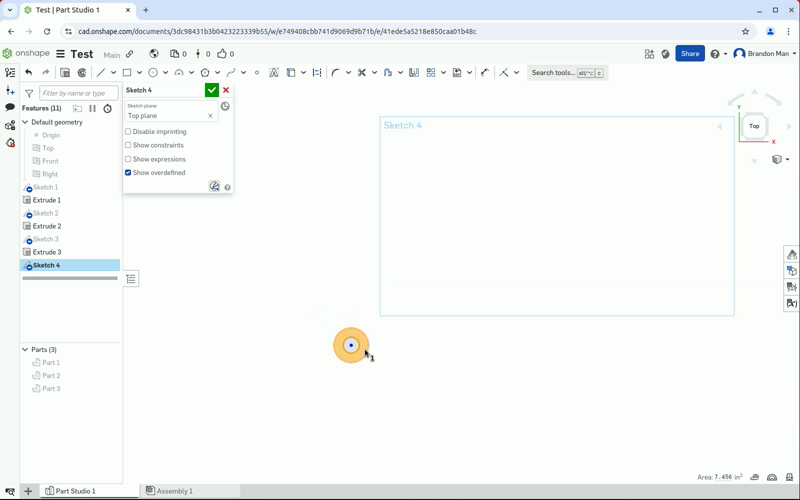
scroll(-6)
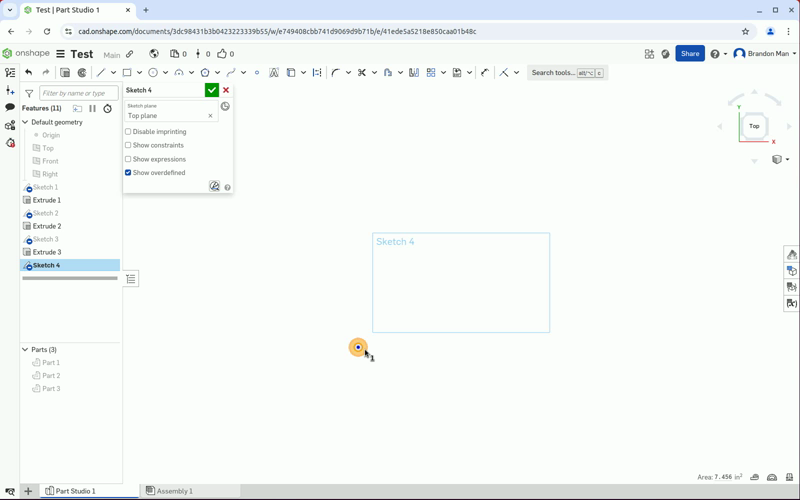
mouse_move(73, 352)
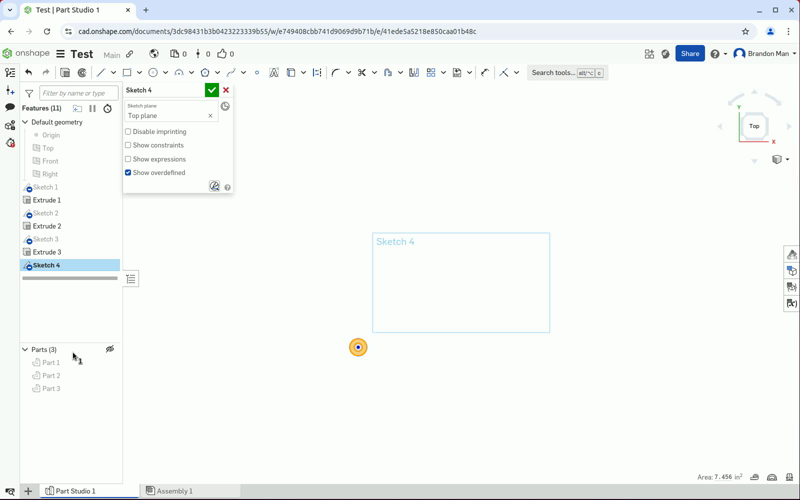
key(shift+y)
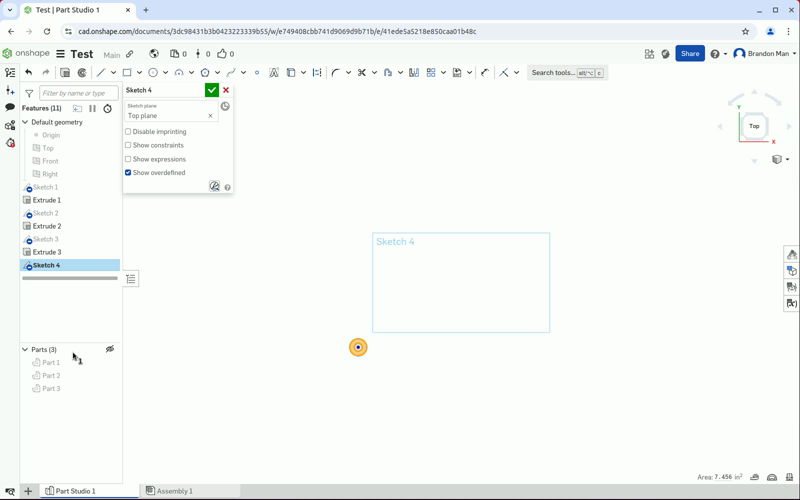
key(shift+e)
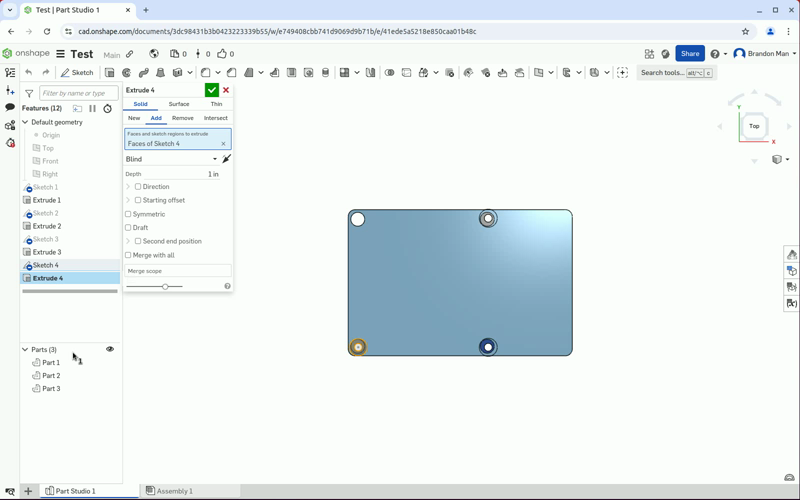
mouse_move(143, 106)
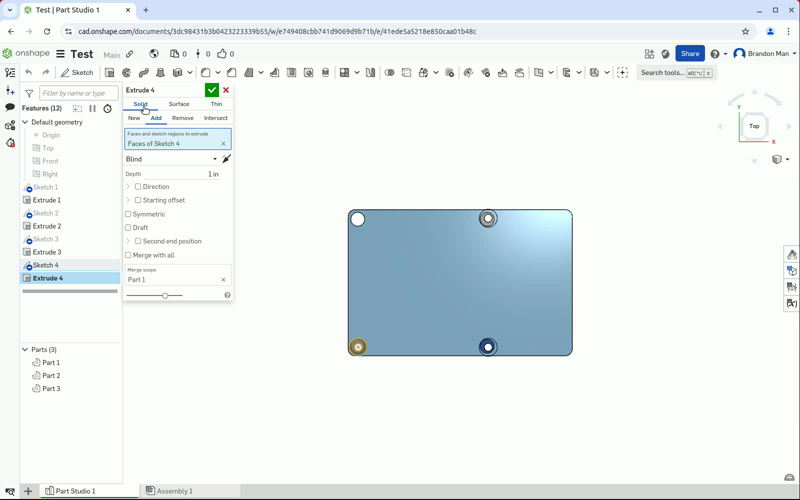
click(143, 106)
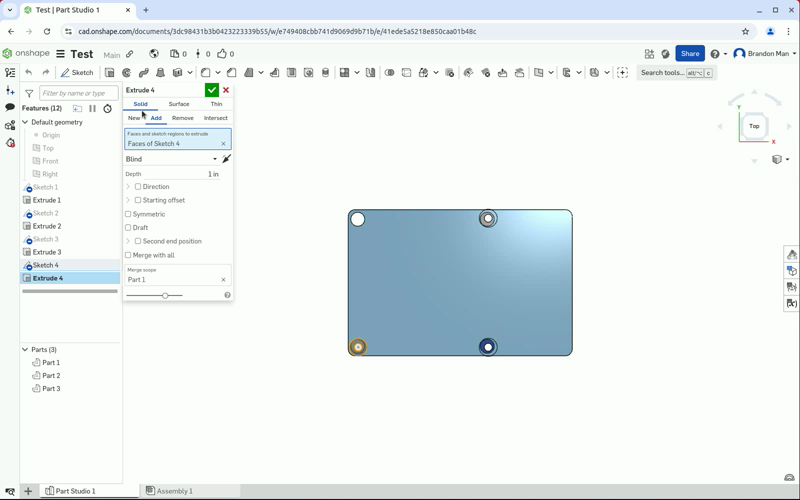
mouse_move(137, 120)
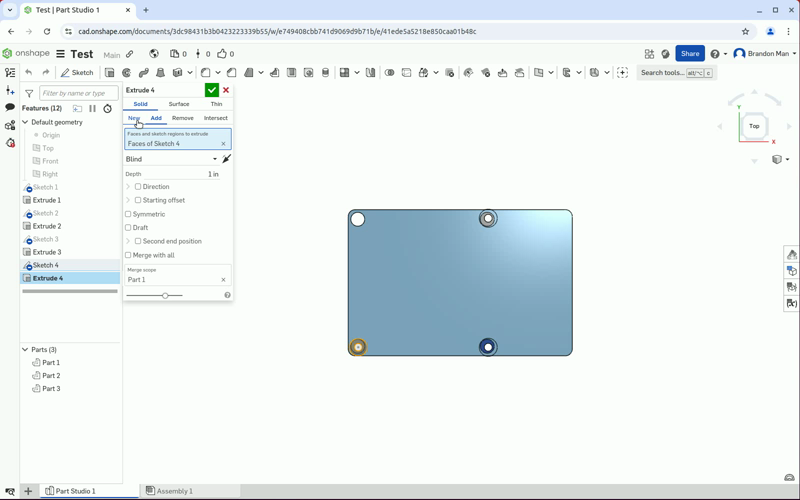
click(137, 120)
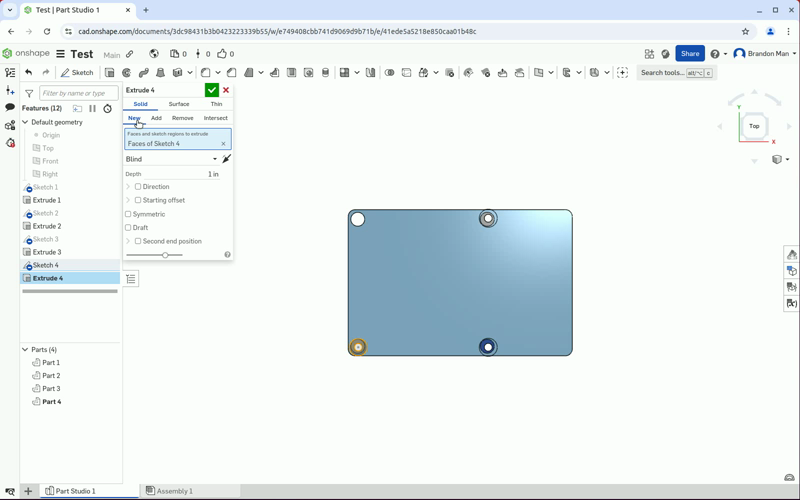
key(tab, 4)
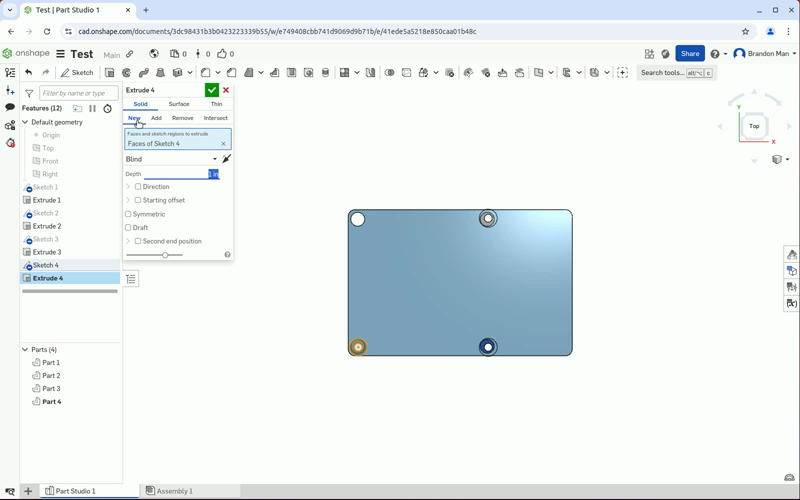
text(1.204)
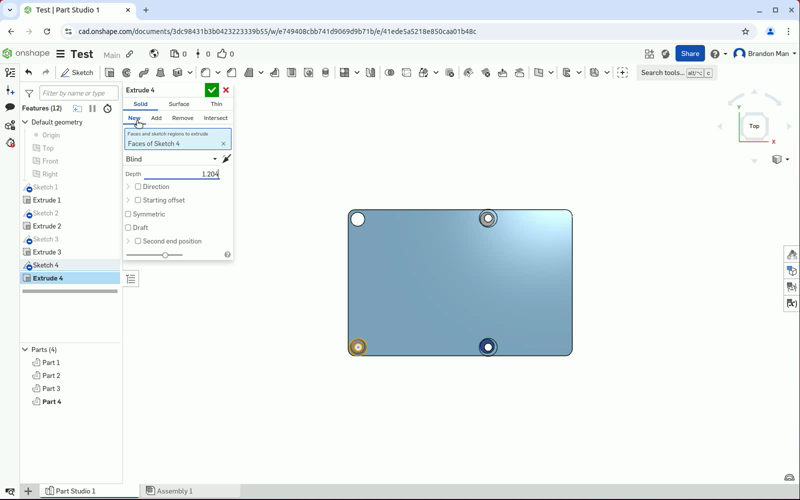
key(enter)
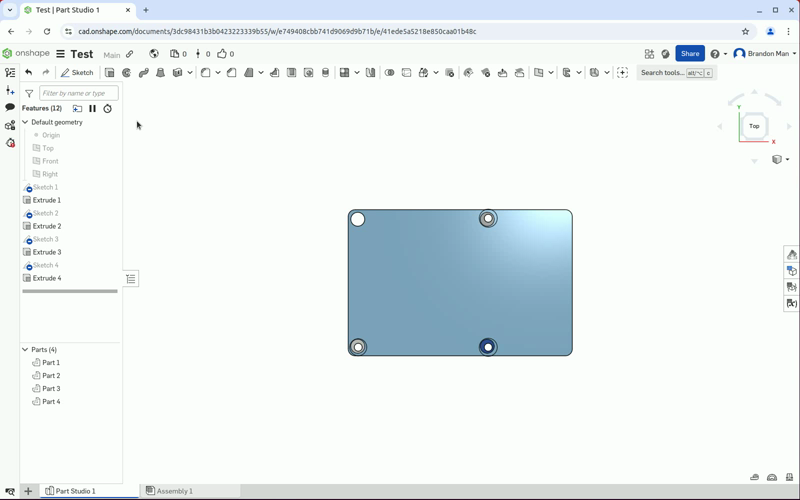
key(shift+h)
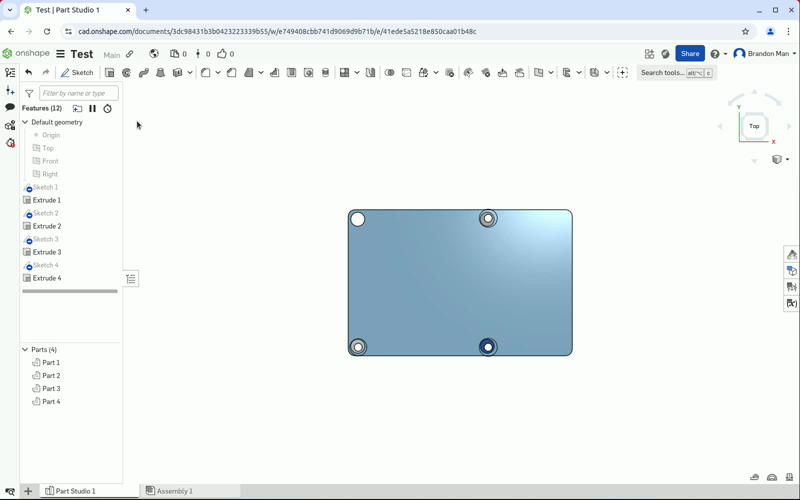
key(shift+h)
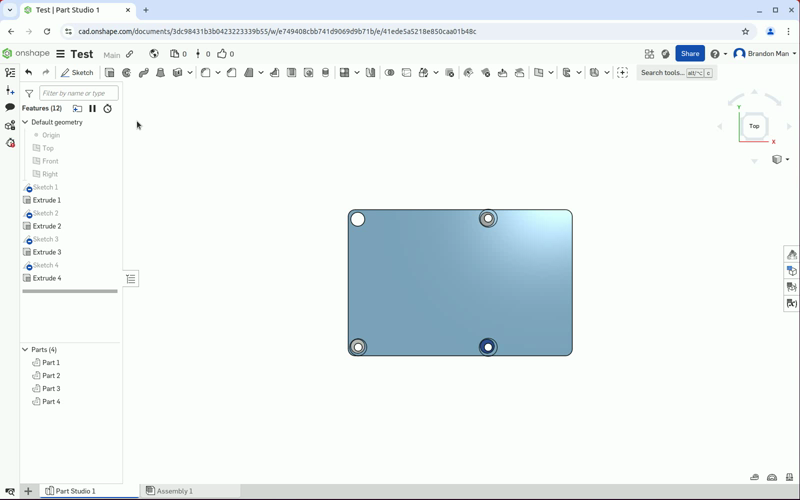
mouse_move(73, 189)
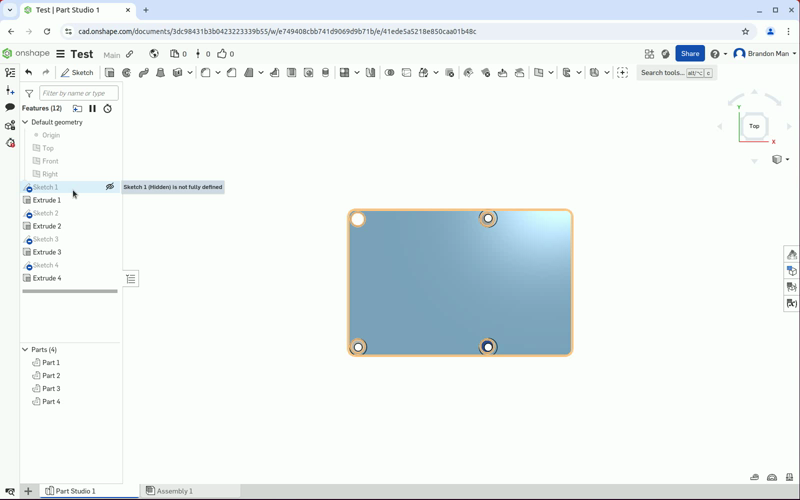
click(73, 189)
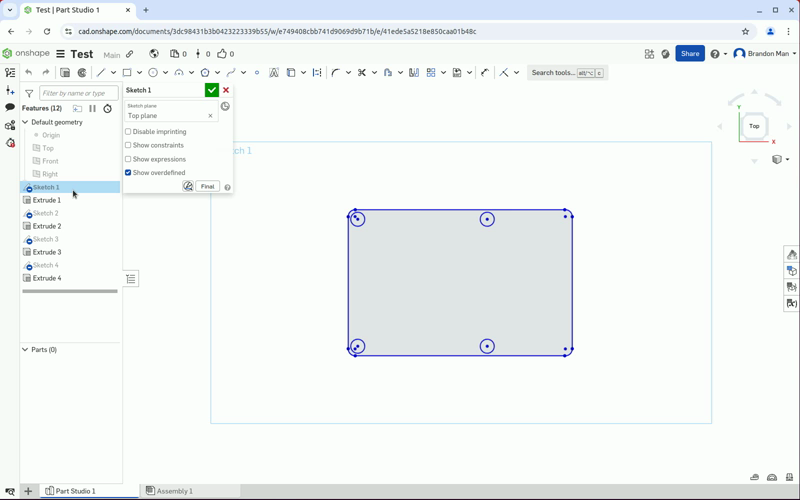
mouse_move(229, 92)
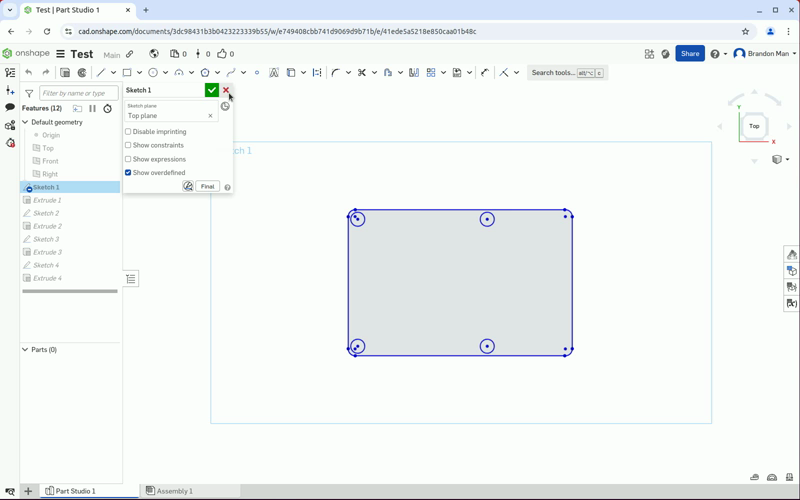
click(229, 92)
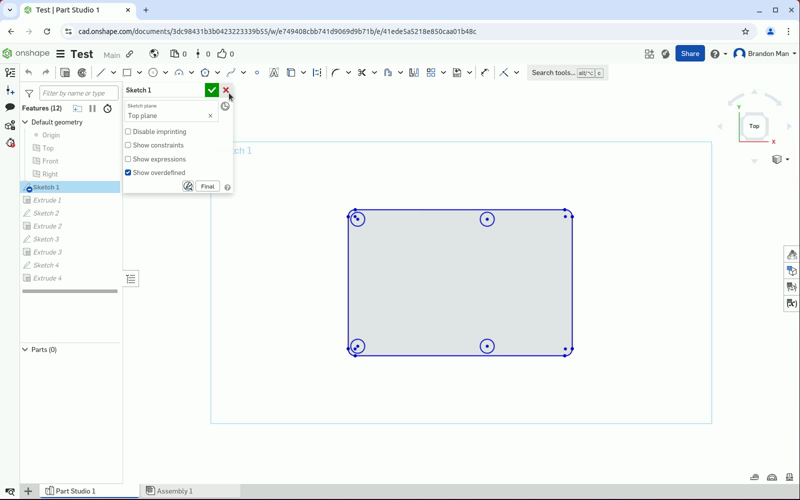
key(shift+s)
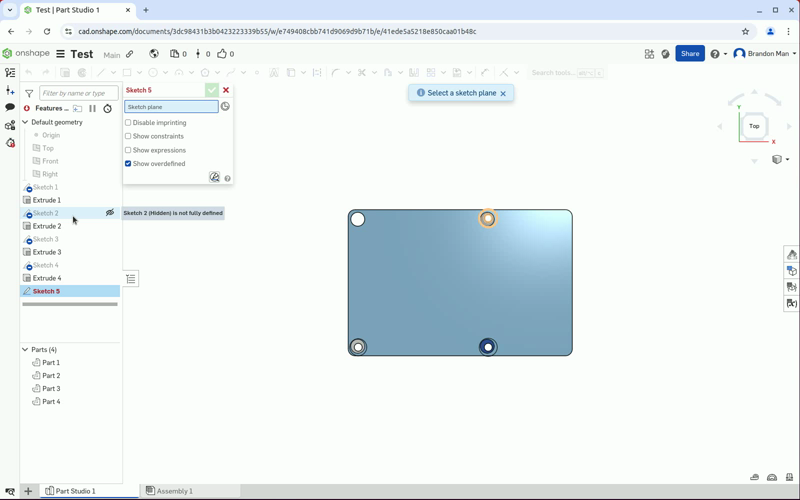
scroll(3)
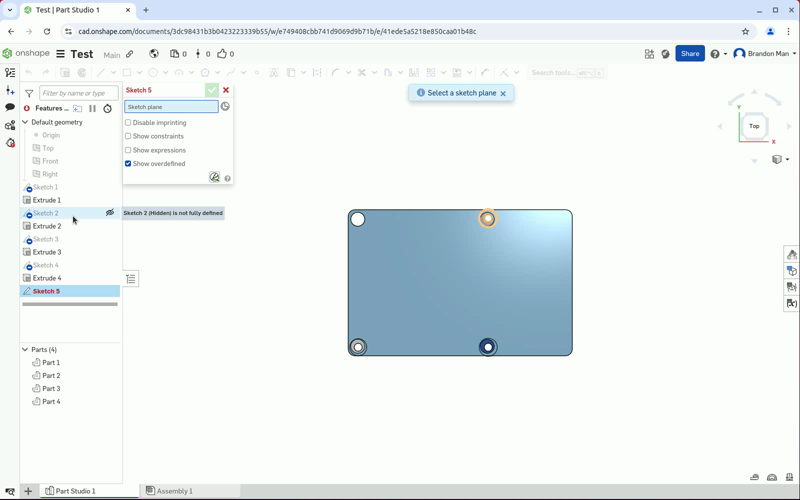
mouse_move(73, 150)
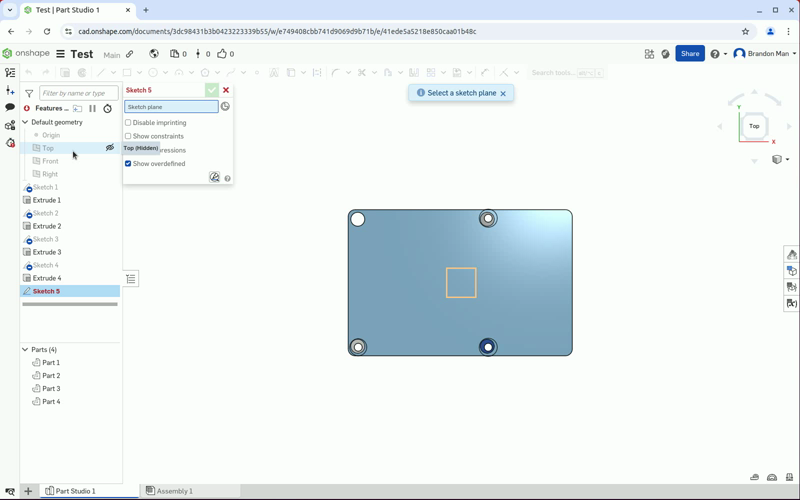
click(73, 150)
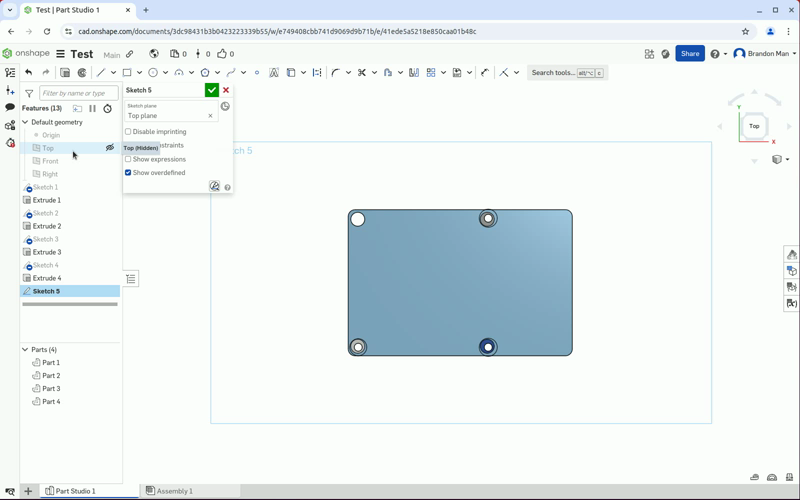
mouse_move(73, 352)
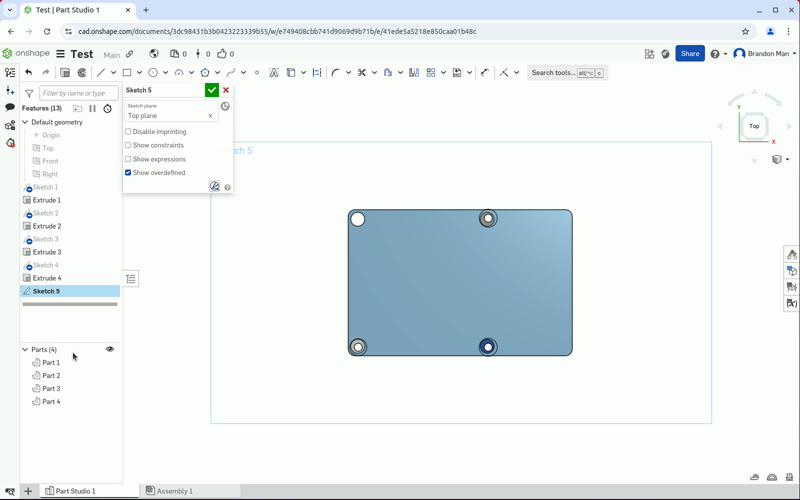
key(y)
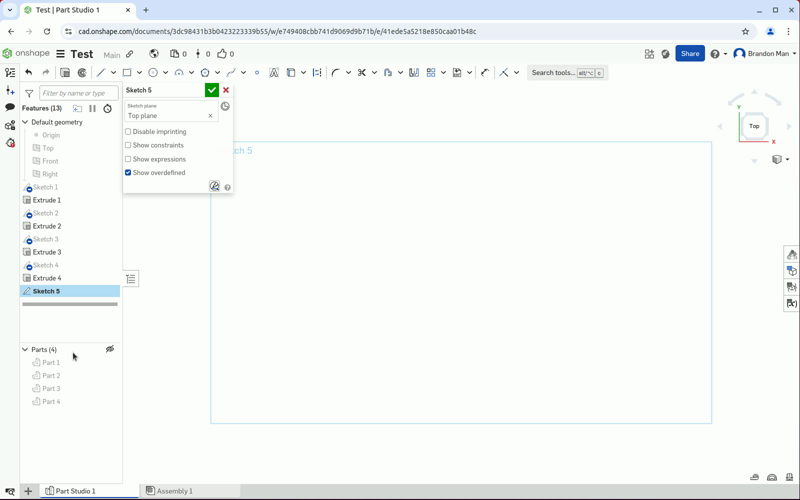
key(c)
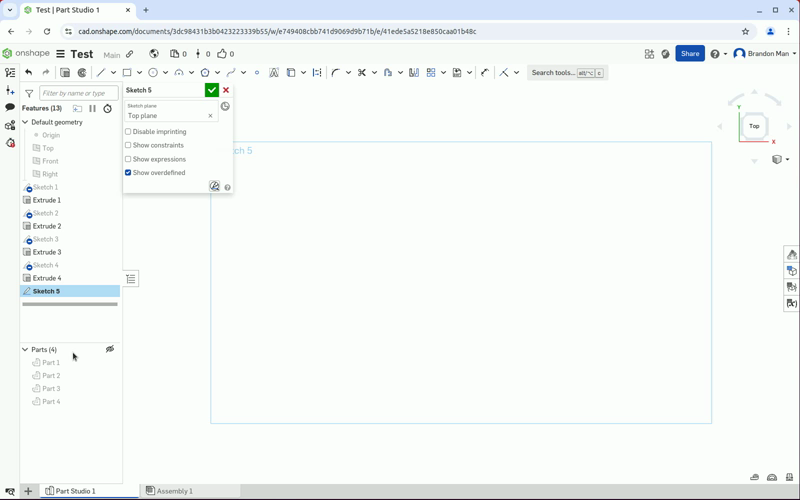
key_down(shift)
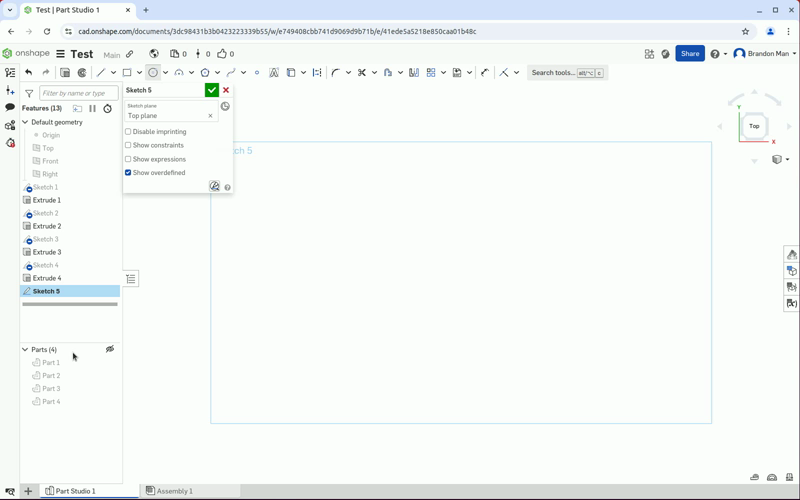
mouse_move(358, 218)
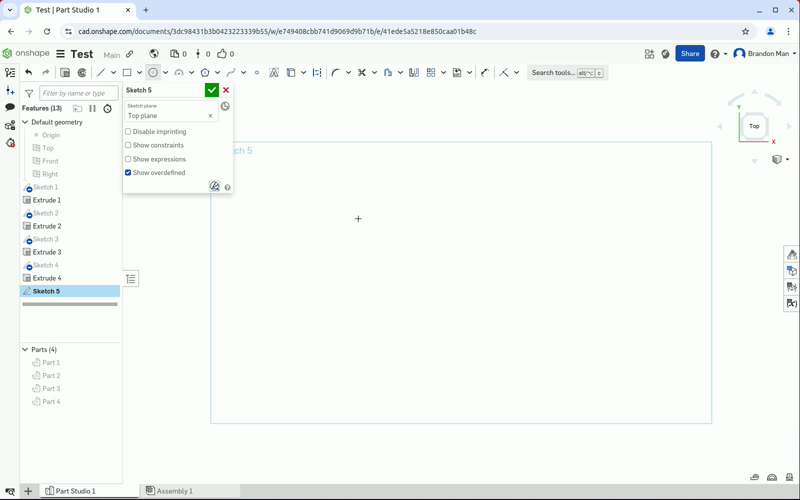
click(358, 218)
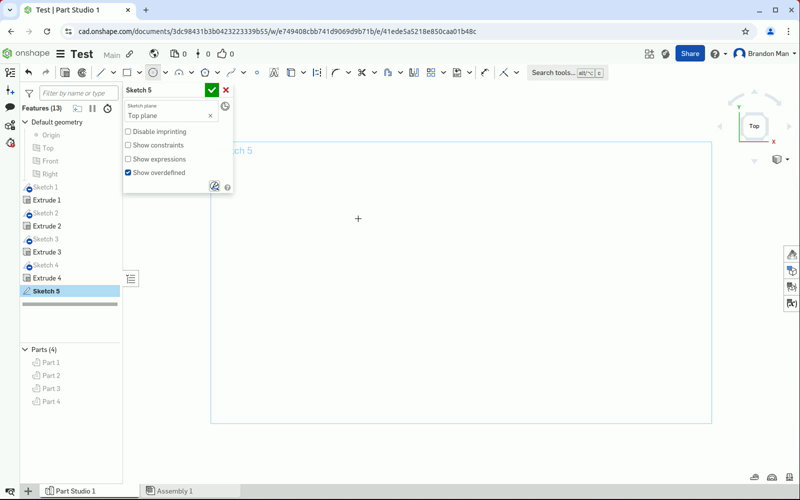
key_up(shift)
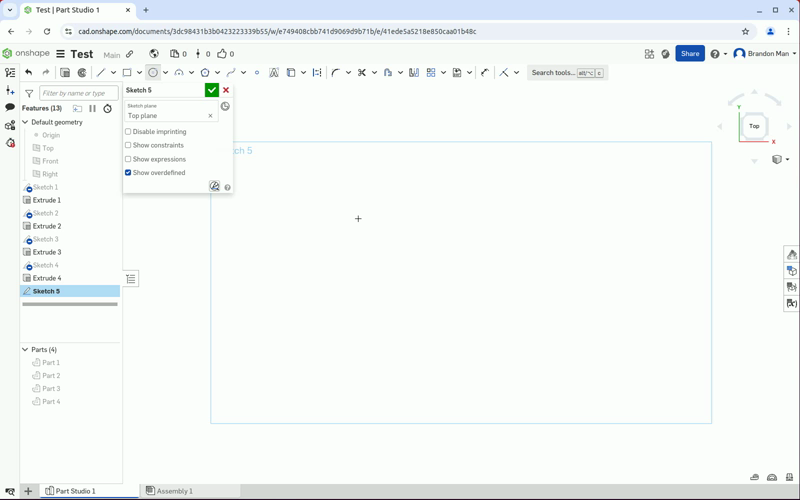
mouse_move(366, 218)
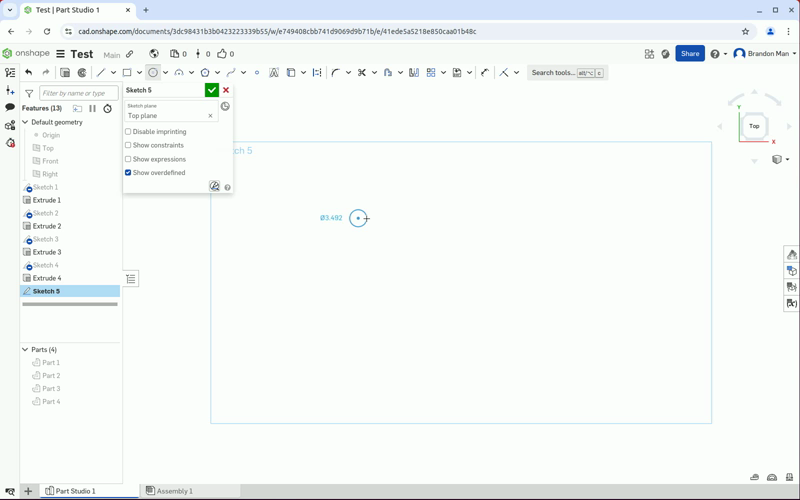
click(366, 218)
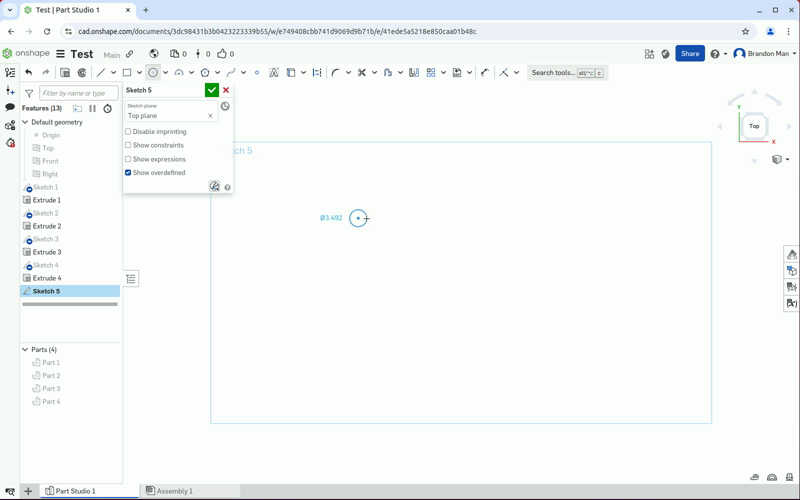
key(esc)
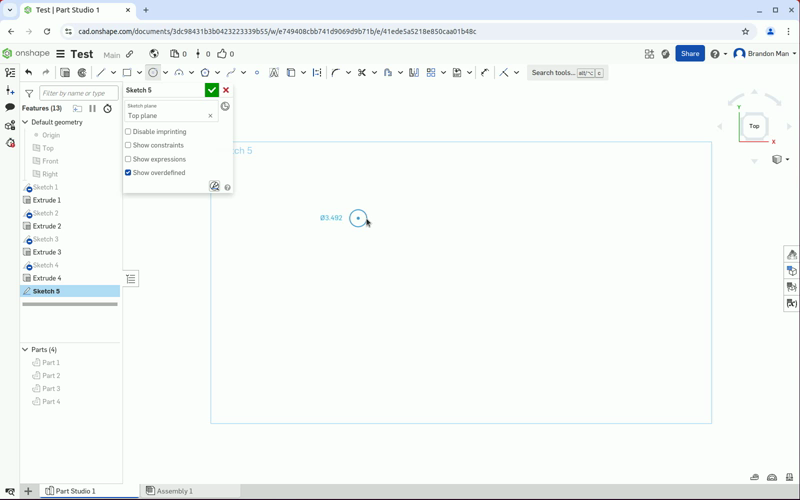
key(c)
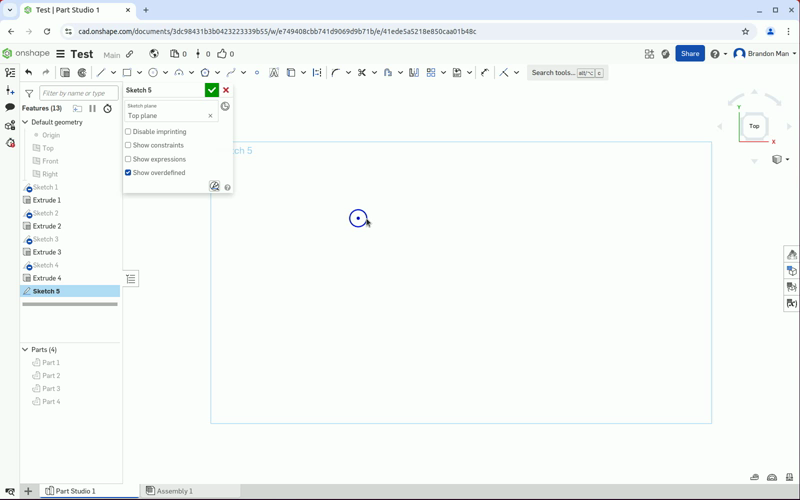
key_down(shift)
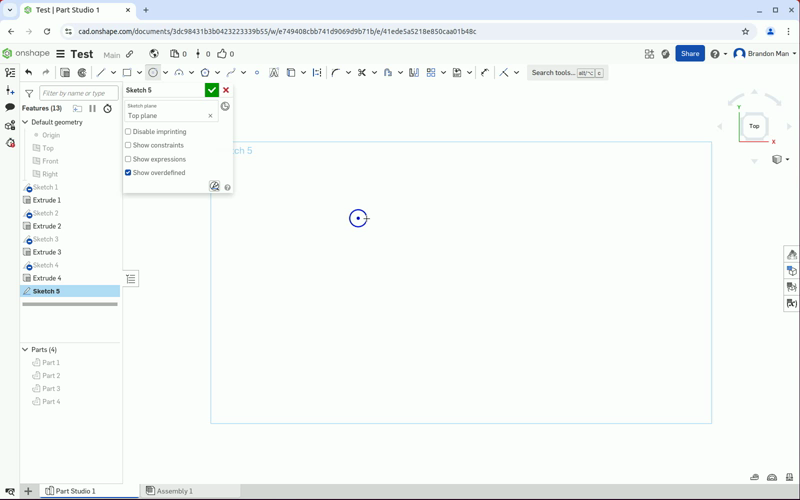
mouse_move(358, 218)
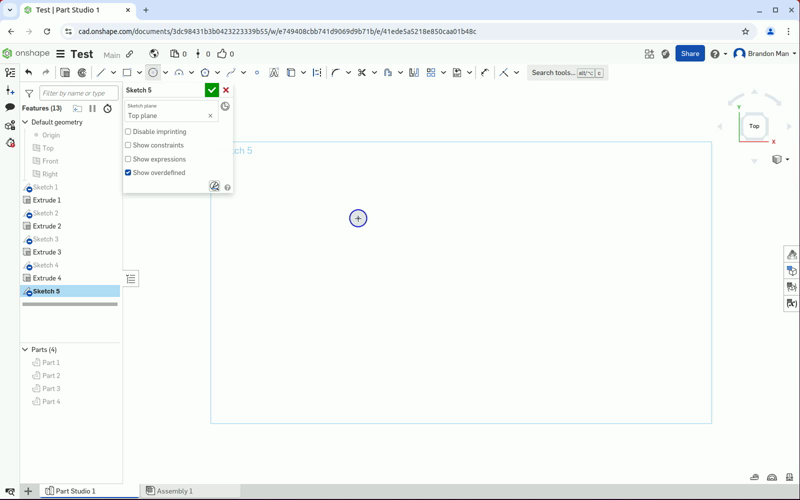
click(358, 218)
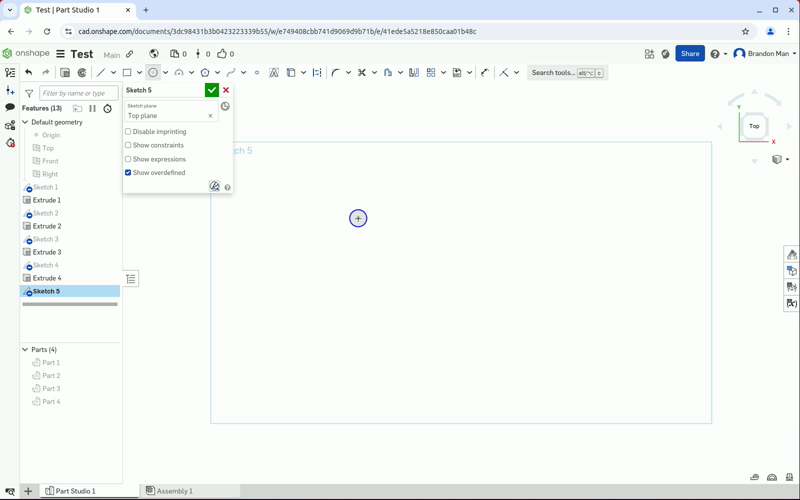
key_up(shift)
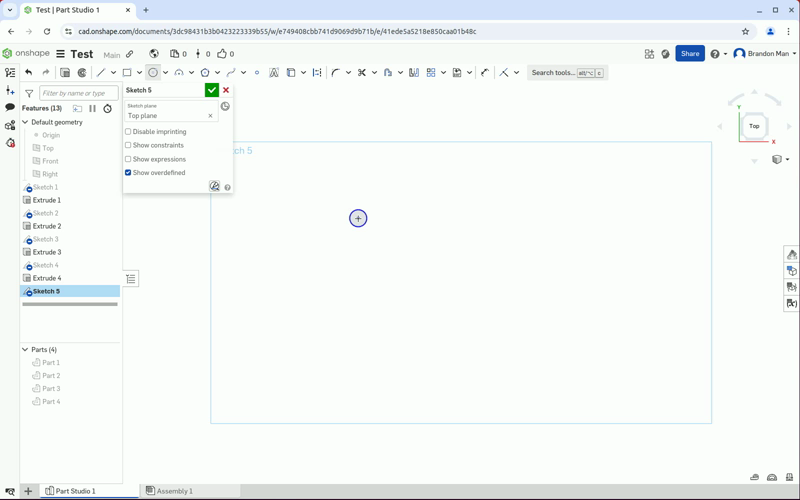
mouse_move(362, 218)
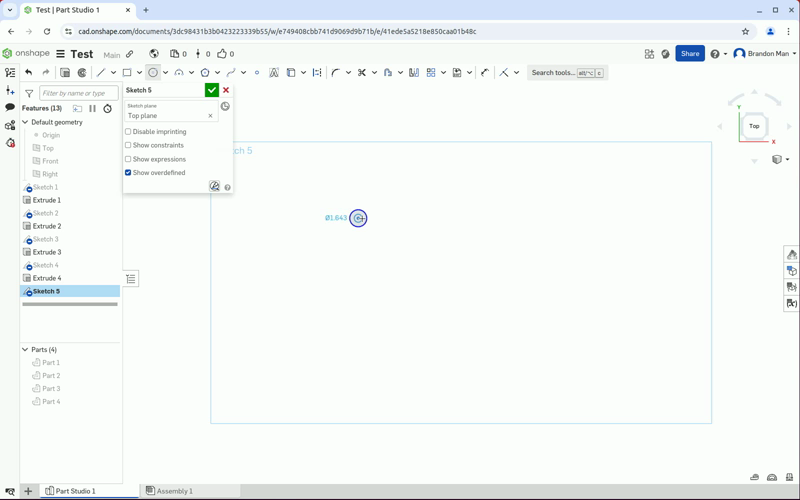
scroll(6)
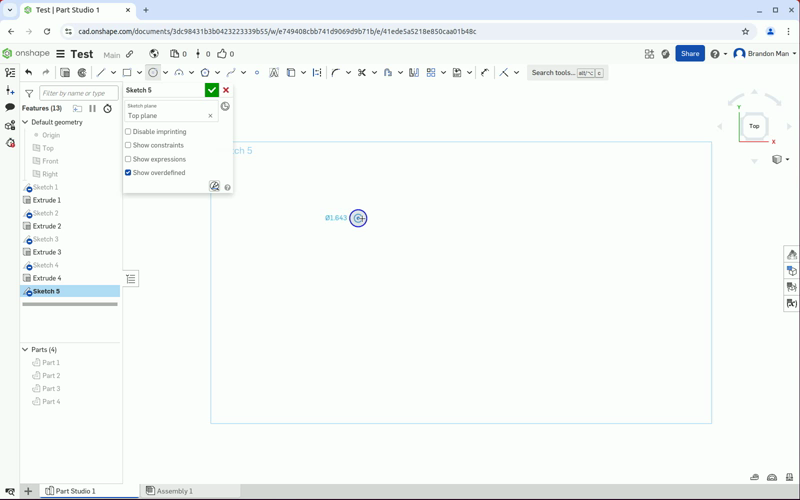
scroll(6)
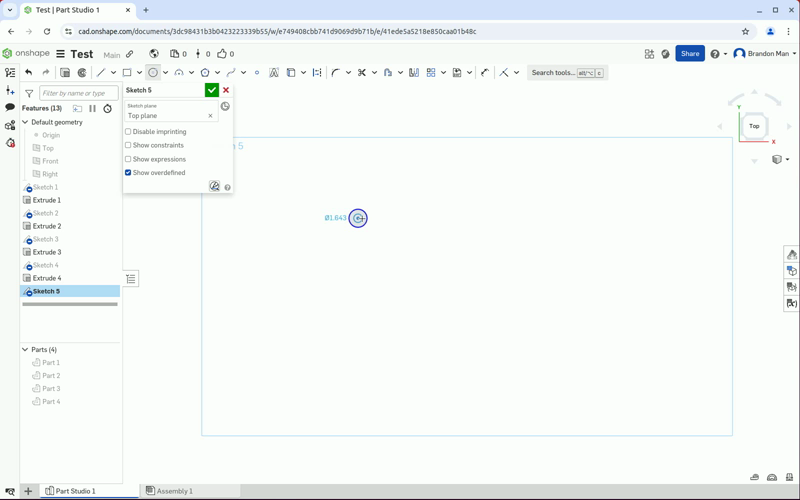
scroll(6)
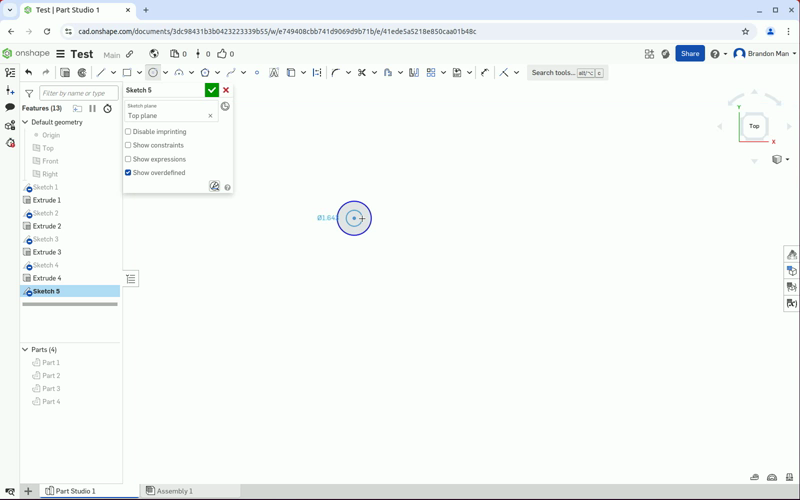
scroll(6)
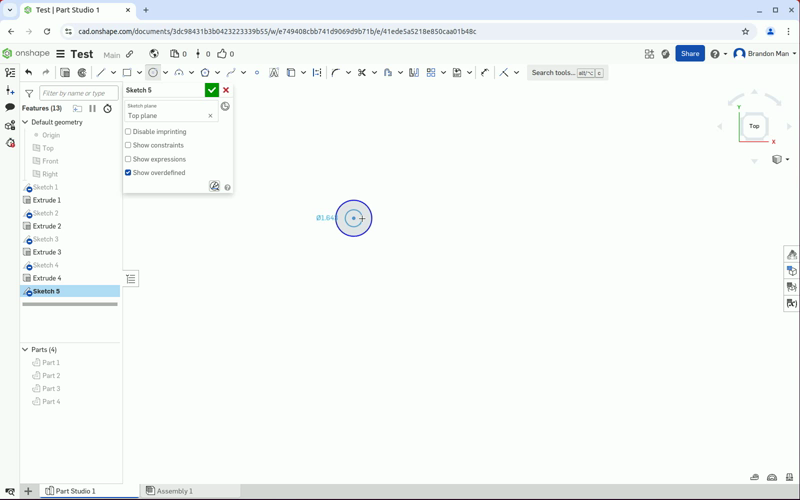
scroll(6)
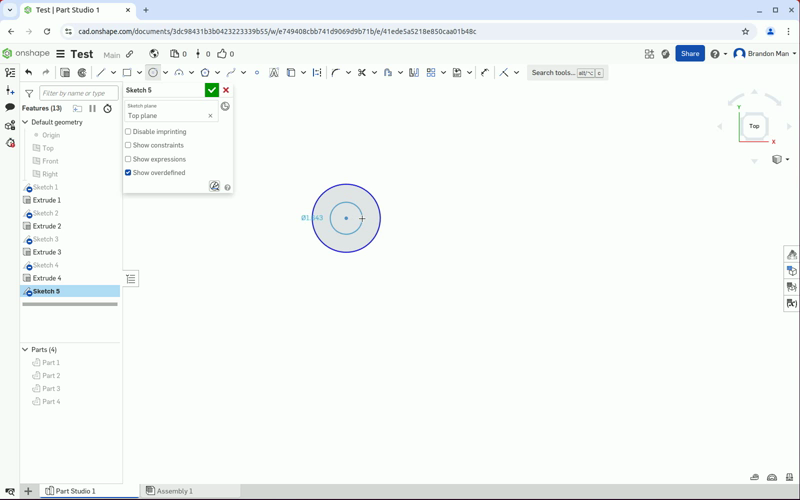
scroll(6)
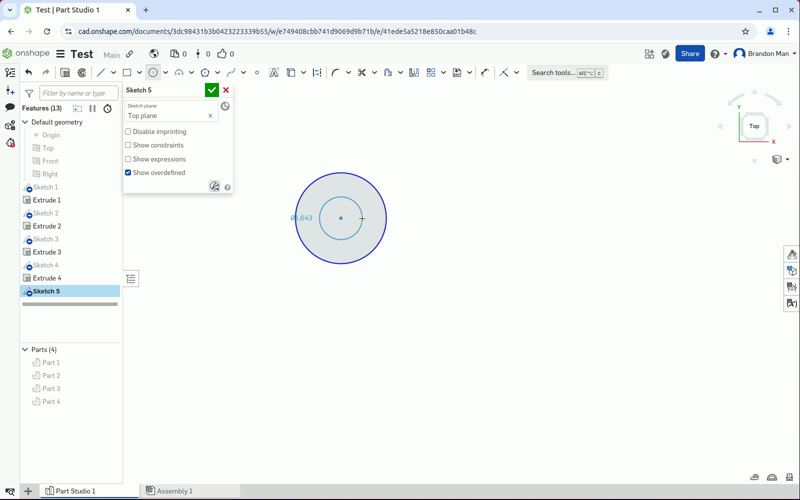
scroll(6)
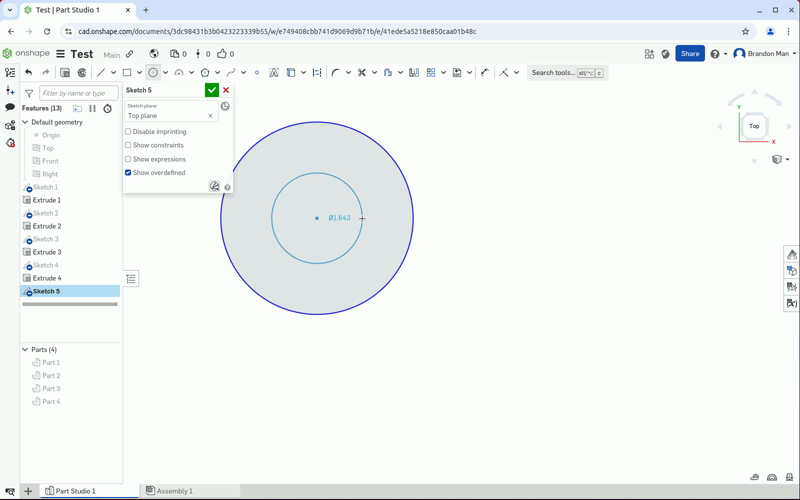
click(362, 218)
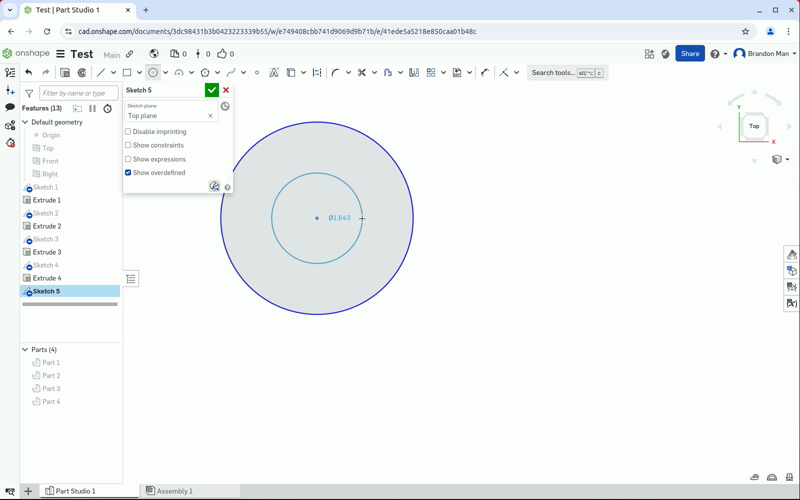
scroll(-6)
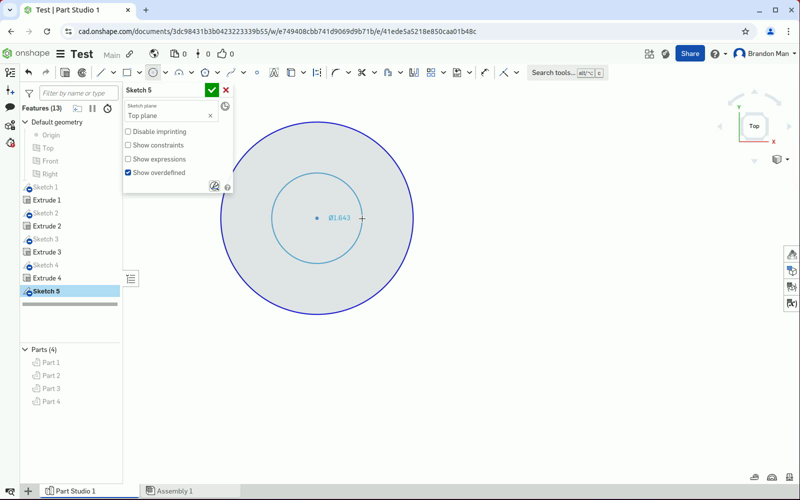
scroll(-6)
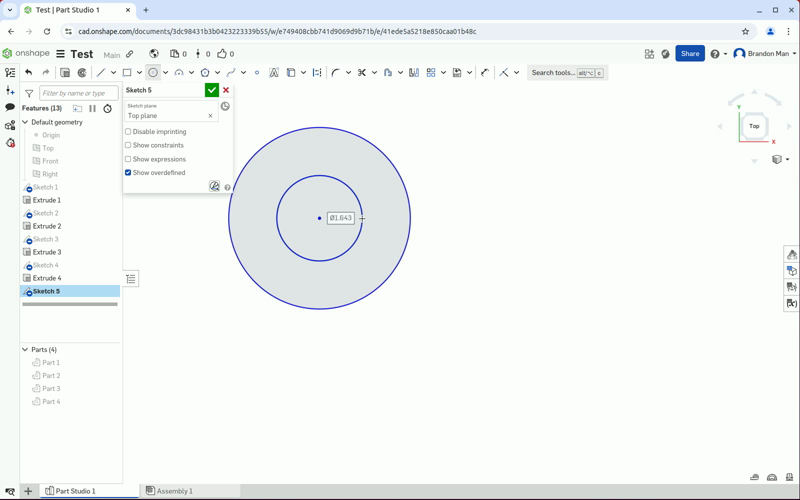
scroll(-6)
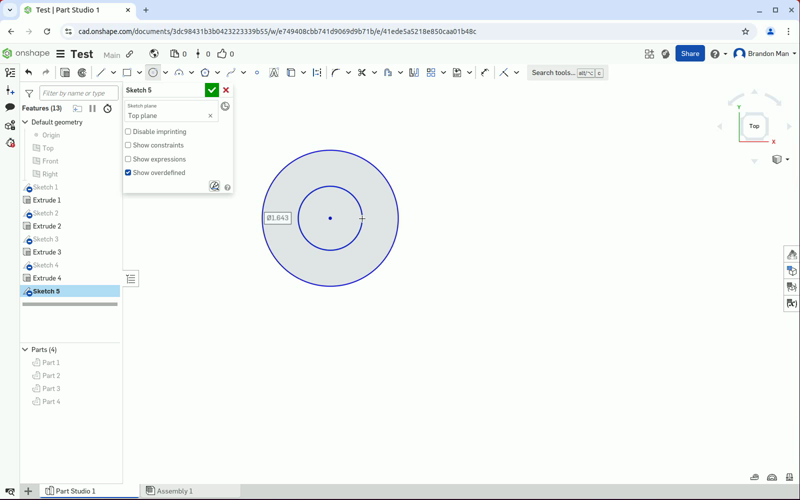
scroll(-6)
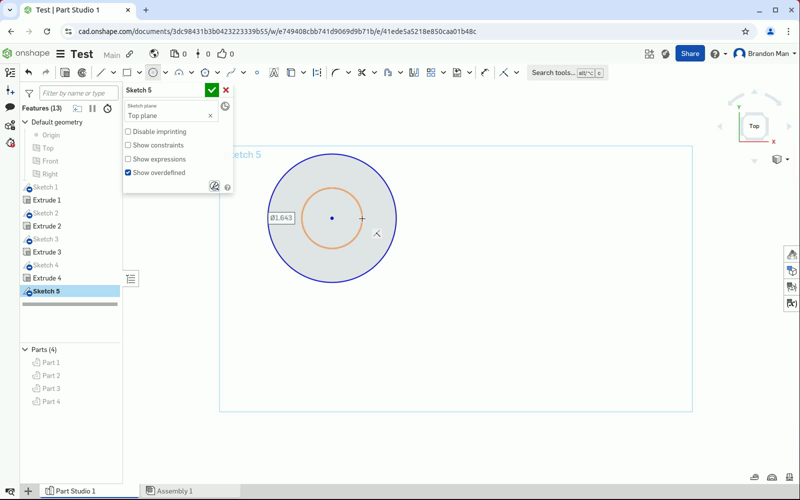
scroll(-6)
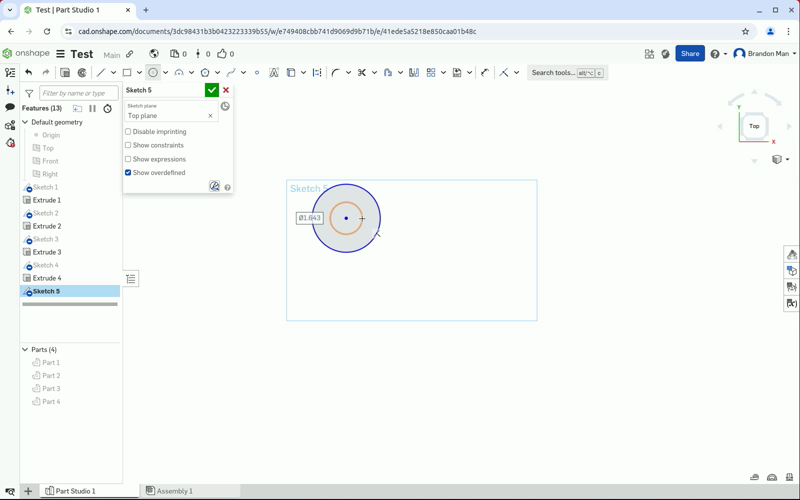
scroll(-6)
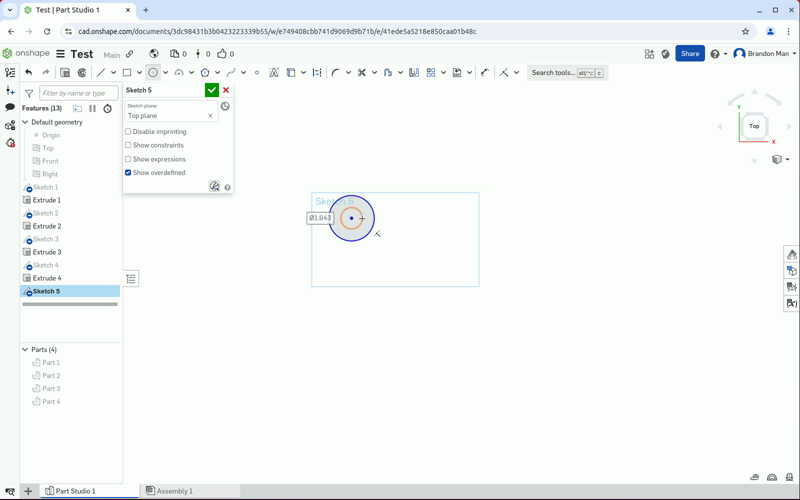
scroll(-6)
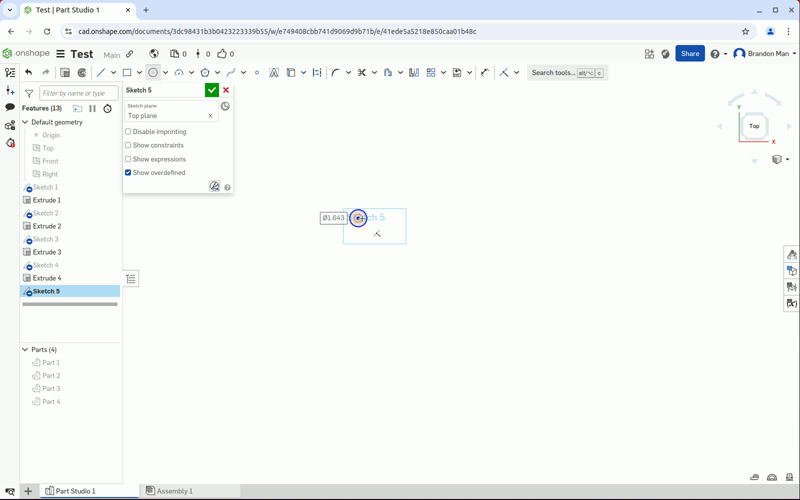
key(esc)
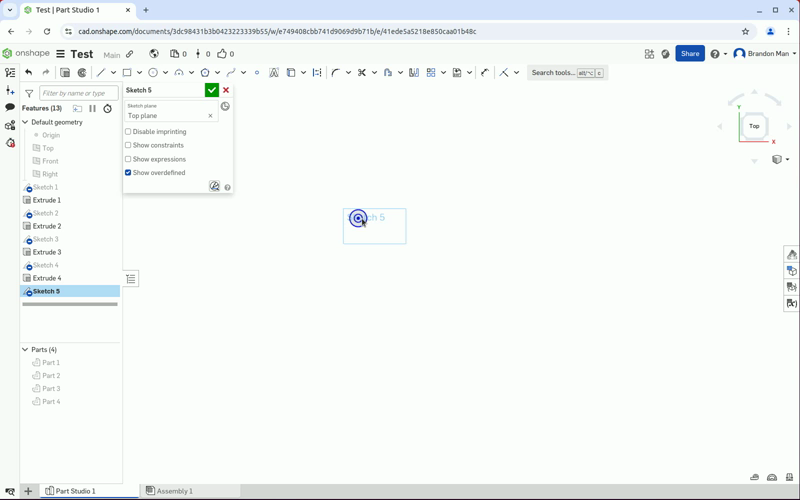
mouse_move(349, 217)
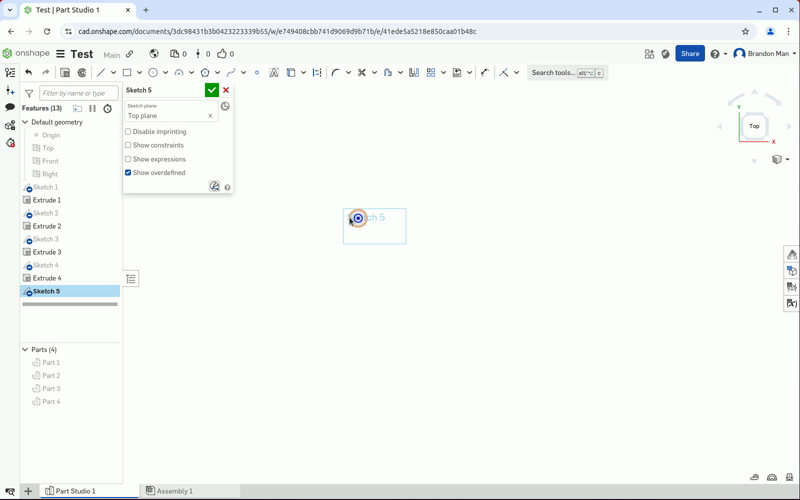
scroll(6)
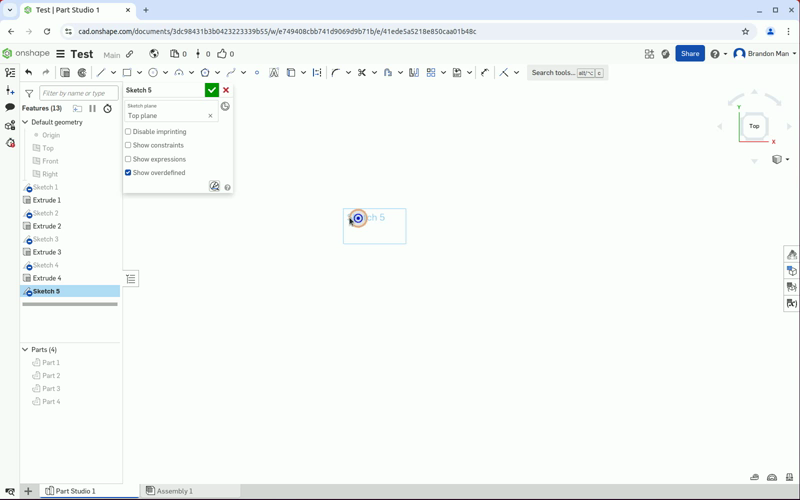
scroll(6)
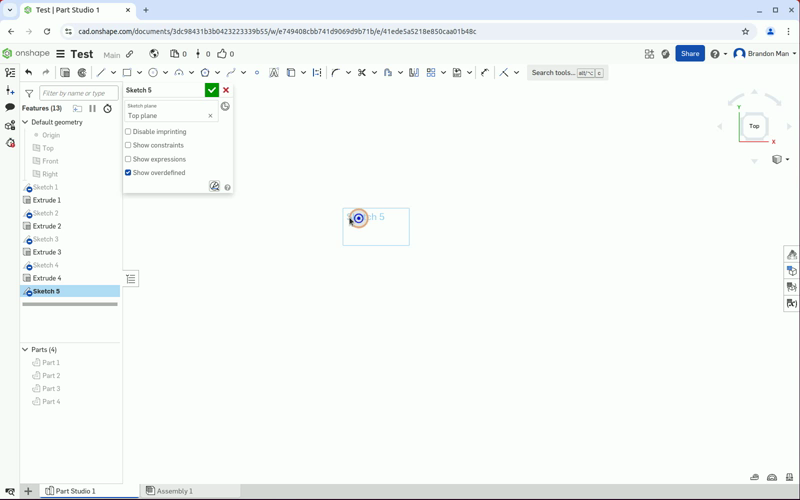
scroll(6)
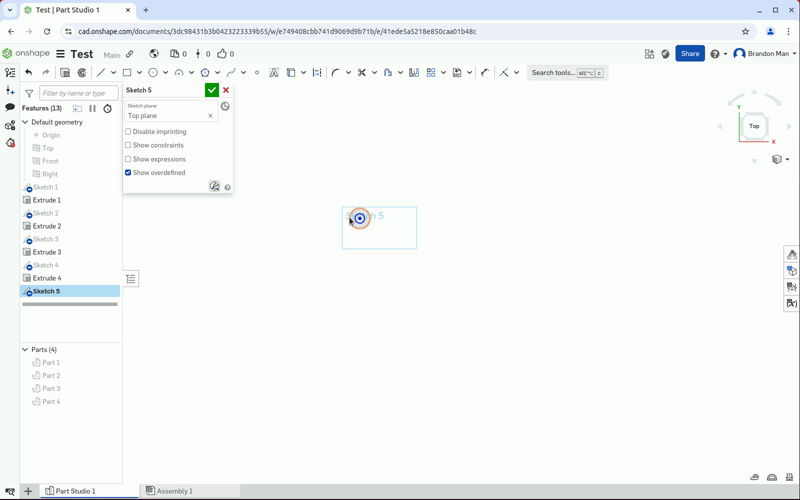
scroll(6)
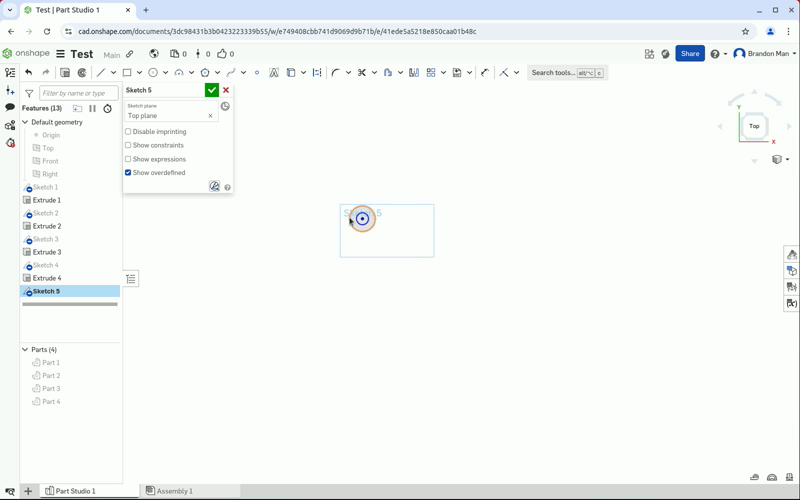
scroll(6)
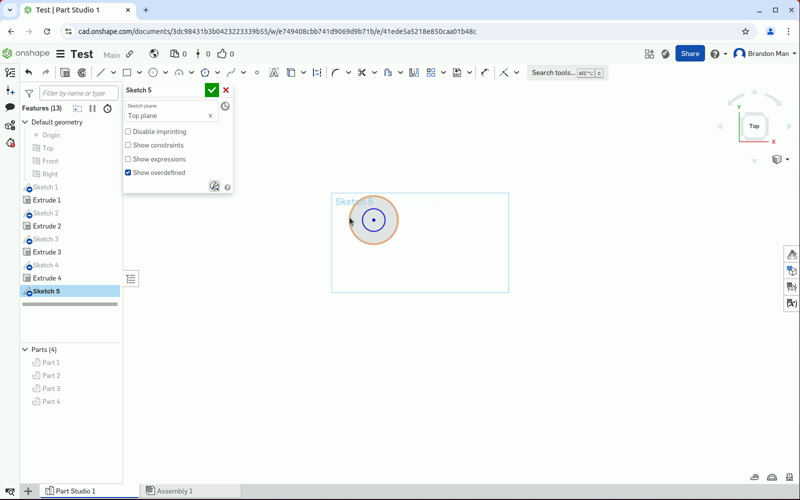
scroll(6)
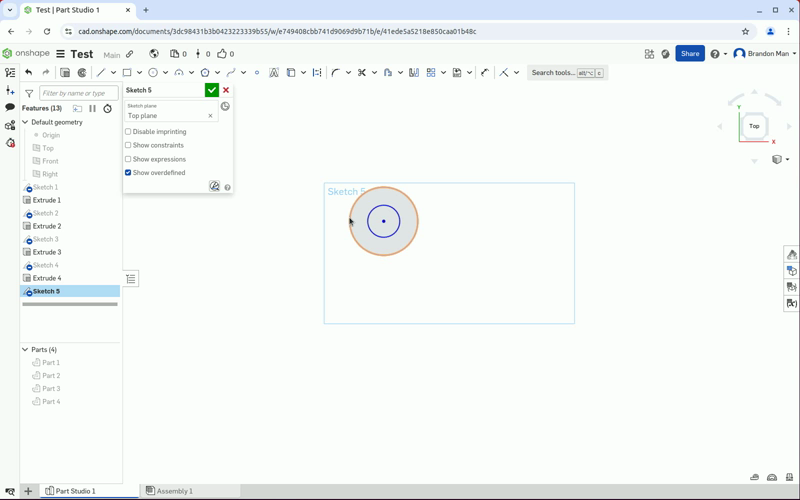
scroll(6)
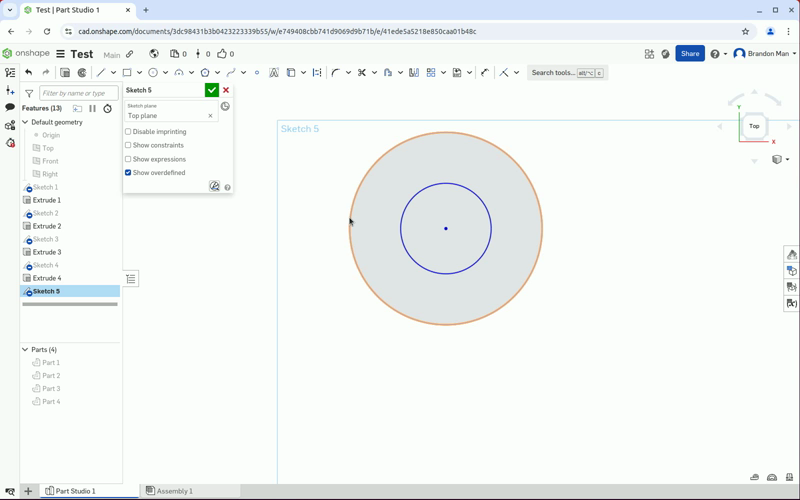
click(349, 217)
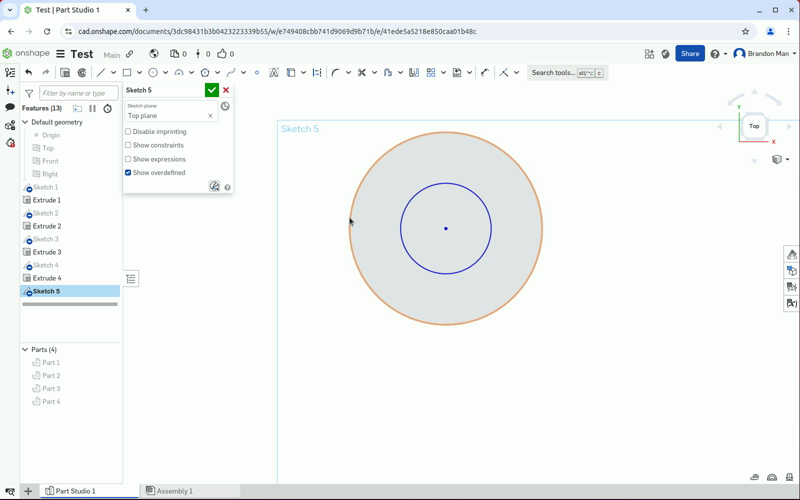
scroll(-6)
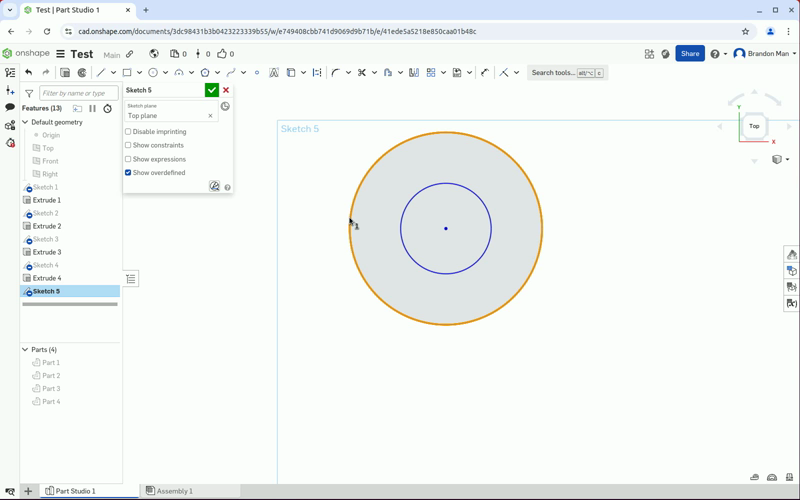
scroll(-6)
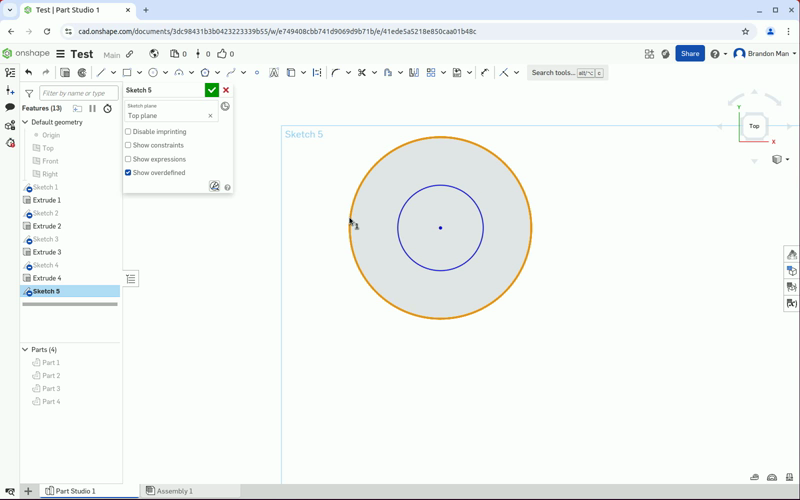
scroll(-6)
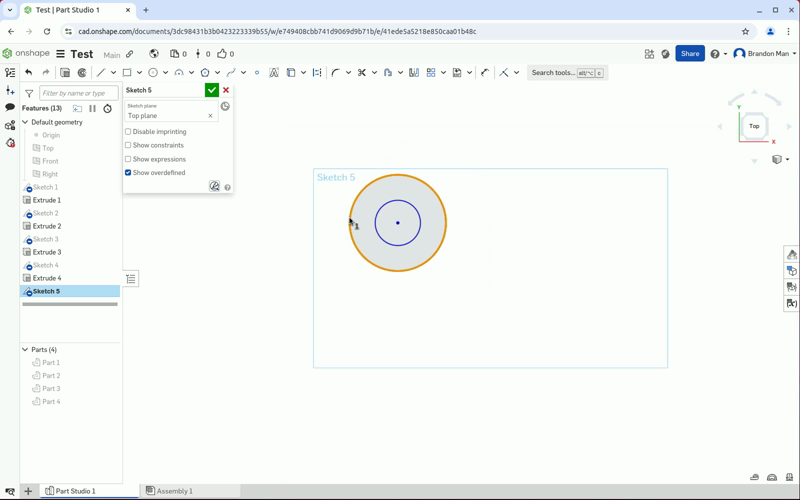
scroll(-6)
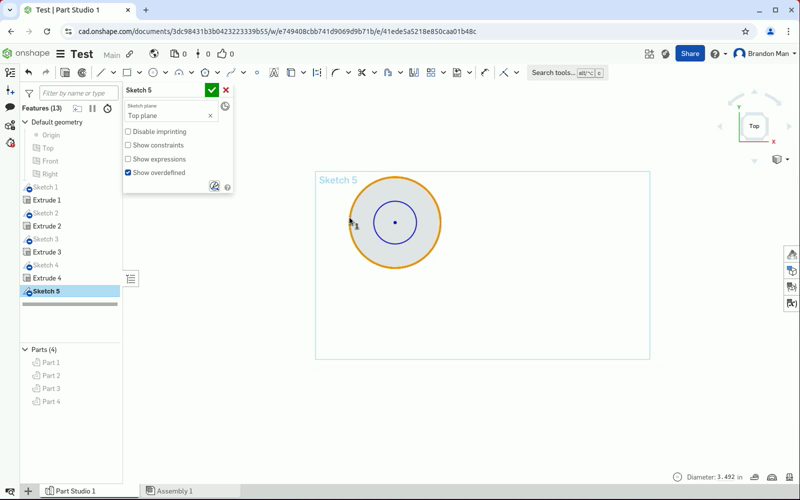
scroll(-6)
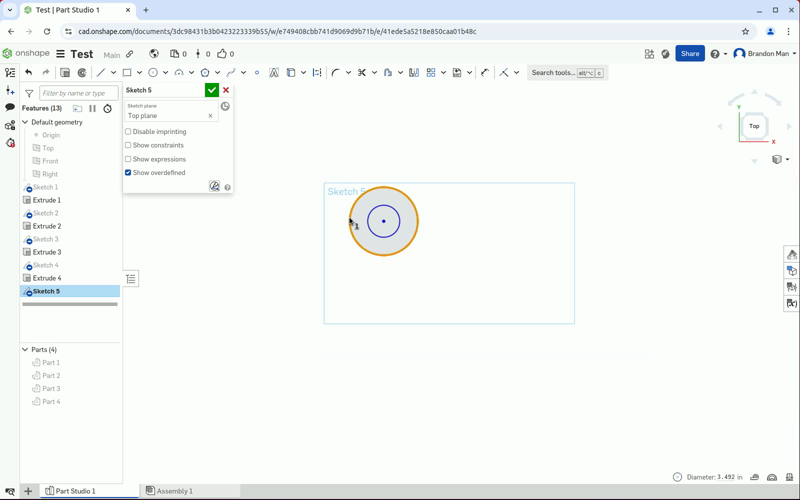
scroll(-6)
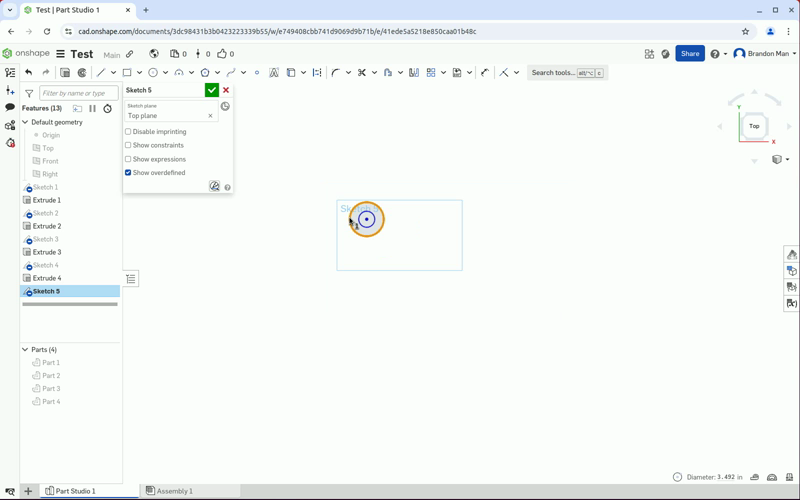
scroll(-6)
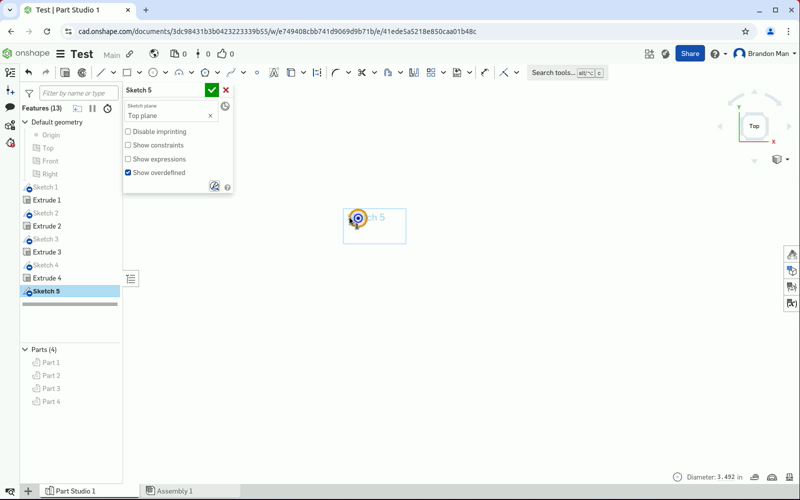
mouse_move(73, 352)
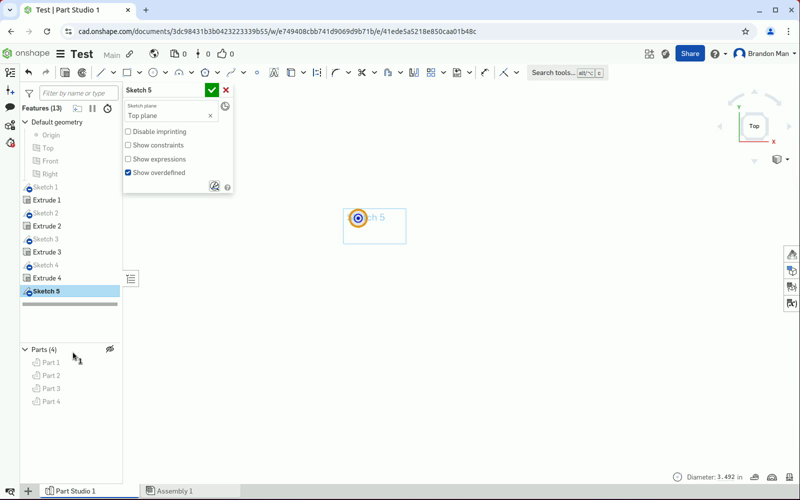
key(shift+y)
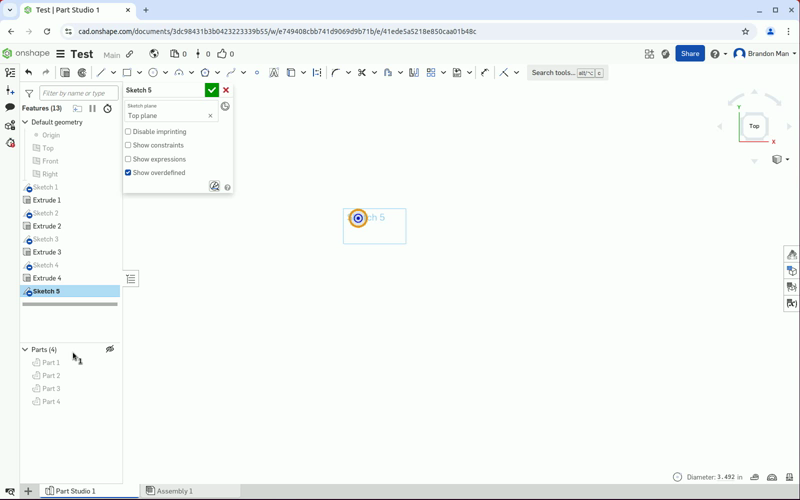
key(shift+e)
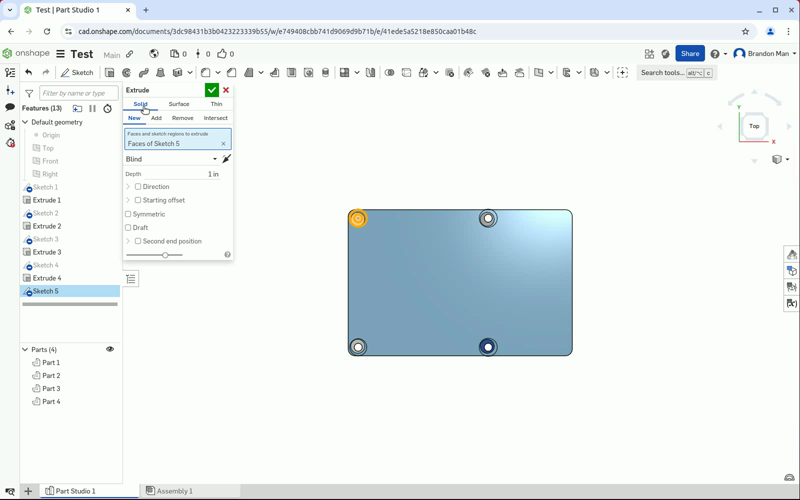
mouse_move(143, 106)
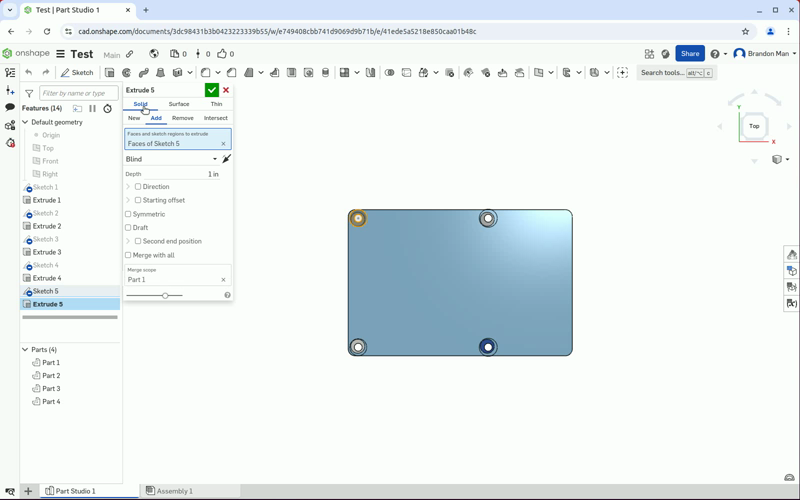
click(143, 106)
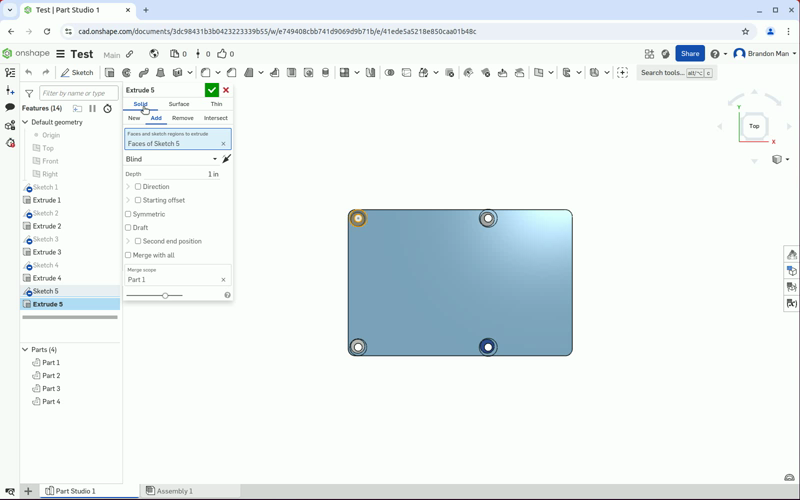
mouse_move(137, 120)
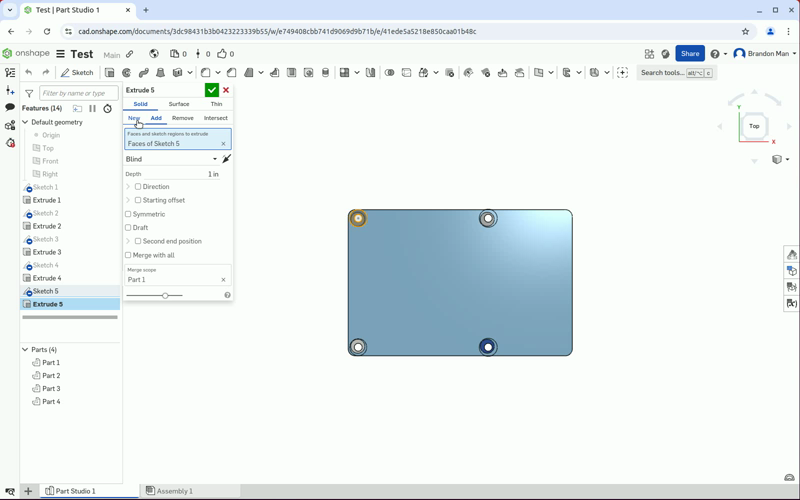
click(137, 120)
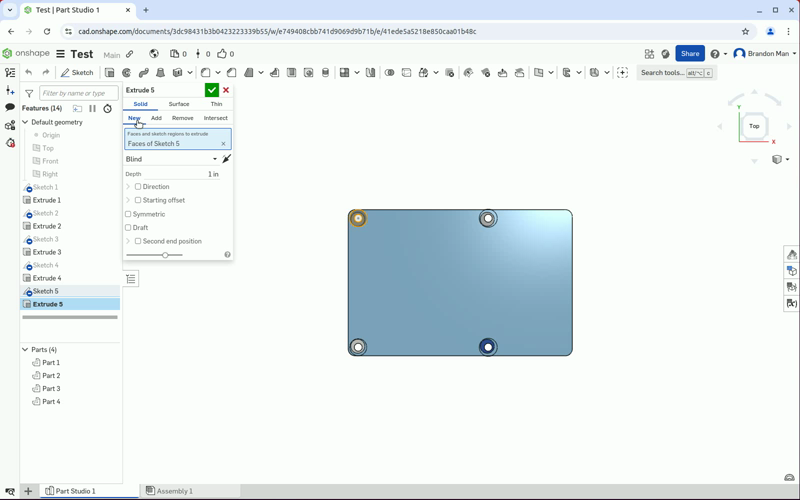
key(tab, 4)
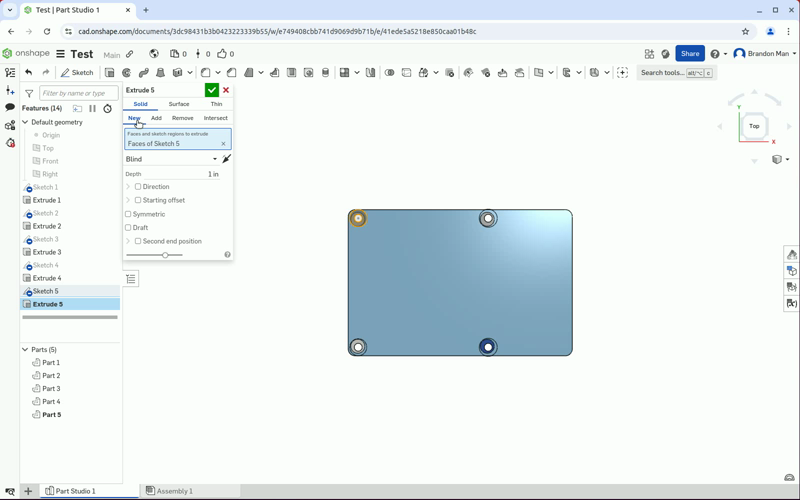
text(1.204)
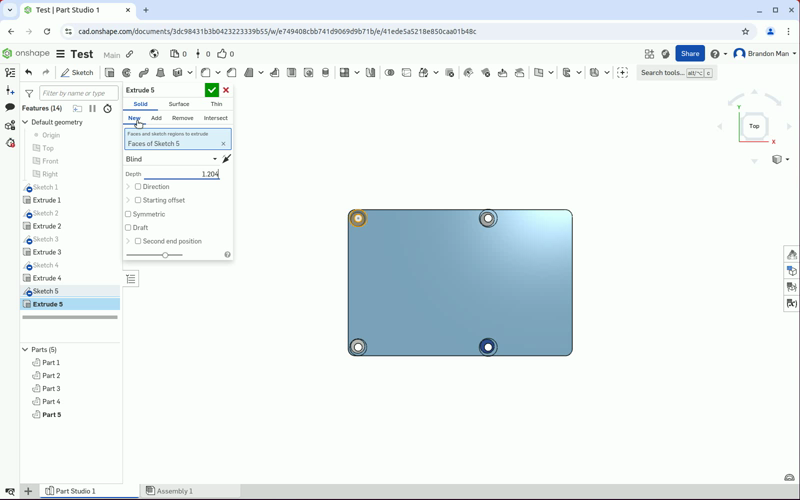
key(enter)
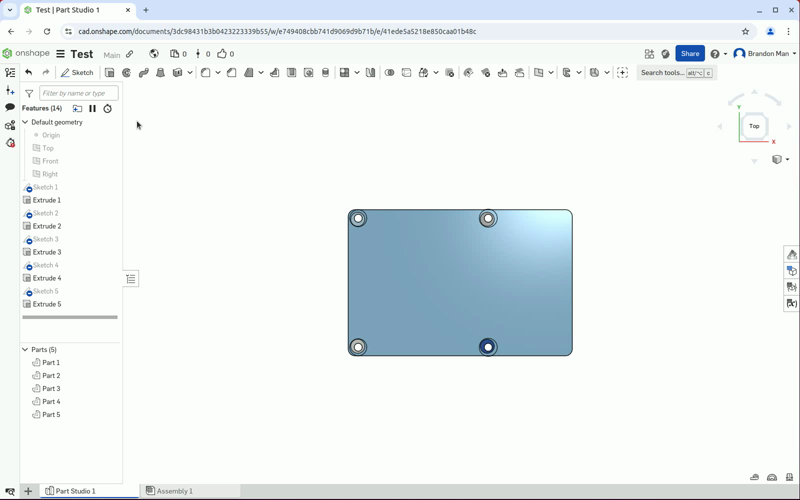
key(shift+h)
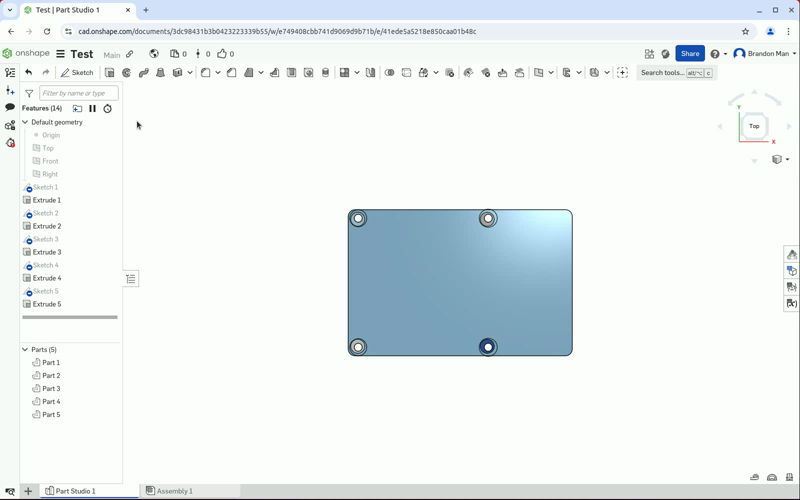
key(shift+h)
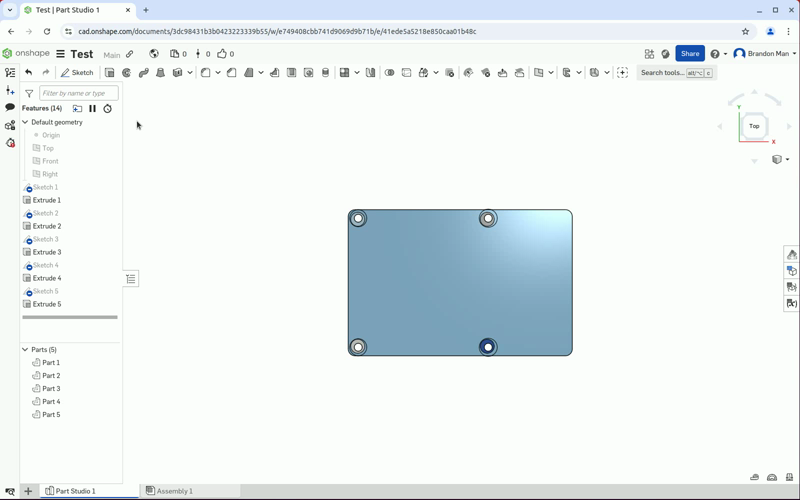
key(shift+7)
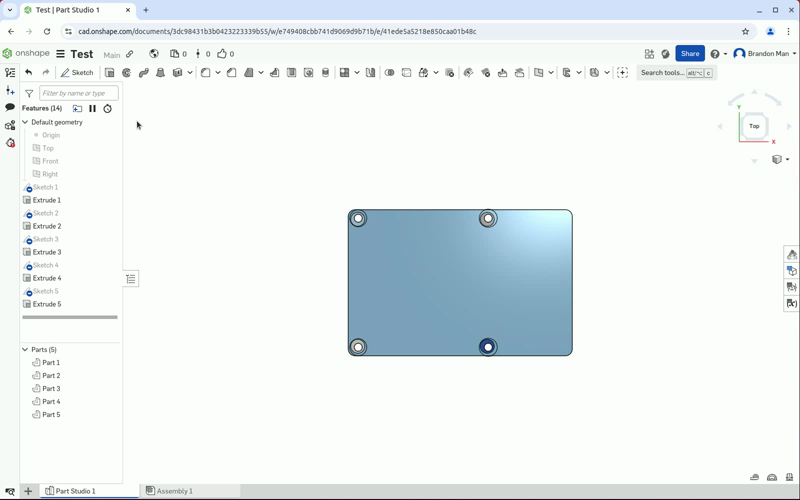
key(up, 3)
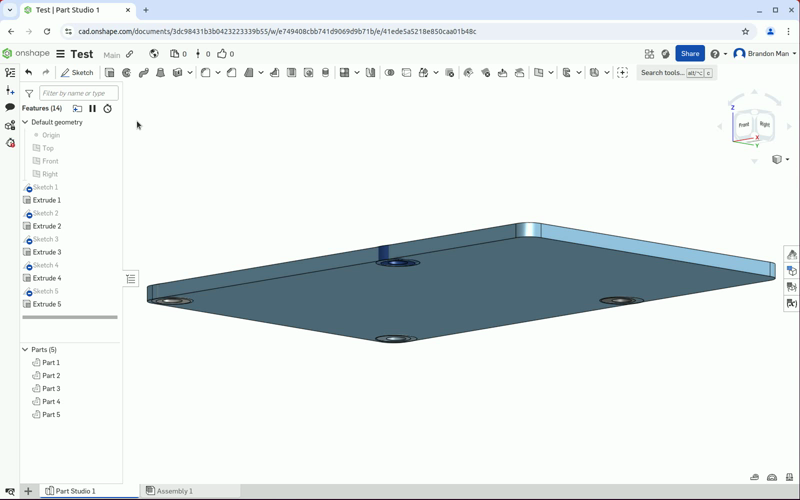
key(left, 3)
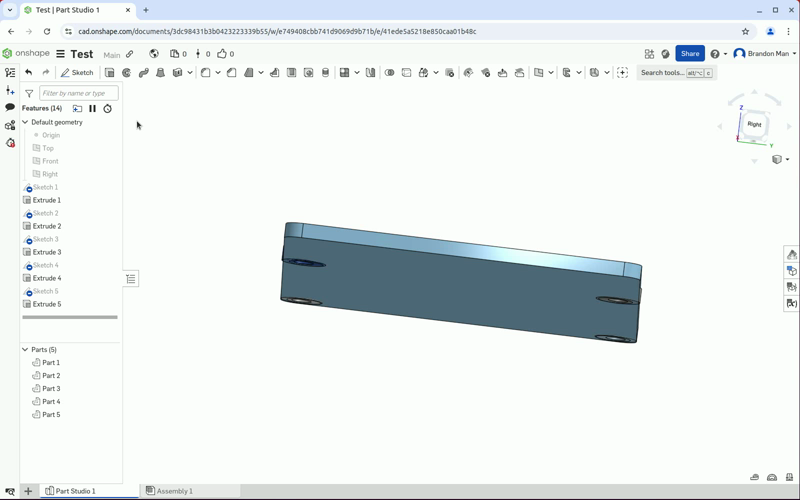
key(right, 3)
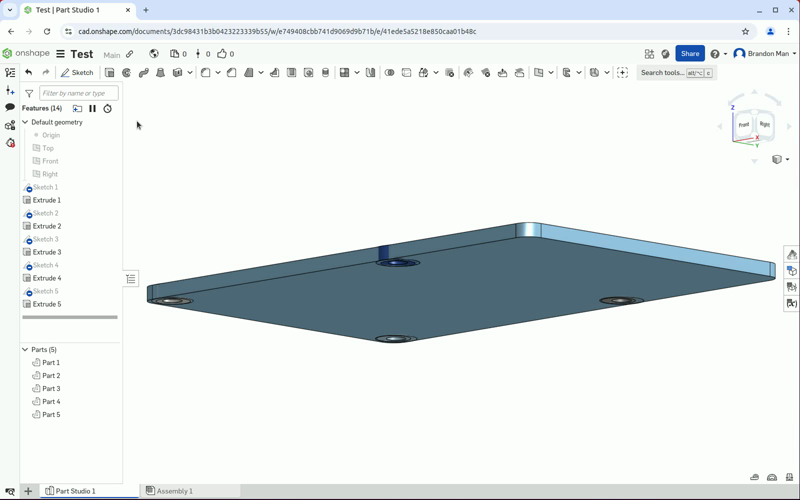
key(down, 3)
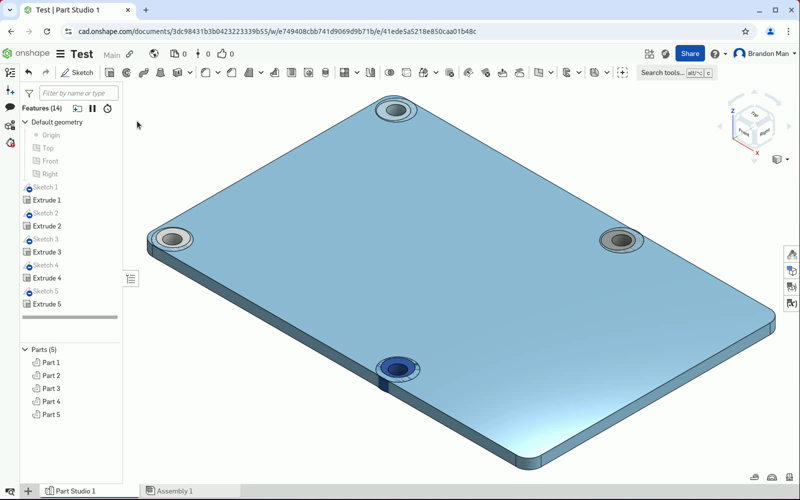
mouse_move(73, 189)
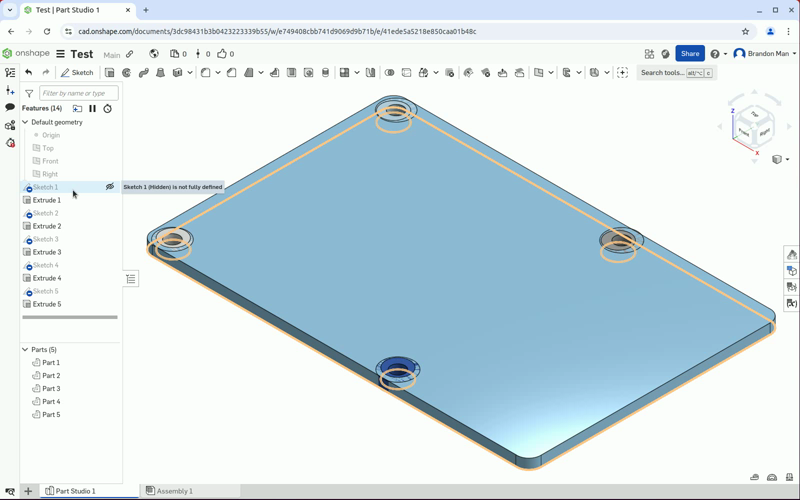
click(73, 189)